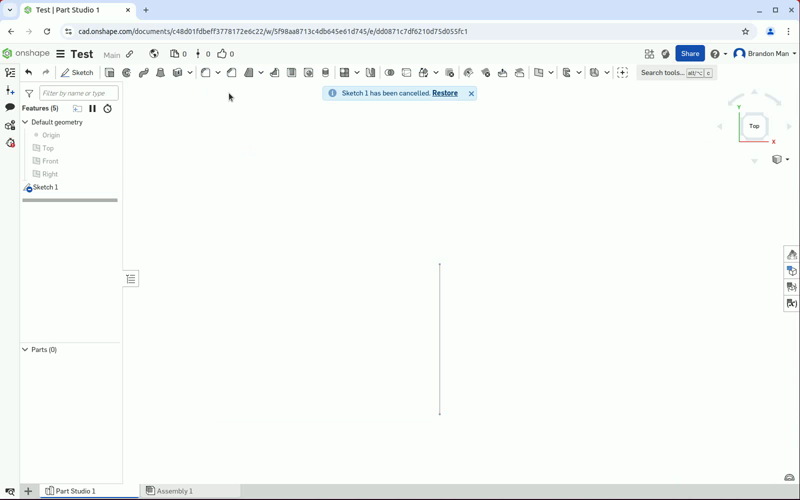
key(shift+h)
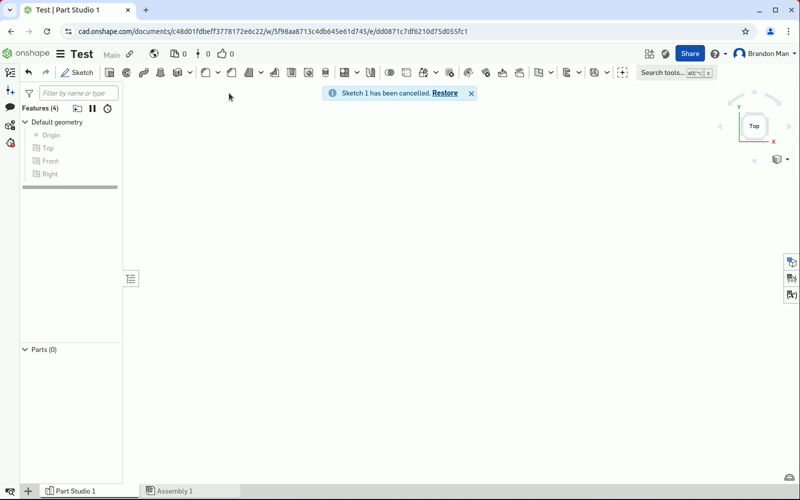
mouse_move(73, 352)
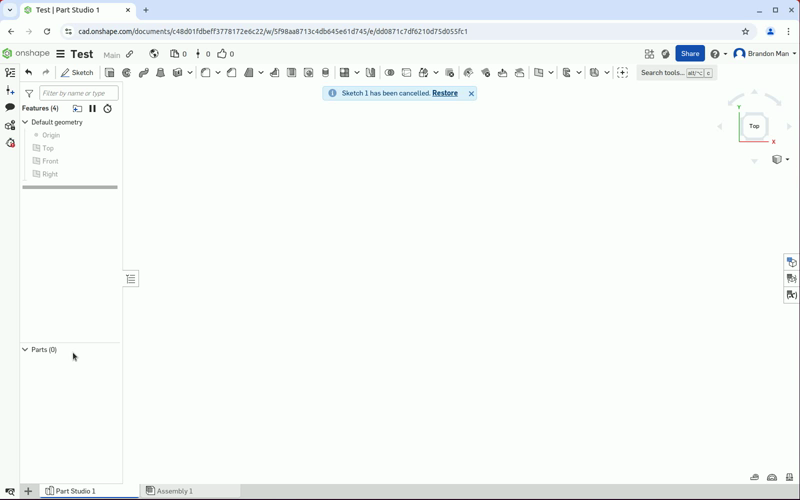
key(y)
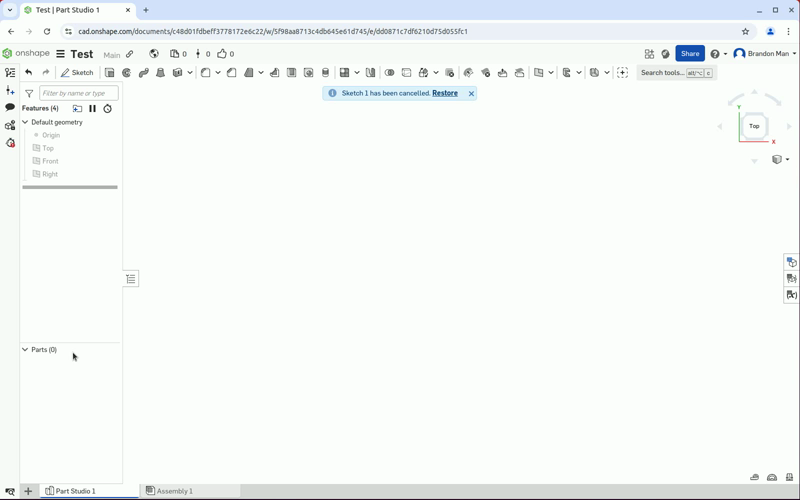
key(shift+p)
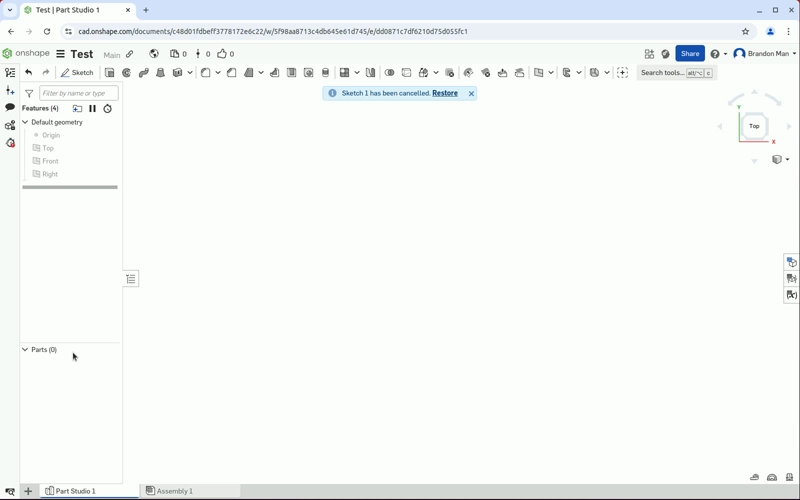
key(space)
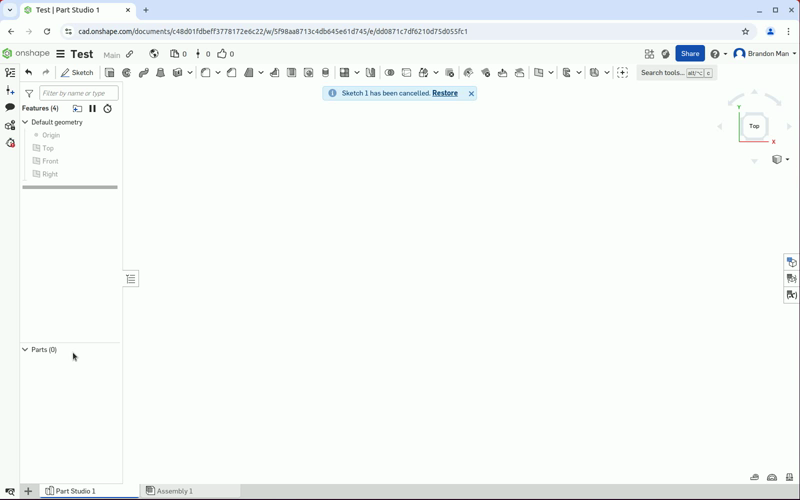
key_down(shift)
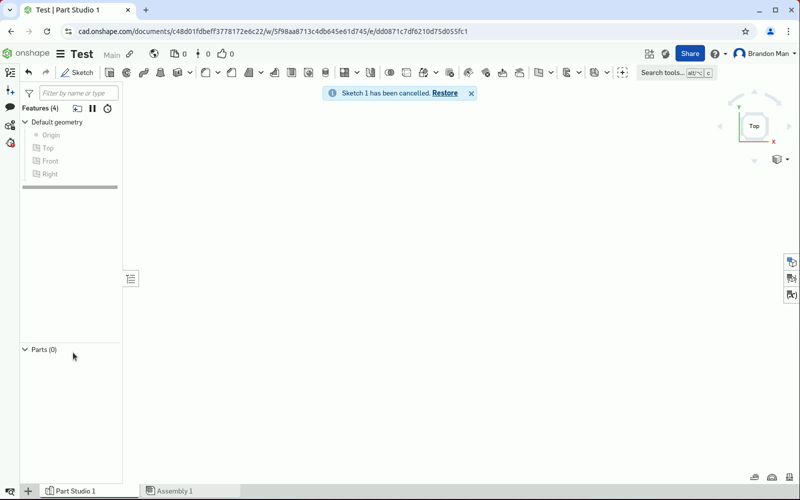
key(up)
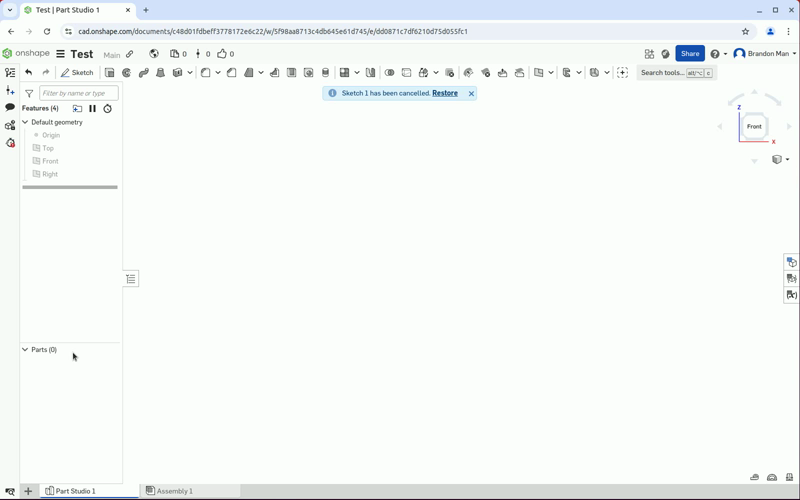
key_up(shift)
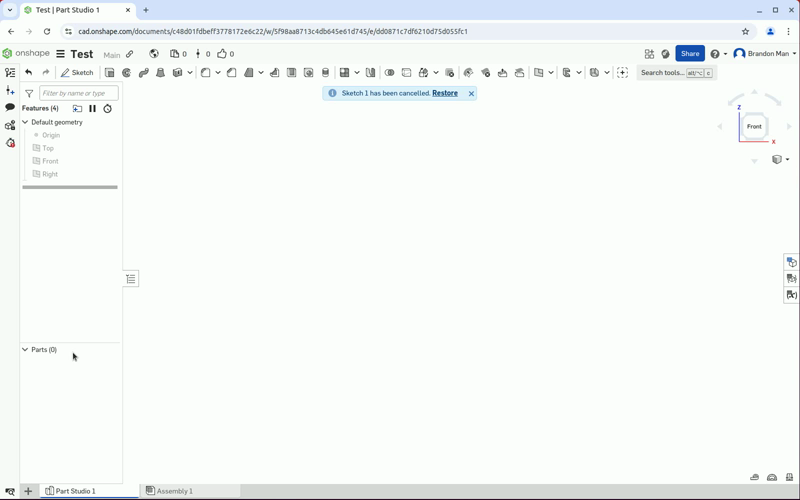
mouse_move(73, 352)
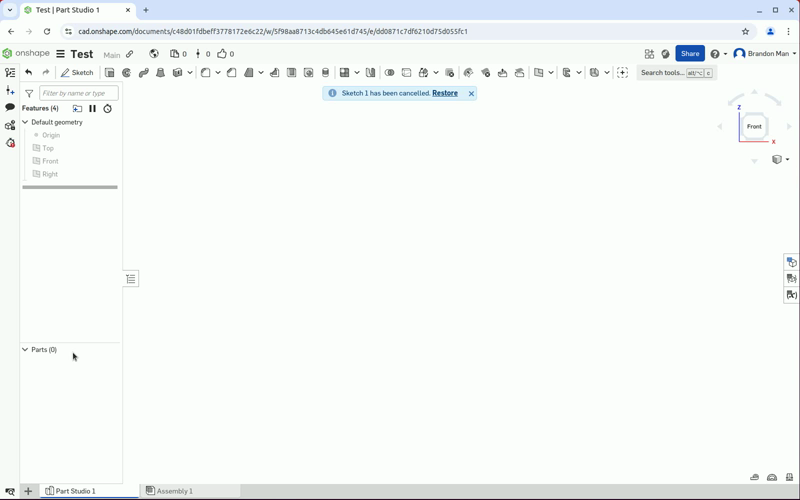
key(shift+y)
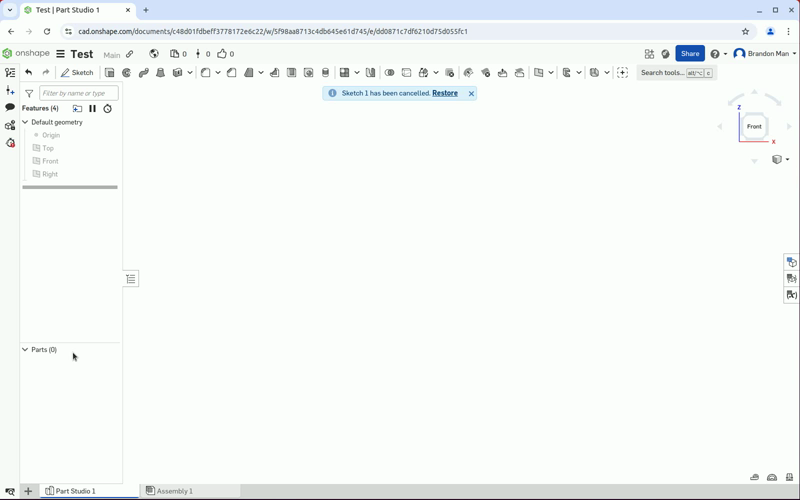
key(shift+s)
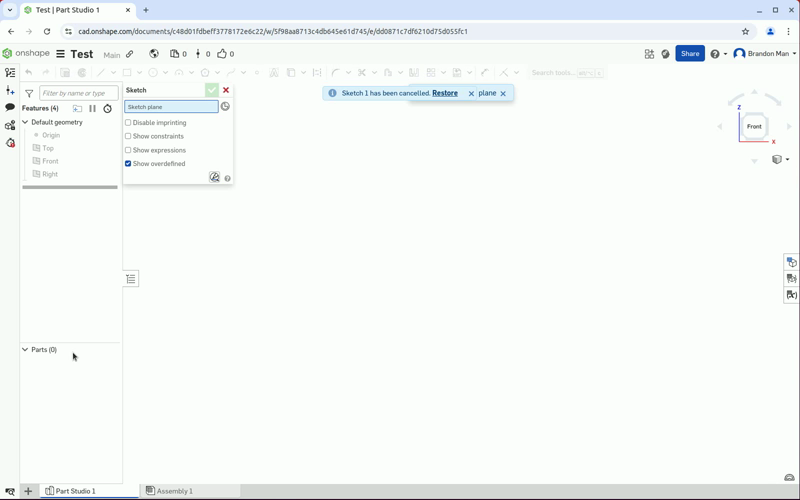
mouse_move(73, 163)
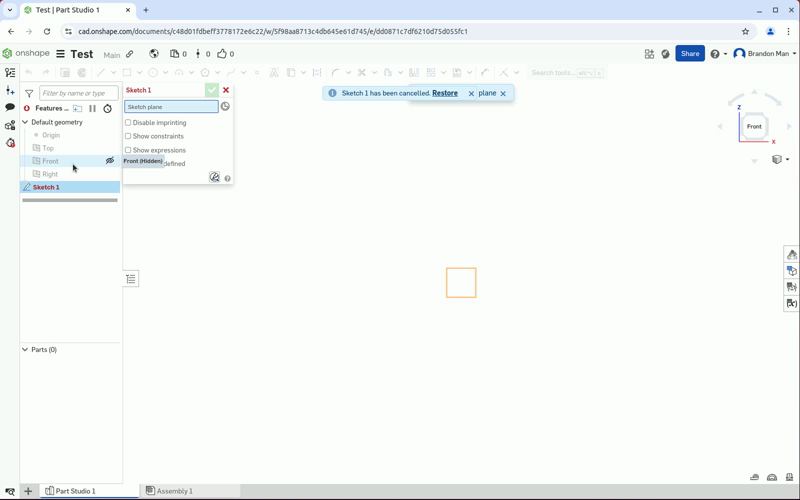
click(73, 163)
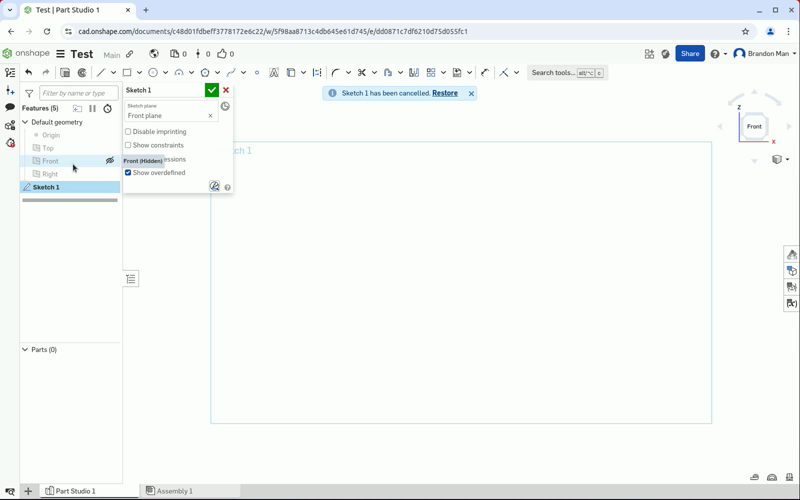
mouse_move(73, 352)
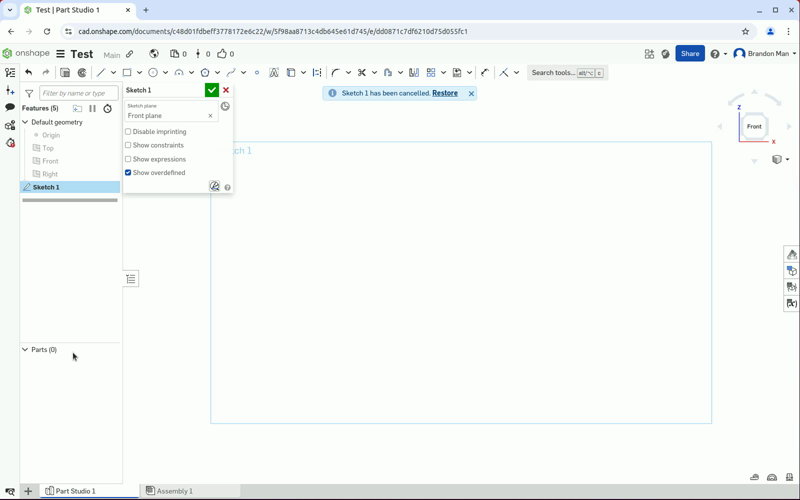
key(y)
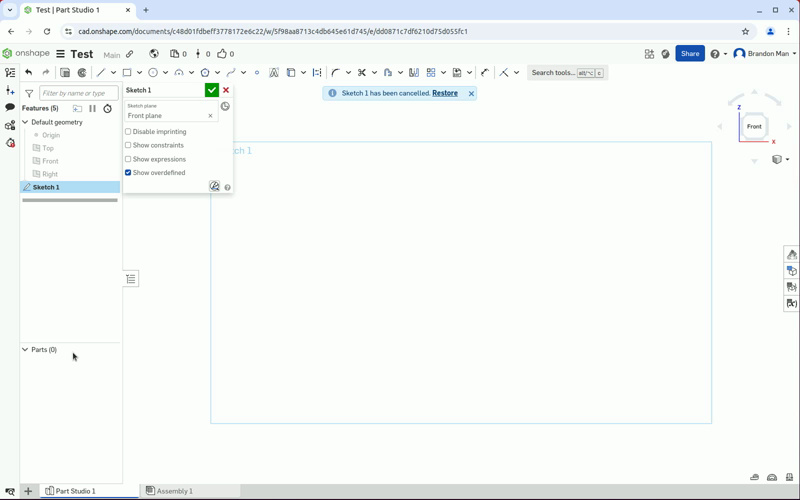
key(l)
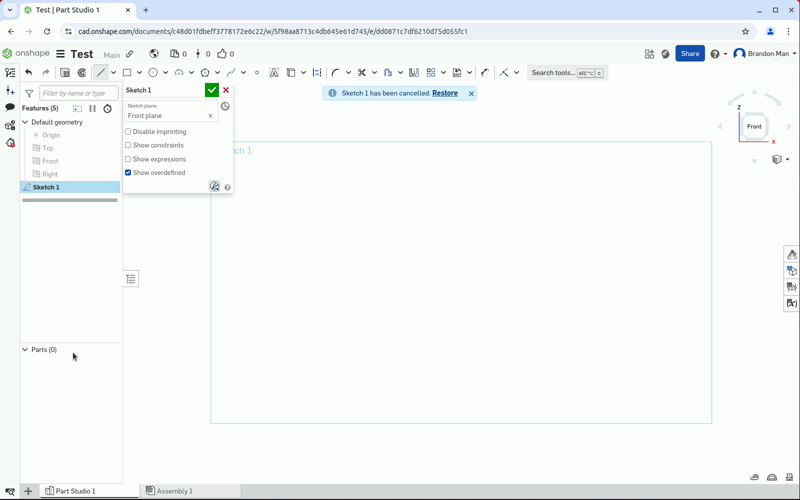
key_down(shift)
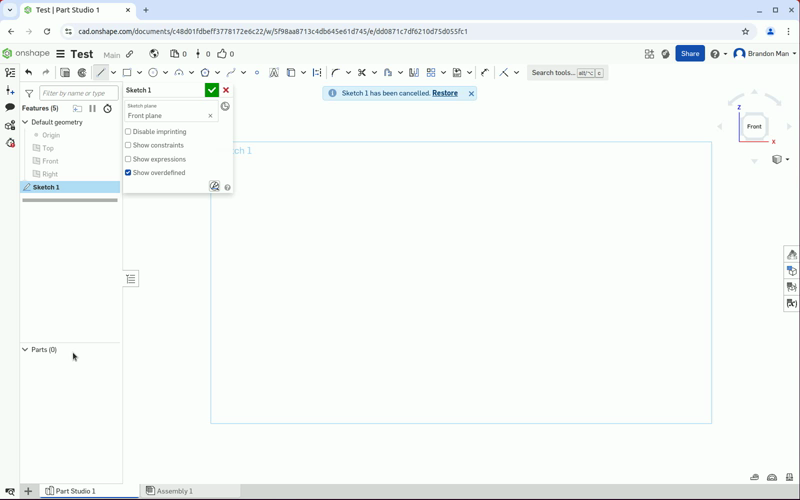
mouse_move(420, 326)
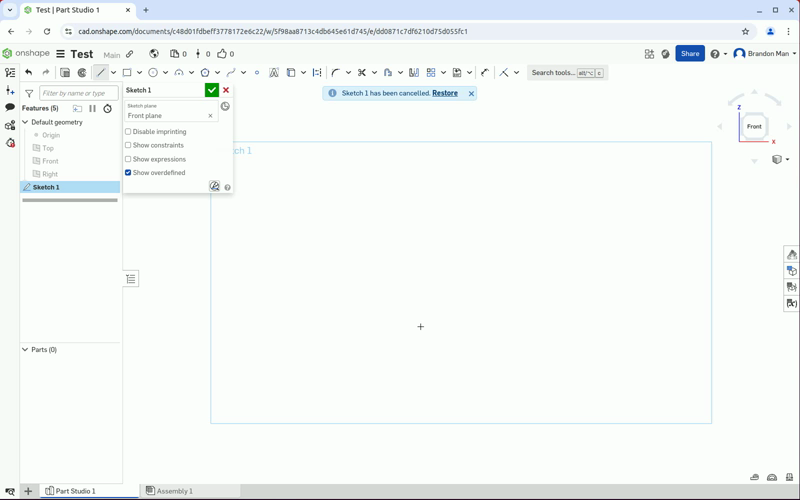
click(420, 326)
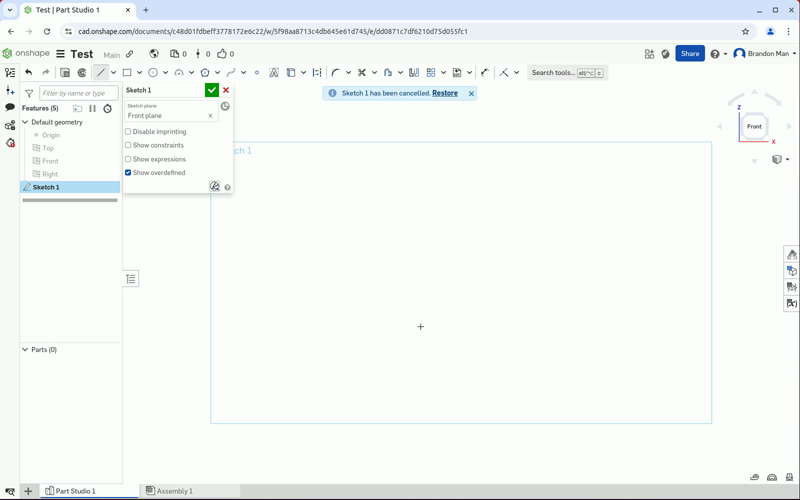
key_up(shift)
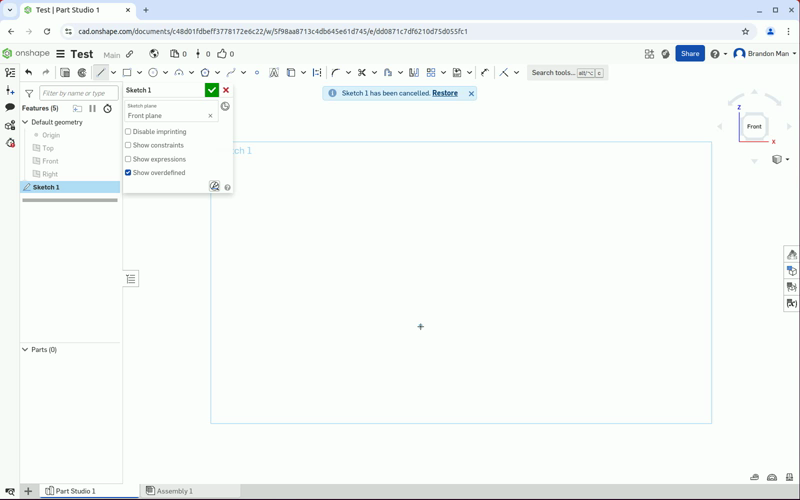
key_down(shift)
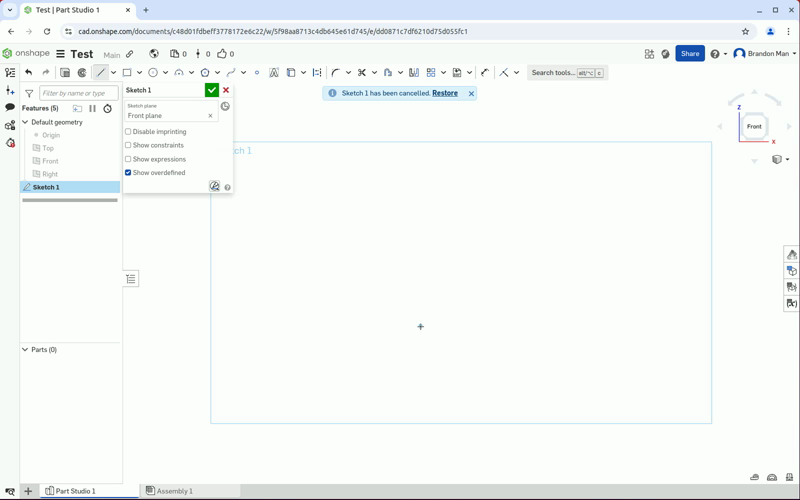
mouse_move(450, 326)
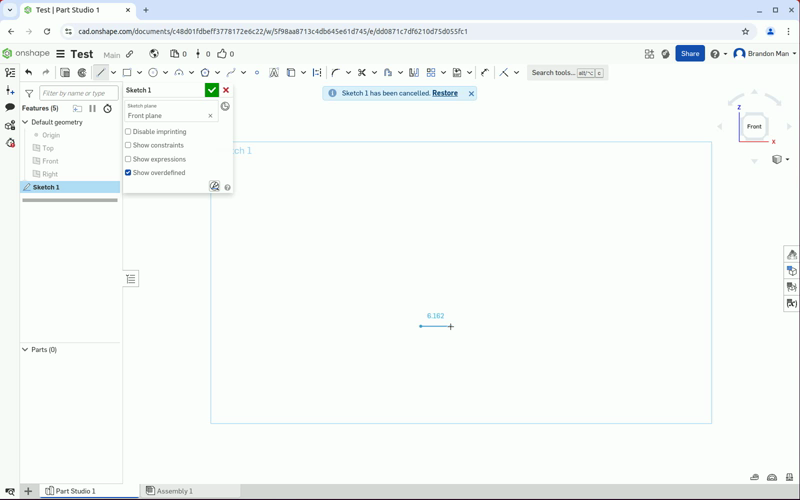
mouse_move(457, 326)
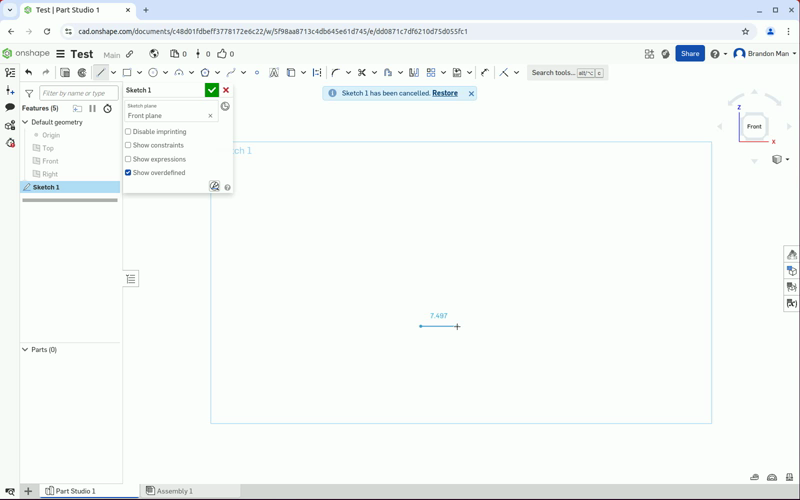
click(457, 326)
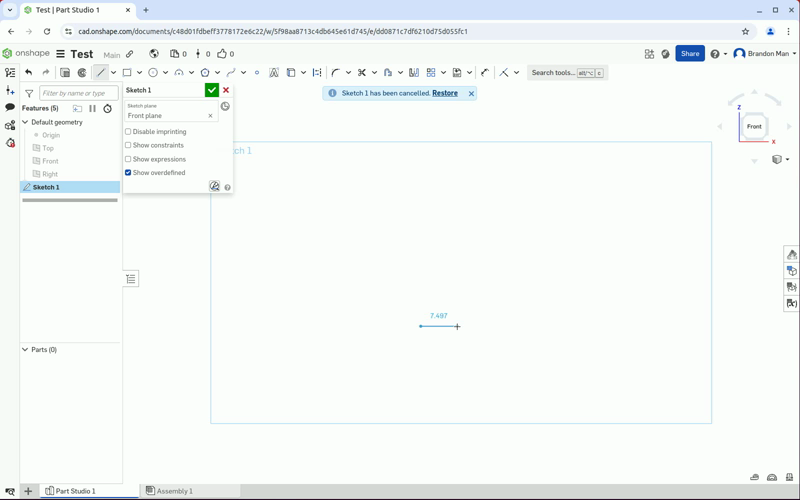
key_up(shift)
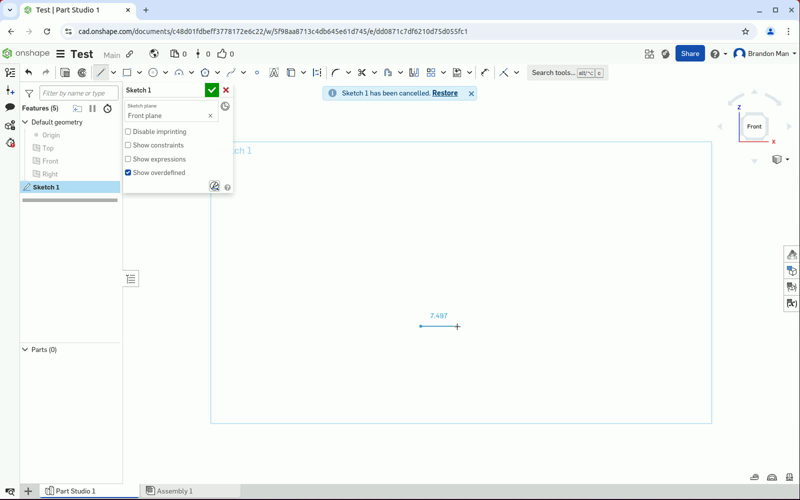
key_down(shift)
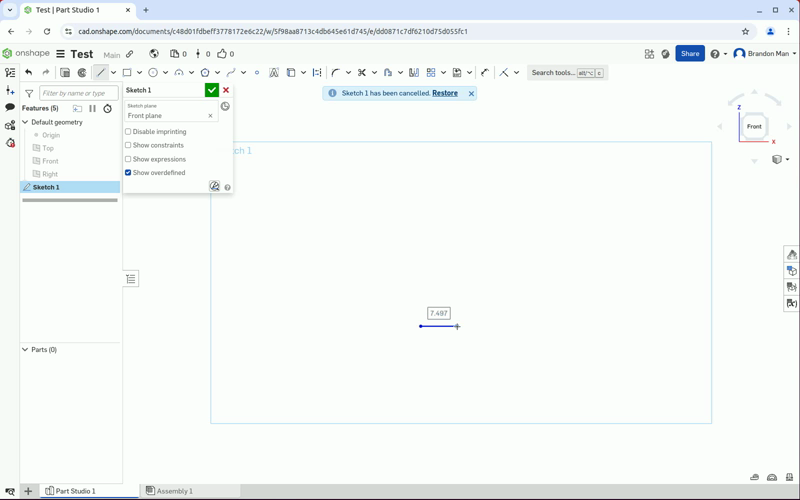
mouse_move(487, 326)
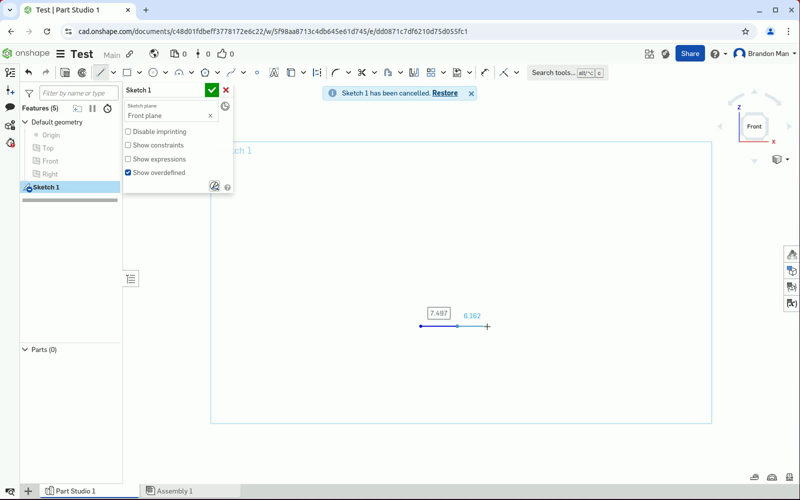
mouse_move(457, 307)
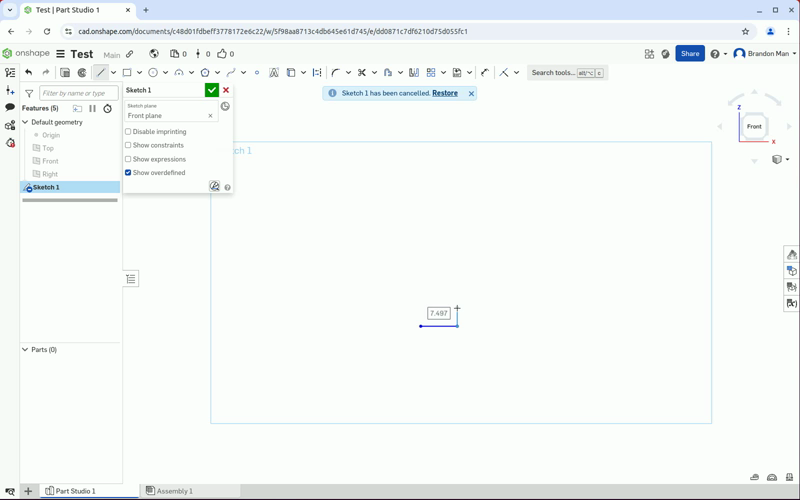
click(457, 307)
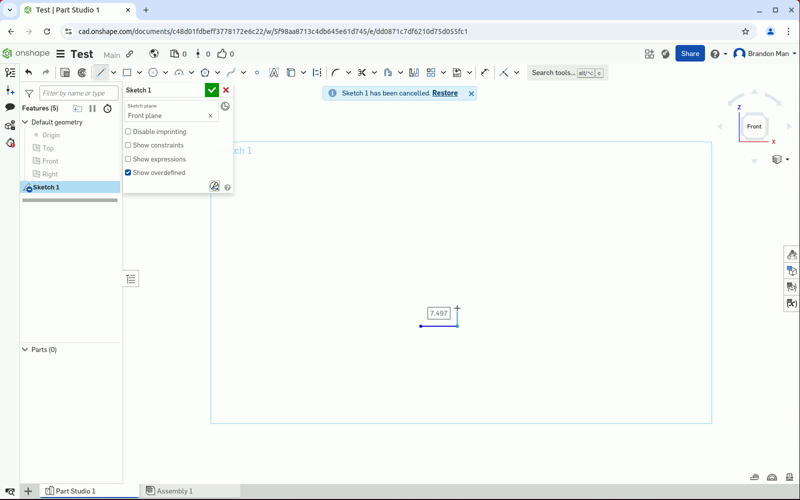
key_up(shift)
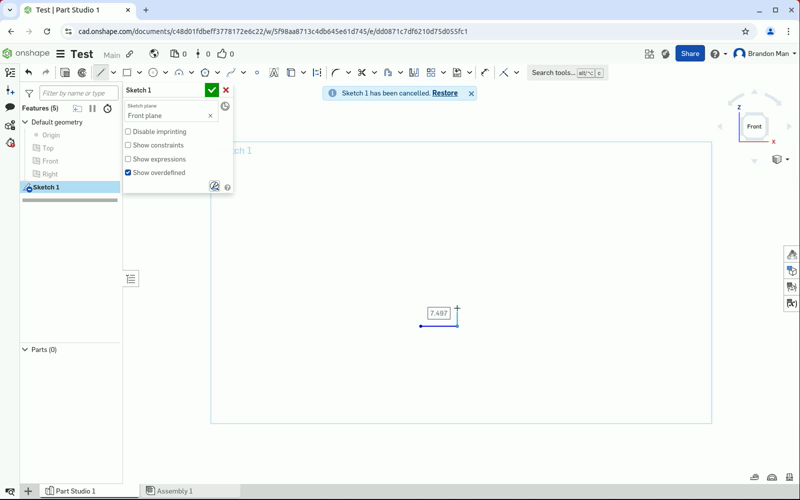
key(esc)
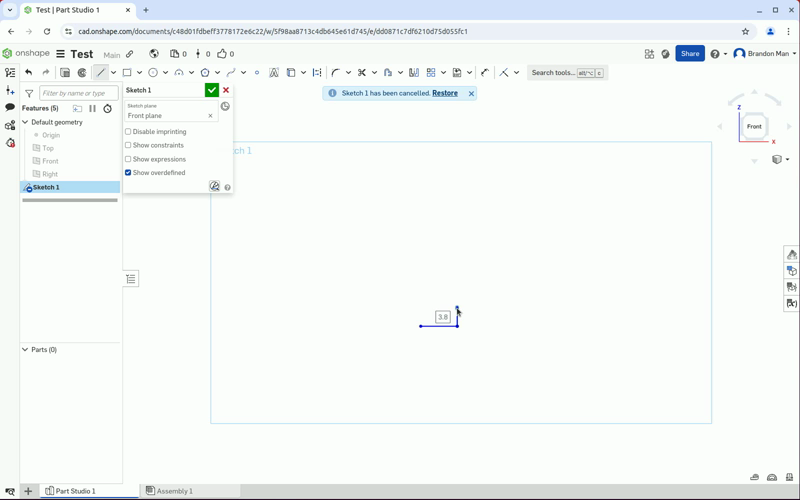
key(a)
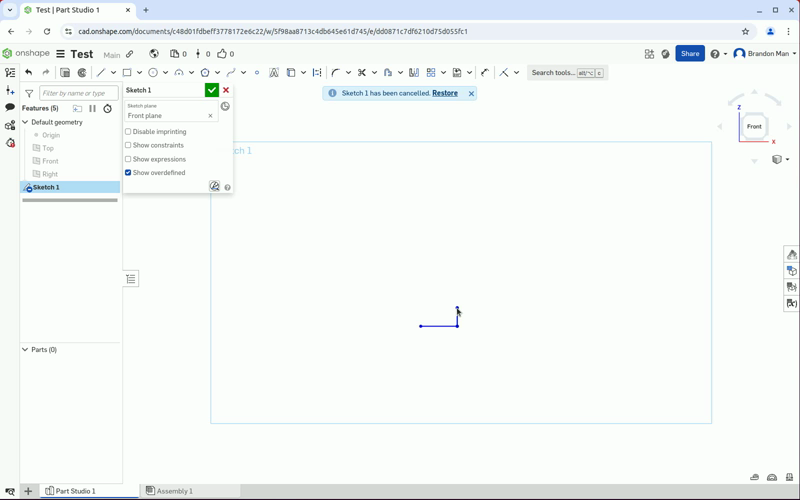
mouse_move(457, 307)
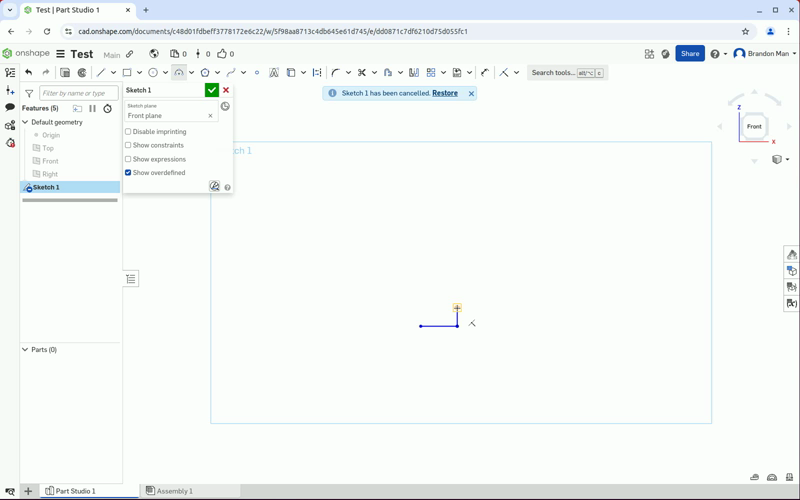
click(457, 307)
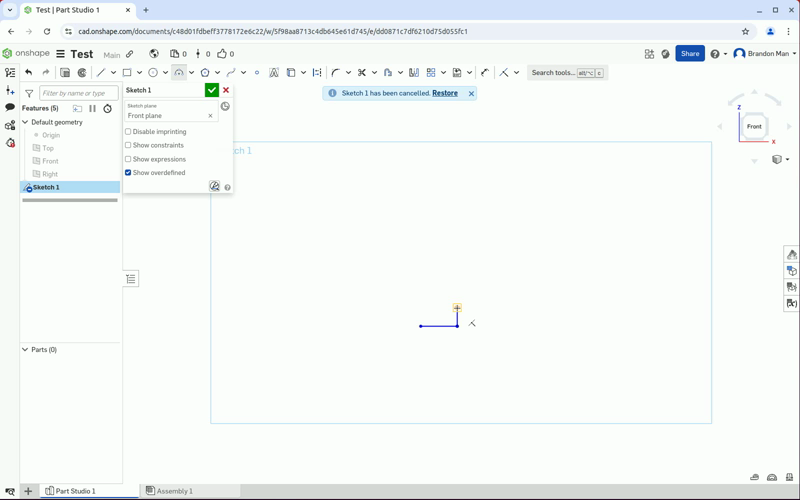
key_down(shift)
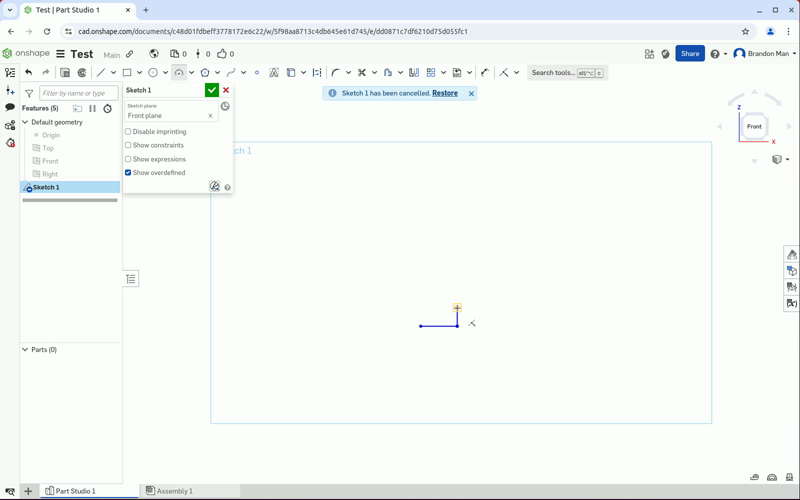
mouse_move(457, 257)
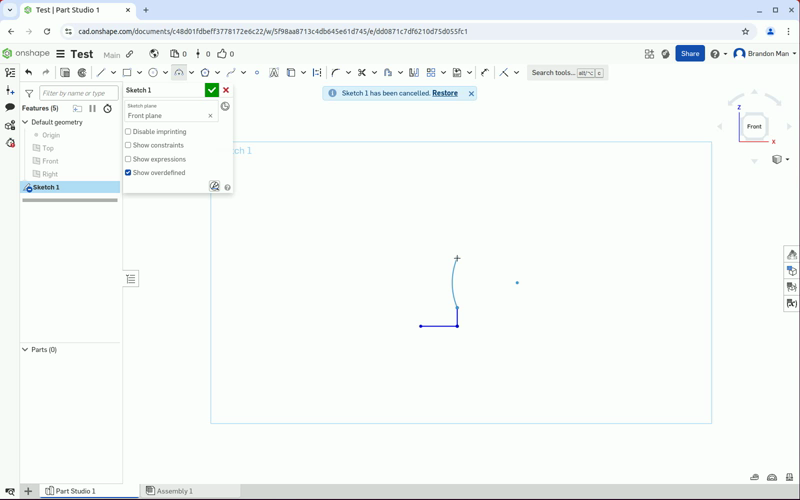
click(457, 257)
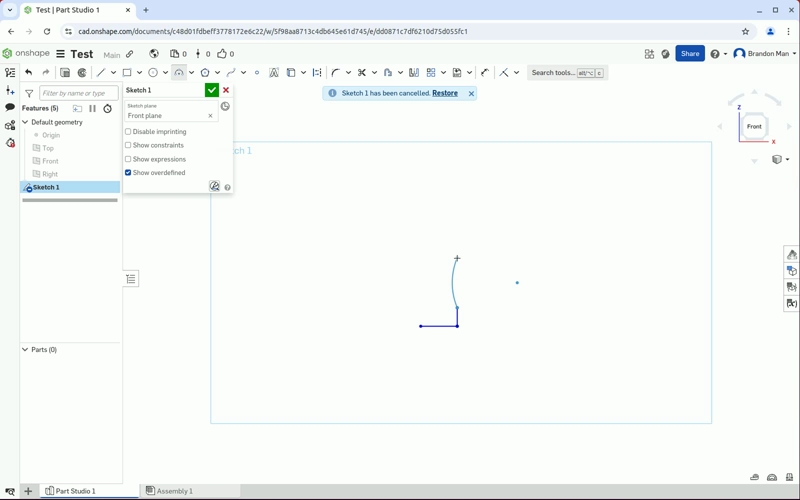
mouse_move(435, 282)
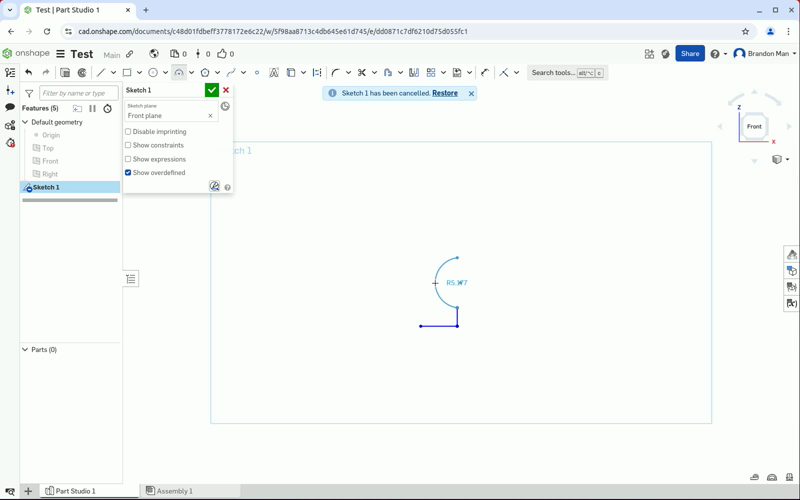
click(435, 282)
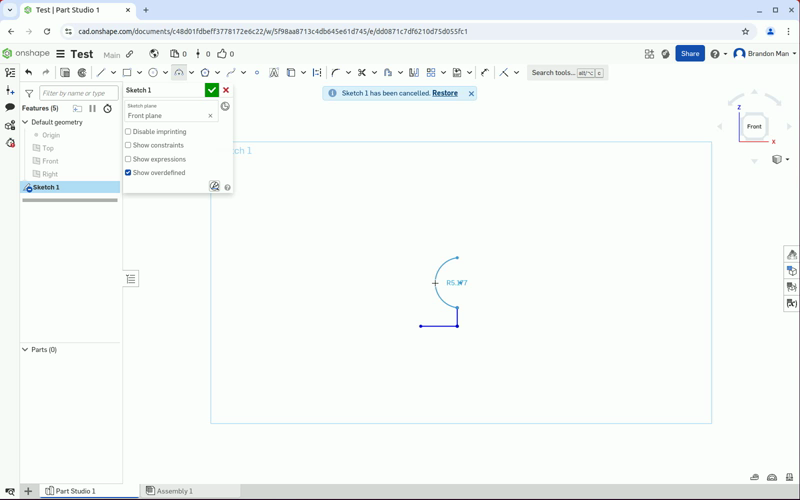
key_up(shift)
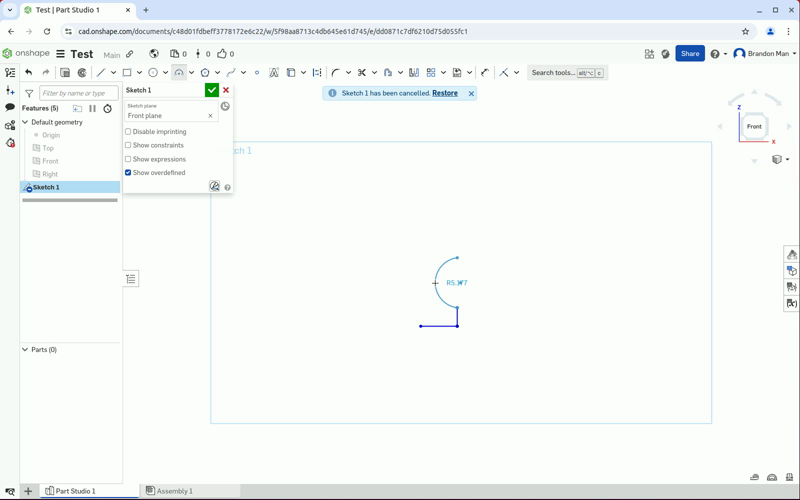
key(esc)
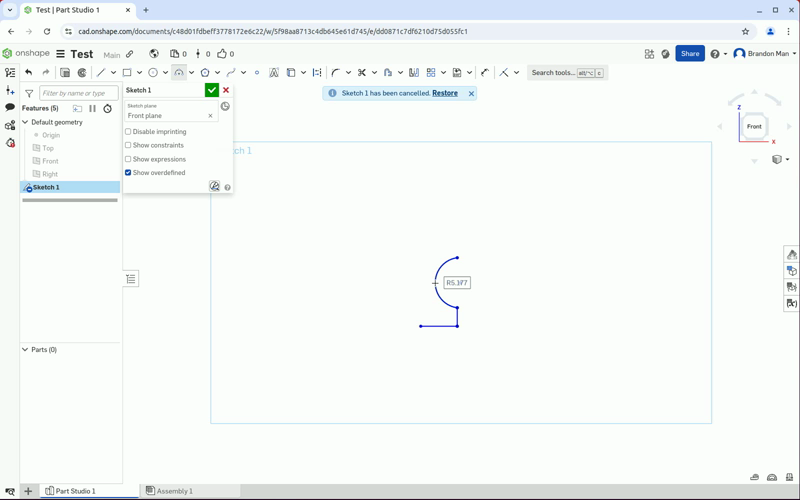
key(l)
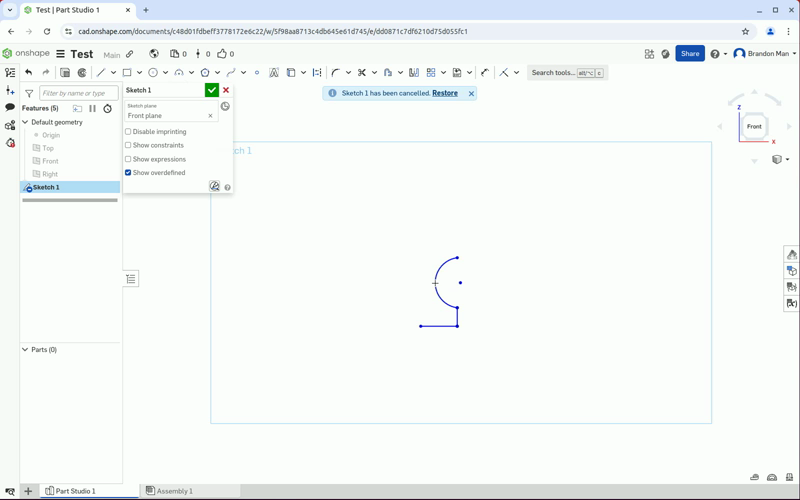
mouse_move(457, 257)
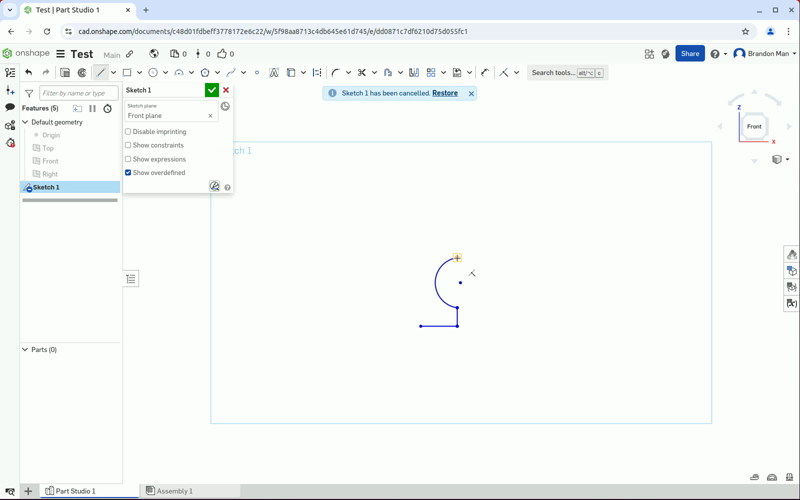
click(457, 257)
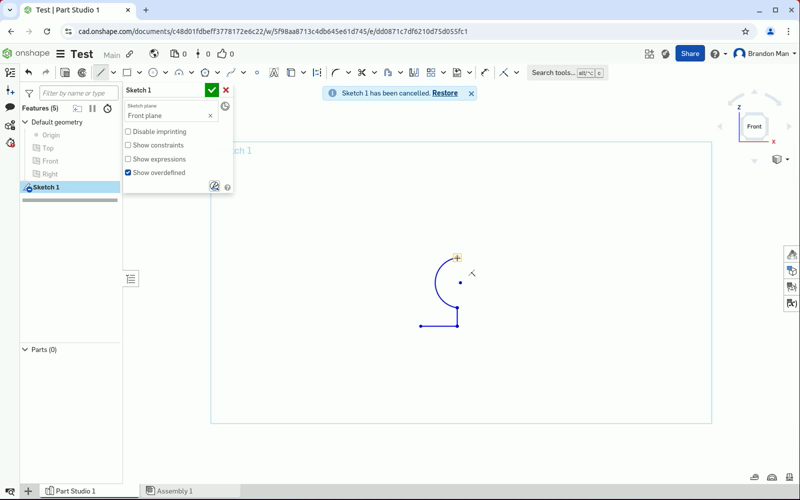
key_down(shift)
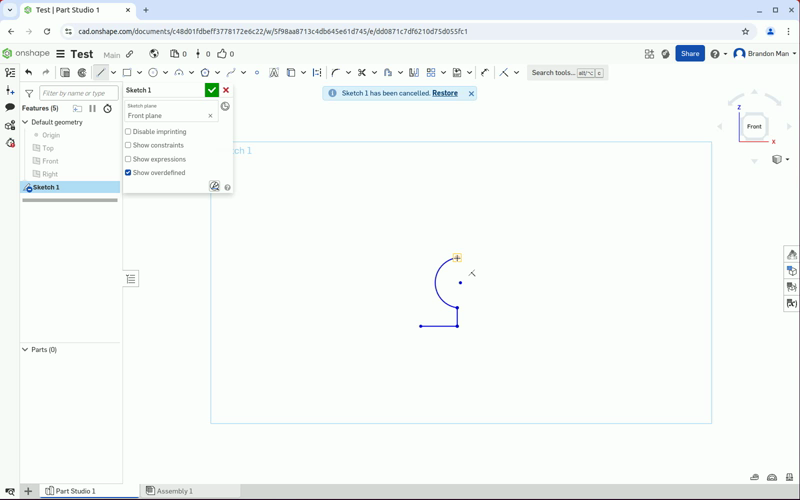
mouse_move(487, 257)
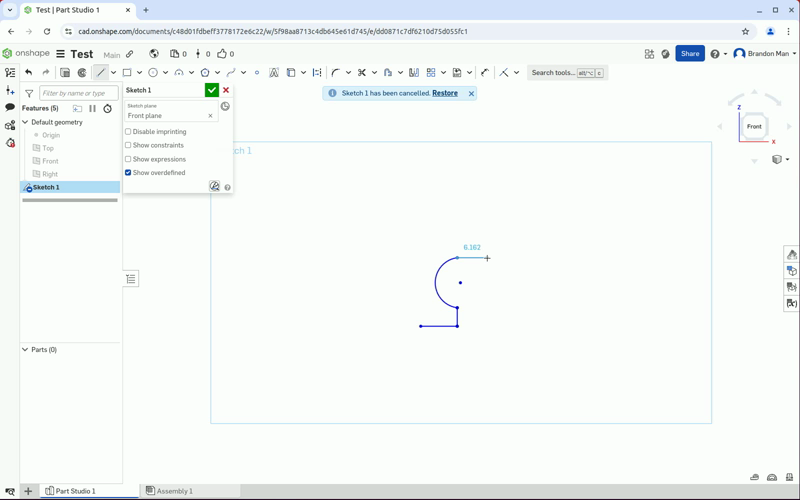
mouse_move(457, 249)
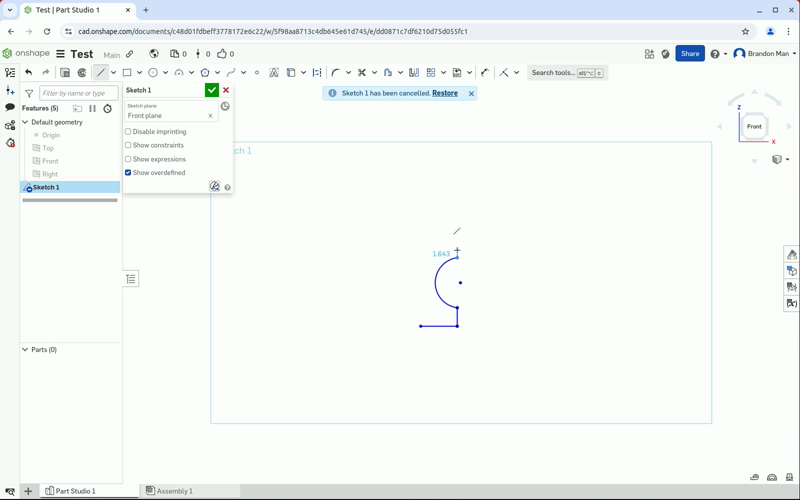
click(457, 249)
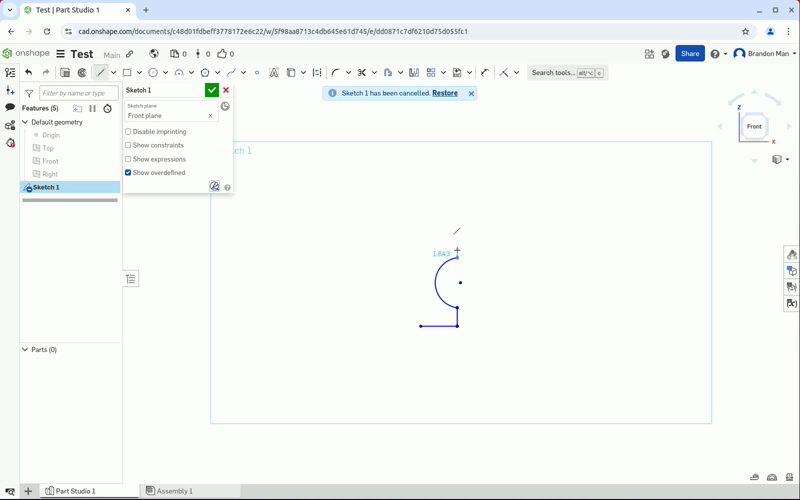
key_up(shift)
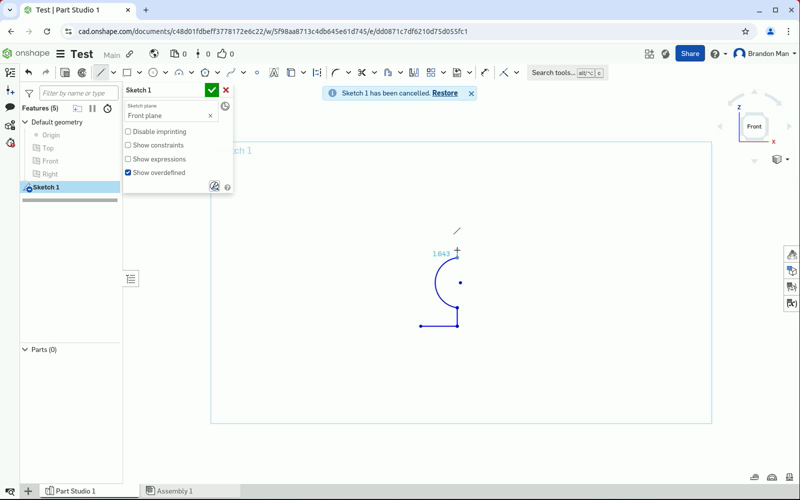
key_down(shift)
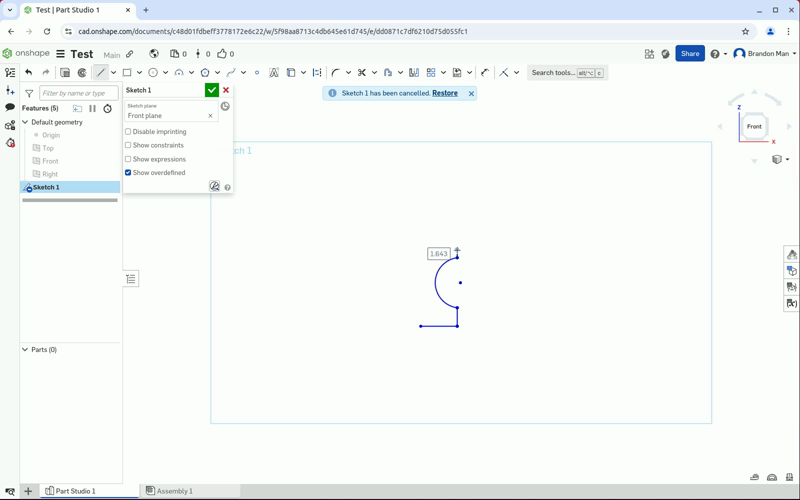
mouse_move(487, 249)
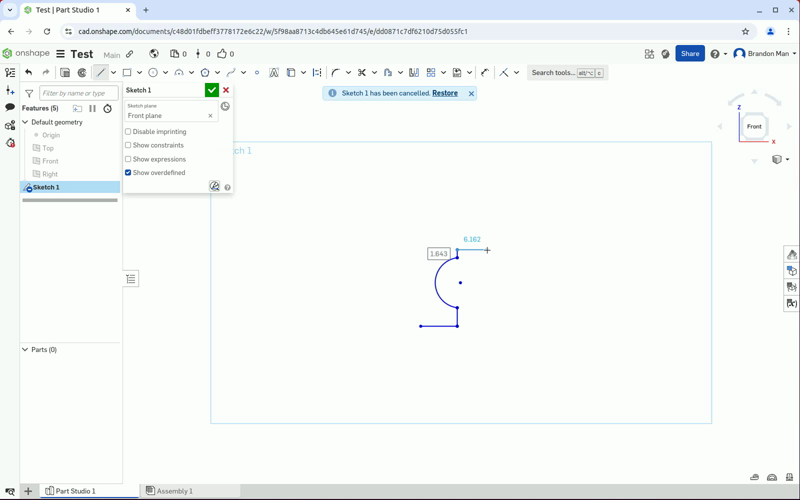
mouse_move(420, 249)
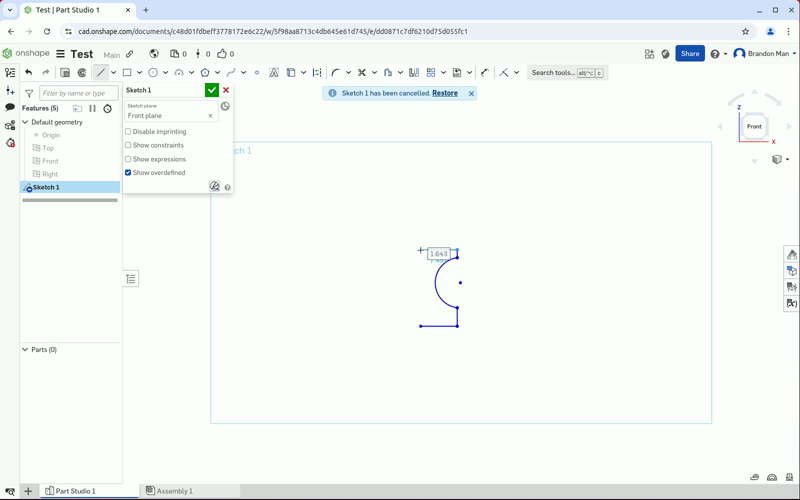
click(420, 249)
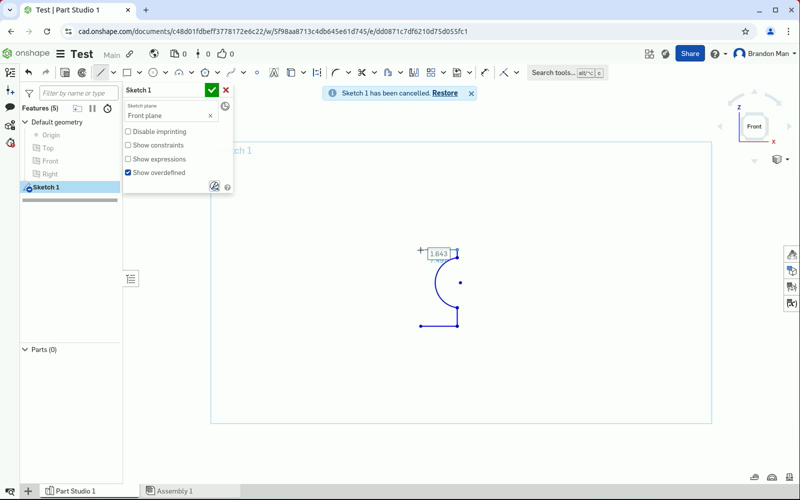
key_up(shift)
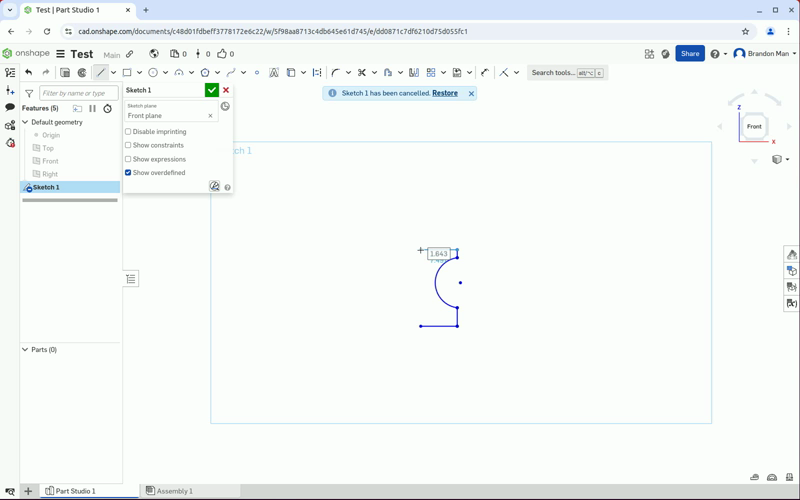
key_down(shift)
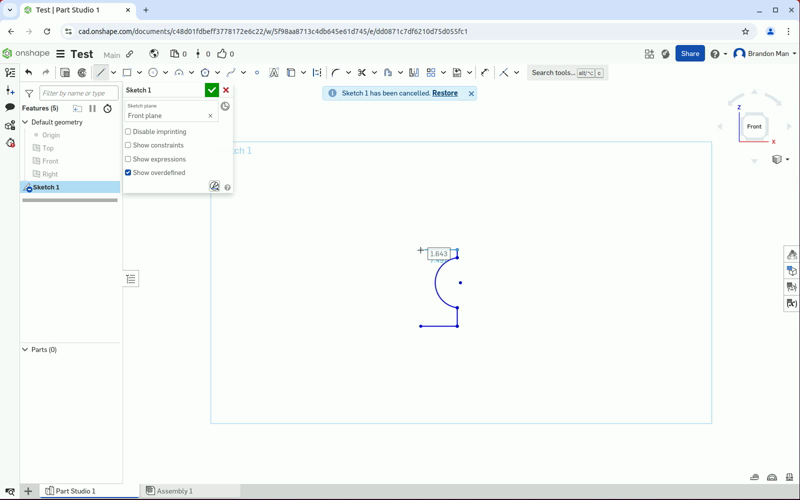
mouse_move(420, 326)
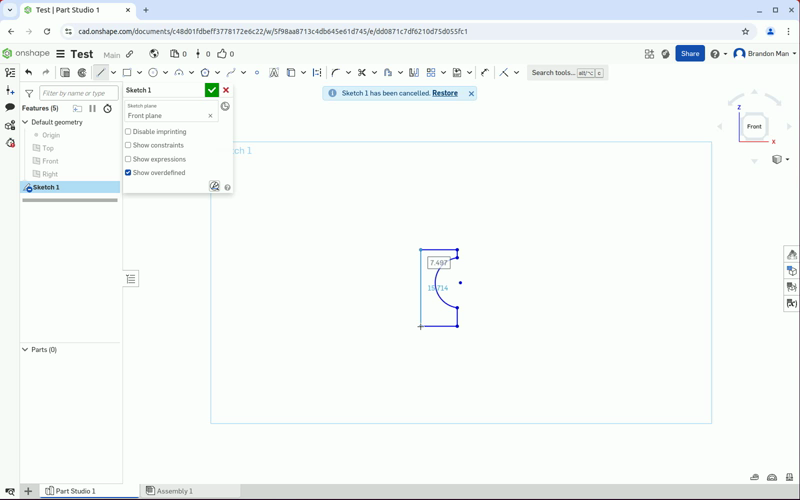
key_up(shift)
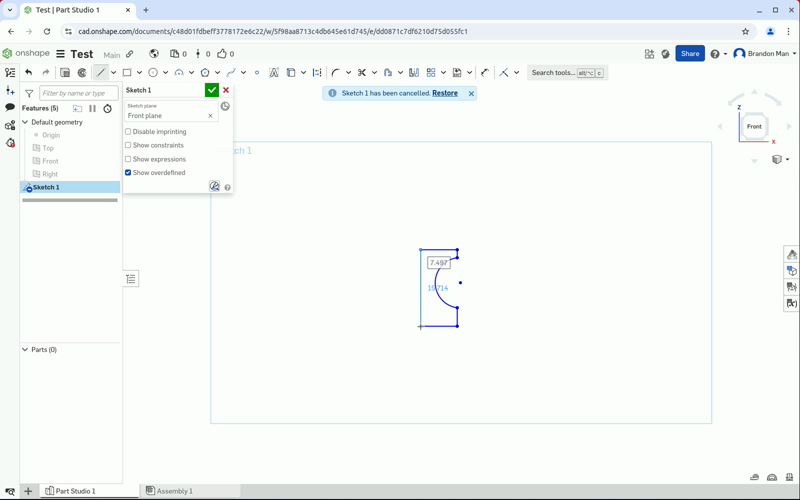
click(420, 326)
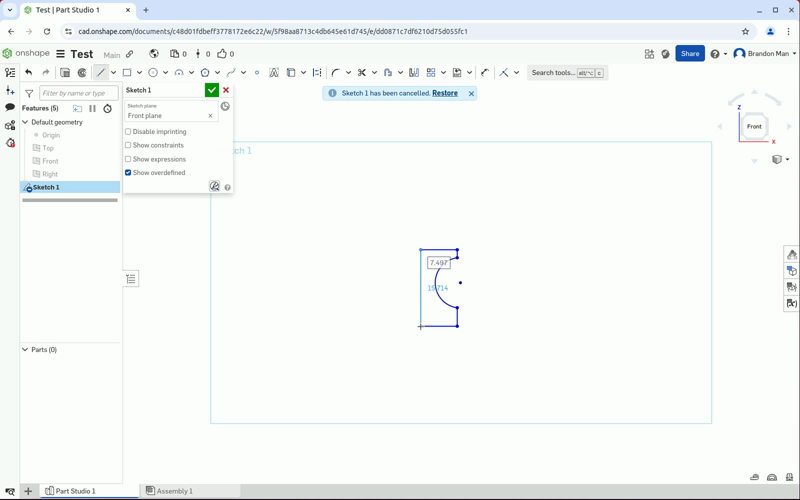
key(esc)
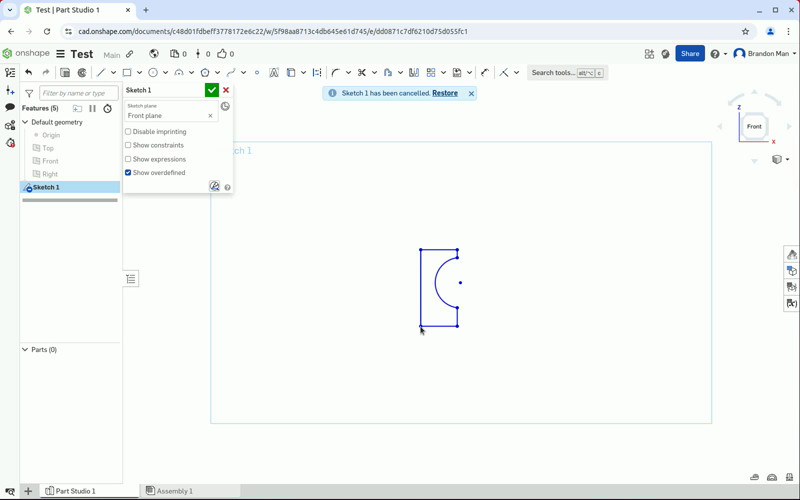
mouse_move(450, 310)
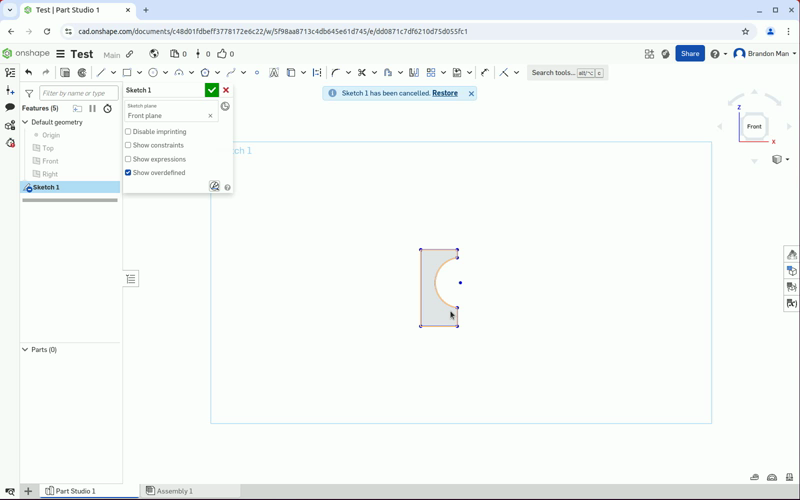
click(450, 310)
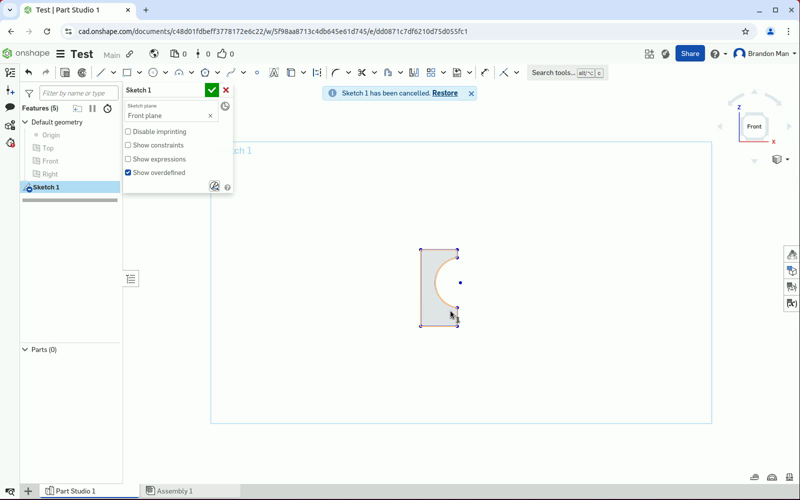
mouse_move(73, 352)
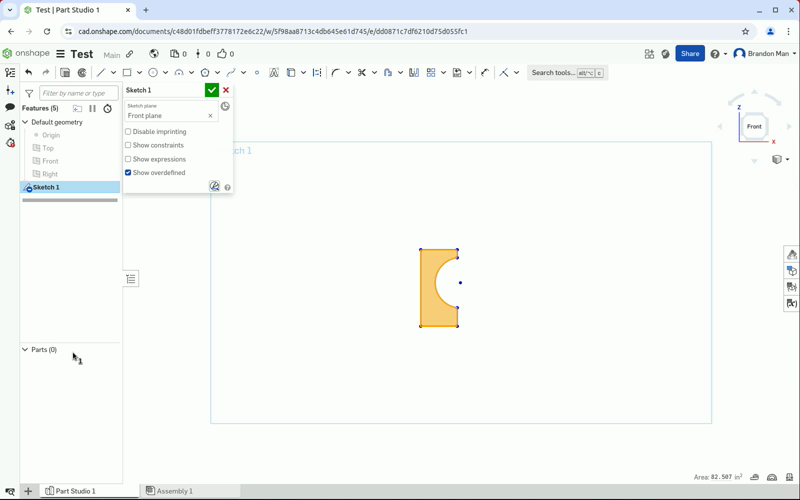
key(shift+y)
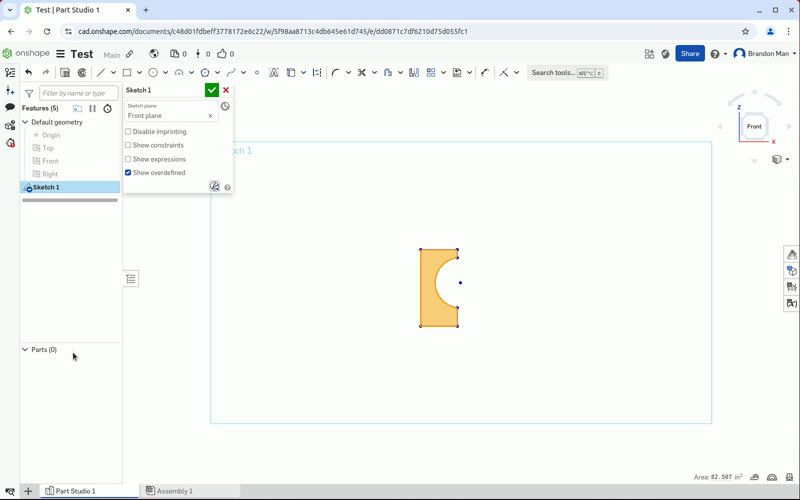
key(shift+e)
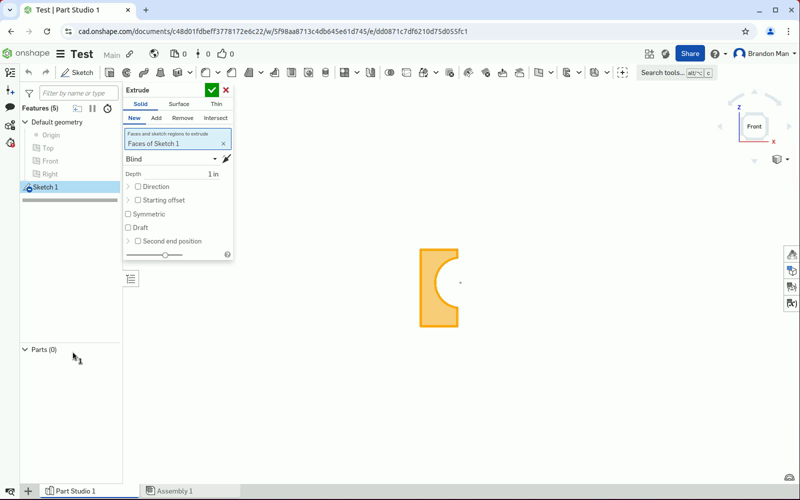
mouse_move(143, 106)
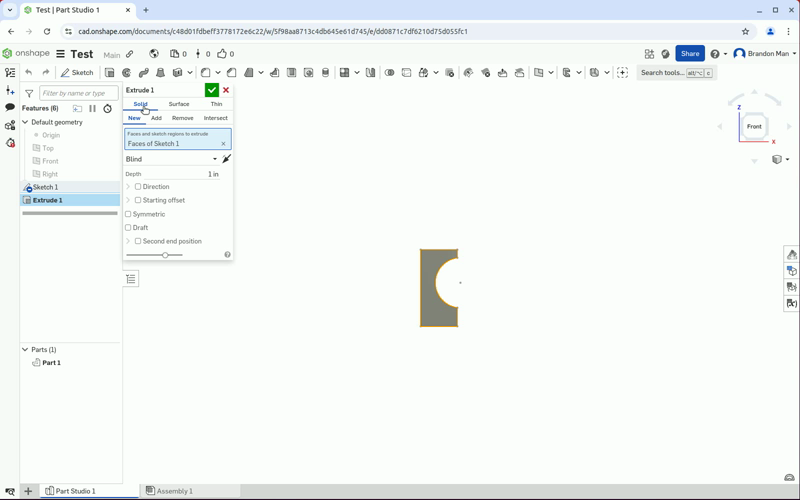
click(143, 106)
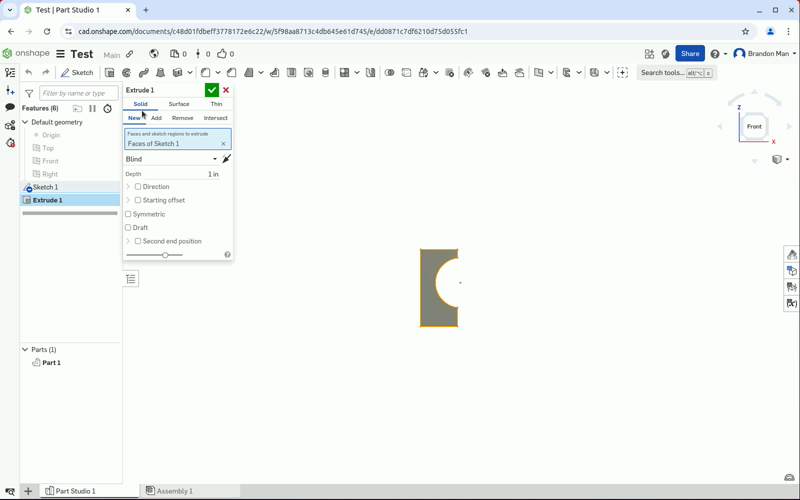
mouse_move(137, 120)
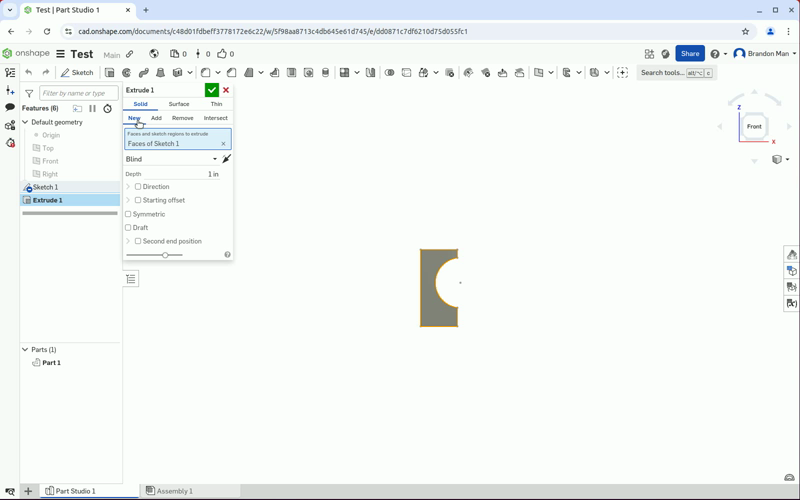
click(137, 120)
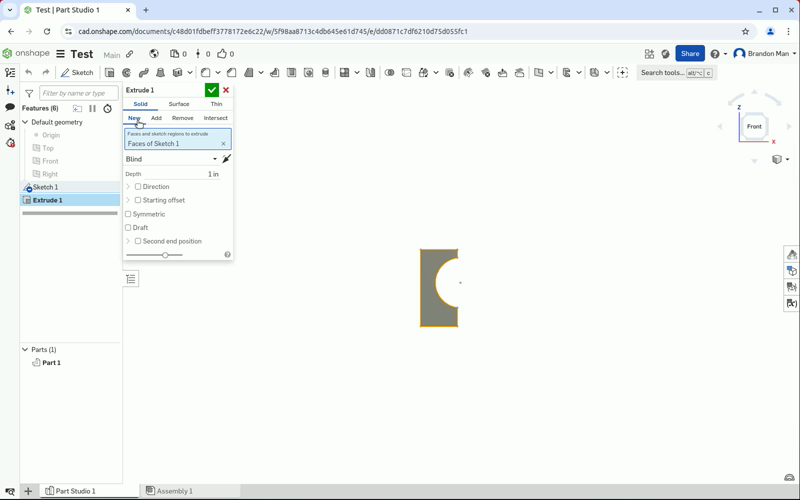
key(tab, 4)
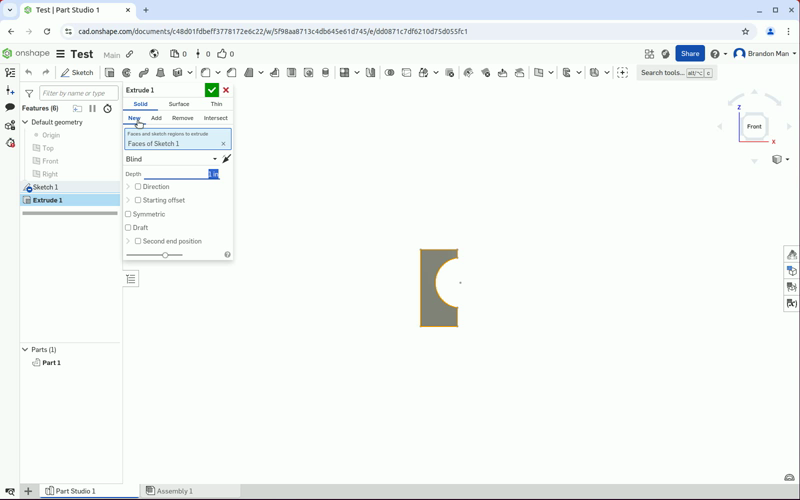
text(23.108)
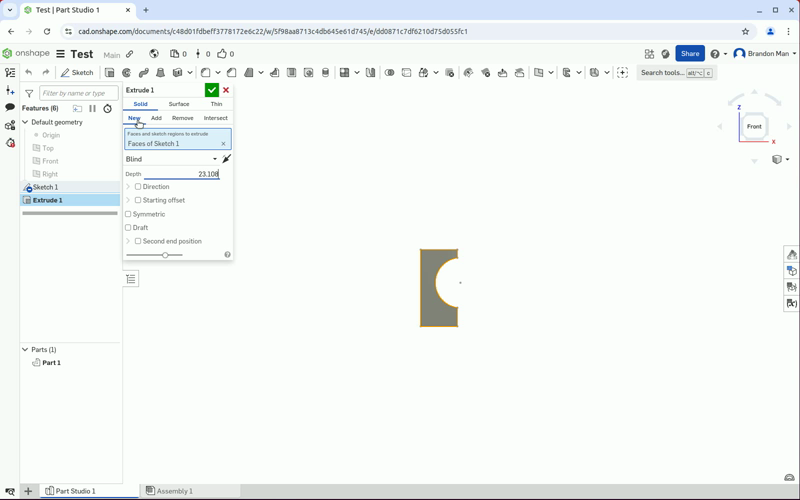
key(enter)
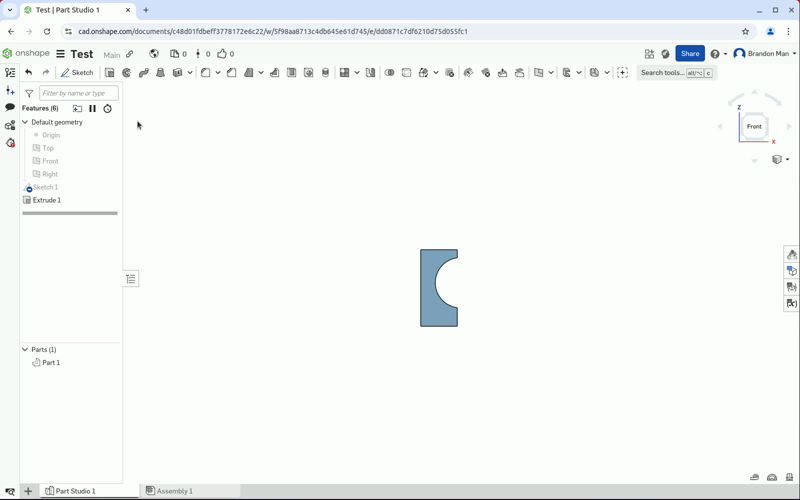
key(shift+h)
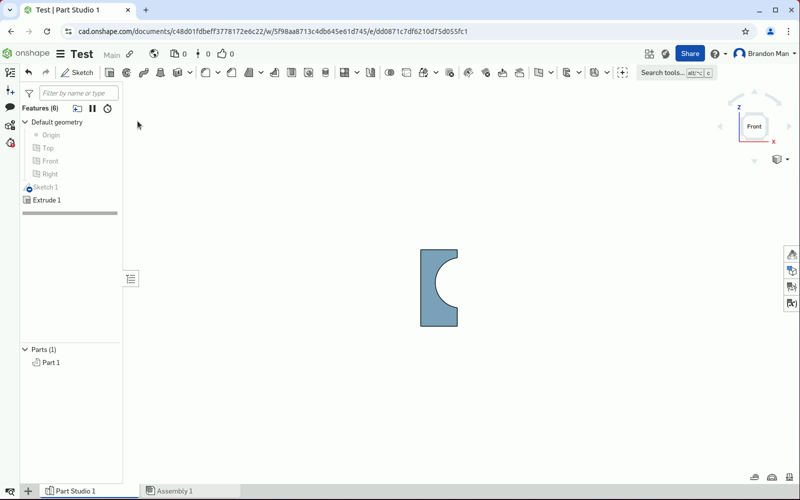
key(shift+h)
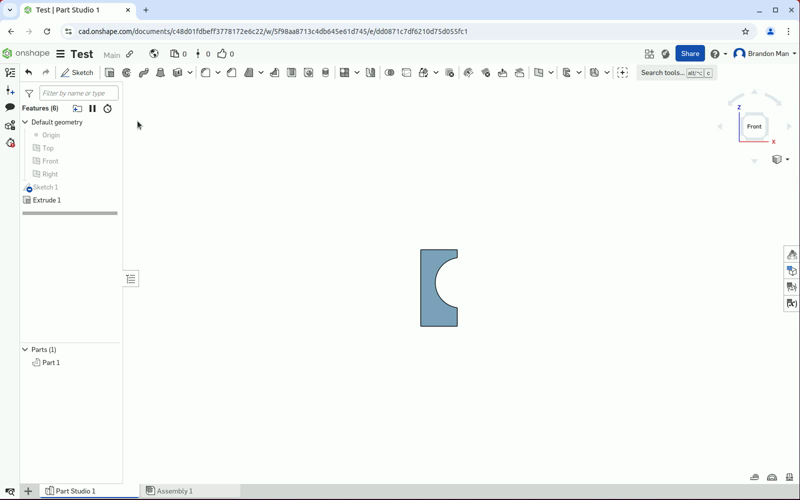
mouse_move(73, 189)
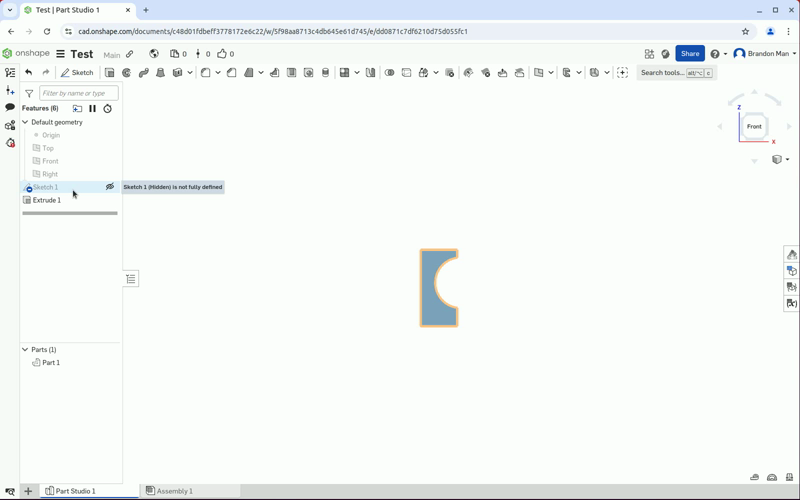
click(73, 189)
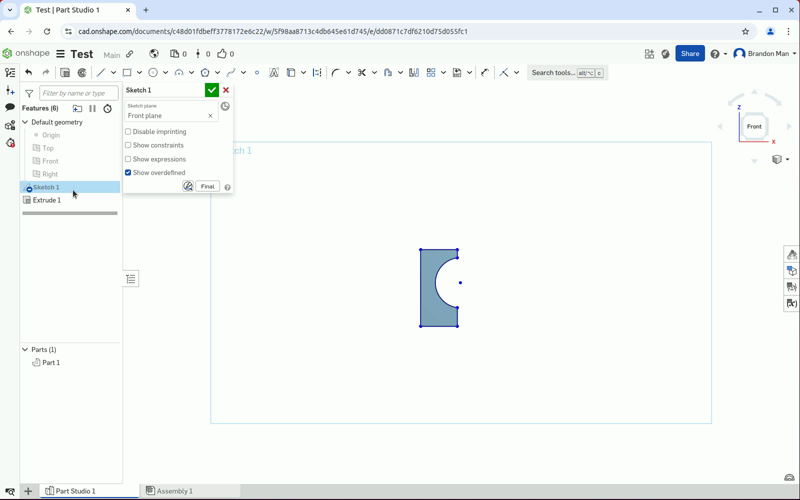
mouse_move(229, 92)
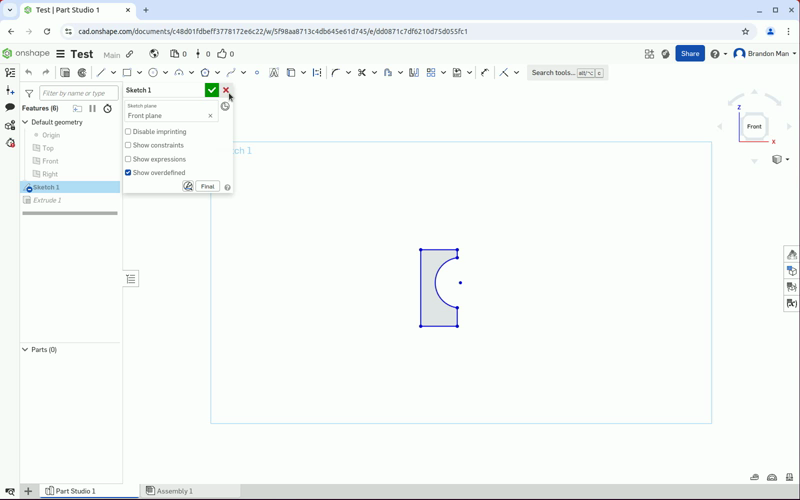
click(229, 92)
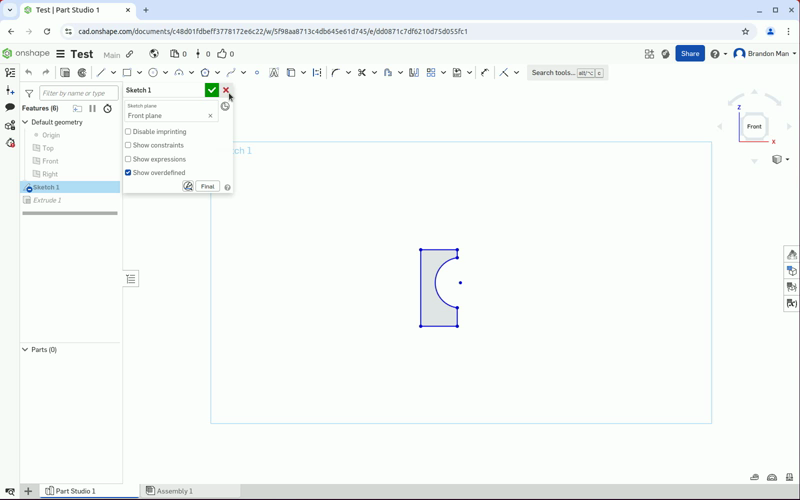
key(shift+s)
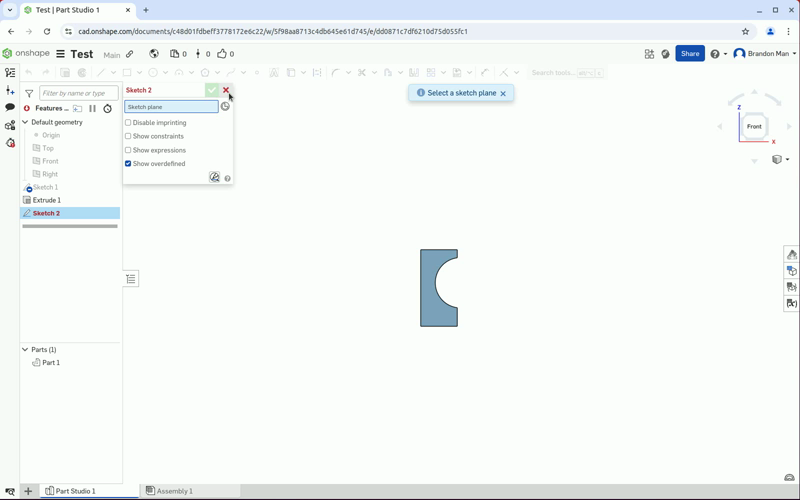
mouse_move(73, 163)
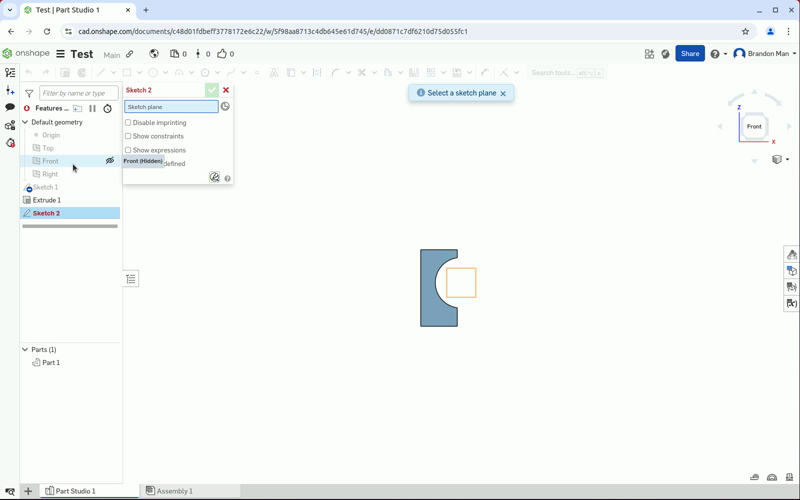
click(73, 163)
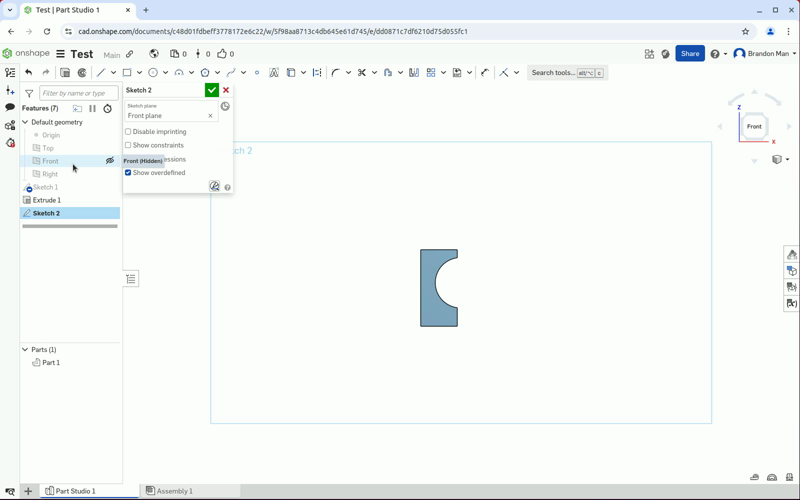
mouse_move(73, 352)
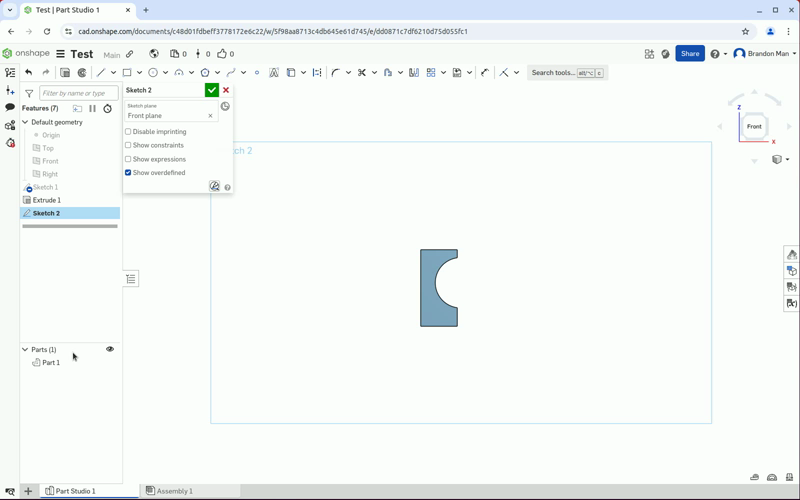
key(y)
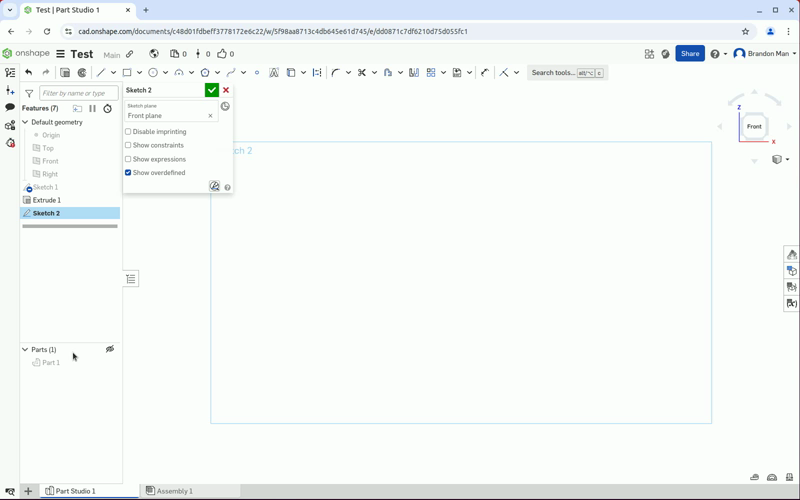
key(a)
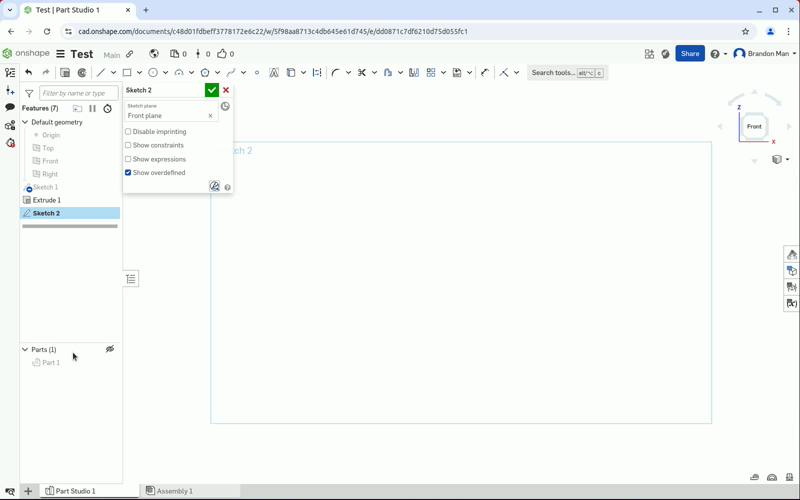
key_down(shift)
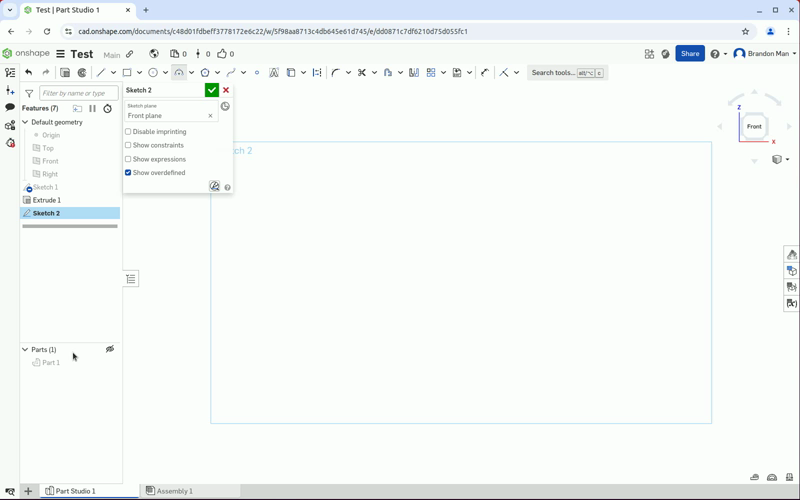
mouse_move(457, 258)
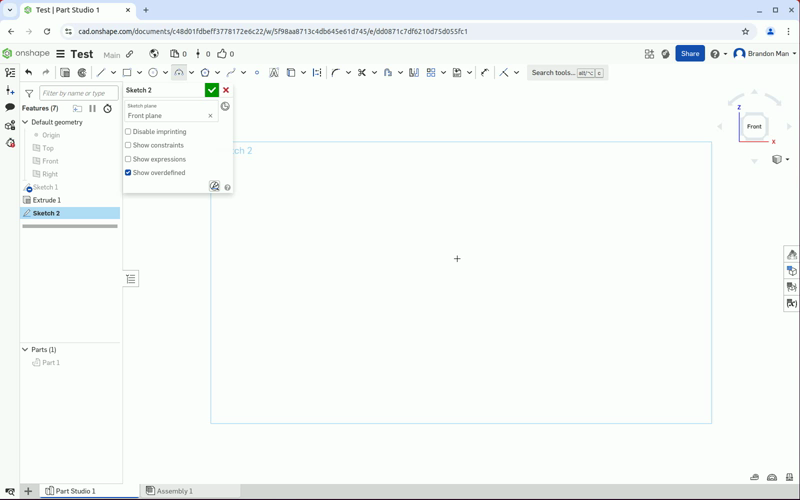
click(457, 258)
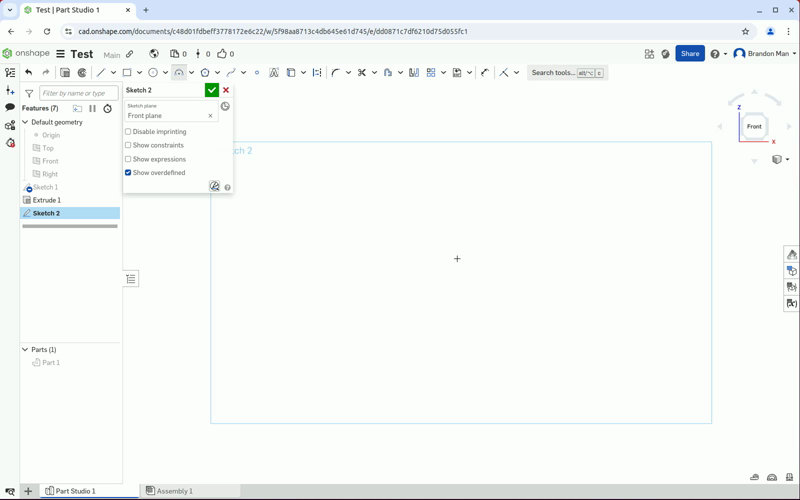
key_up(shift)
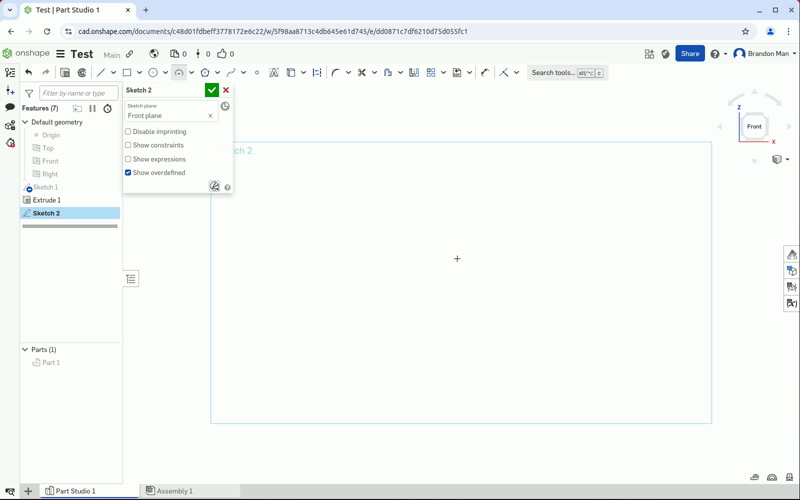
key_down(shift)
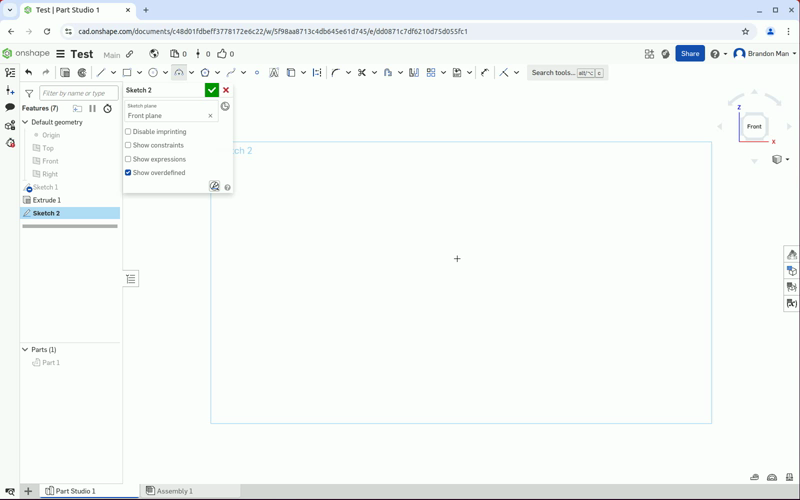
mouse_move(464, 258)
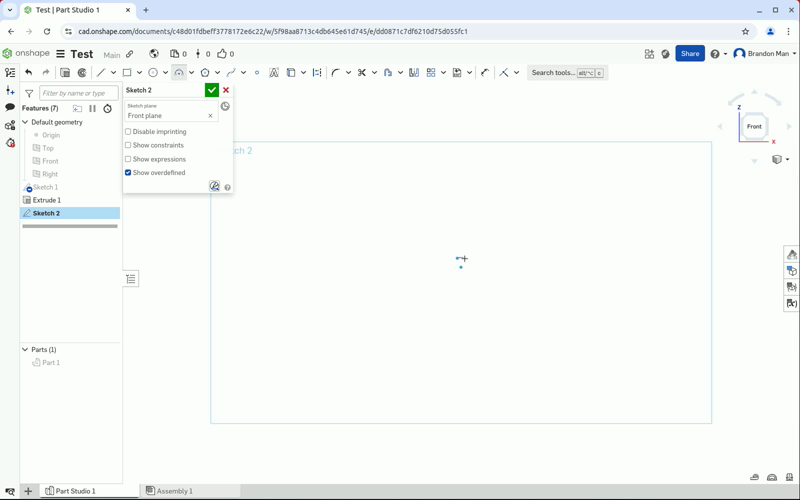
scroll(6)
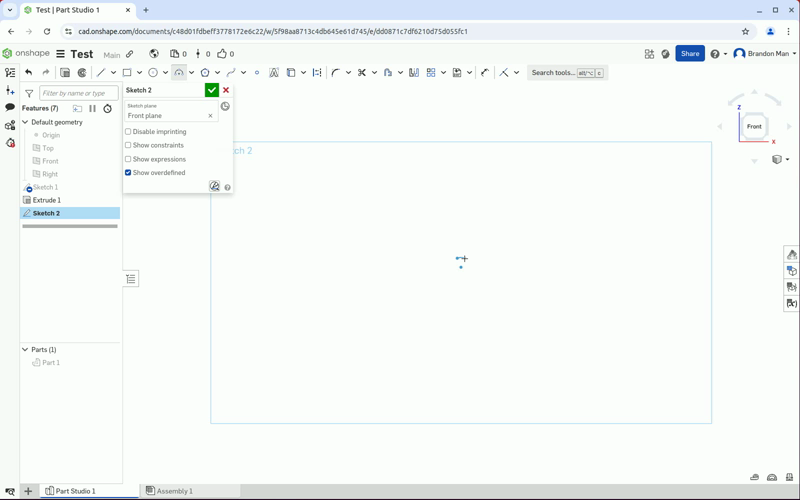
scroll(6)
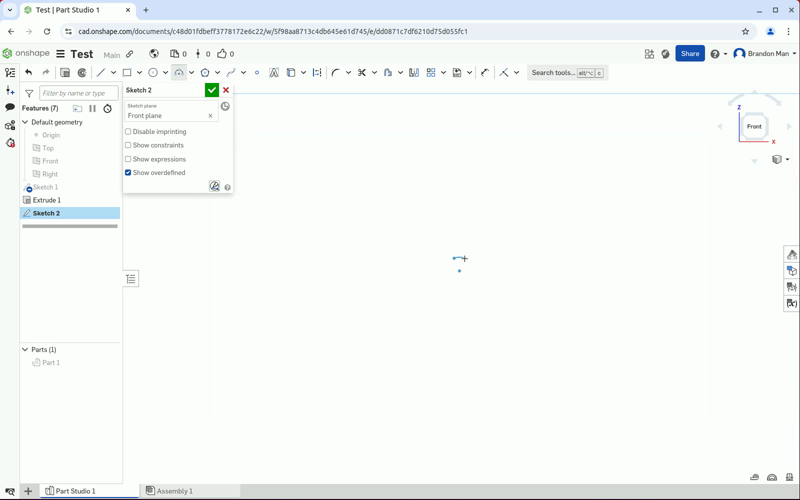
scroll(6)
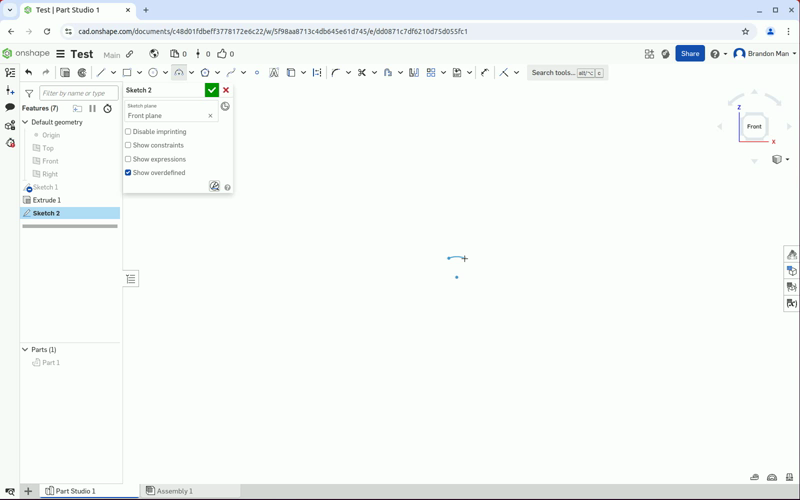
scroll(6)
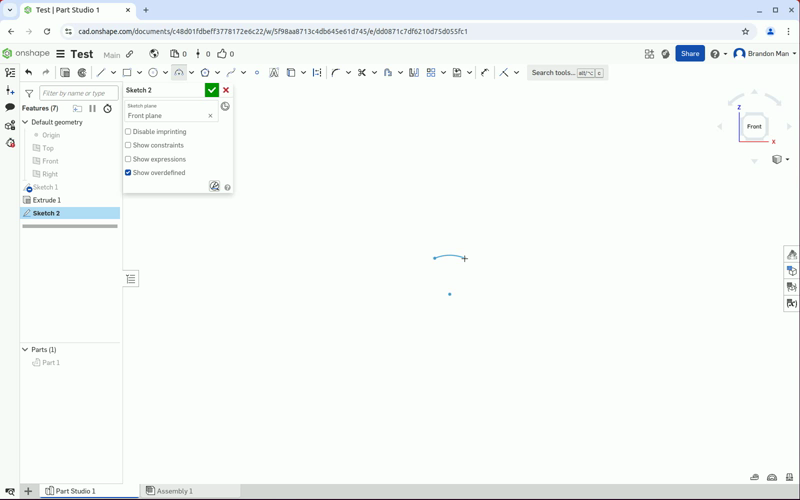
scroll(6)
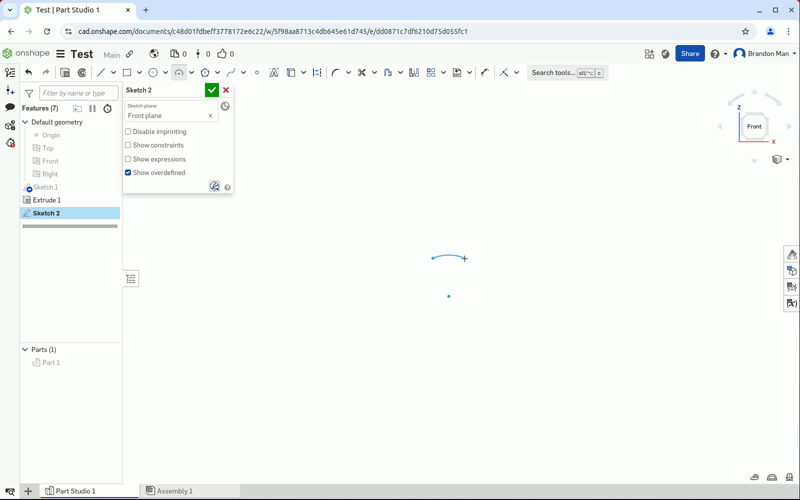
scroll(6)
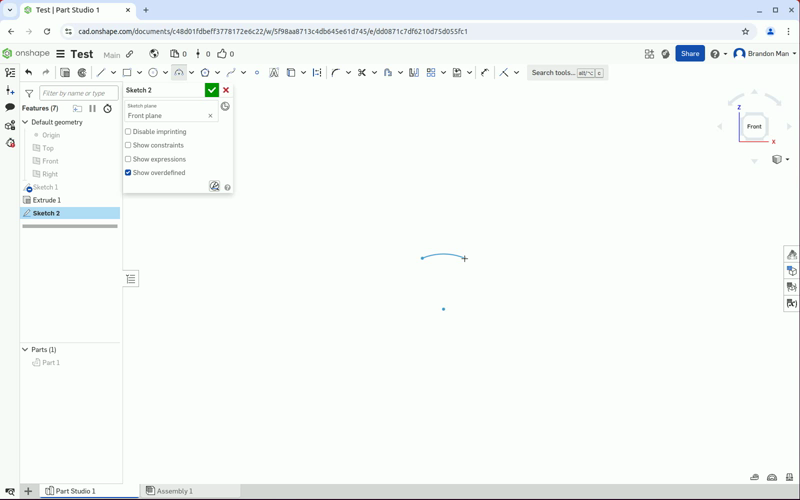
scroll(6)
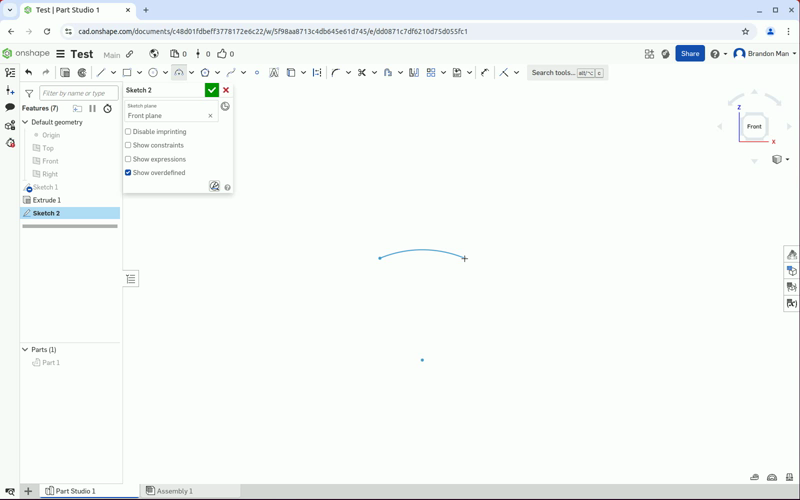
click(464, 258)
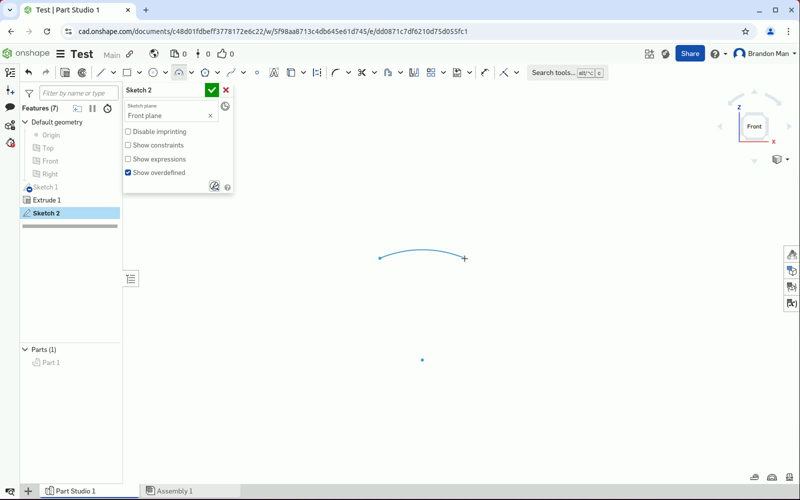
scroll(-6)
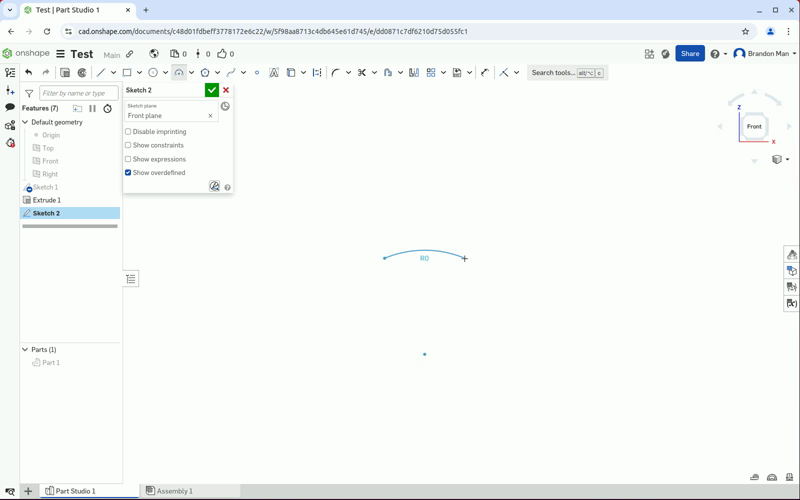
scroll(-6)
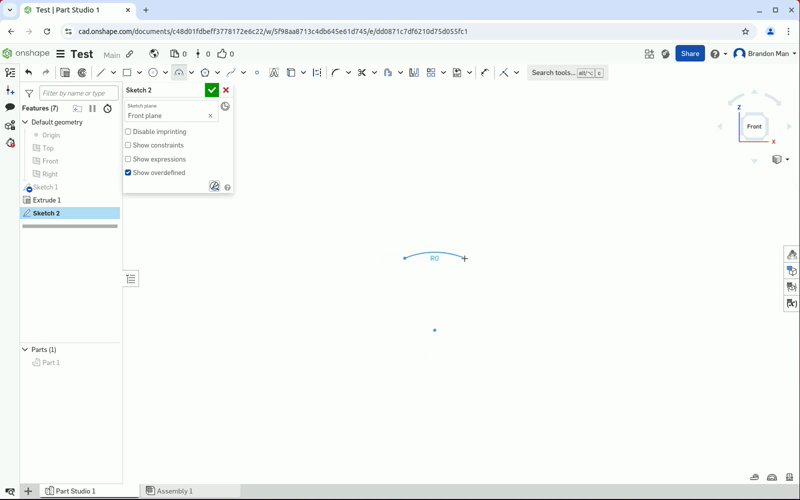
scroll(-6)
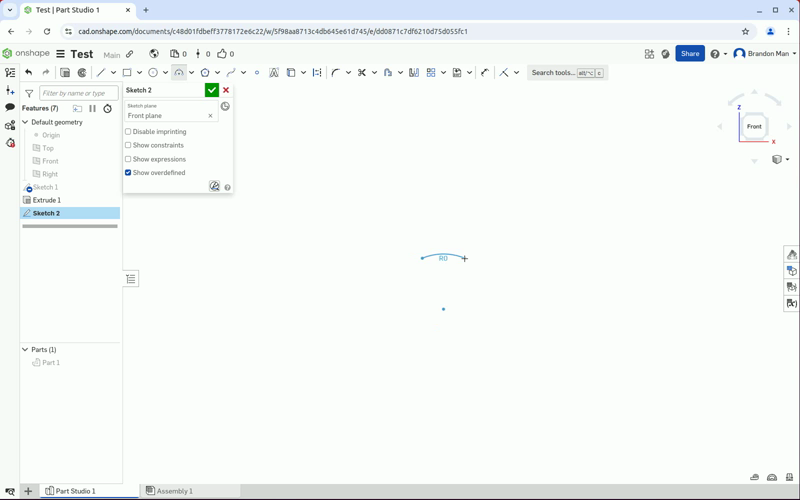
scroll(-6)
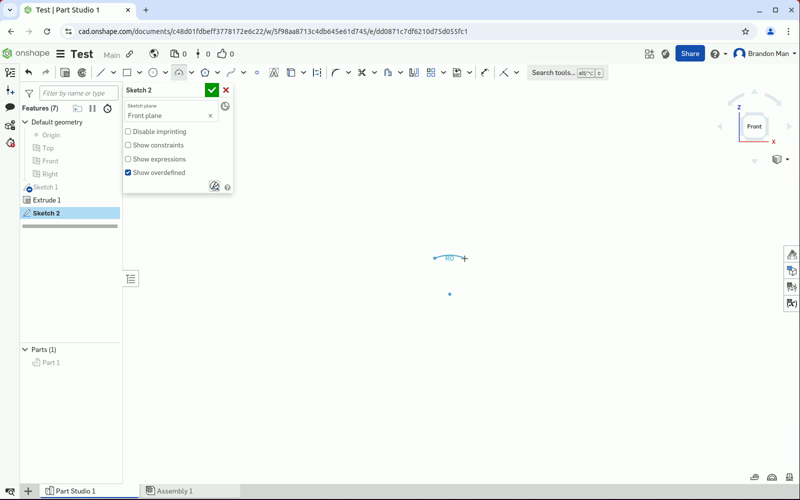
scroll(-6)
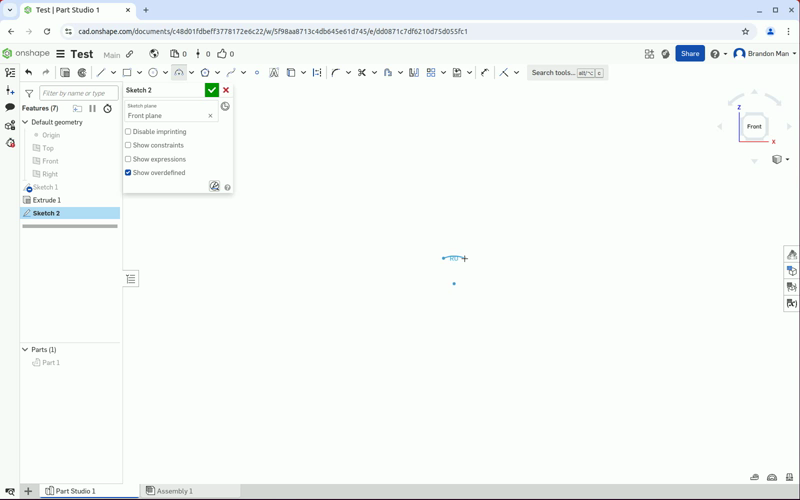
scroll(-6)
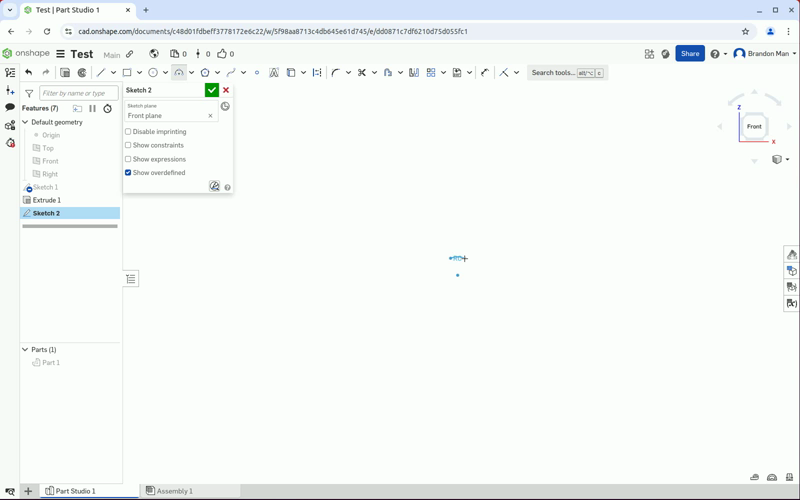
scroll(-6)
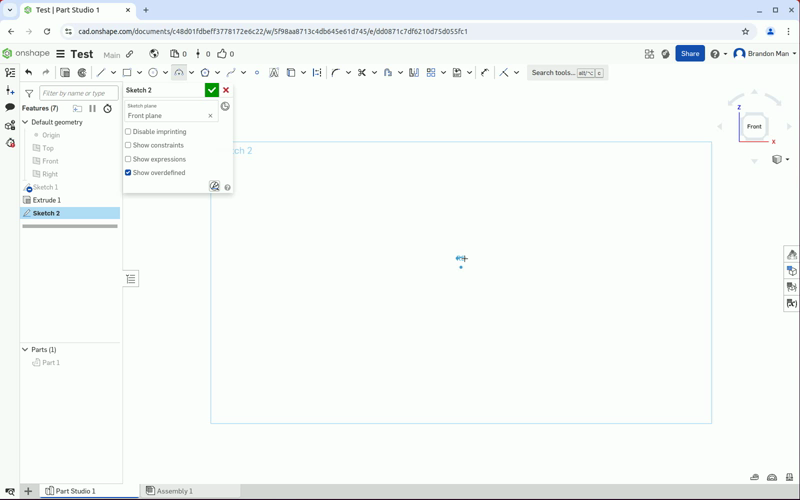
mouse_move(461, 257)
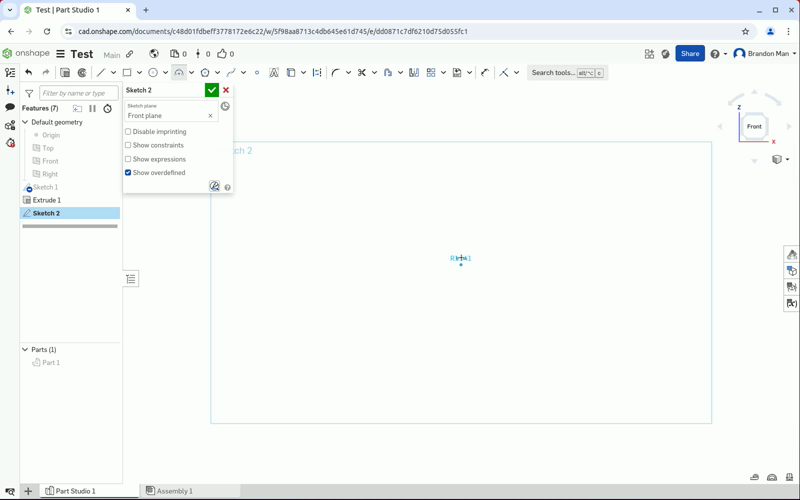
scroll(6)
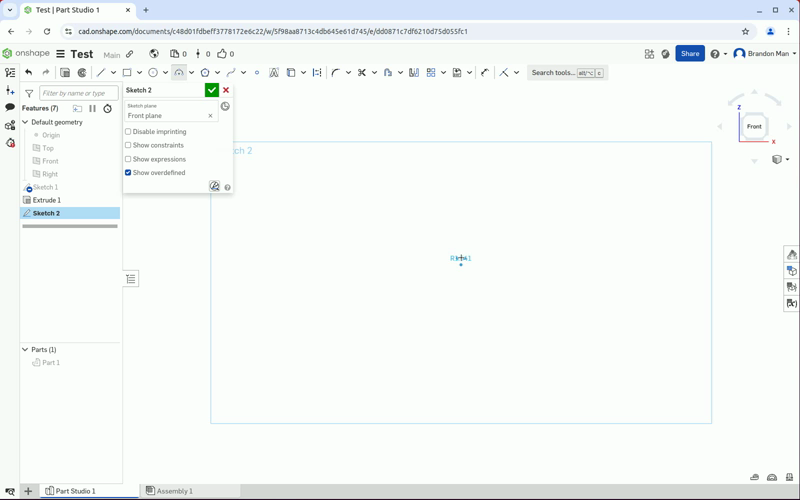
scroll(6)
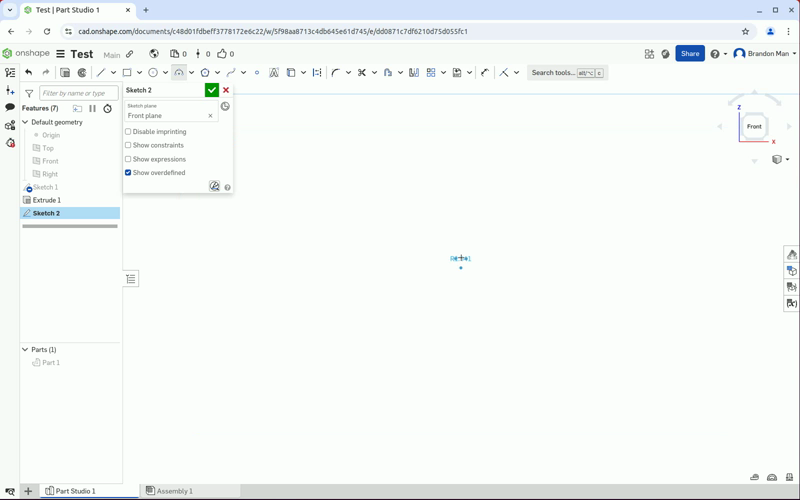
scroll(6)
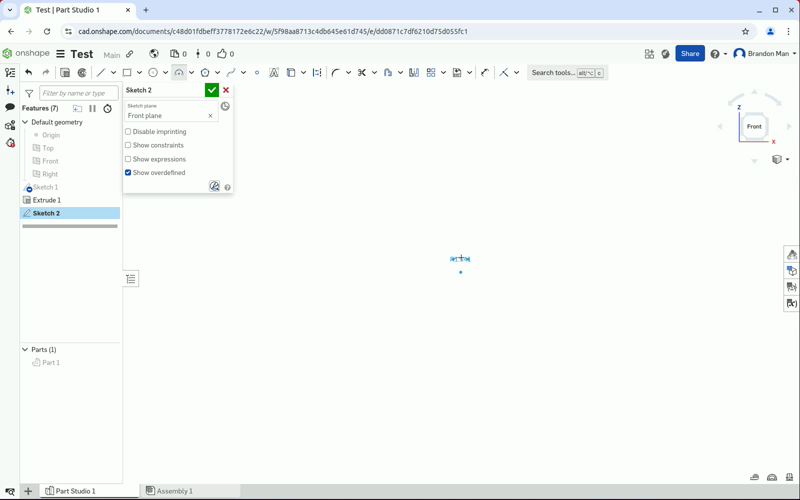
scroll(6)
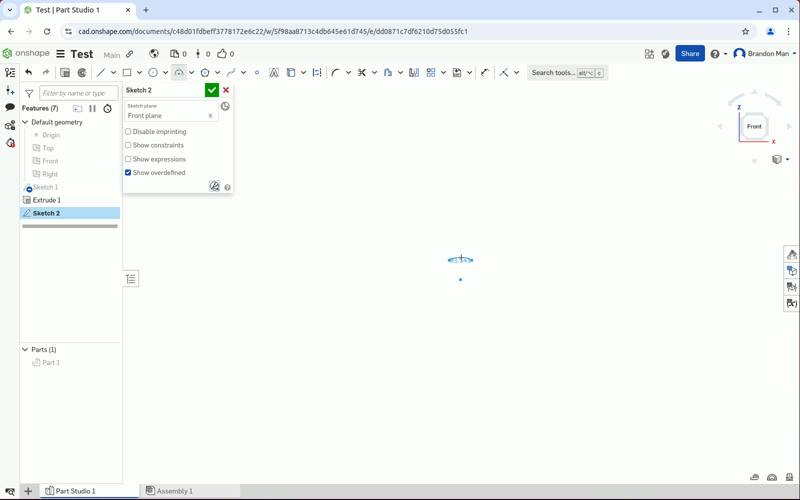
scroll(6)
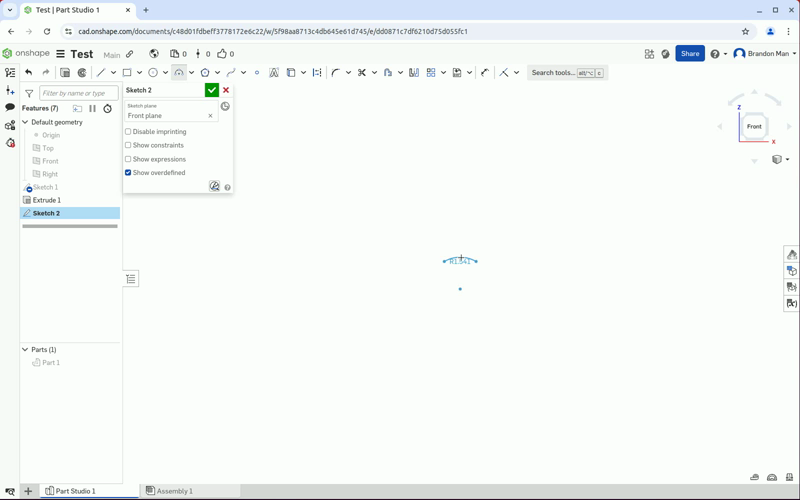
scroll(6)
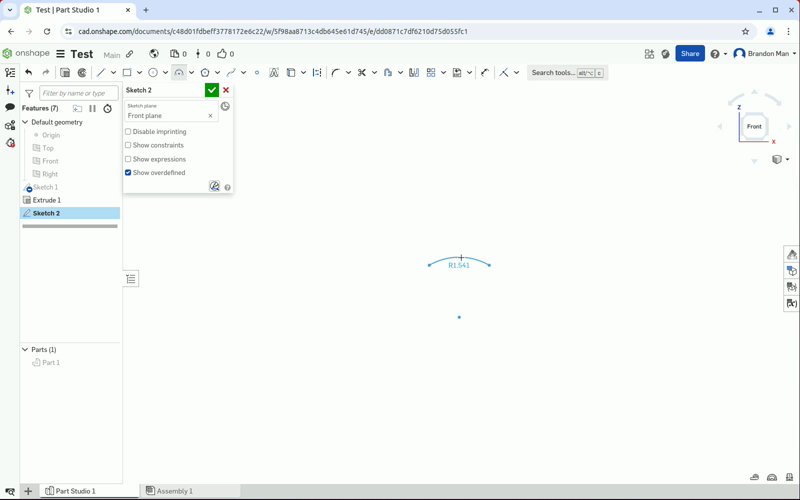
scroll(6)
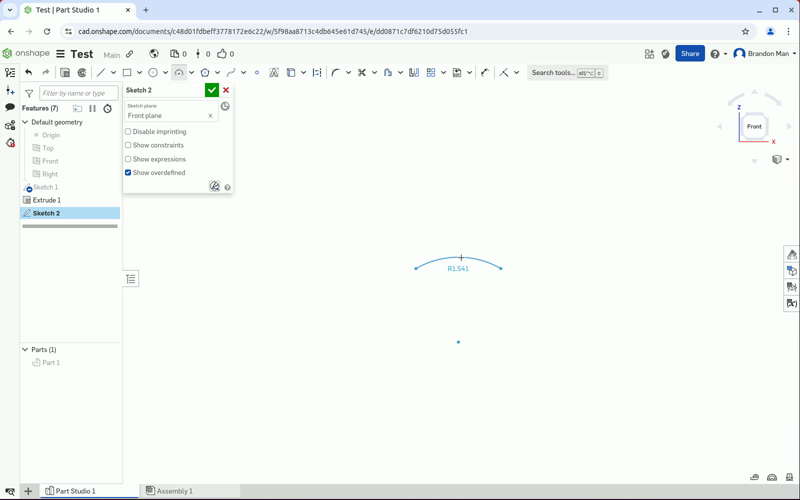
click(461, 257)
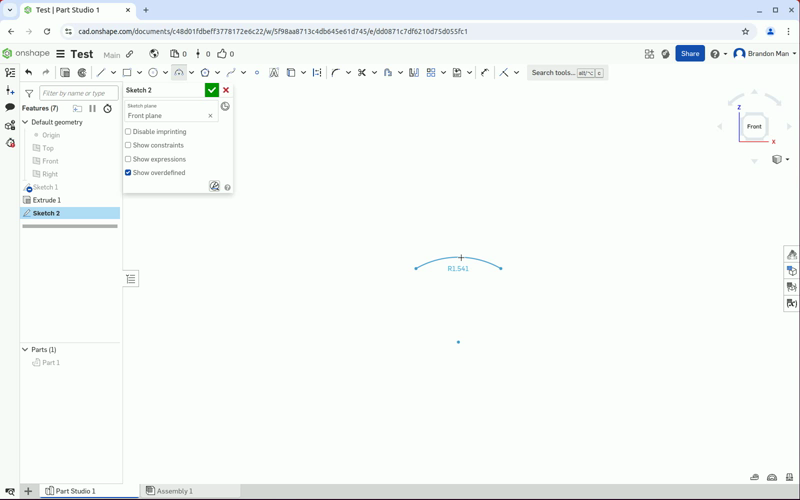
scroll(-6)
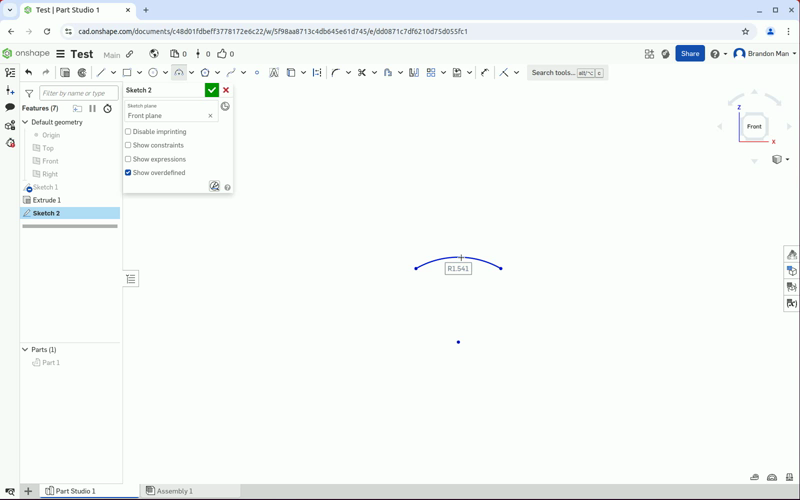
scroll(-6)
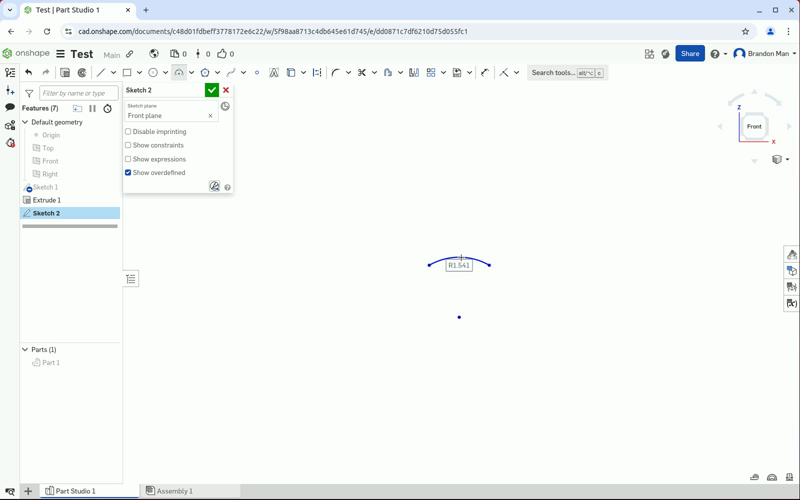
scroll(-6)
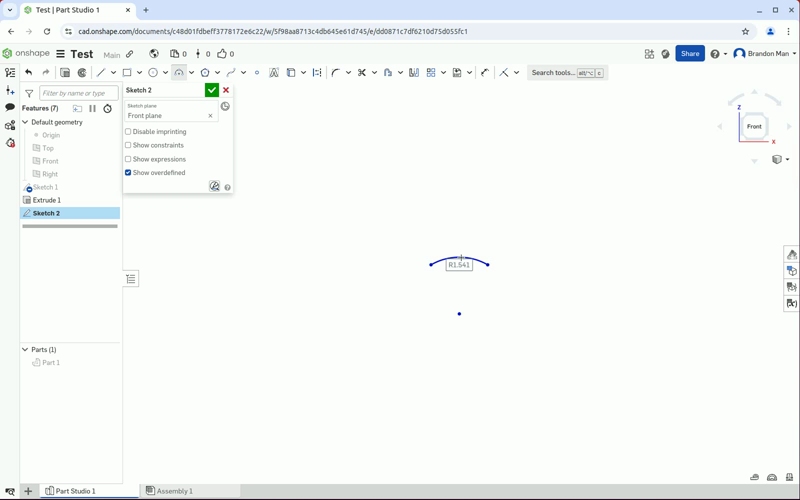
scroll(-6)
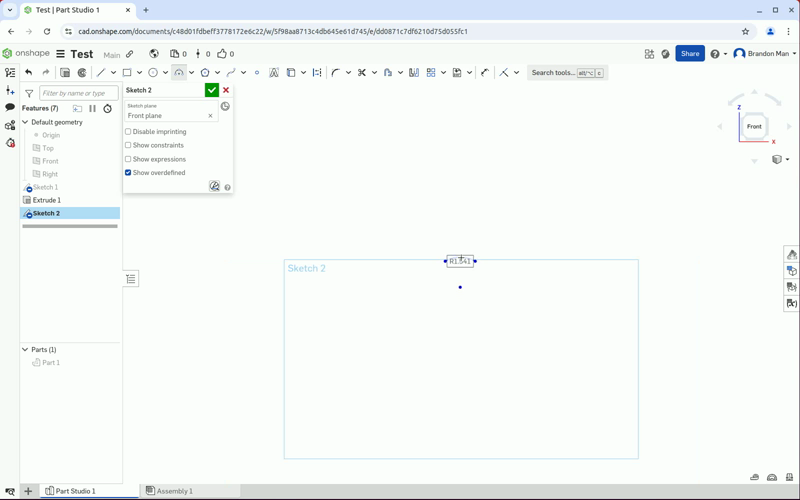
scroll(-6)
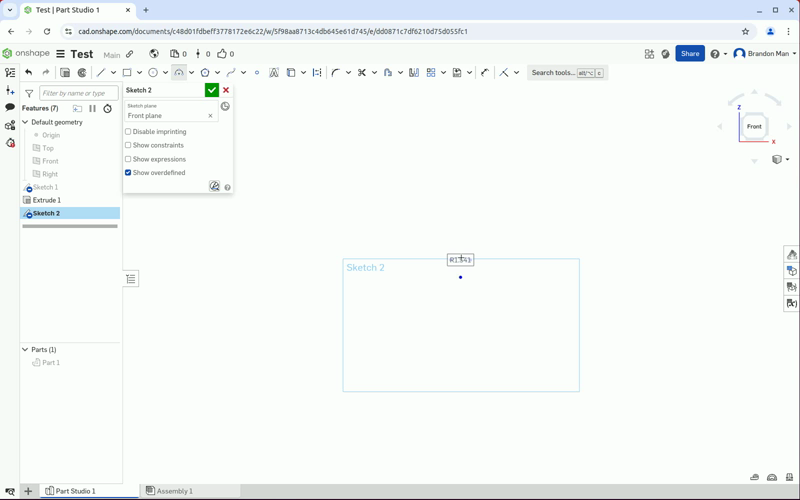
scroll(-6)
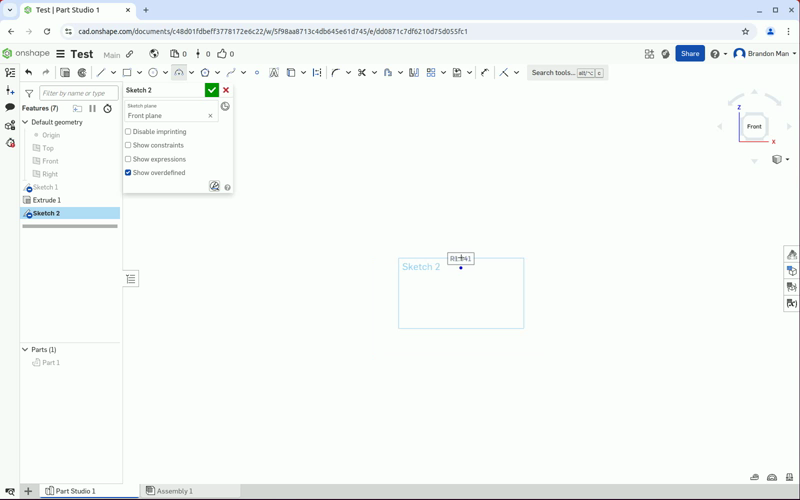
scroll(-6)
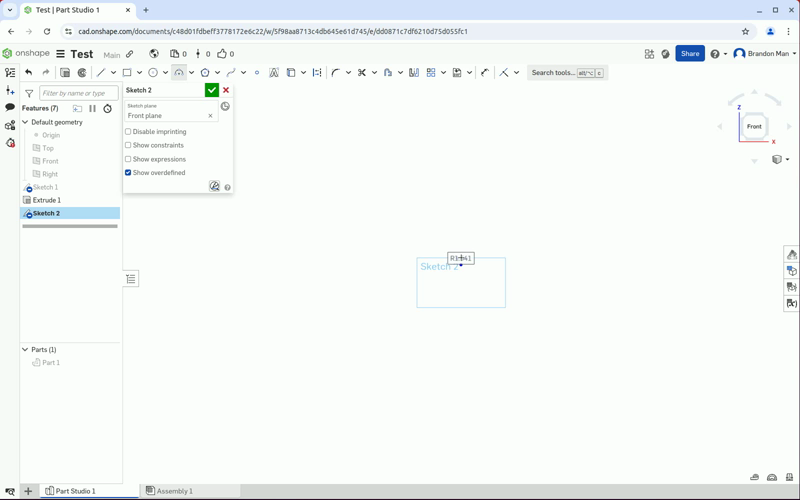
key_up(shift)
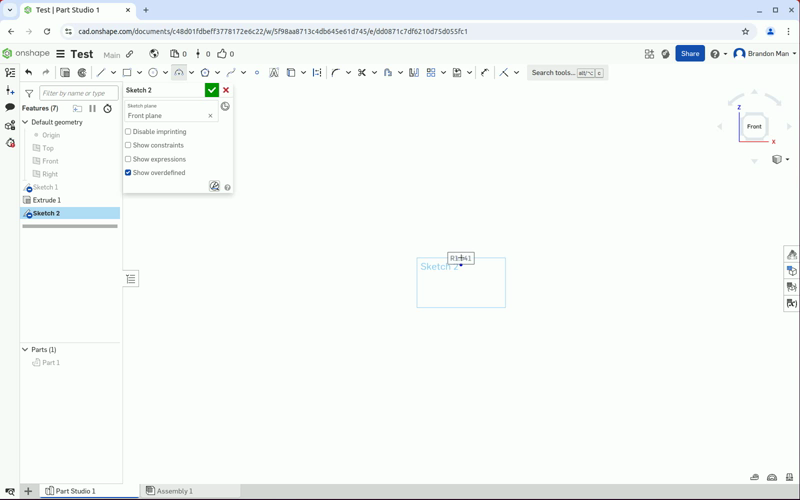
key(esc)
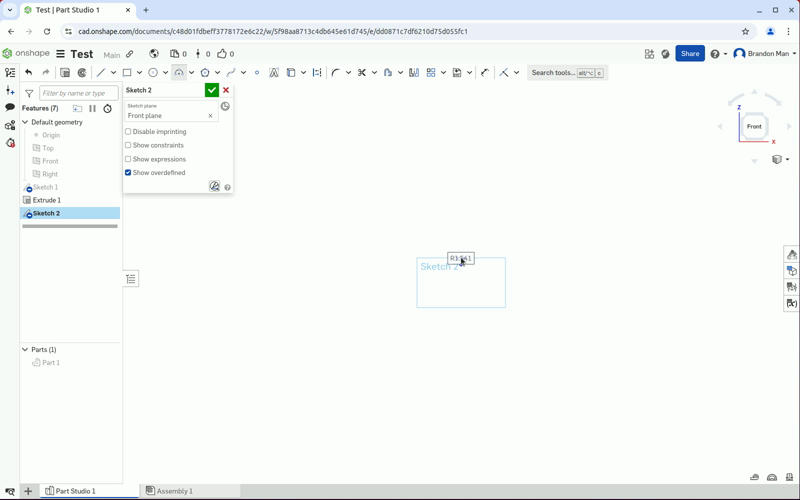
key(l)
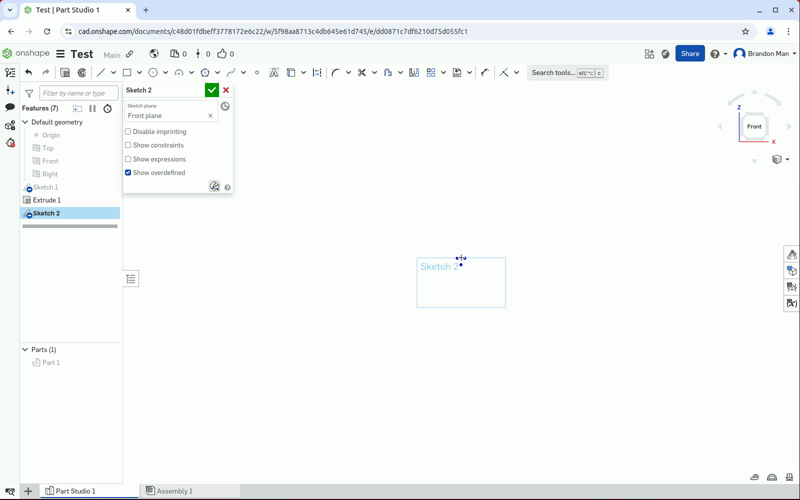
mouse_move(464, 258)
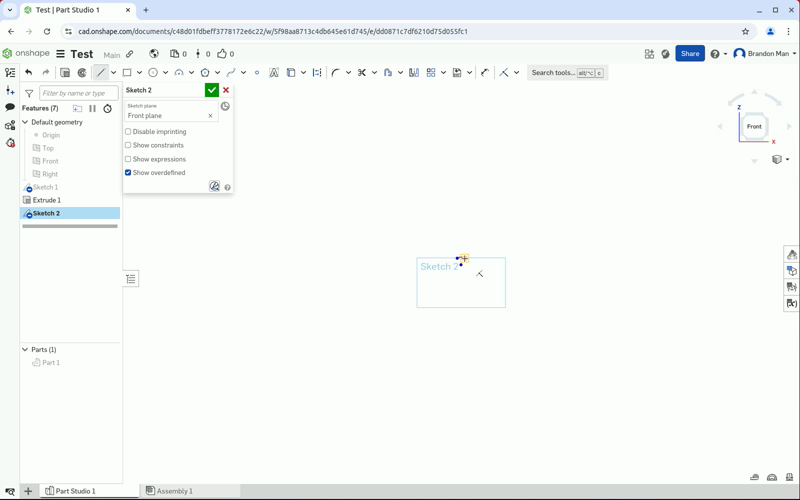
scroll(6)
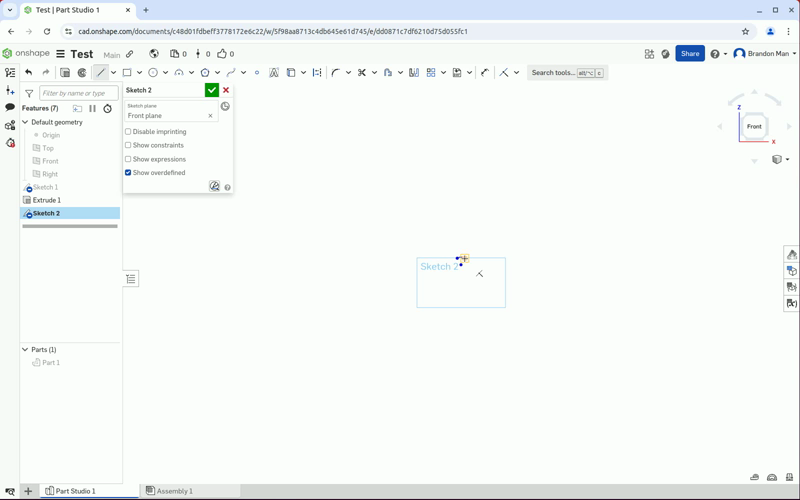
scroll(6)
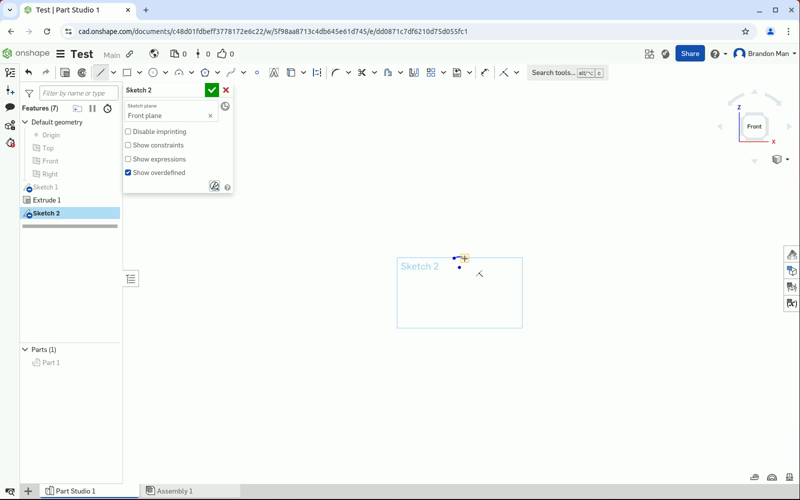
scroll(6)
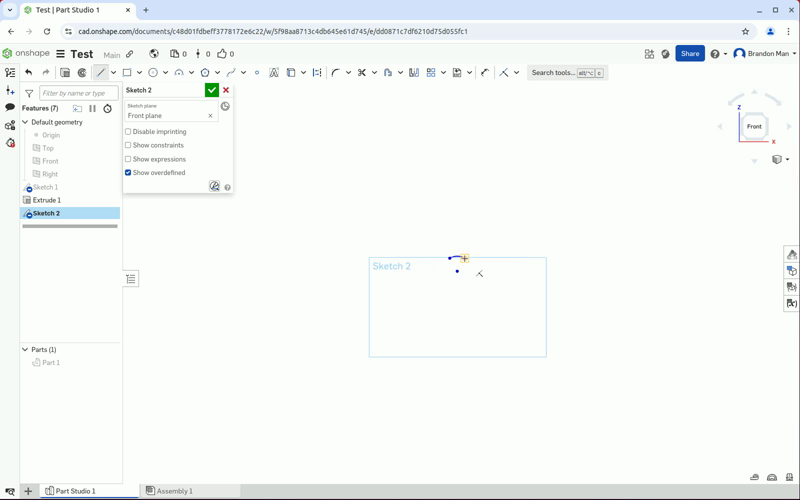
scroll(6)
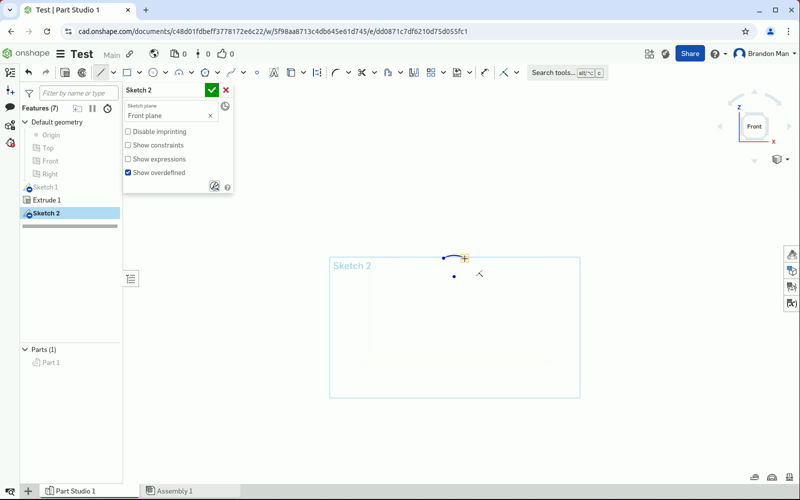
scroll(6)
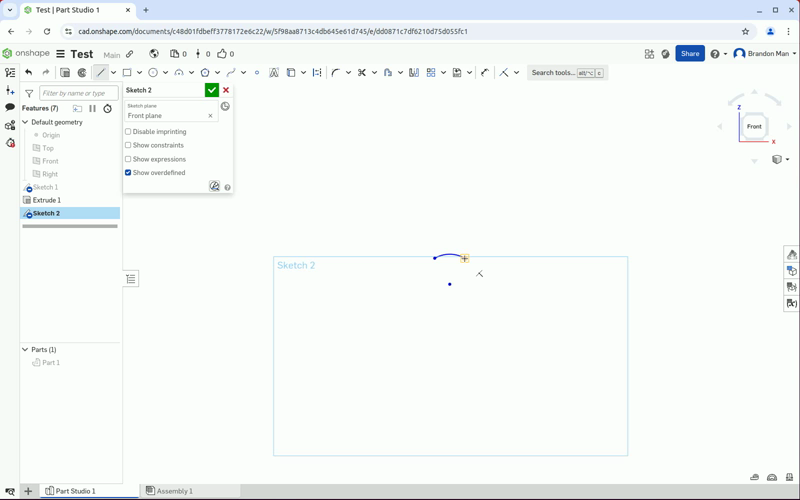
scroll(6)
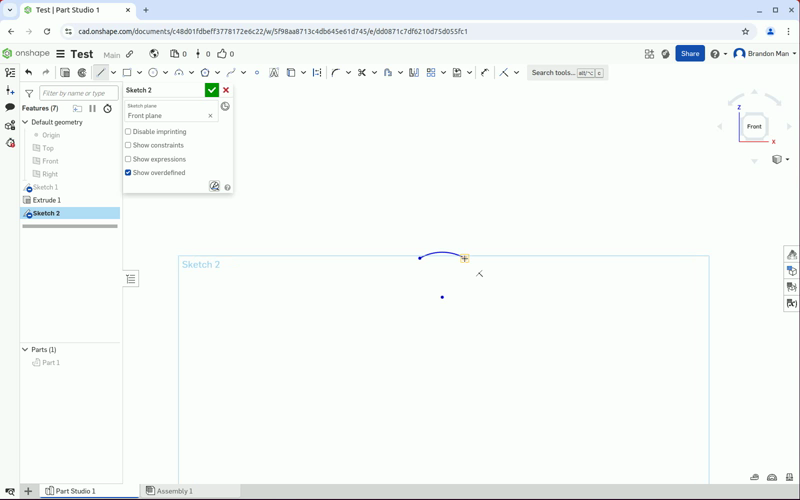
scroll(6)
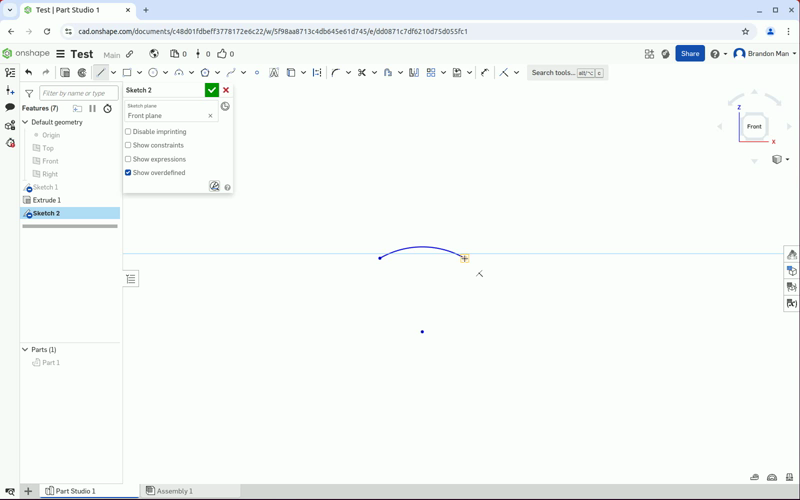
click(464, 258)
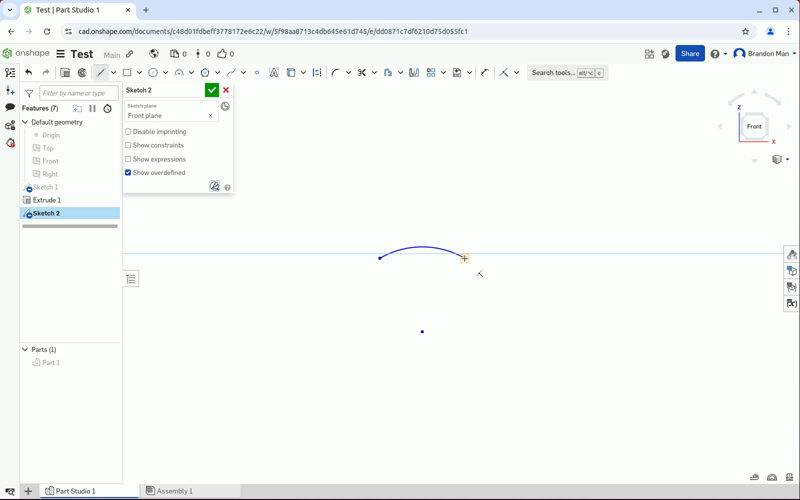
scroll(-6)
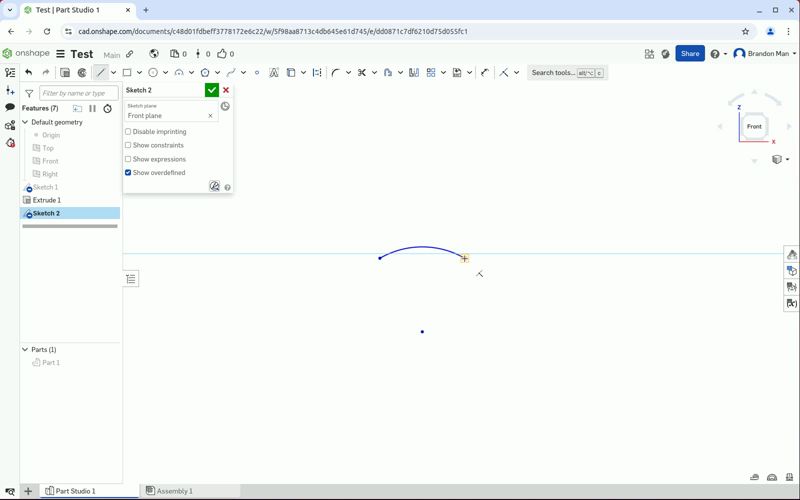
scroll(-6)
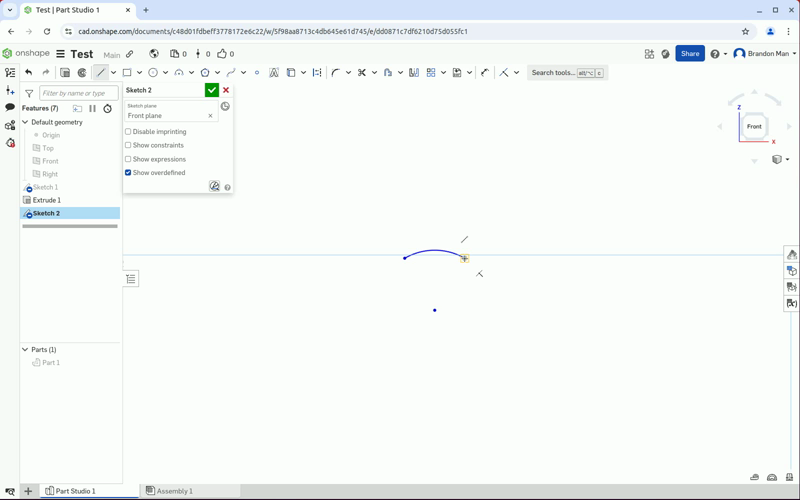
scroll(-6)
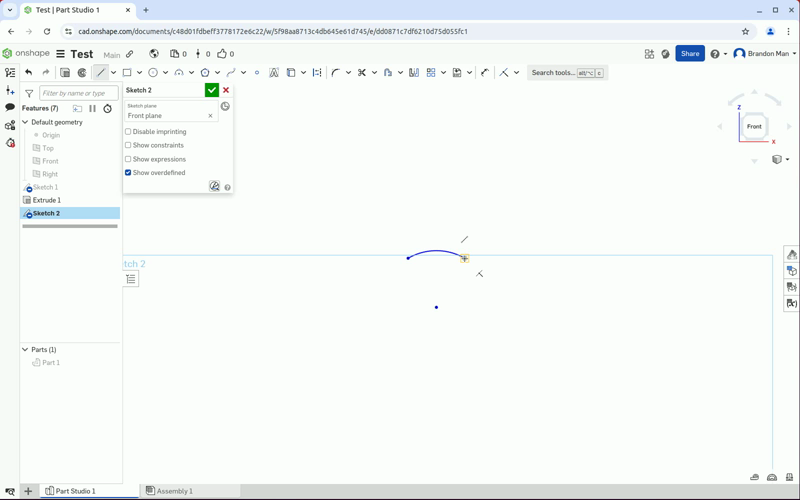
scroll(-6)
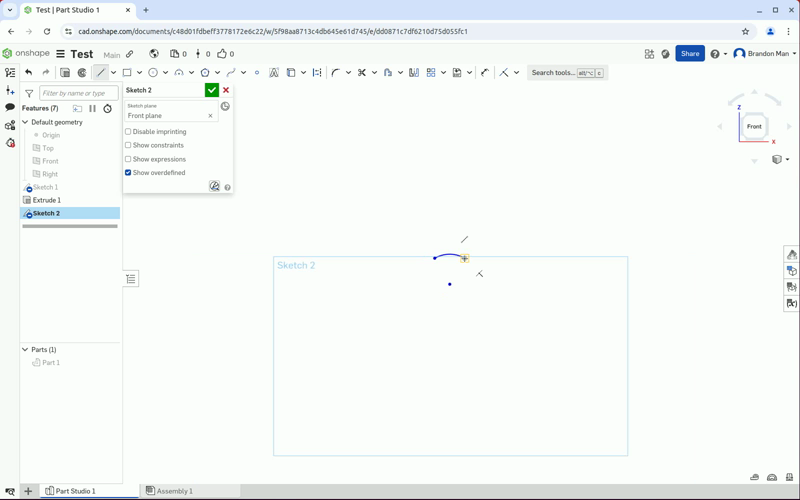
scroll(-6)
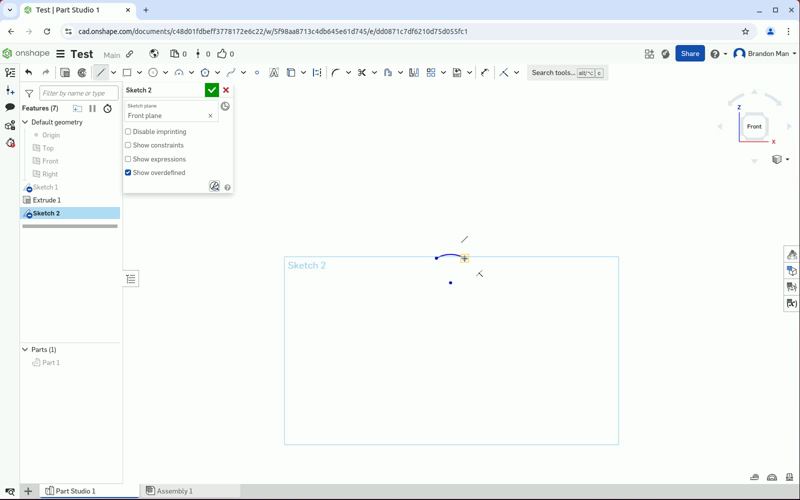
scroll(-6)
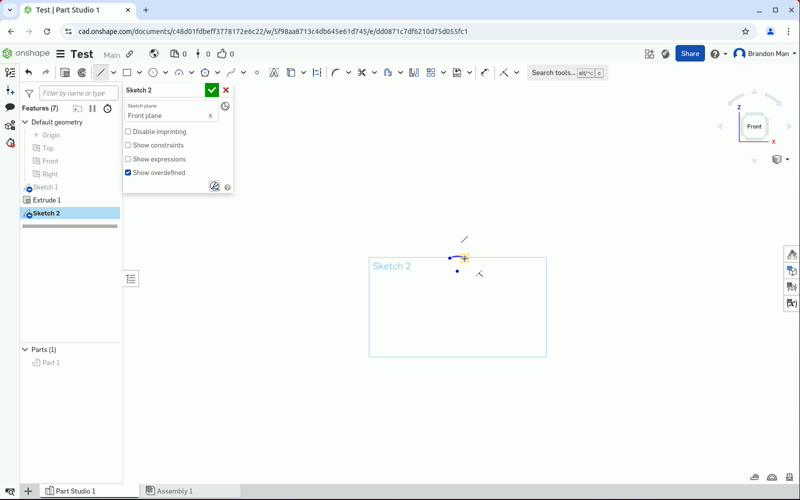
scroll(-6)
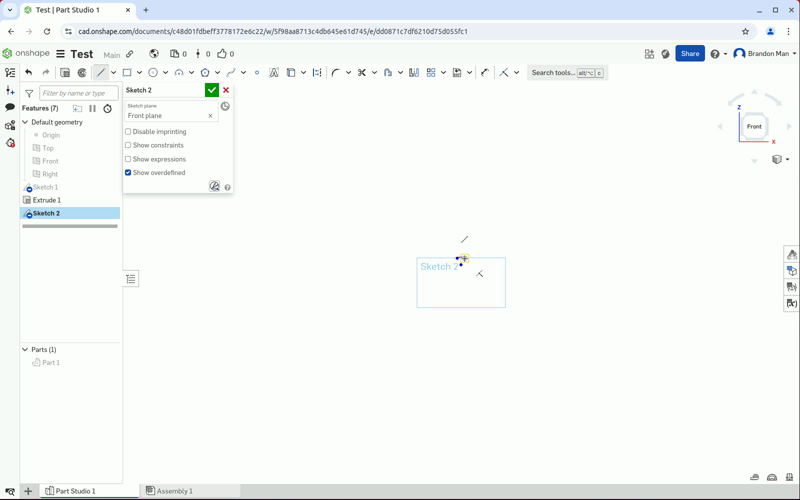
key_down(shift)
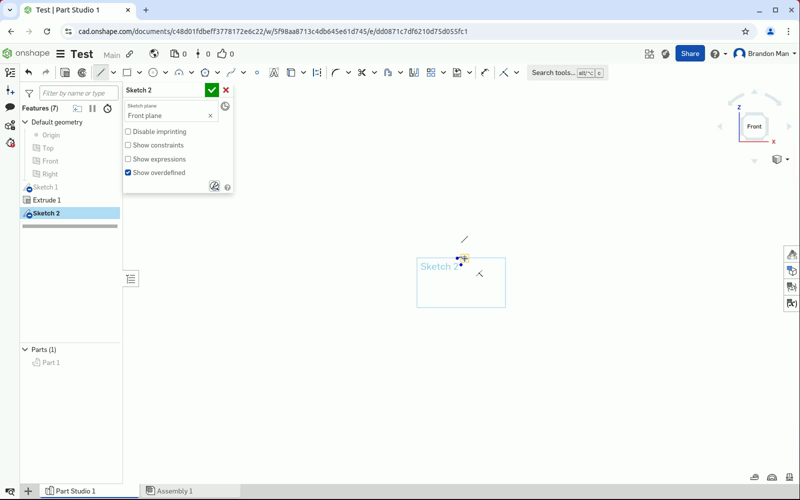
mouse_move(494, 258)
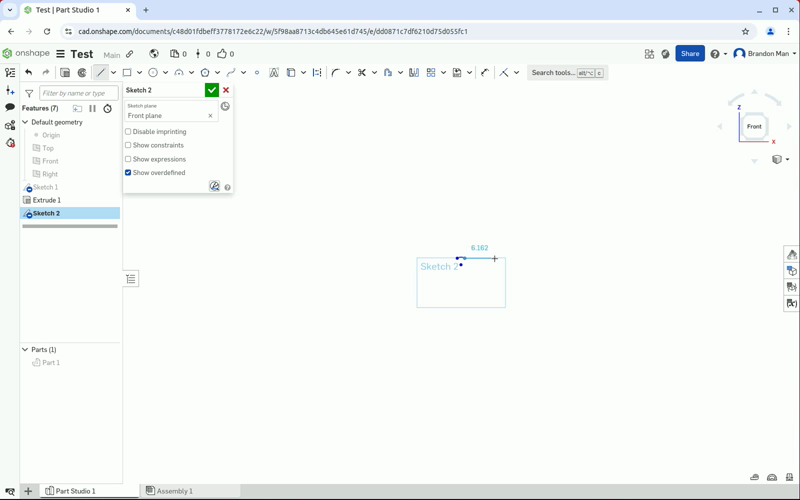
mouse_move(464, 249)
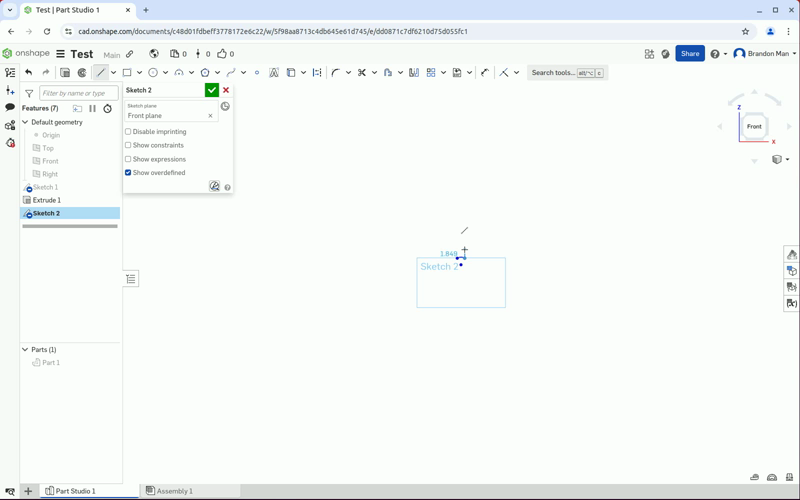
click(464, 249)
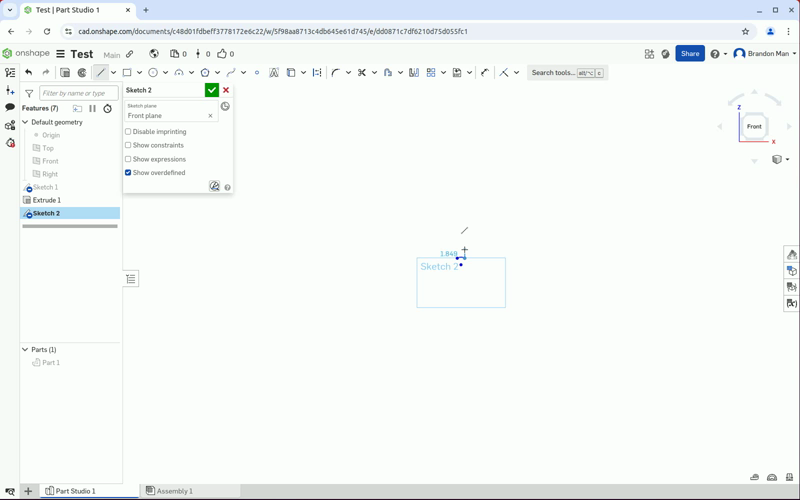
key_up(shift)
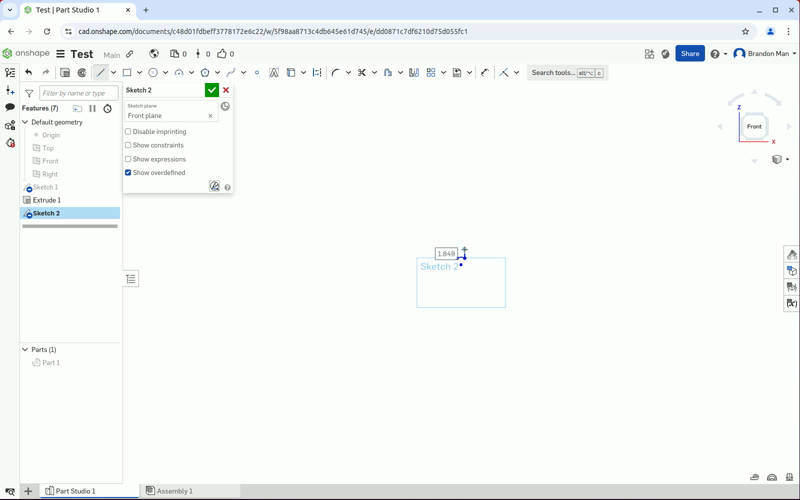
key_down(shift)
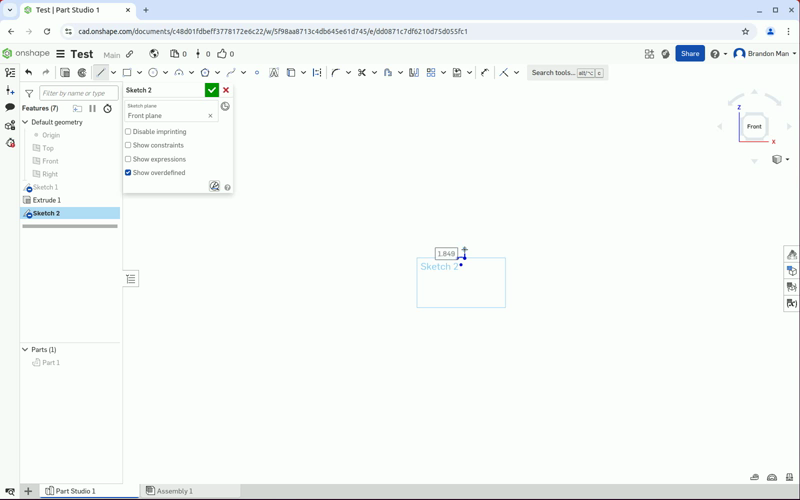
mouse_move(494, 249)
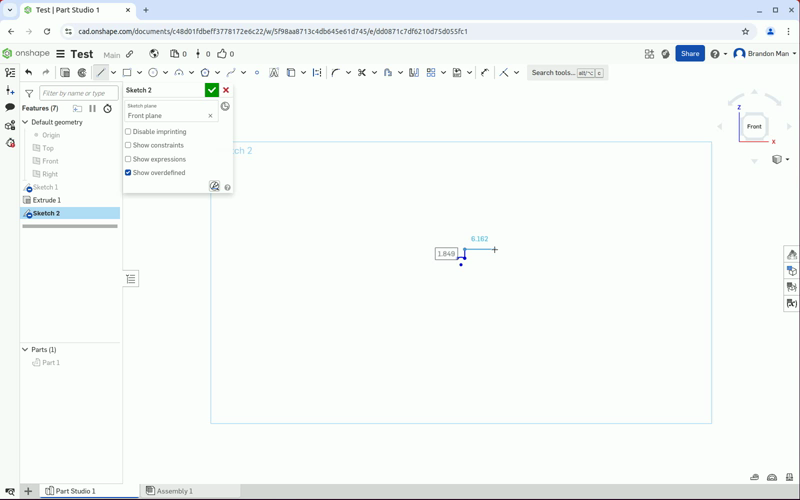
mouse_move(457, 249)
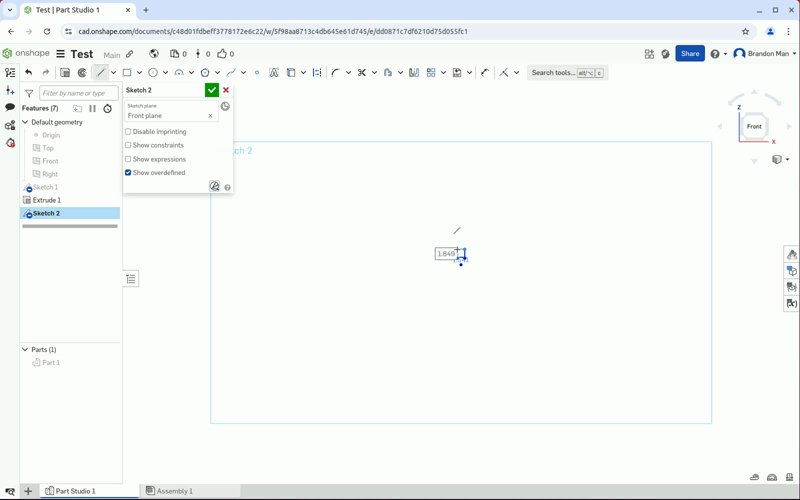
scroll(6)
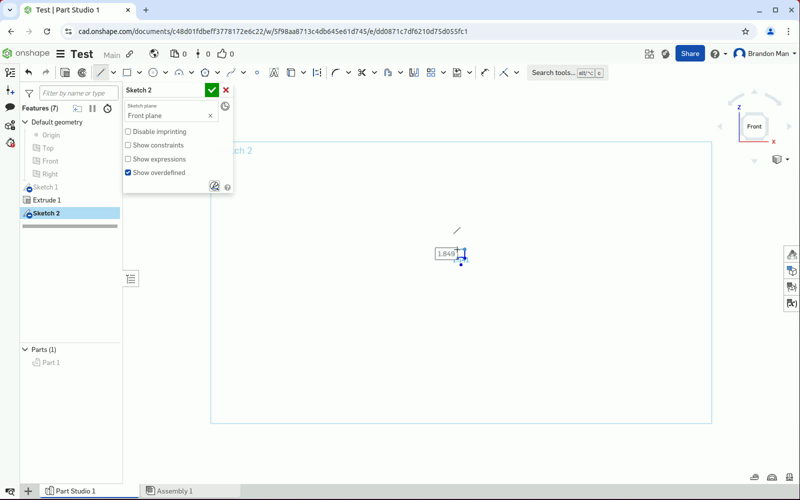
scroll(6)
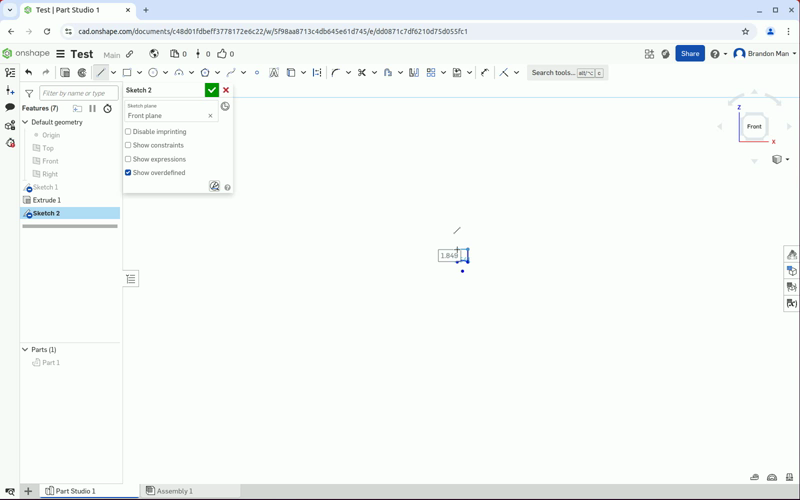
scroll(6)
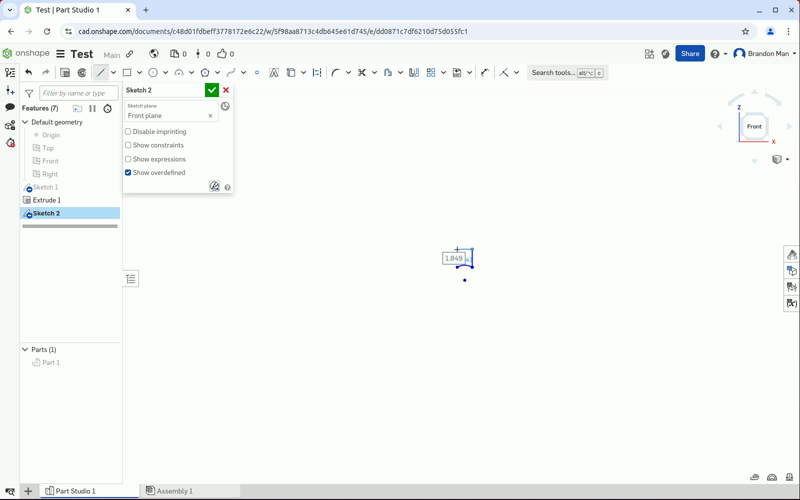
scroll(6)
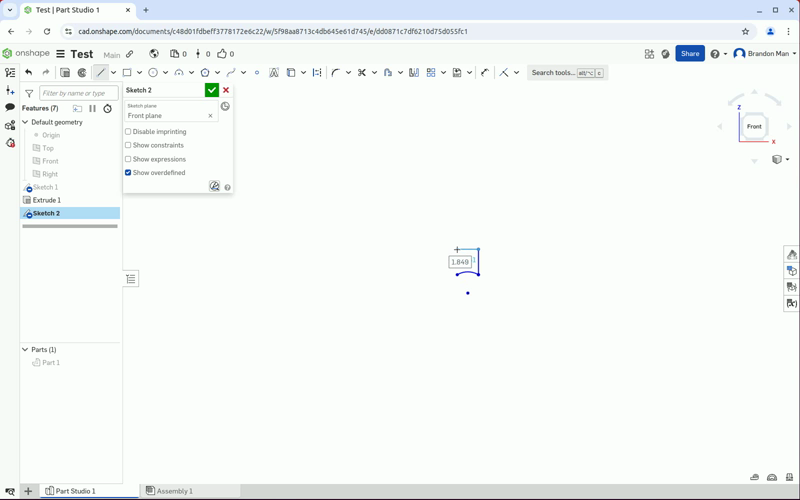
scroll(6)
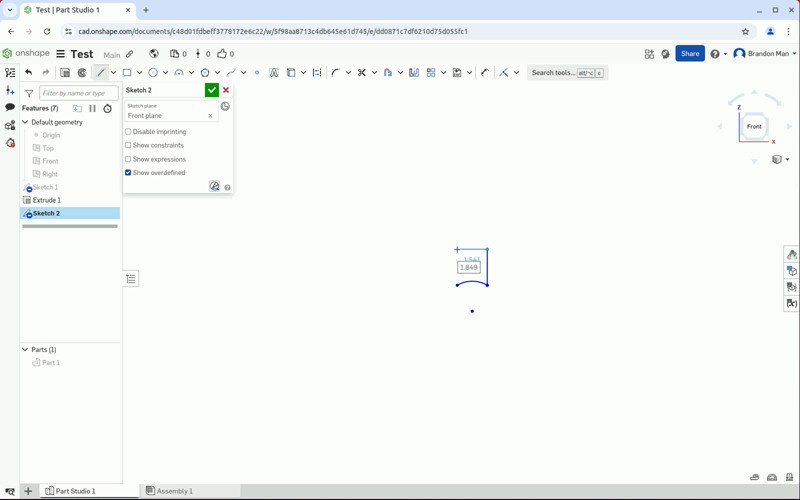
scroll(6)
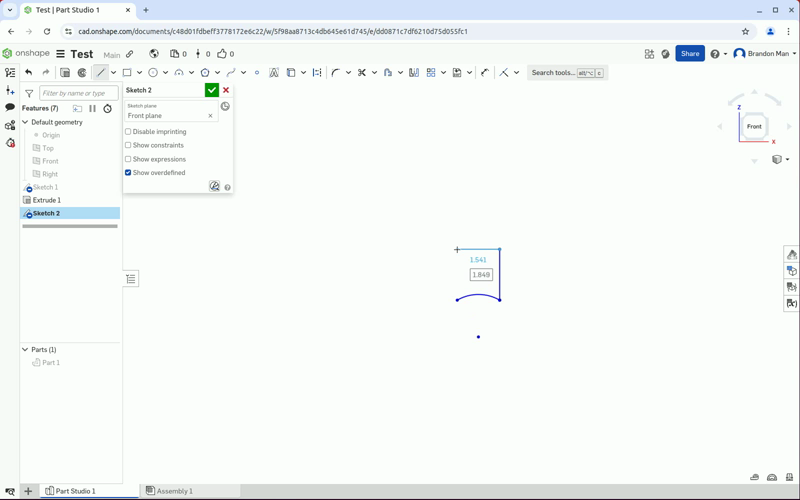
scroll(6)
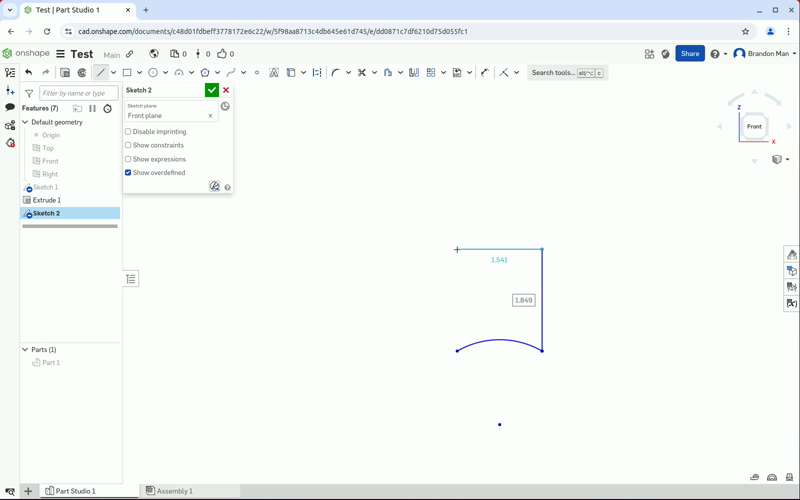
click(457, 249)
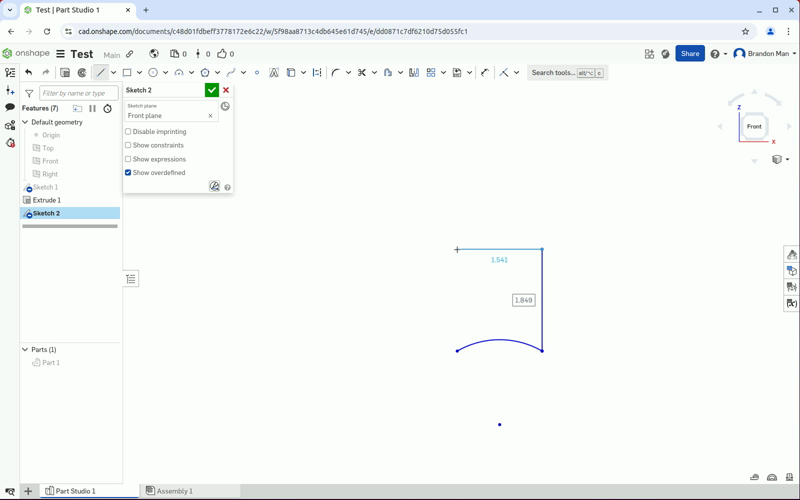
scroll(-6)
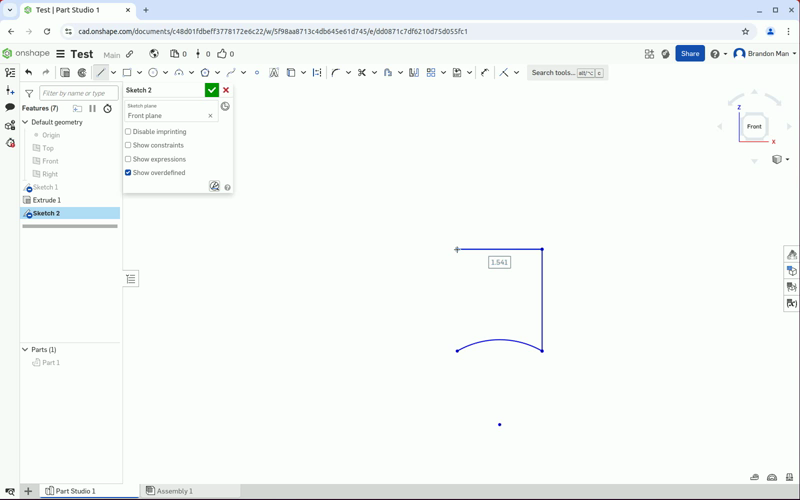
scroll(-6)
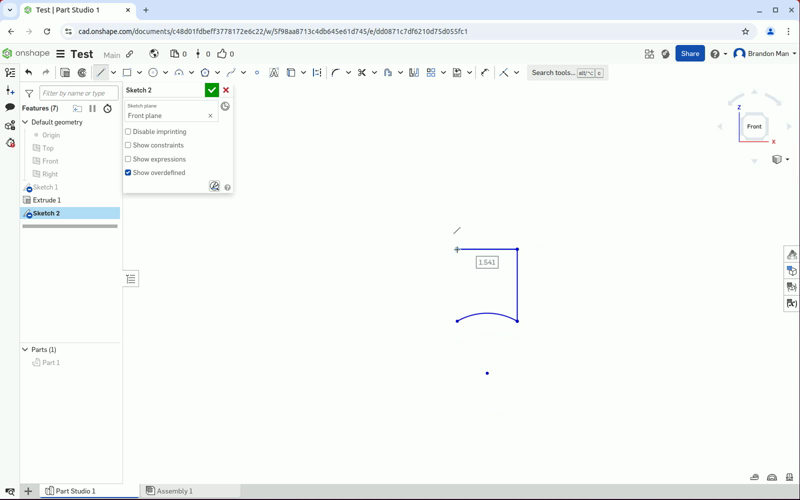
scroll(-6)
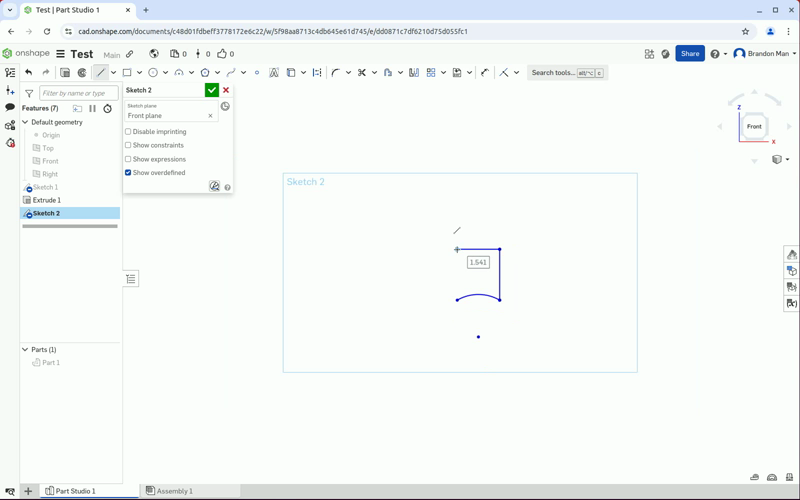
scroll(-6)
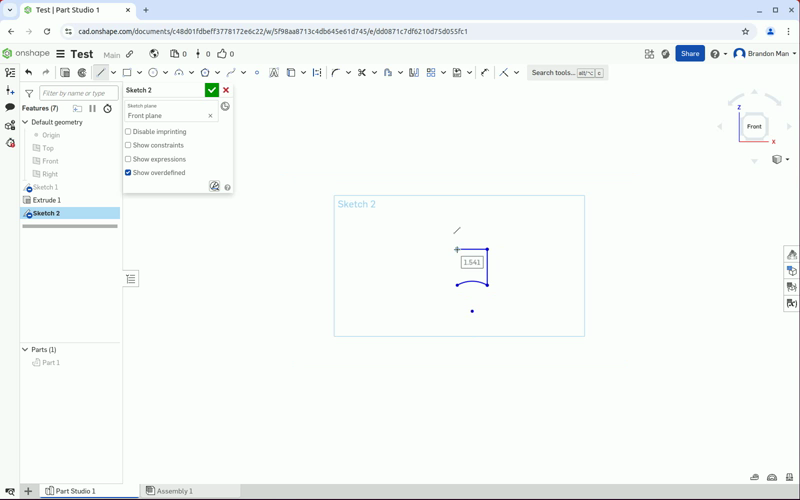
scroll(-6)
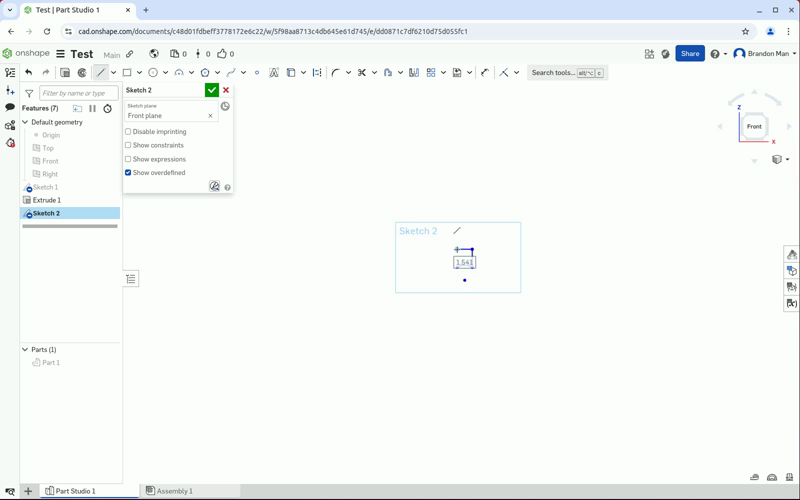
scroll(-6)
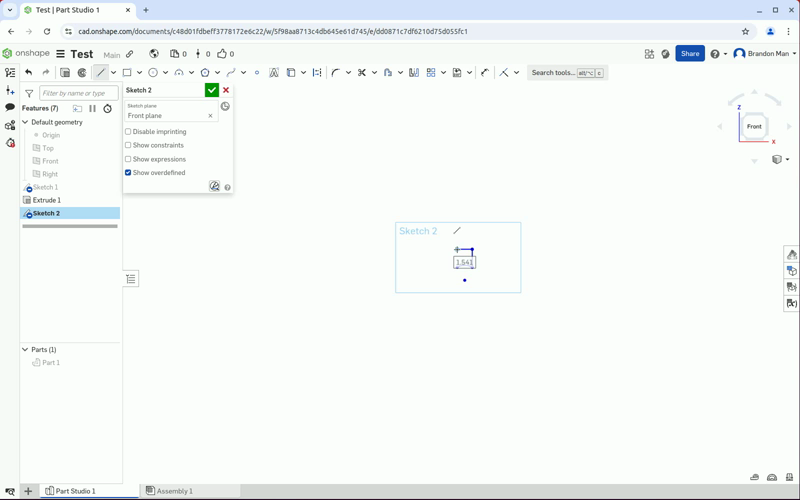
scroll(-6)
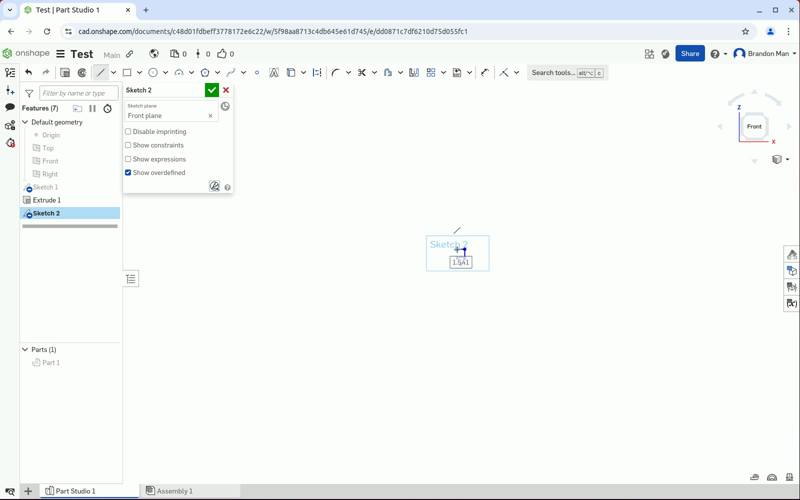
key_up(shift)
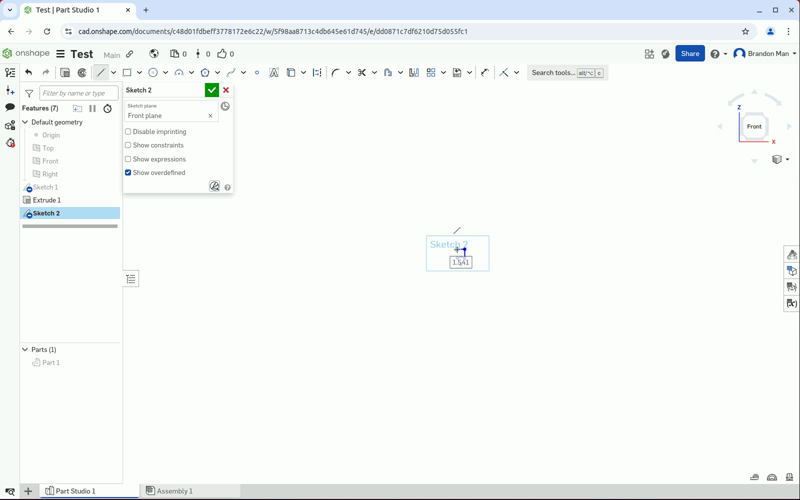
mouse_move(487, 249)
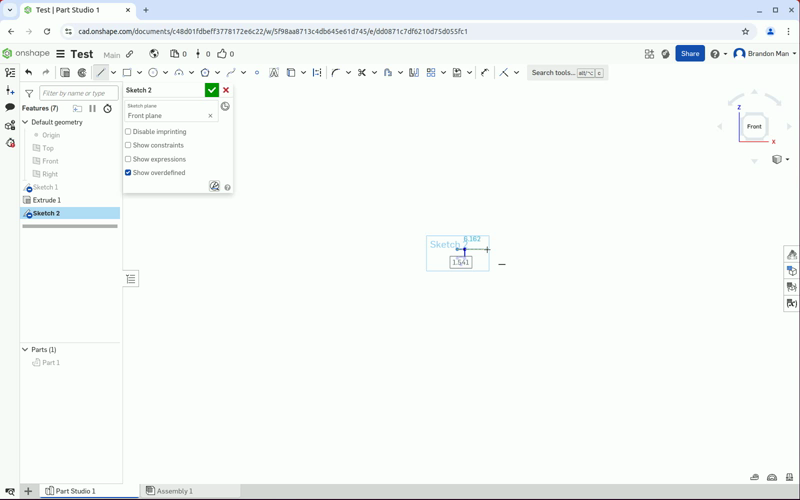
key_down(shift)
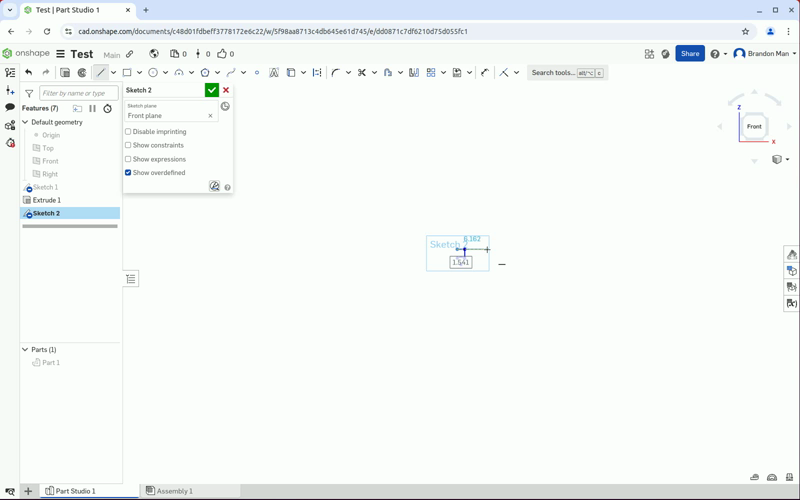
mouse_move(457, 258)
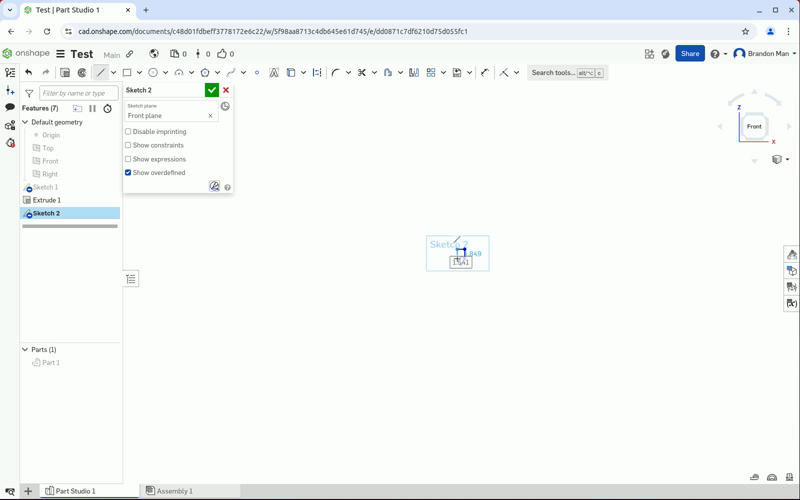
scroll(6)
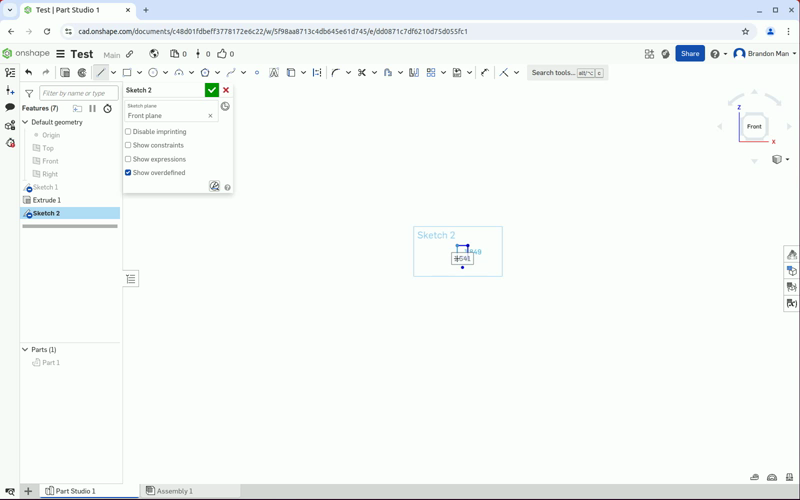
scroll(6)
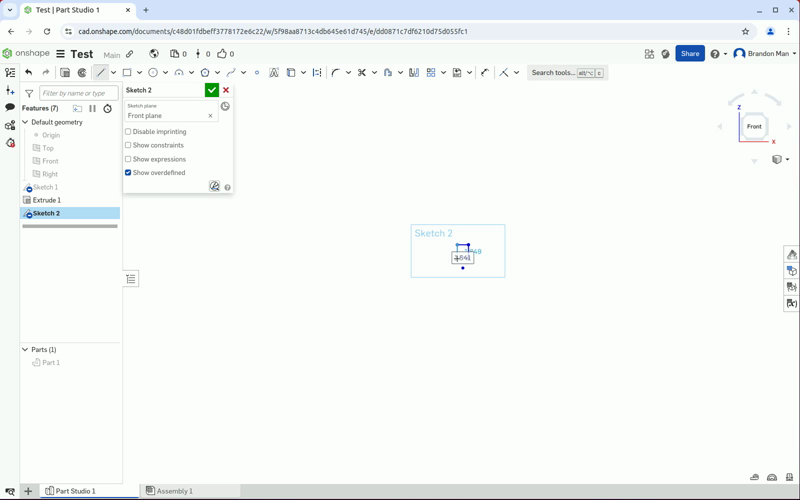
scroll(6)
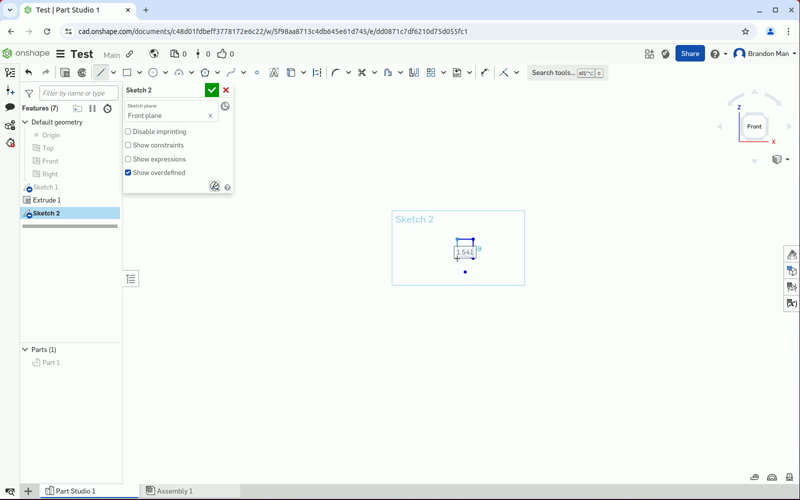
scroll(6)
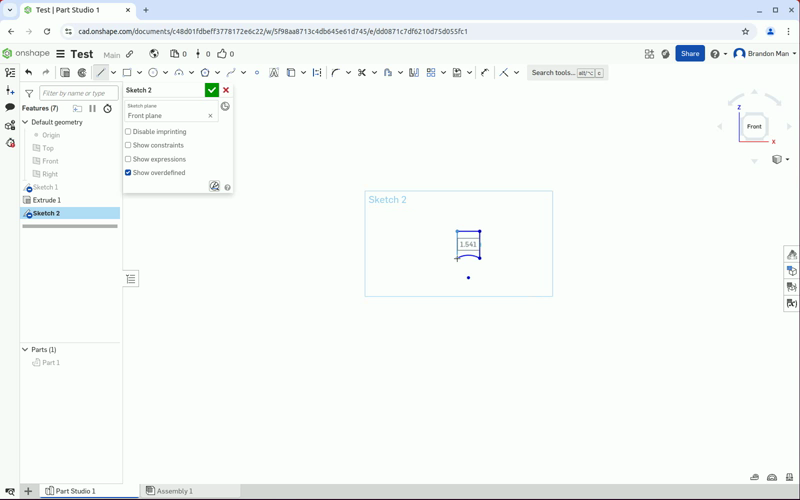
scroll(6)
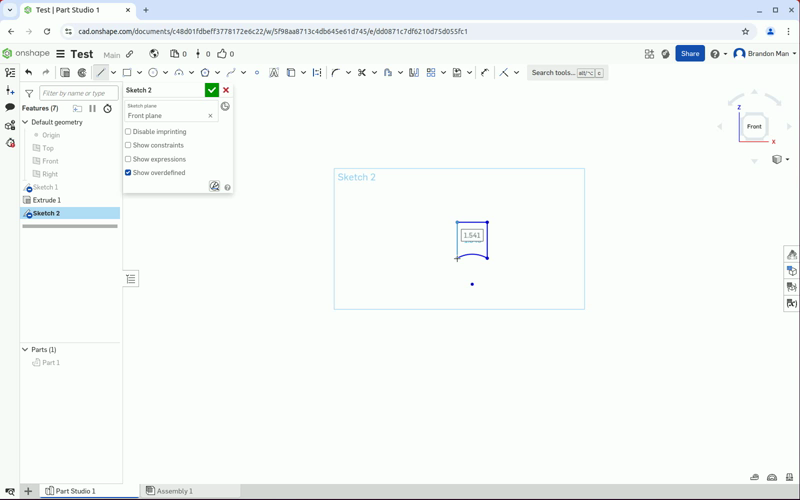
scroll(6)
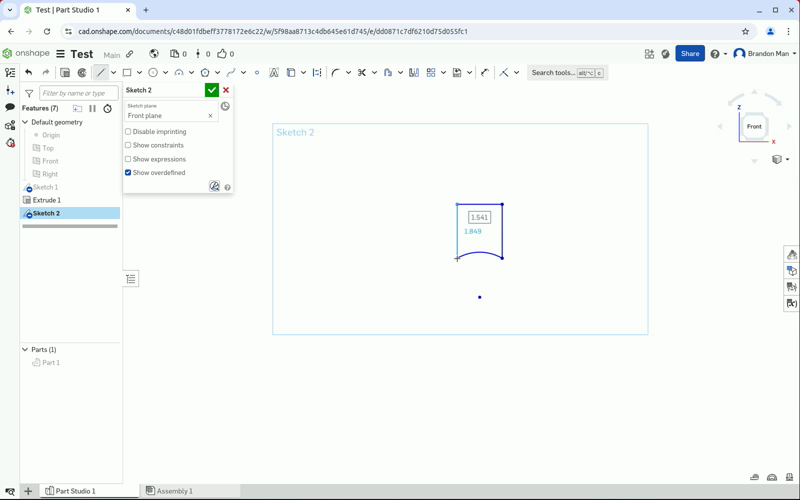
scroll(6)
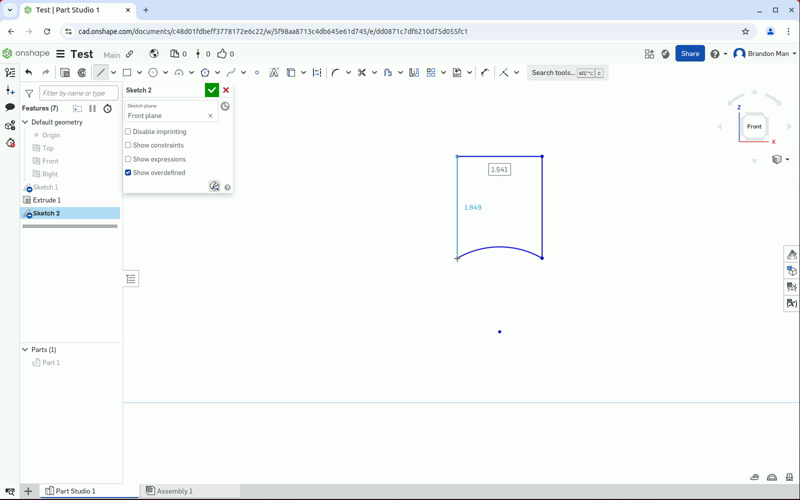
key_up(shift)
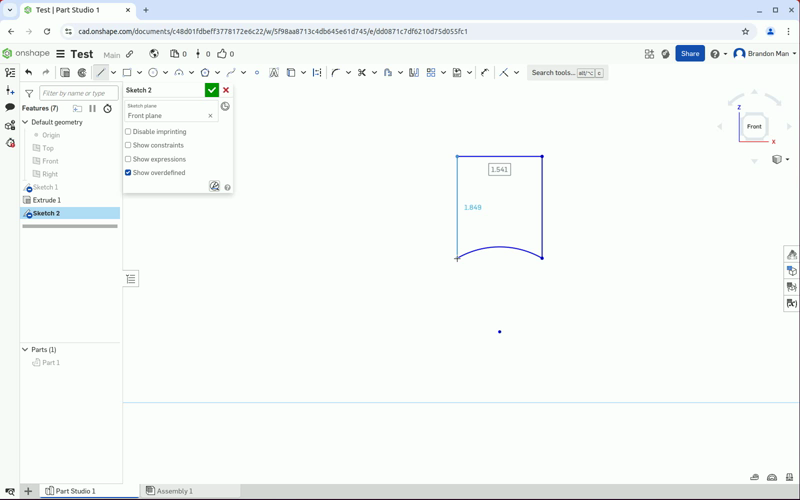
click(457, 258)
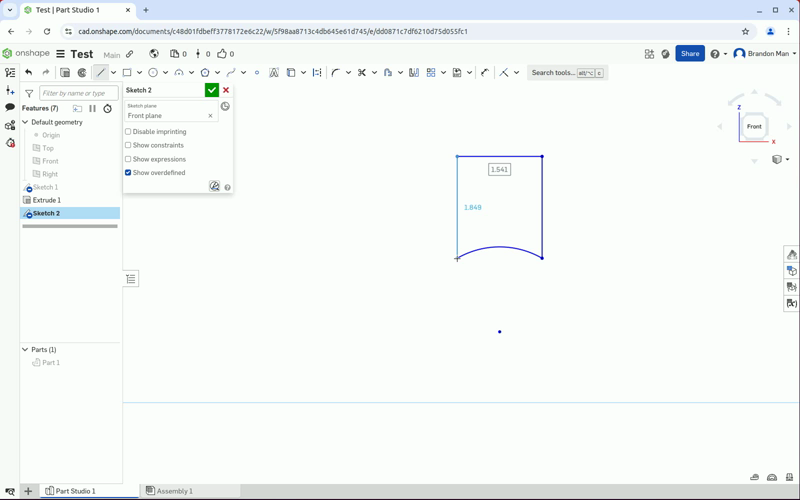
scroll(-6)
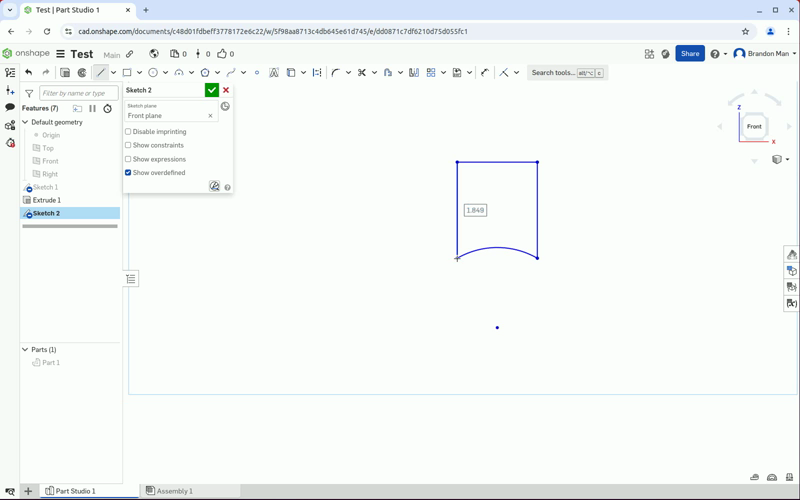
scroll(-6)
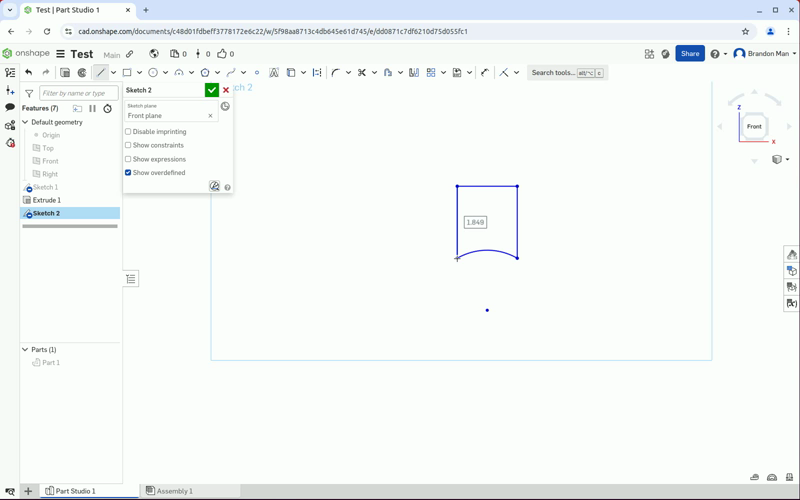
scroll(-6)
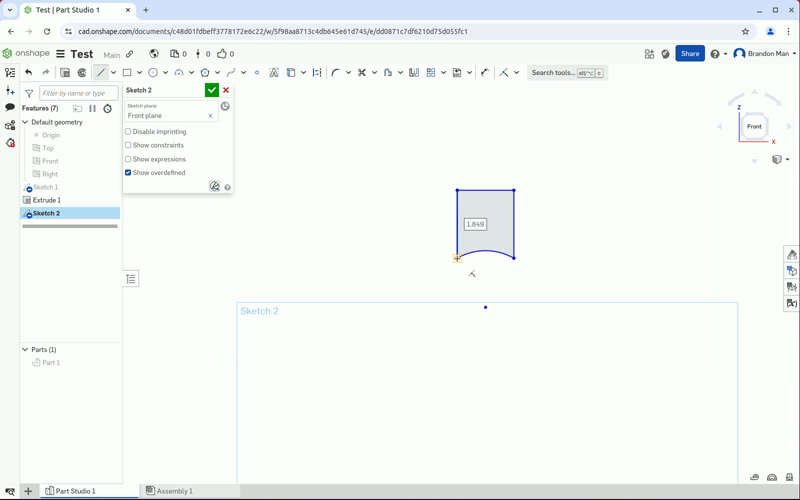
scroll(-6)
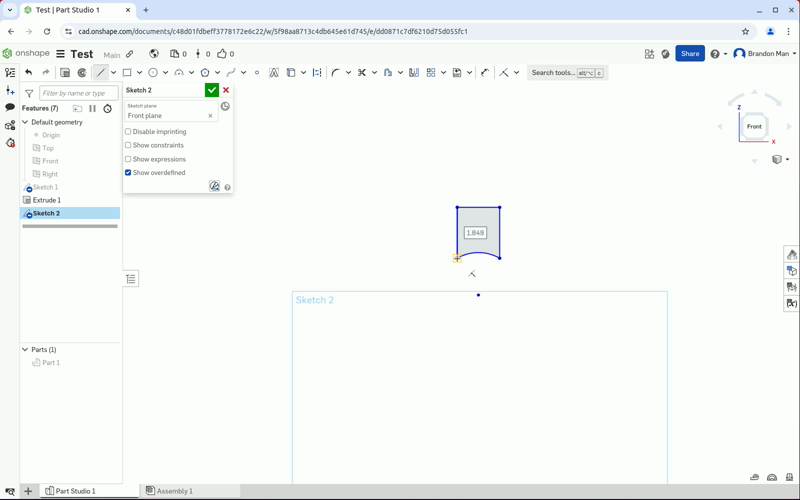
scroll(-6)
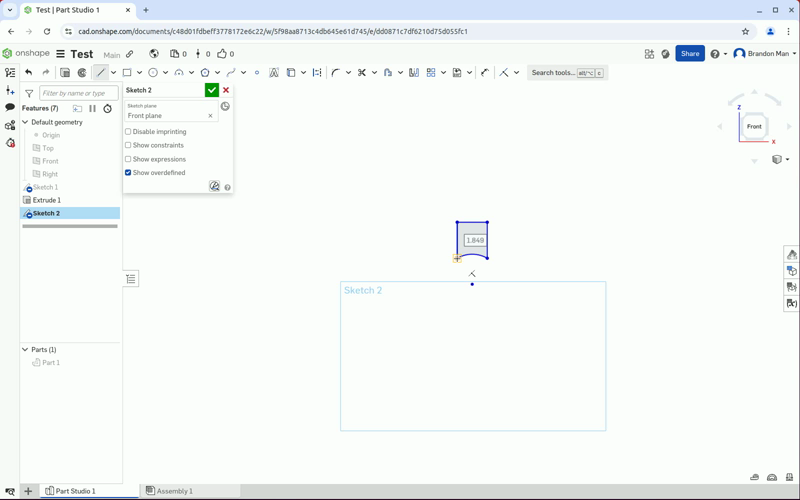
scroll(-6)
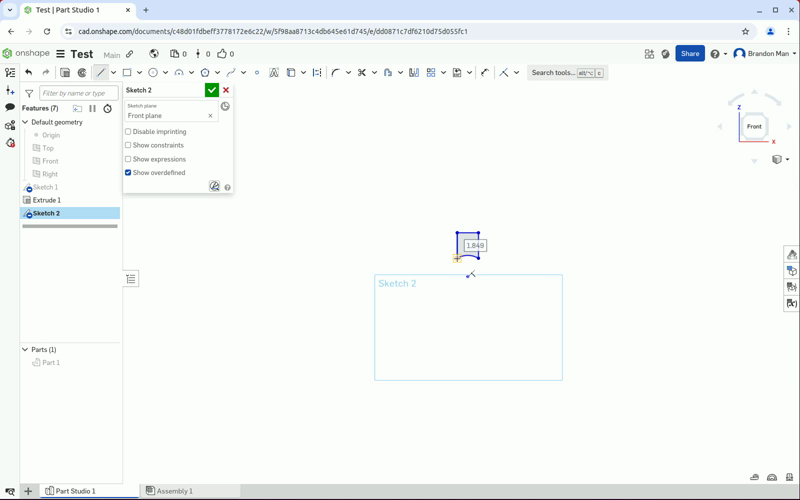
scroll(-6)
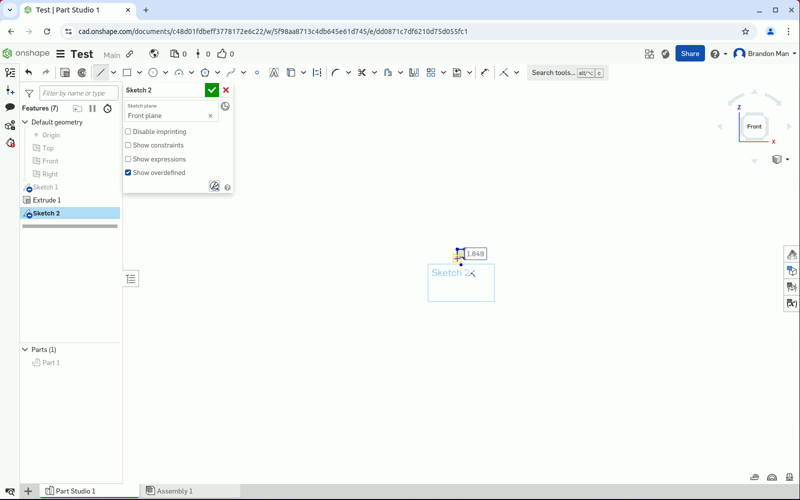
key(esc)
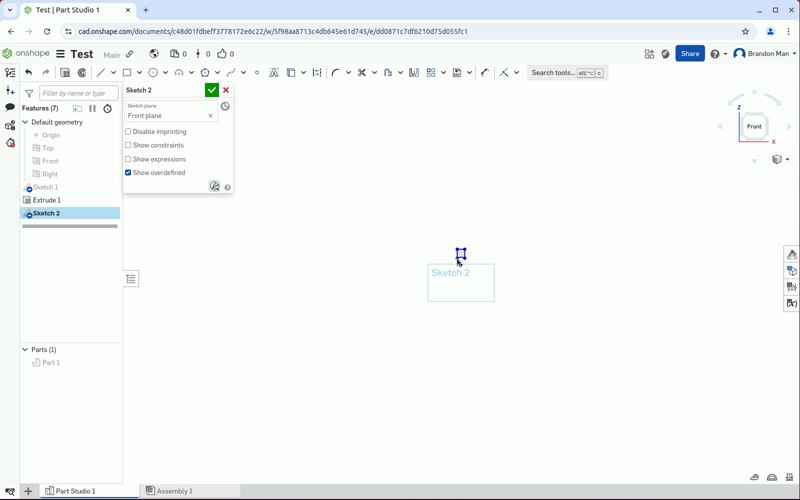
mouse_move(457, 254)
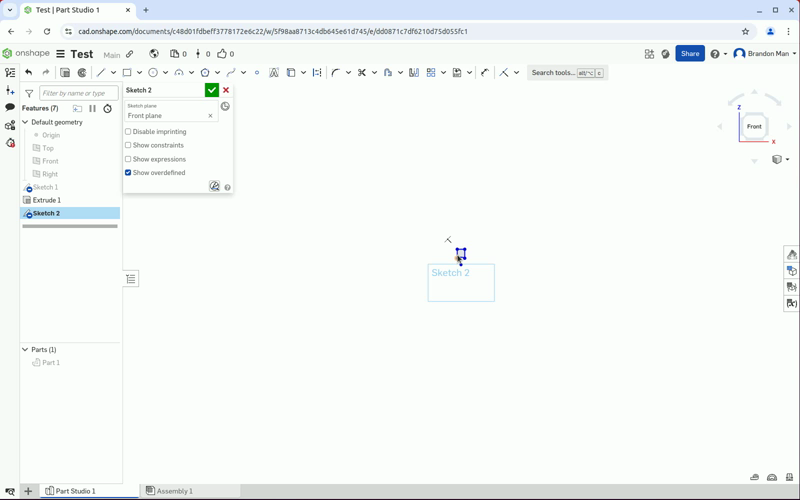
scroll(6)
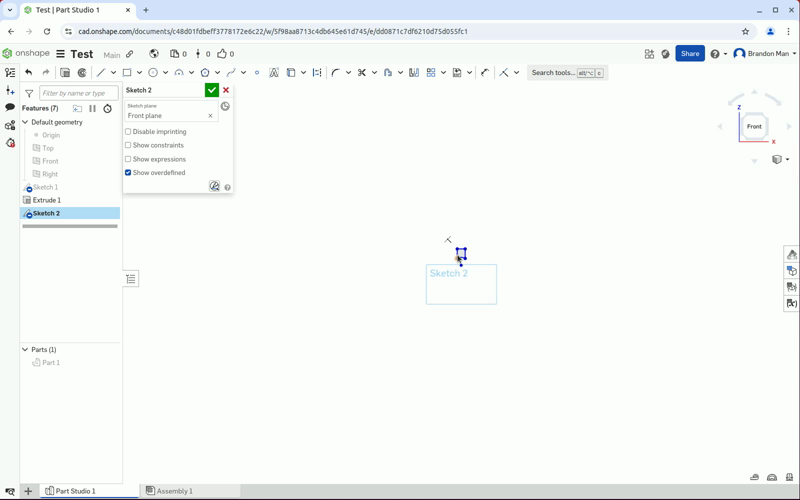
scroll(6)
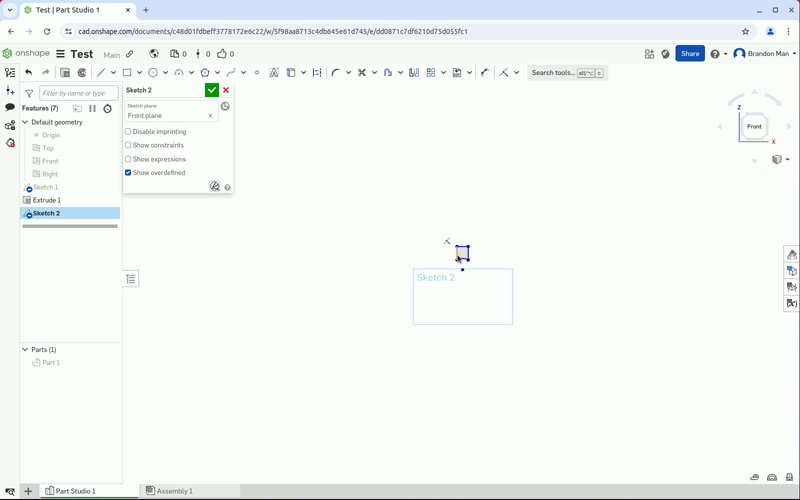
scroll(6)
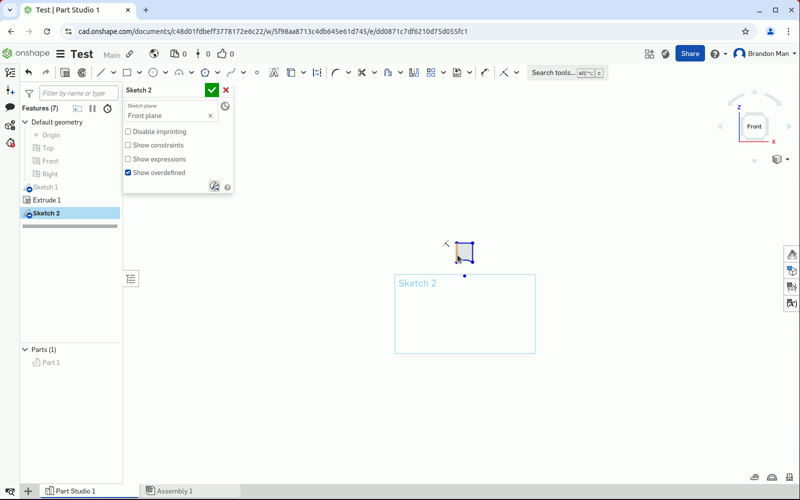
scroll(6)
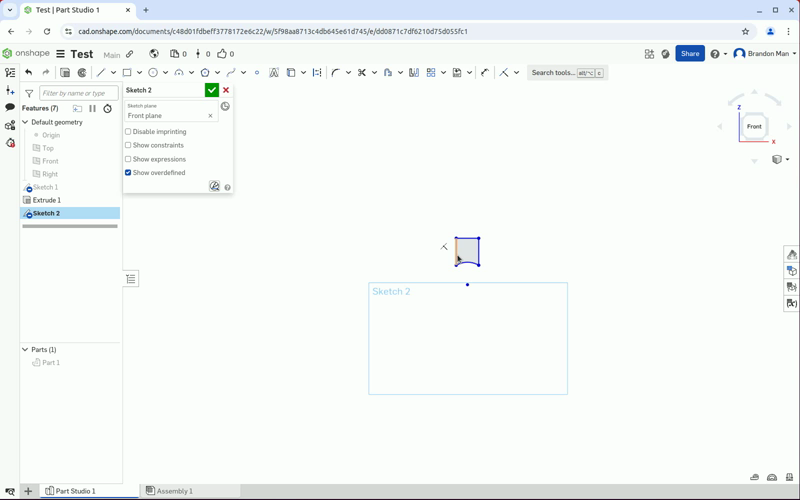
scroll(6)
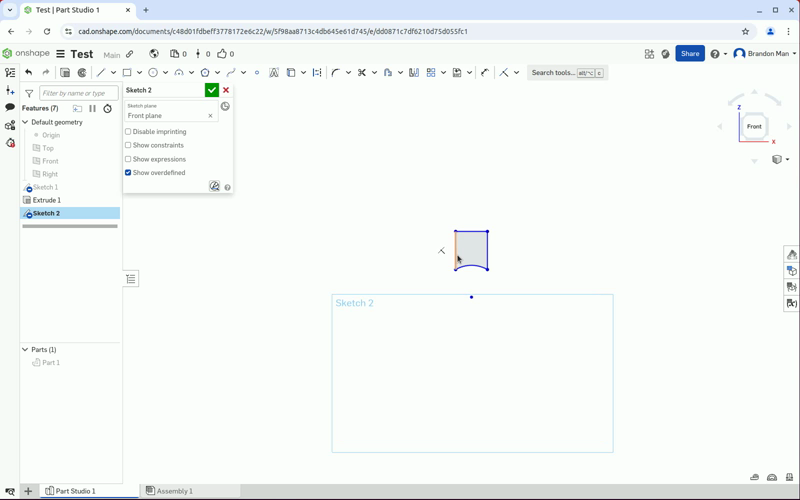
scroll(6)
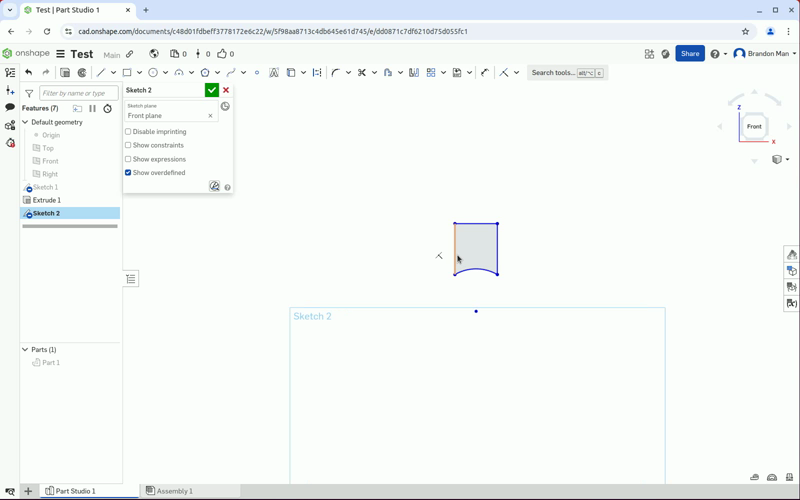
scroll(6)
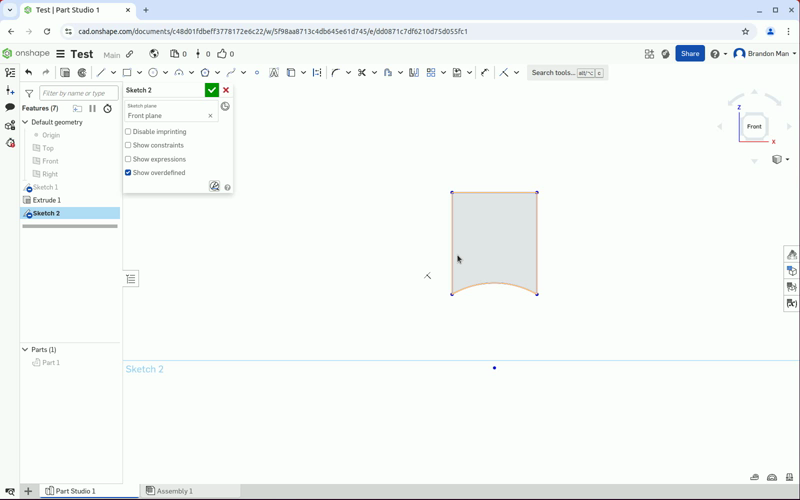
click(457, 254)
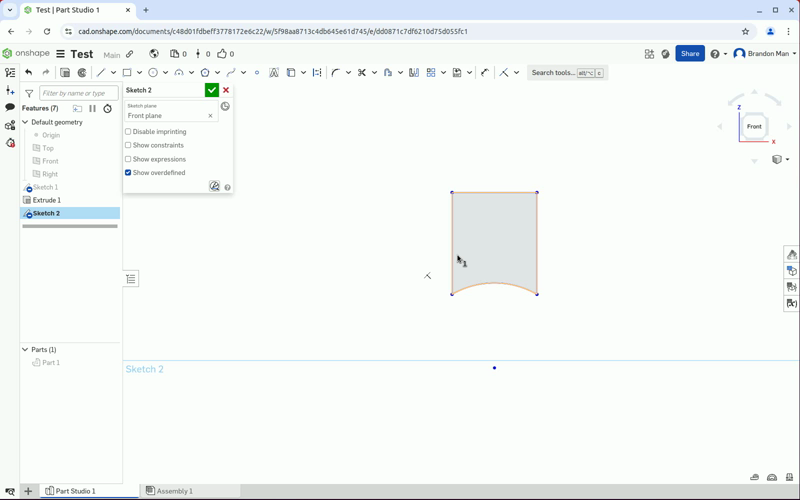
scroll(-6)
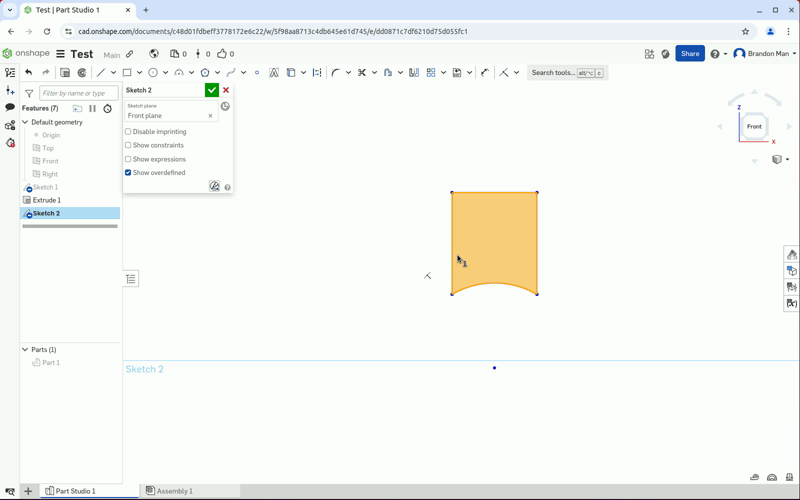
scroll(-6)
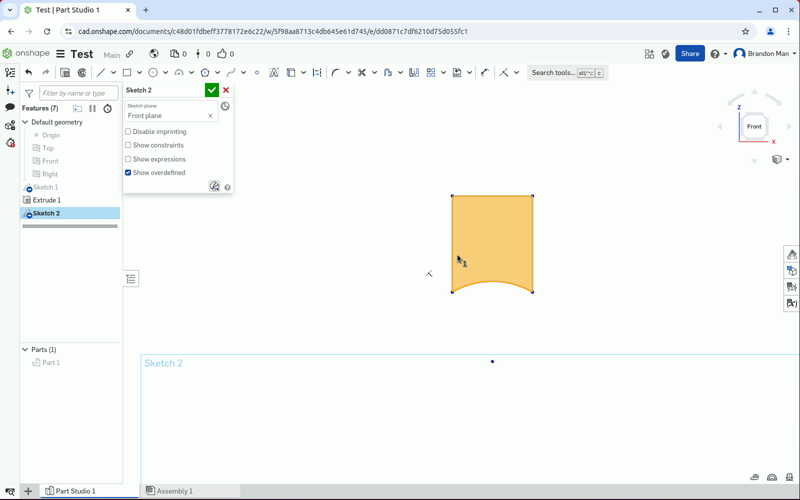
scroll(-6)
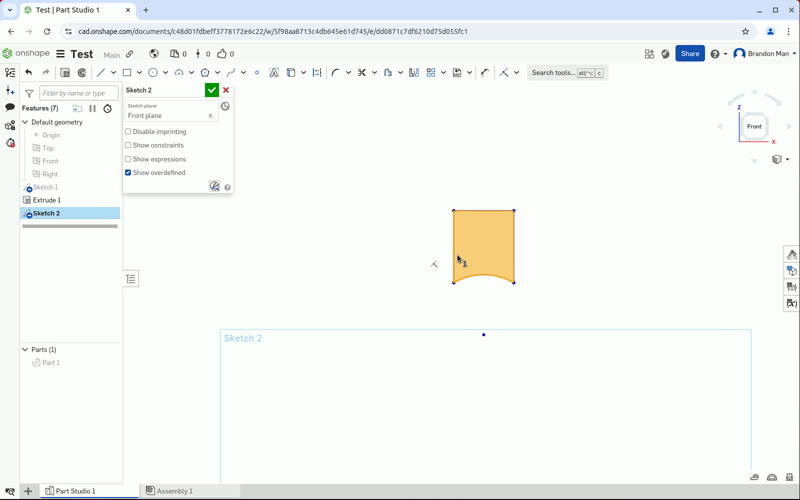
scroll(-6)
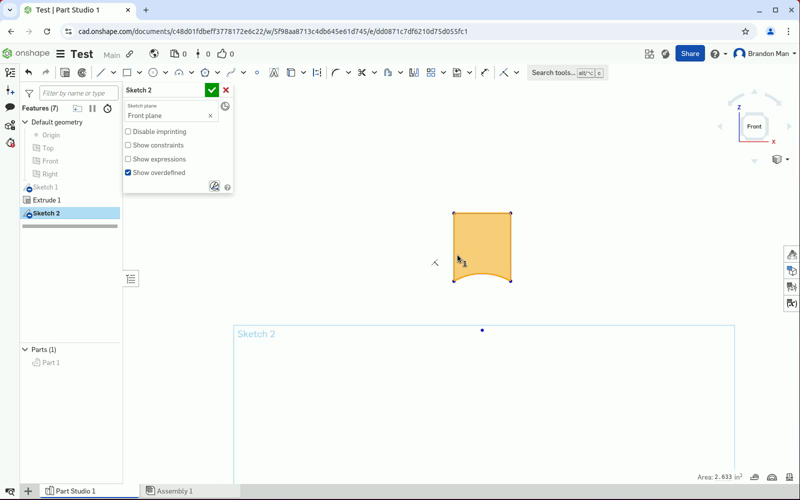
scroll(-6)
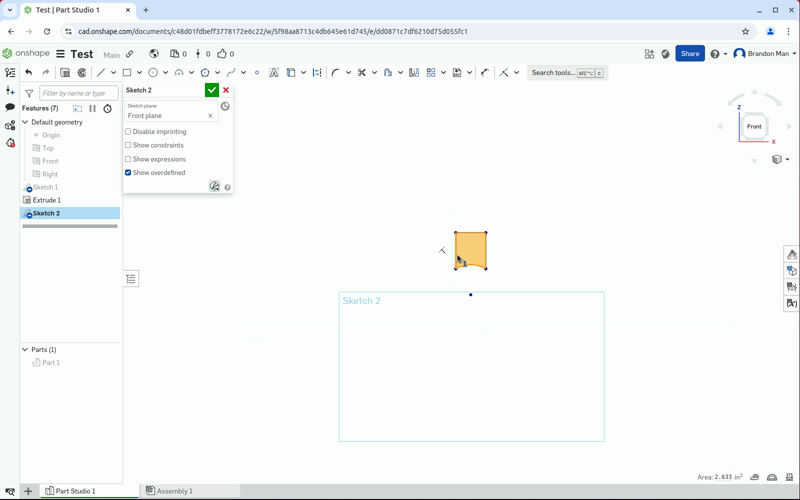
scroll(-6)
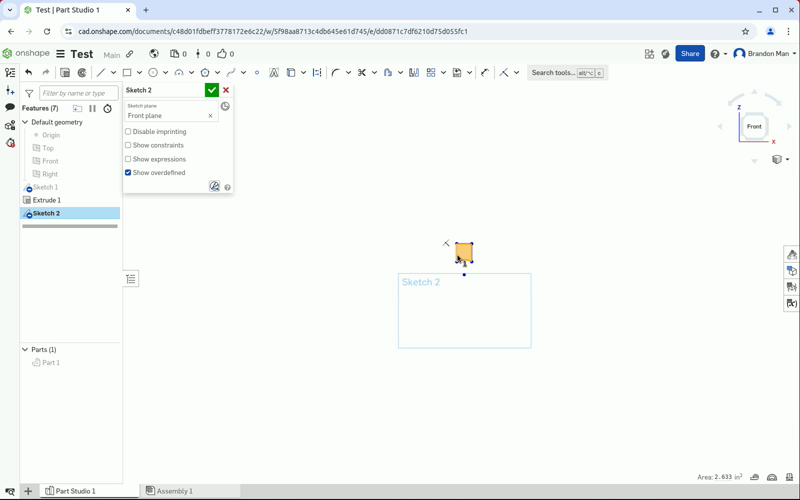
scroll(-6)
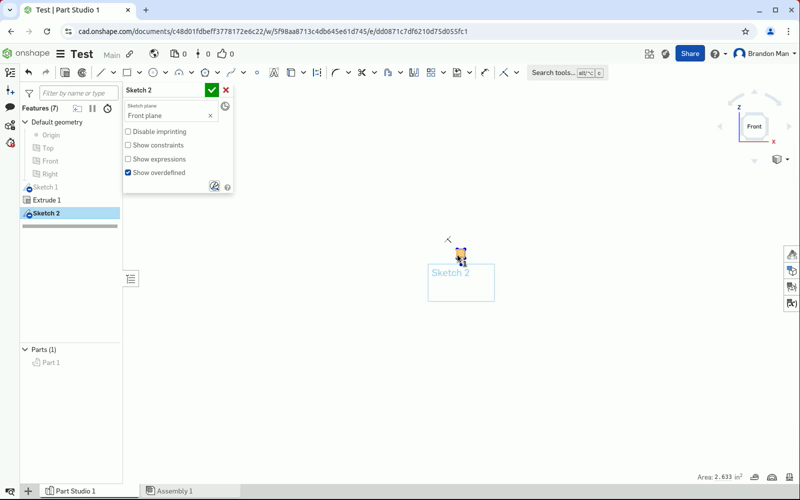
mouse_move(73, 352)
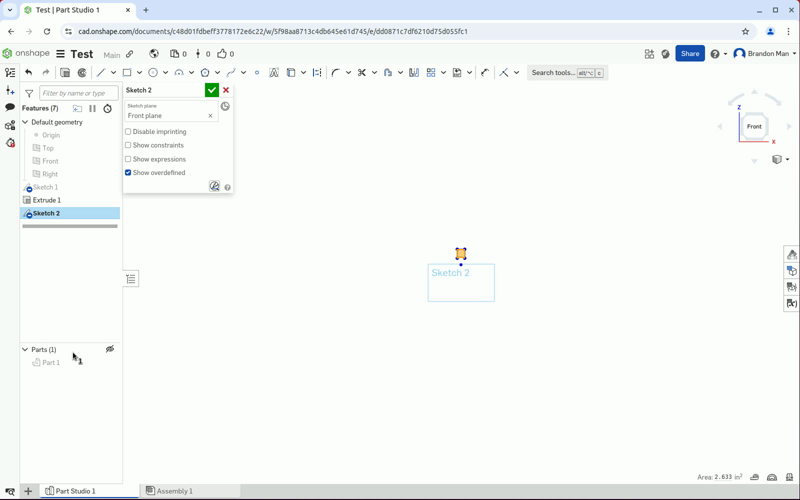
key(shift+y)
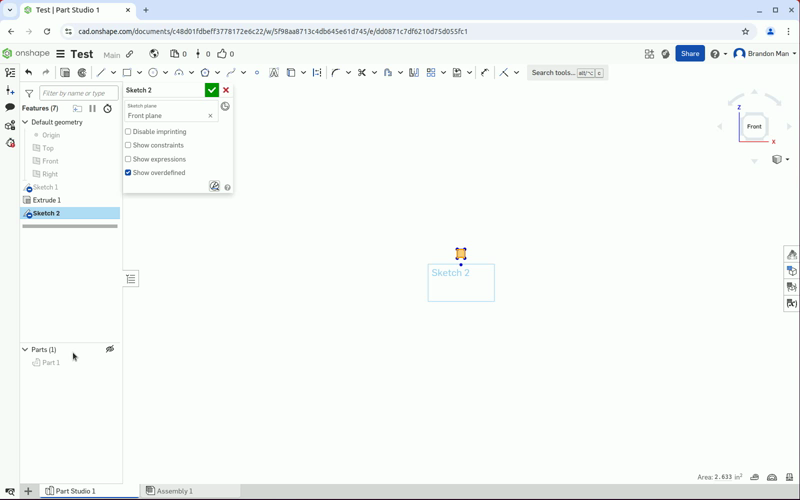
key(shift+e)
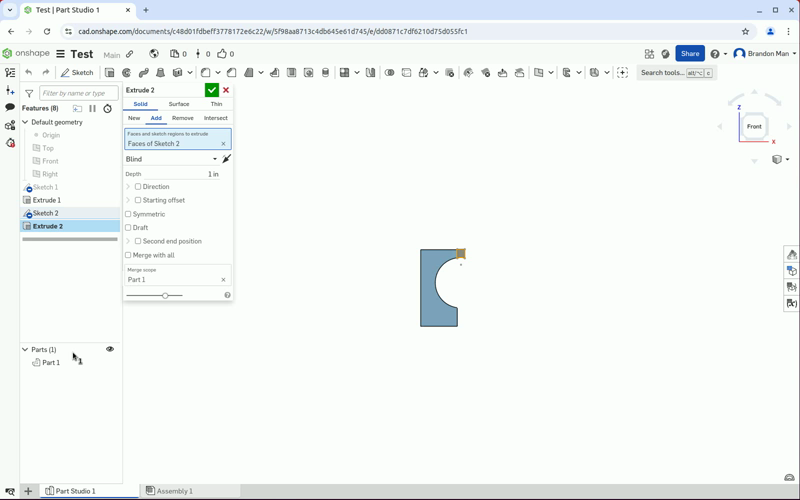
mouse_move(143, 106)
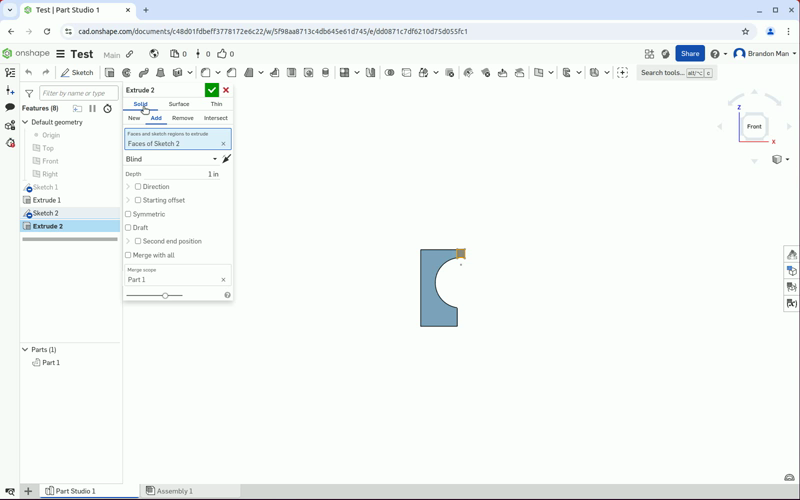
click(143, 106)
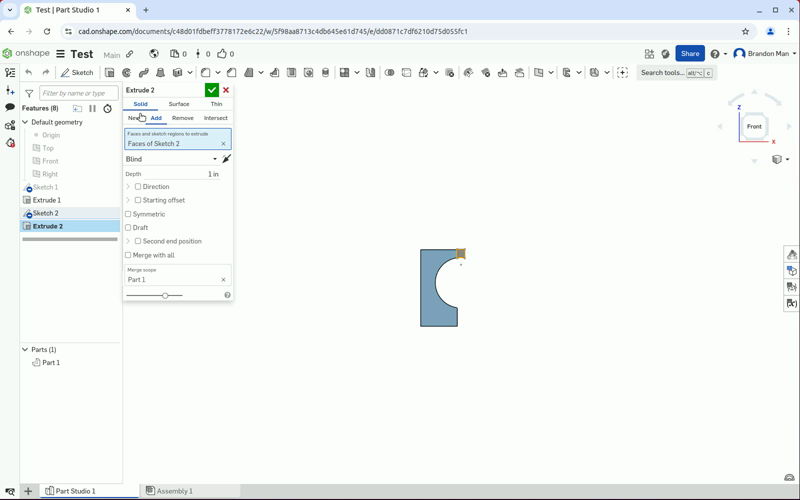
mouse_move(137, 120)
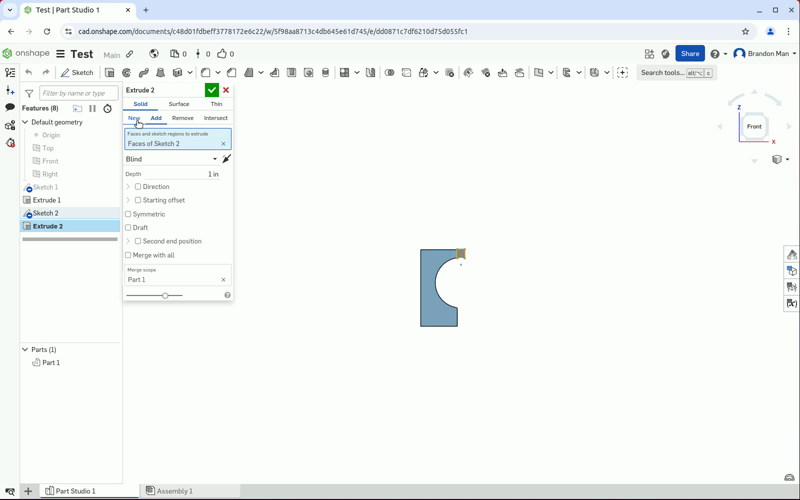
click(137, 120)
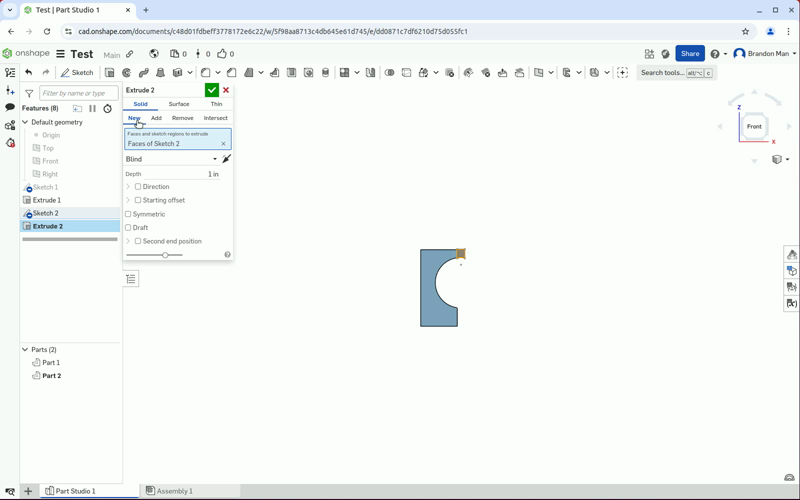
key(tab, 4)
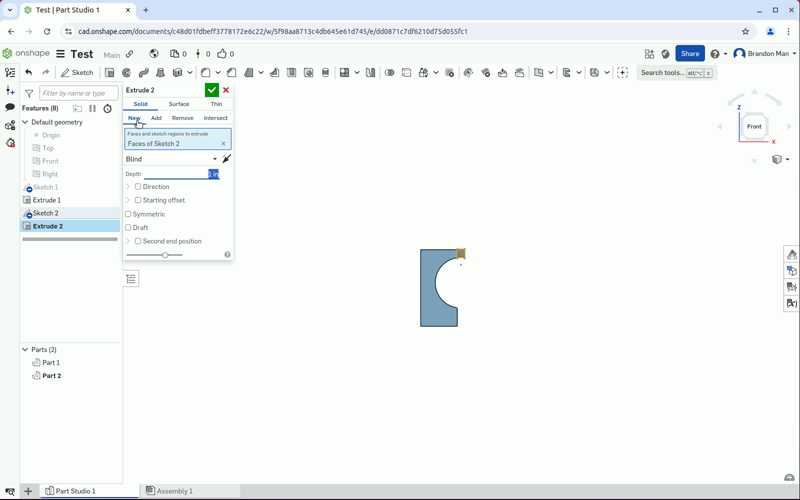
text(23.108)
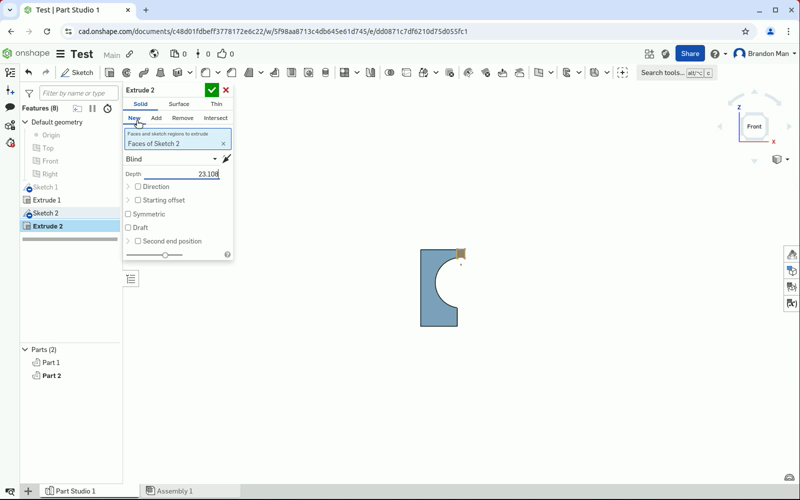
key(enter)
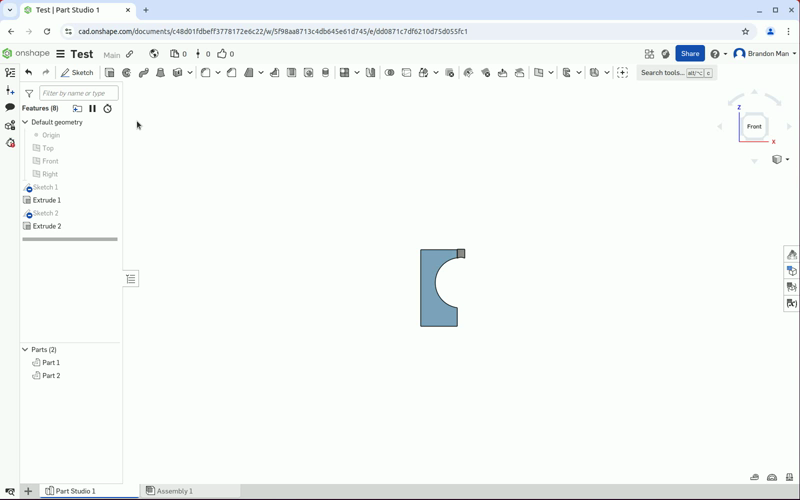
key(shift+h)
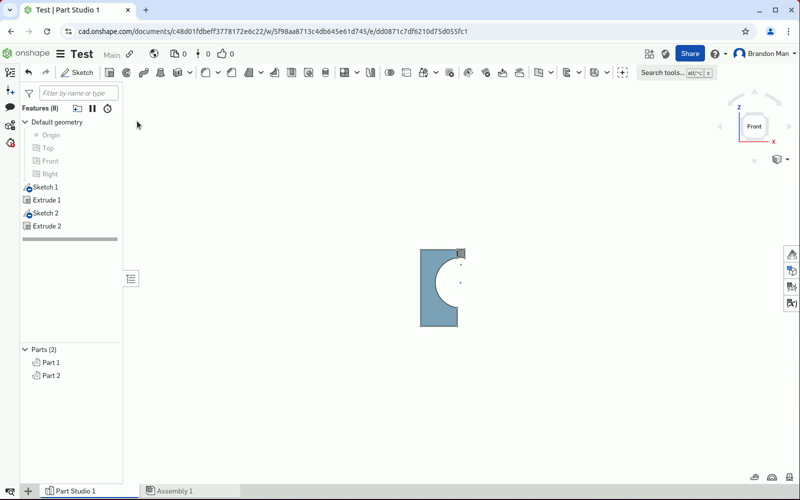
key(shift+h)
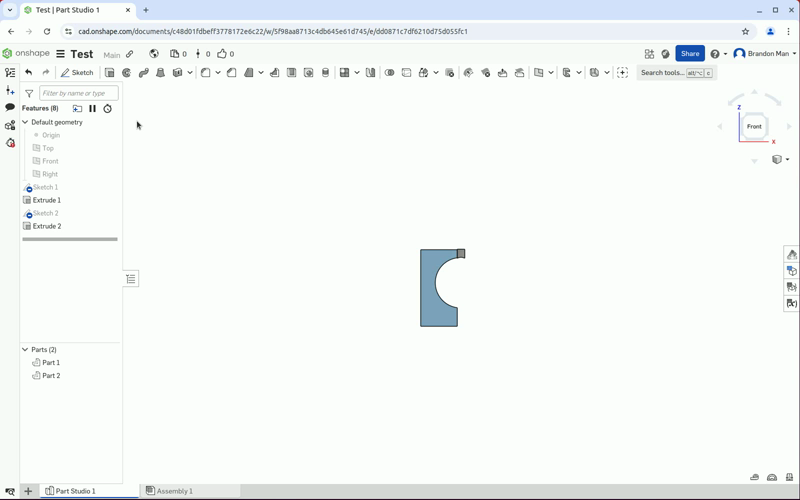
mouse_move(73, 189)
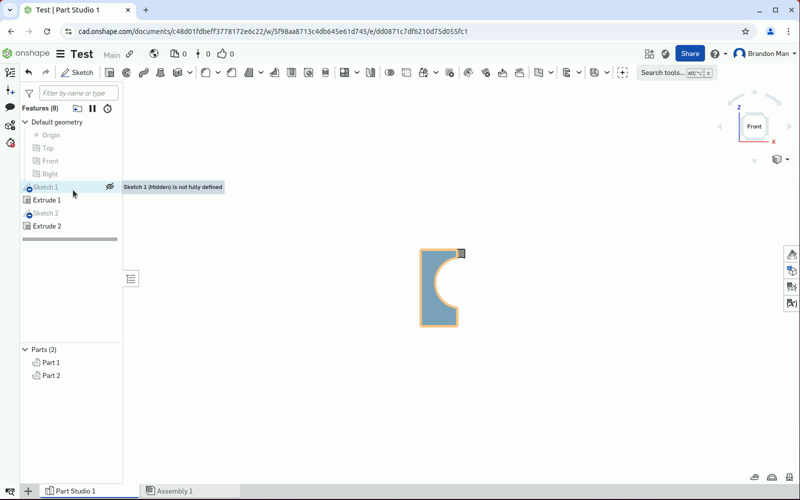
click(73, 189)
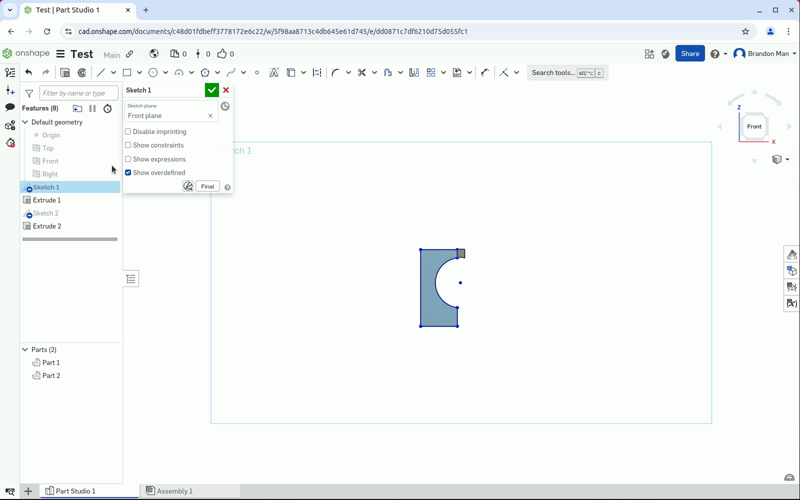
mouse_move(229, 92)
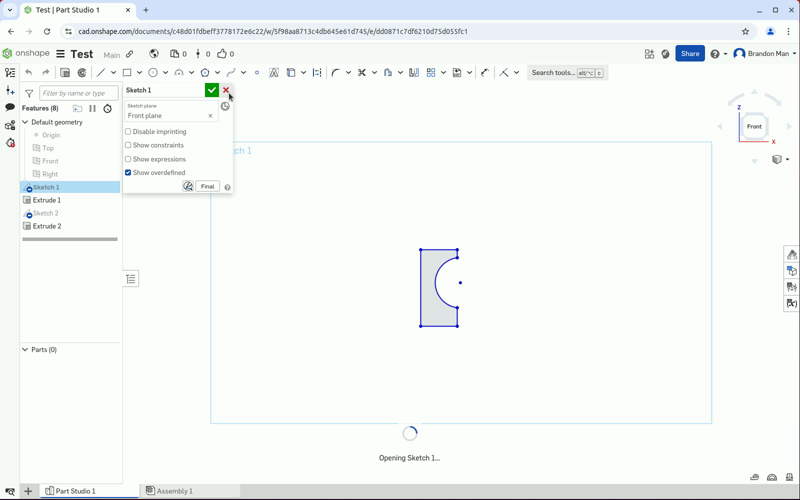
click(229, 92)
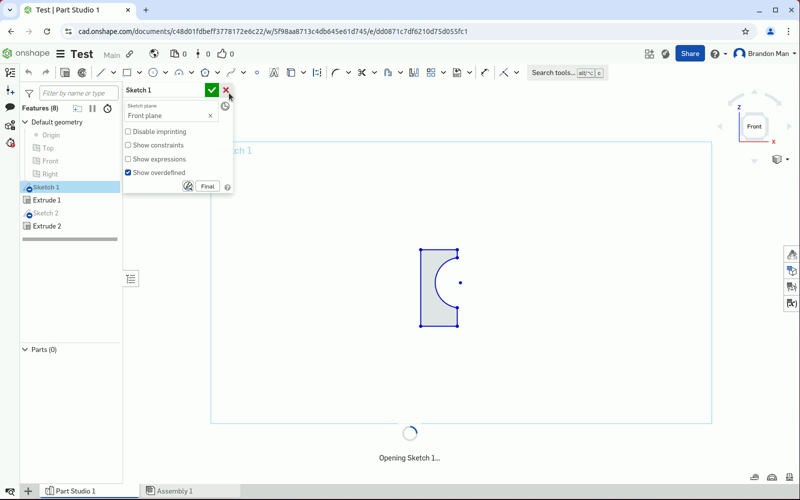
key(shift+s)
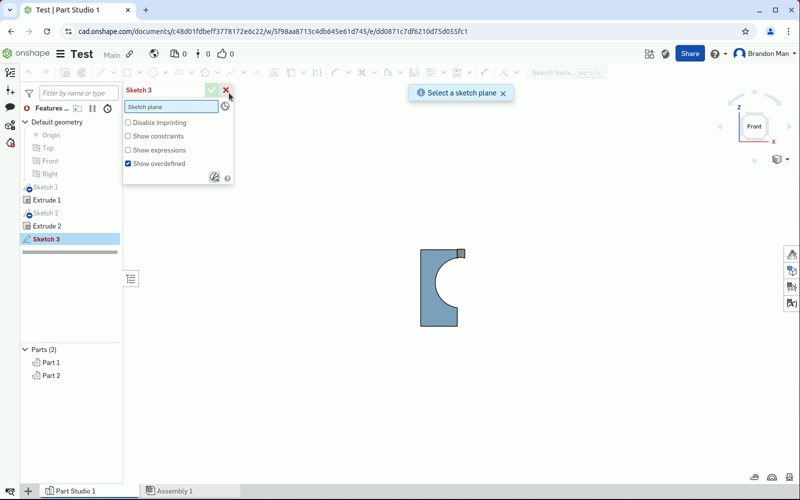
mouse_move(73, 163)
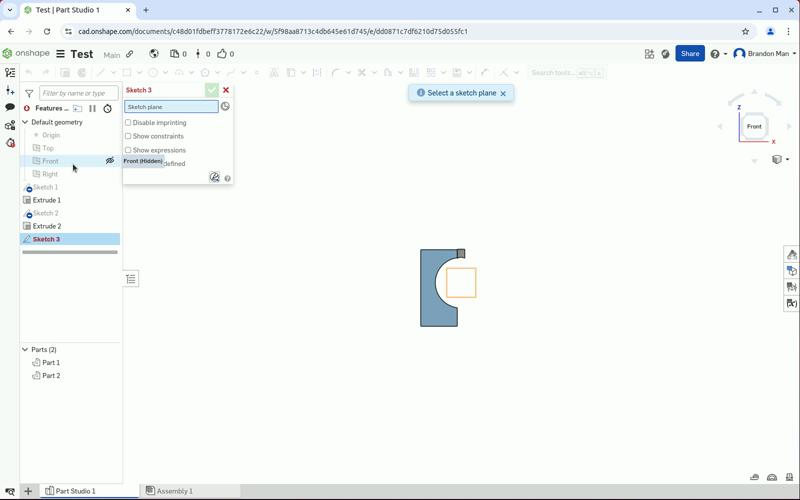
click(73, 163)
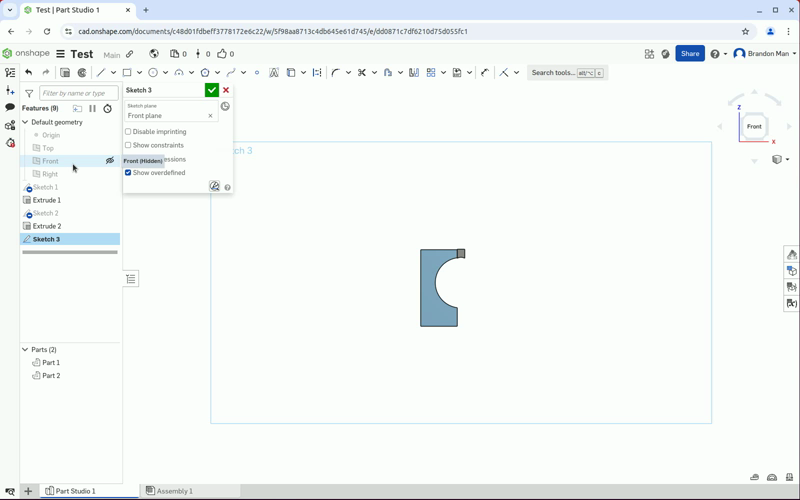
mouse_move(73, 352)
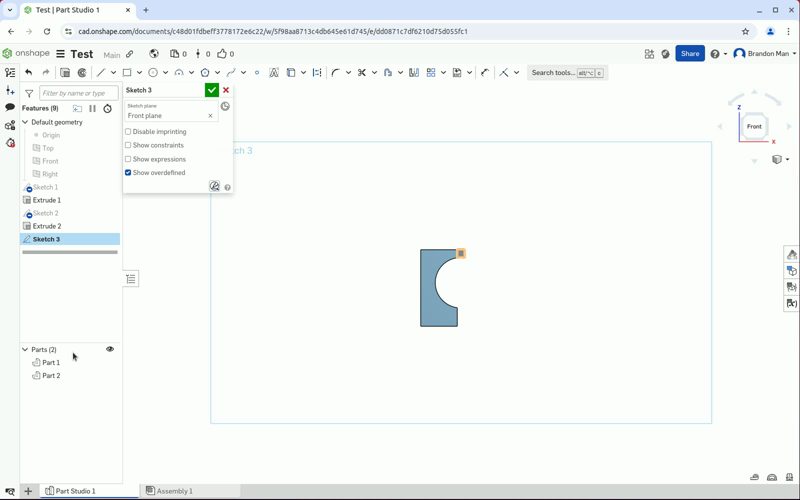
key(y)
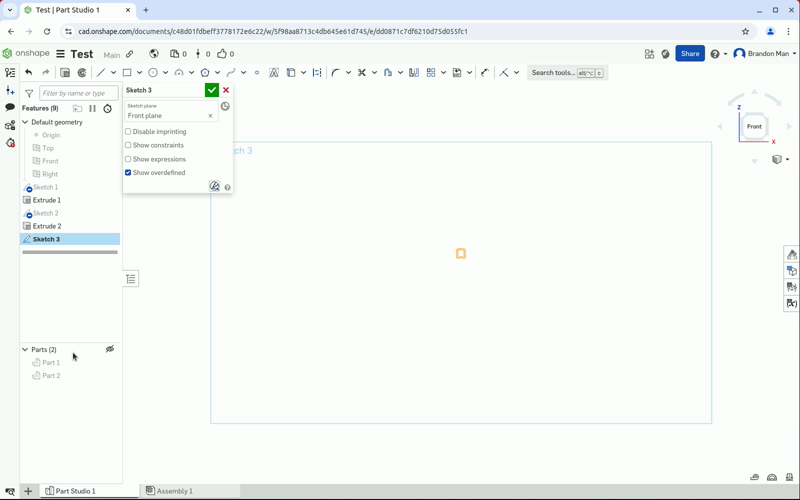
key(l)
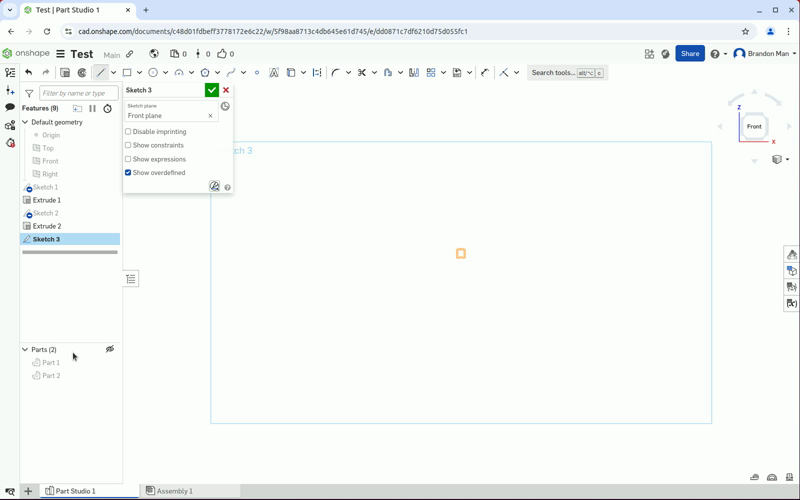
key_down(shift)
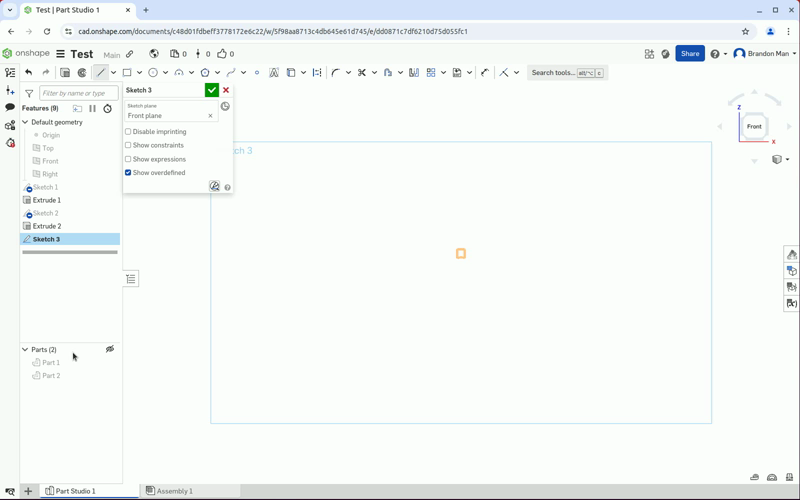
mouse_move(464, 326)
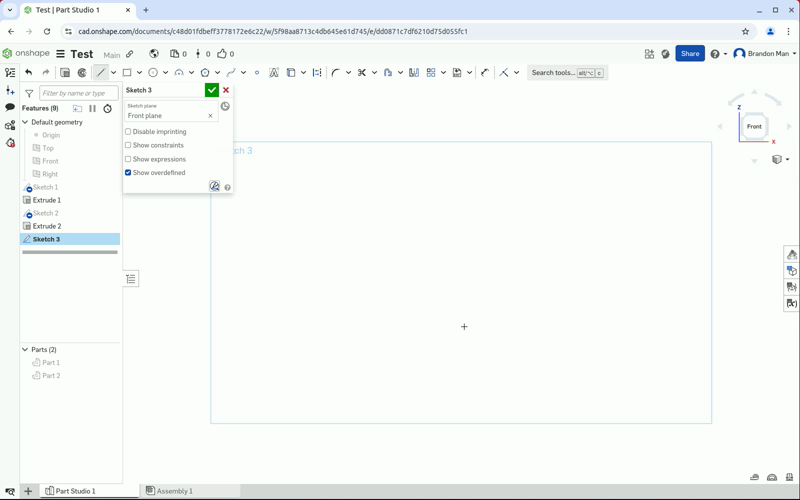
click(464, 326)
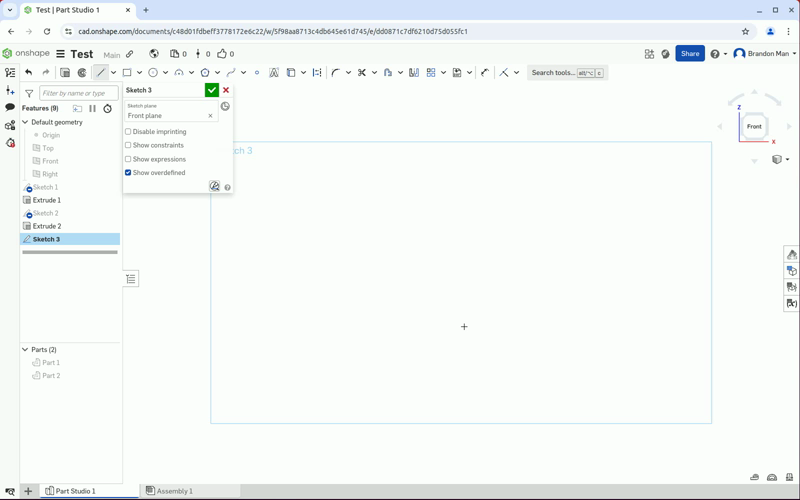
key_up(shift)
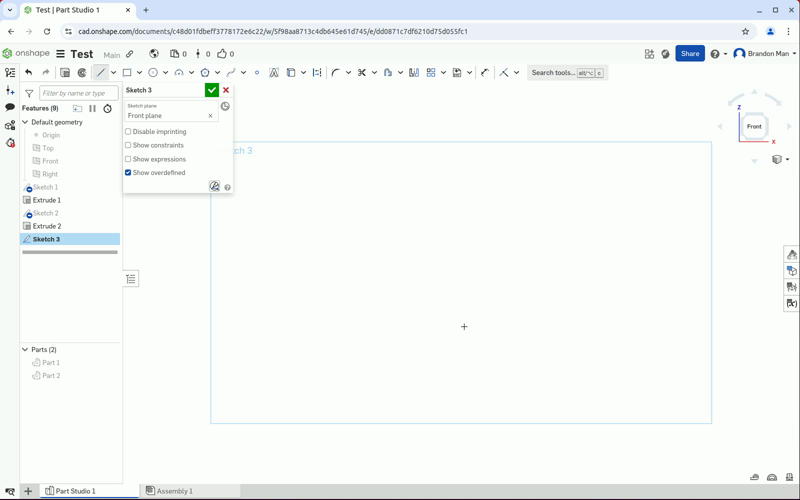
key_down(shift)
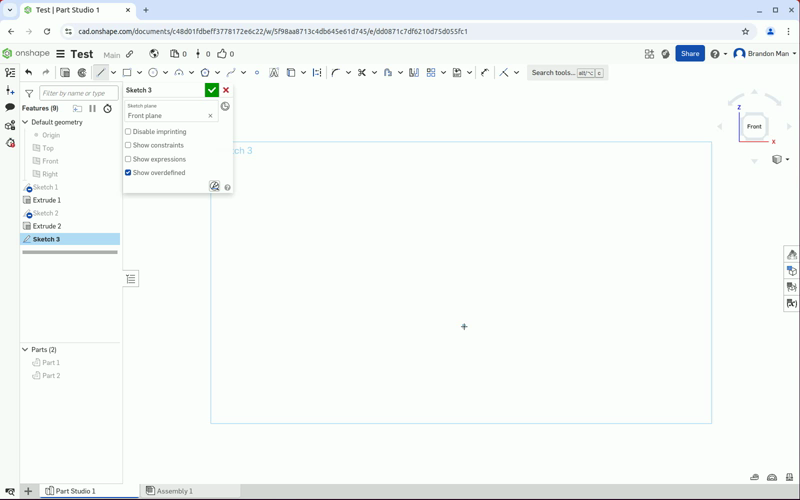
mouse_move(494, 326)
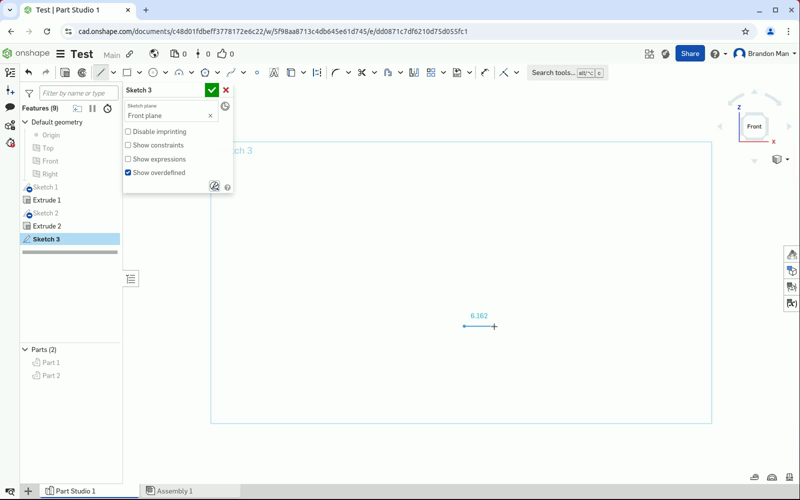
mouse_move(501, 326)
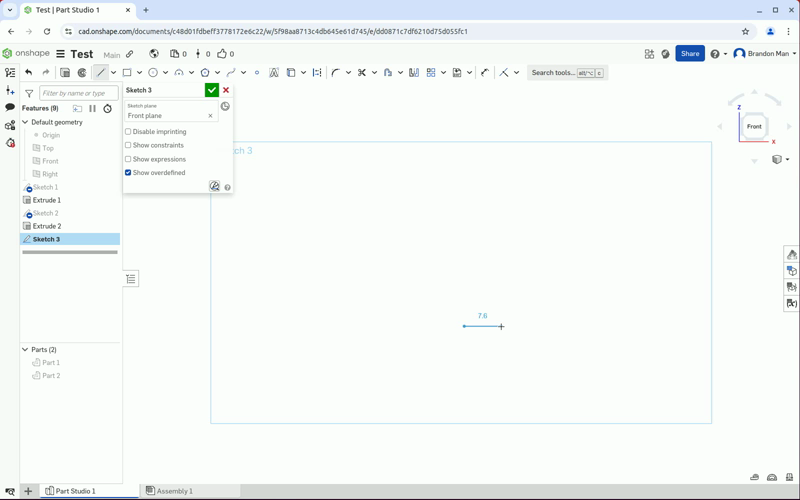
click(501, 326)
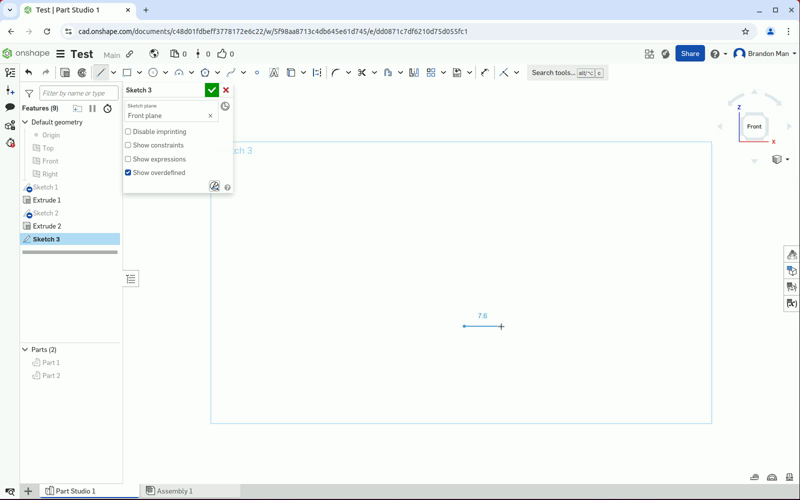
key_up(shift)
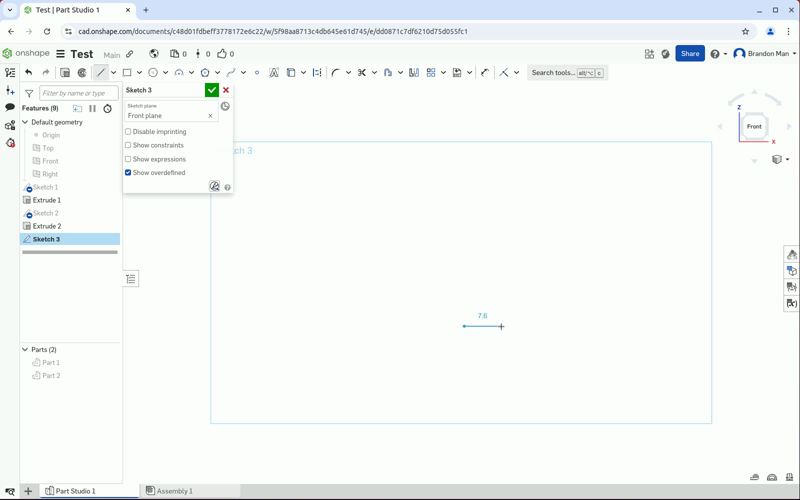
key_down(shift)
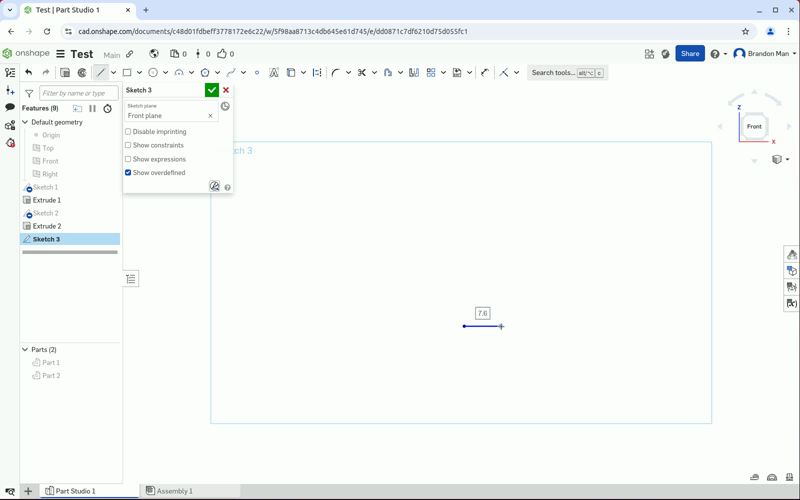
mouse_move(501, 249)
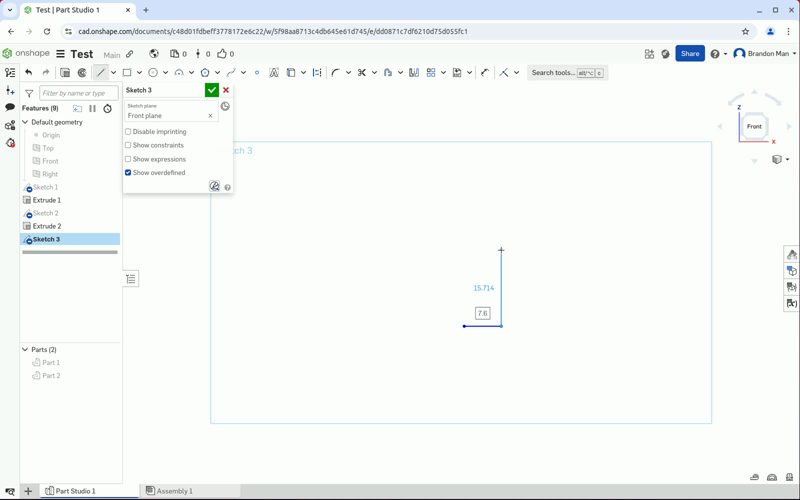
click(501, 249)
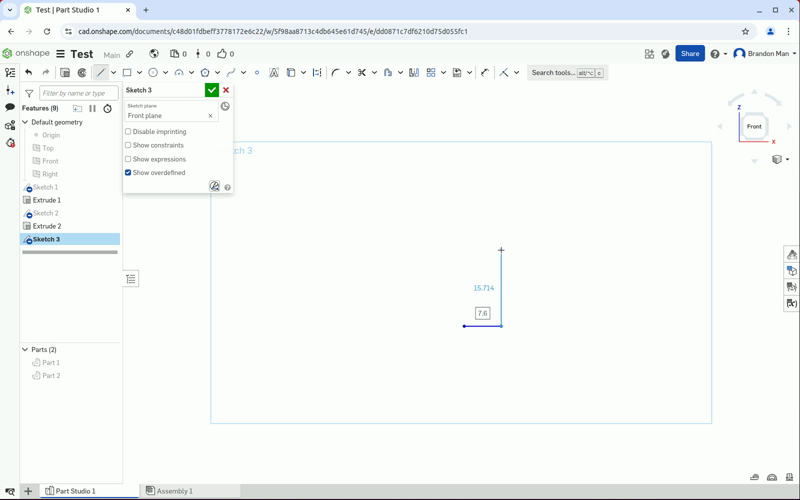
key_up(shift)
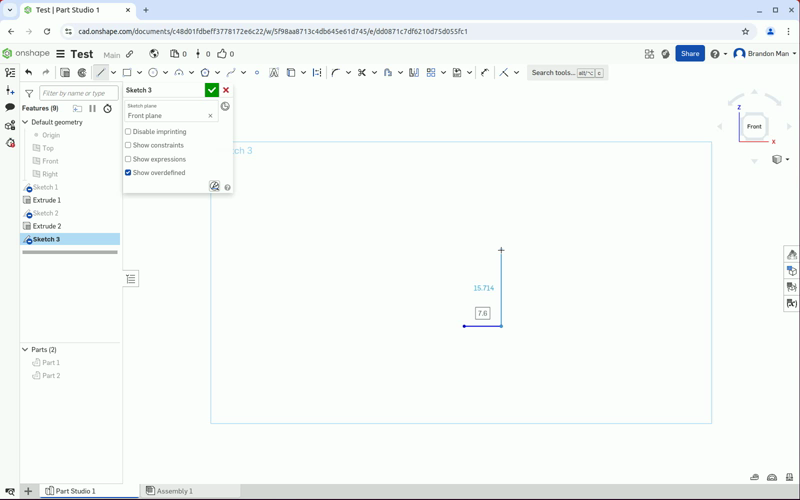
key_down(shift)
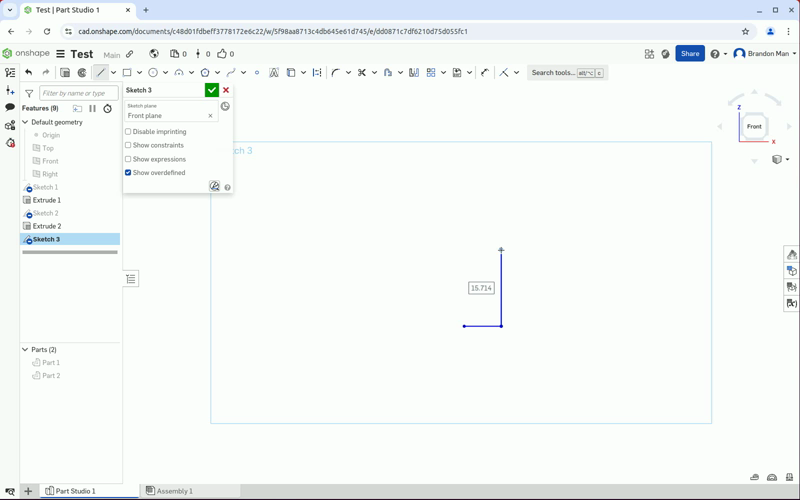
mouse_move(531, 249)
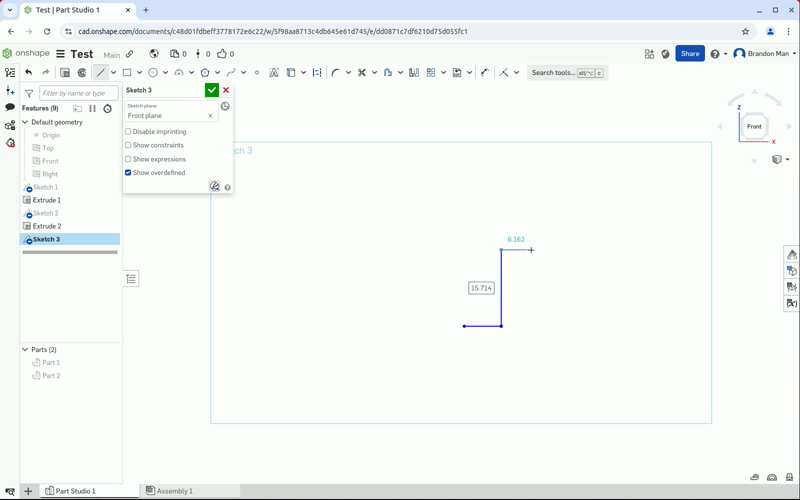
mouse_move(464, 249)
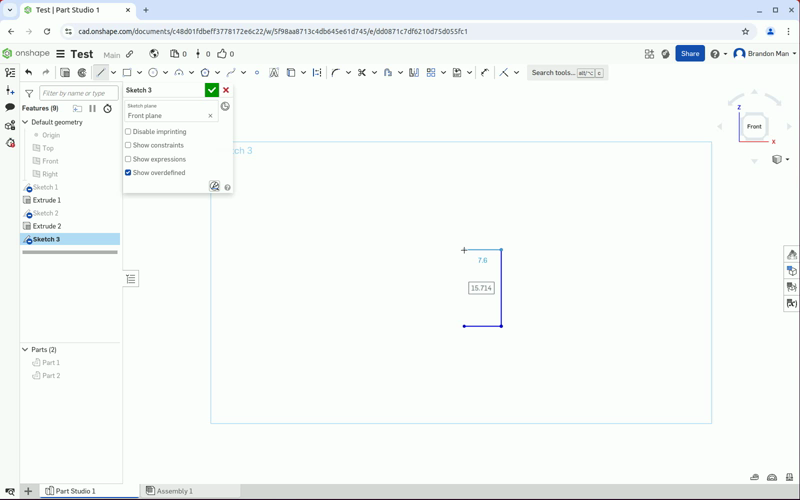
click(464, 249)
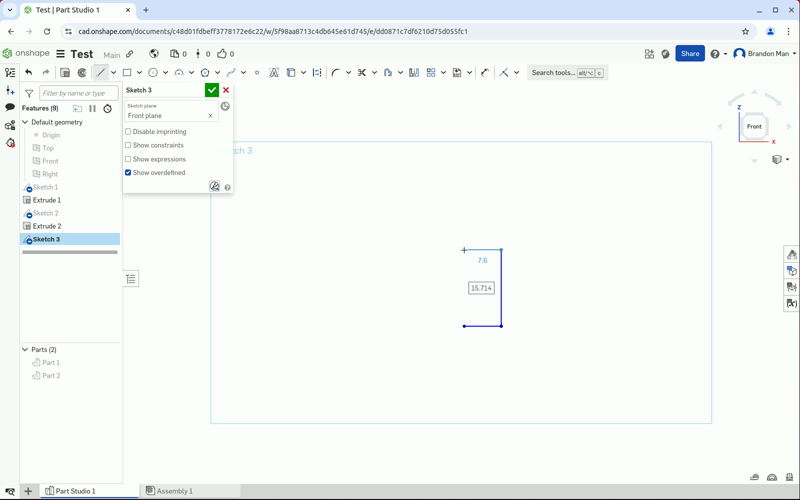
key_up(shift)
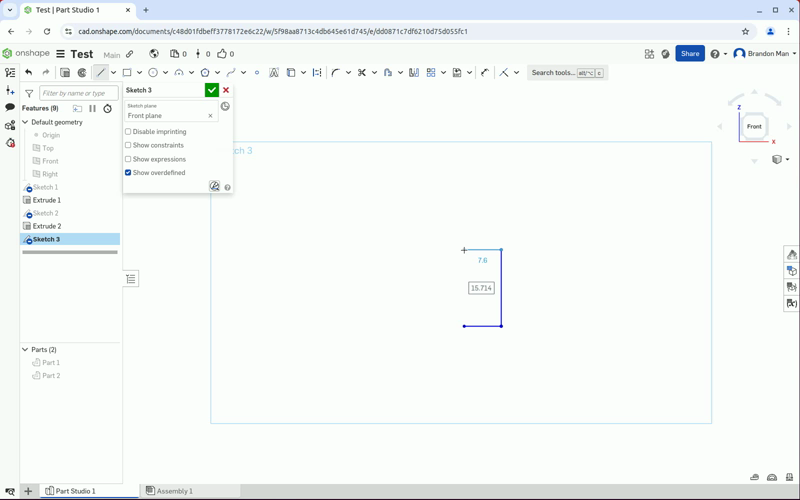
key_down(shift)
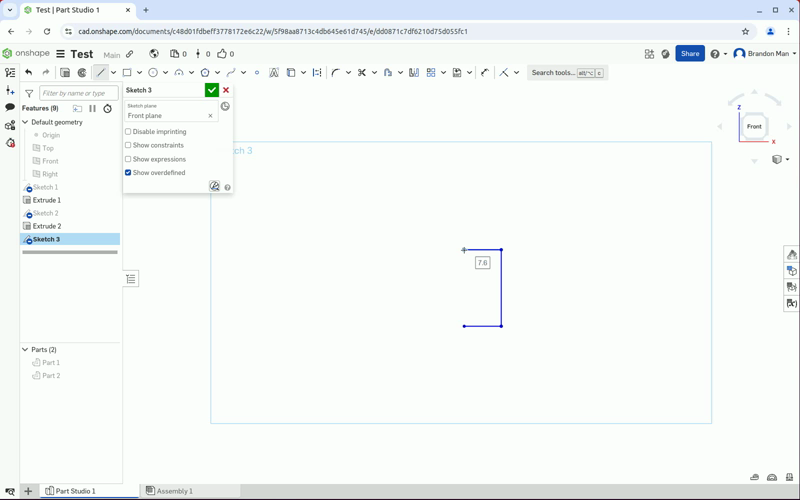
mouse_move(494, 249)
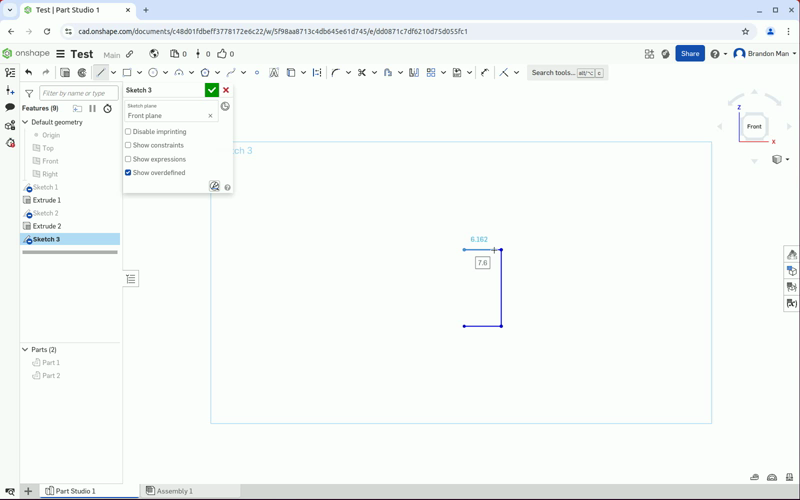
mouse_move(464, 257)
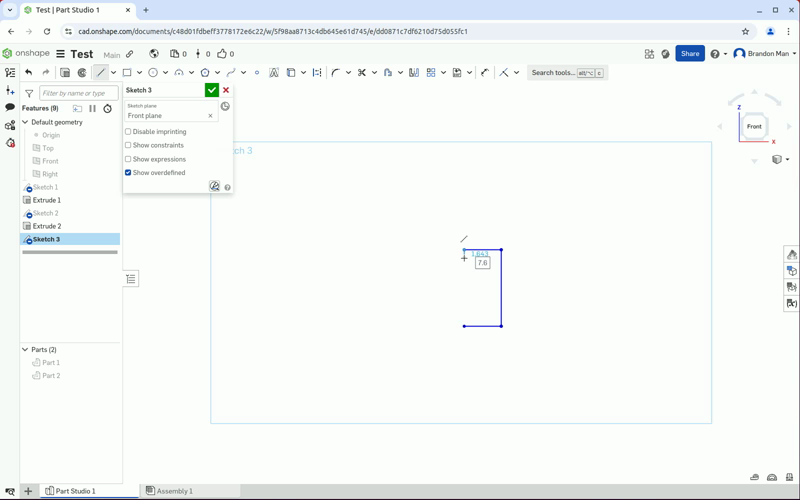
click(464, 257)
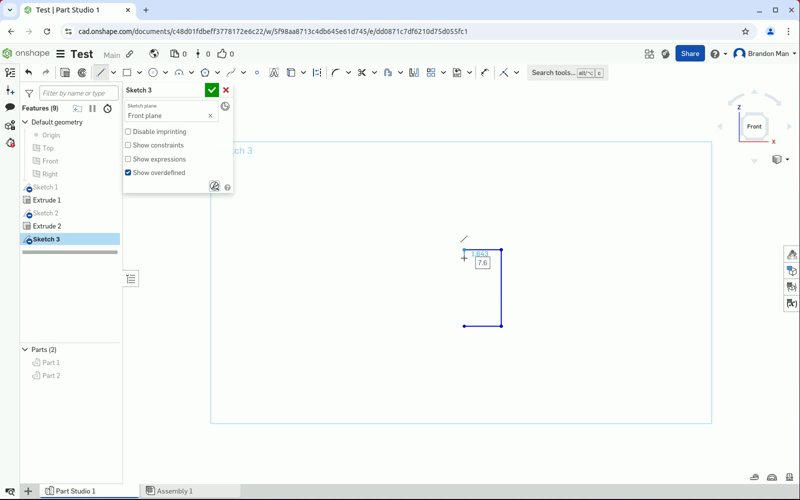
key_up(shift)
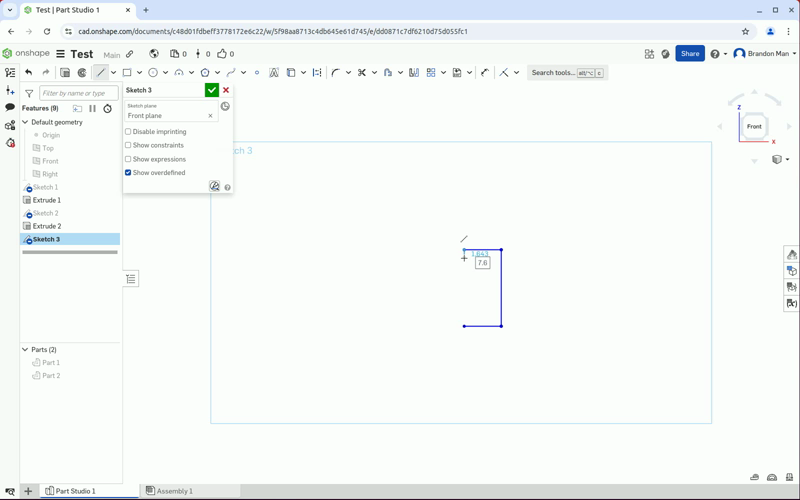
key(esc)
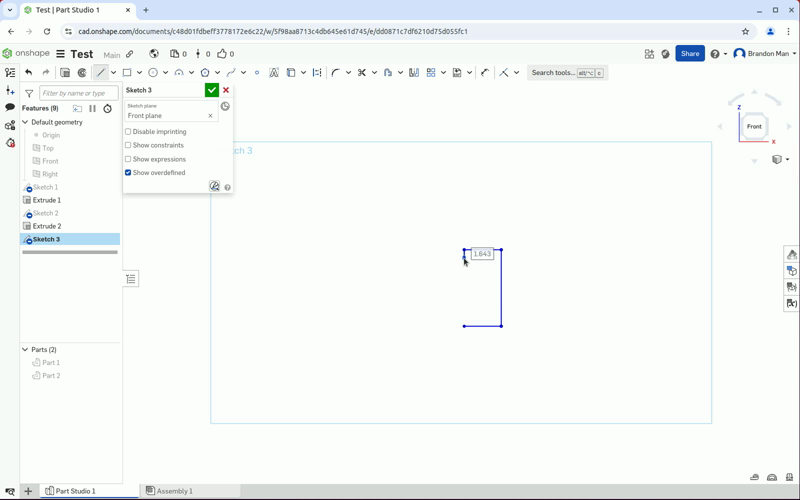
key(a)
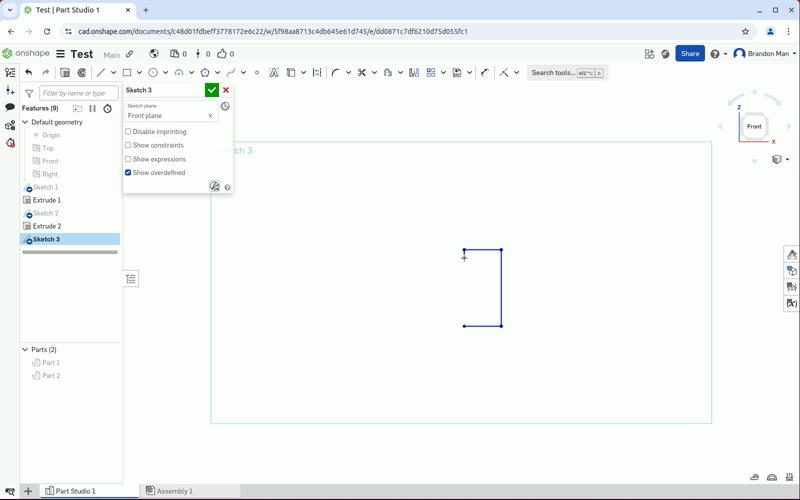
mouse_move(464, 257)
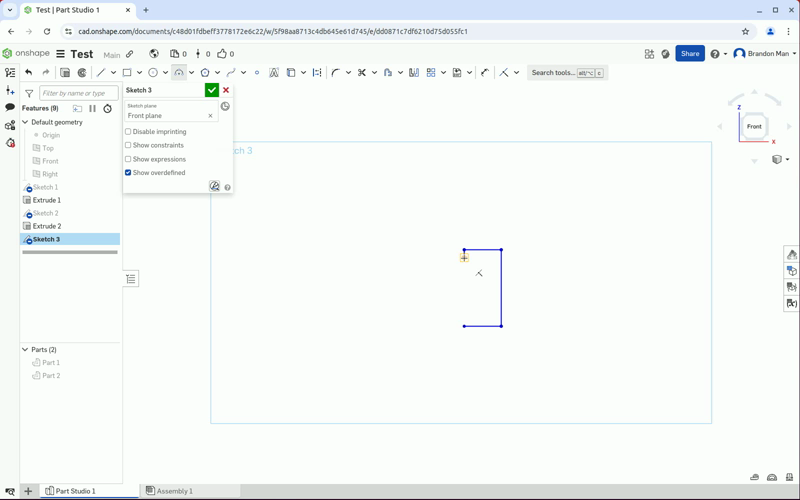
click(464, 257)
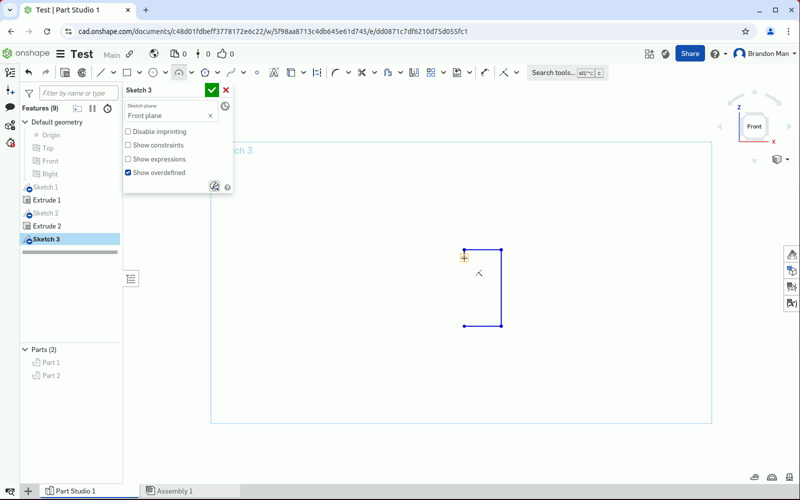
key_down(shift)
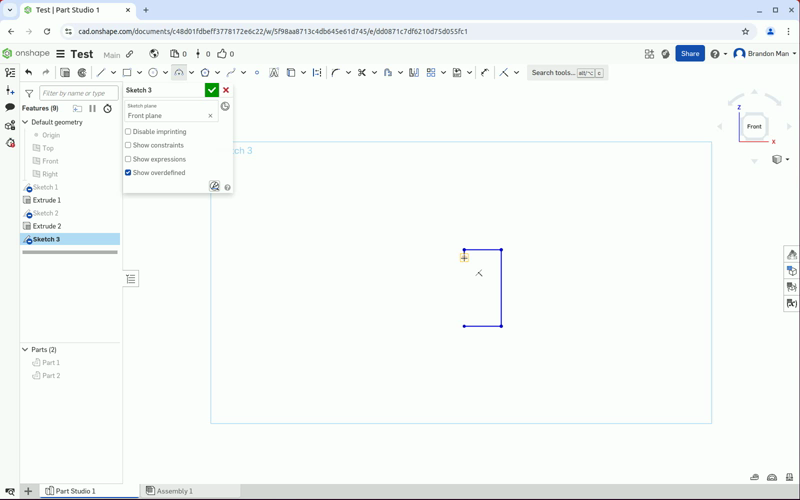
mouse_move(464, 307)
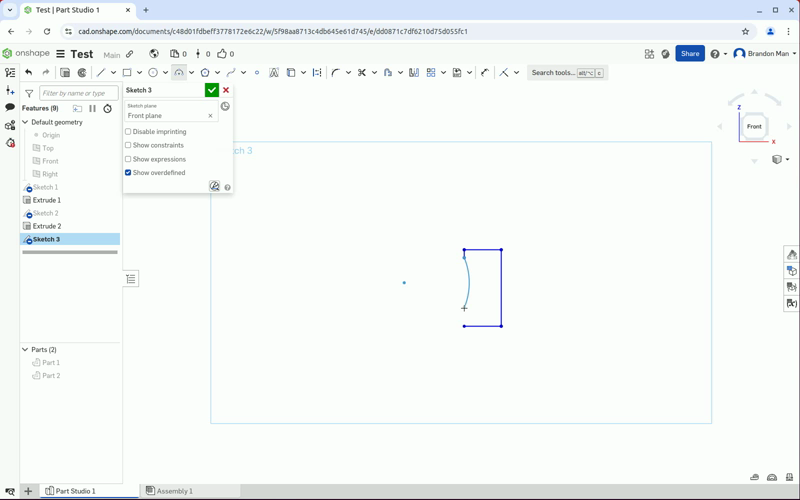
click(464, 307)
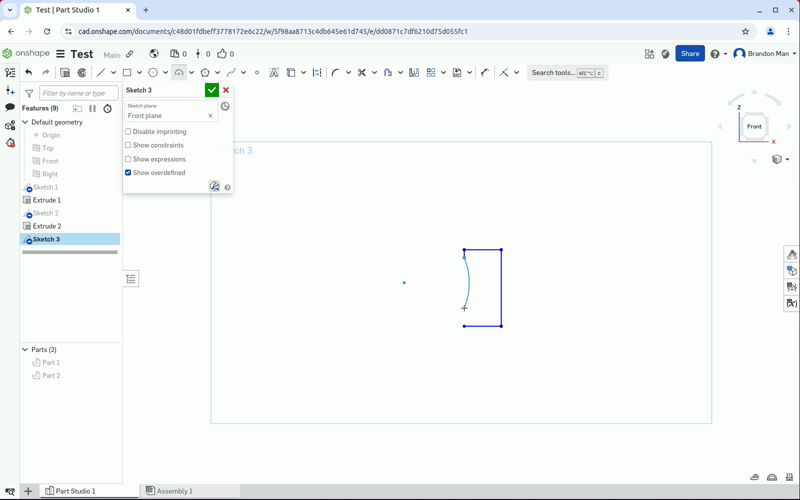
mouse_move(486, 282)
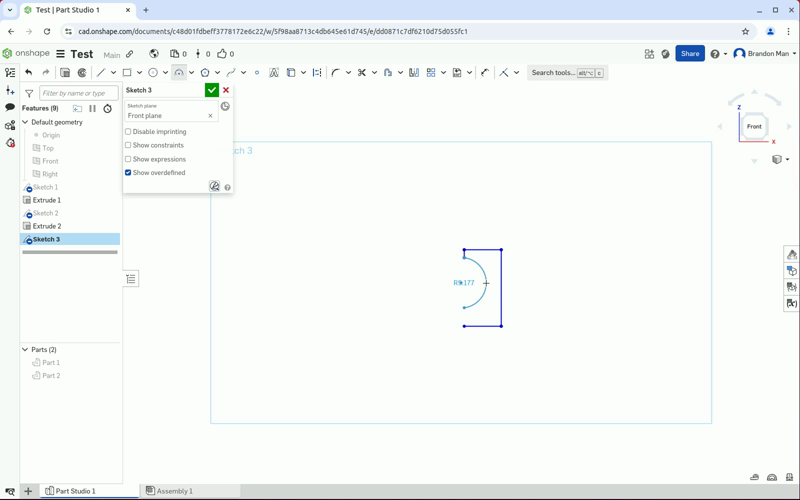
click(486, 282)
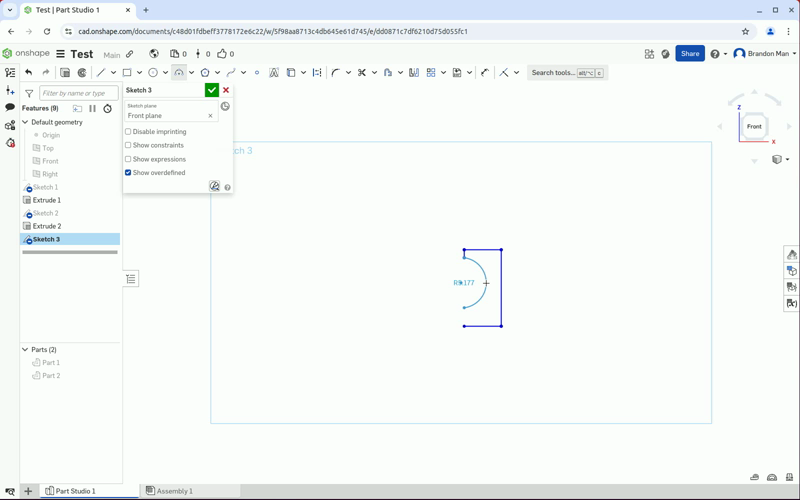
key_up(shift)
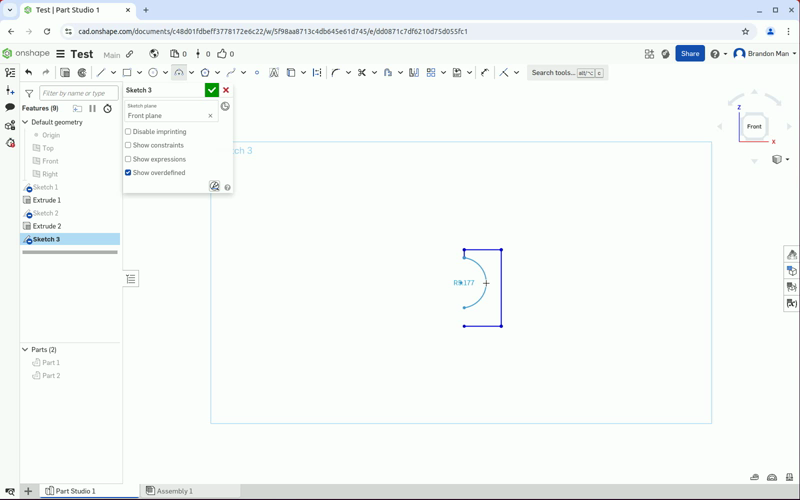
key(esc)
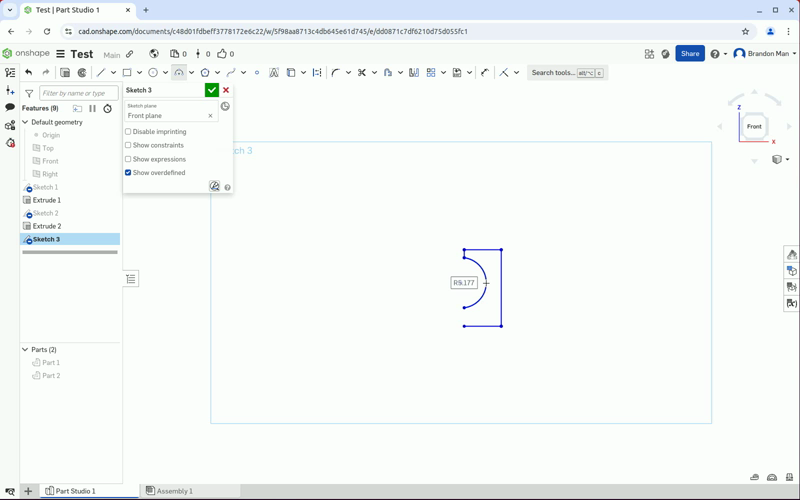
key(l)
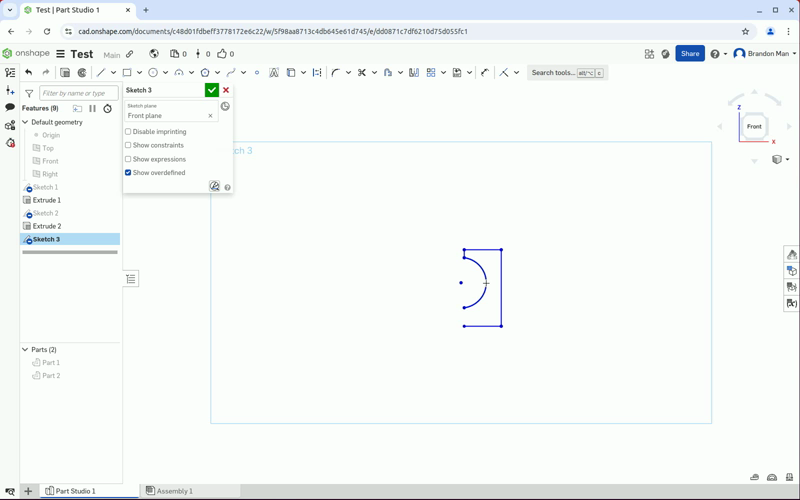
mouse_move(464, 307)
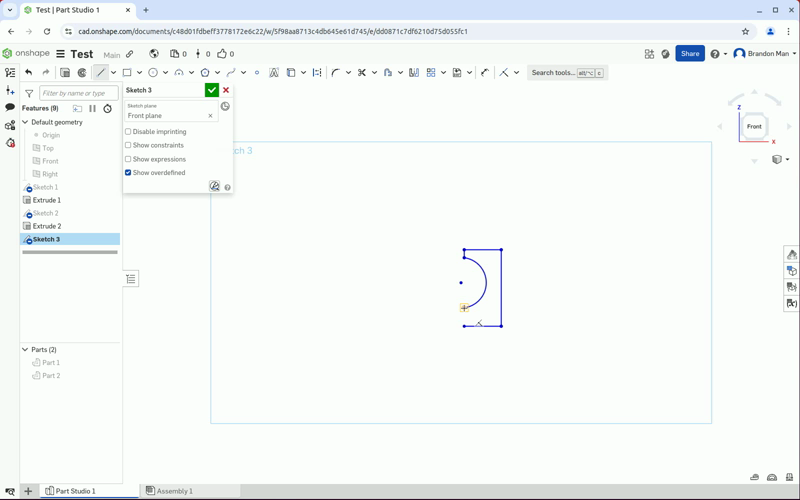
click(464, 307)
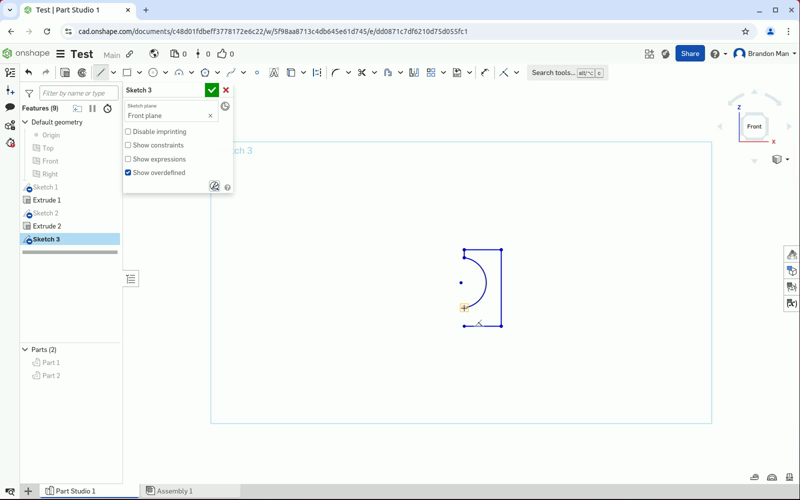
mouse_move(494, 307)
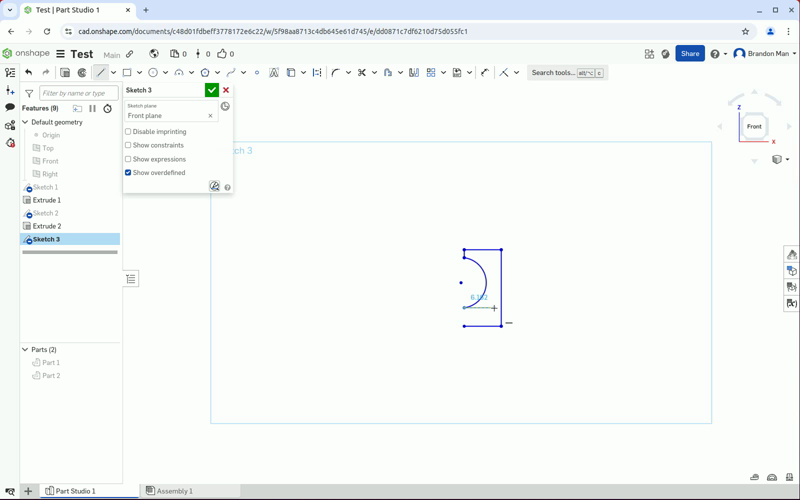
key_down(shift)
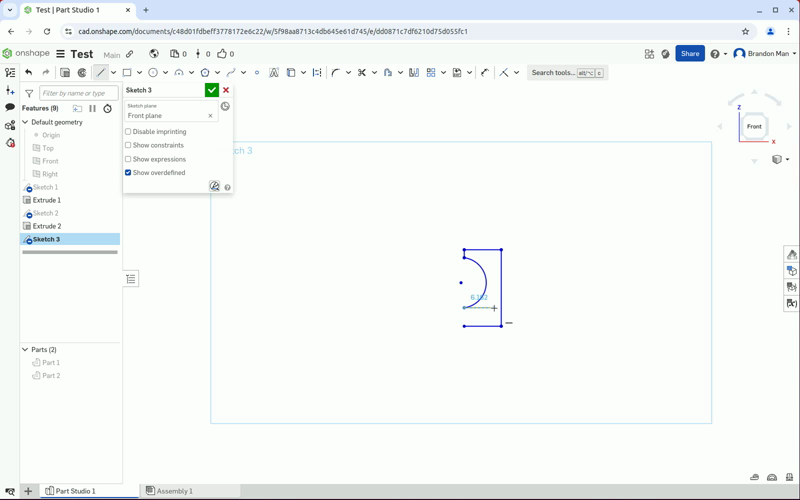
mouse_move(464, 326)
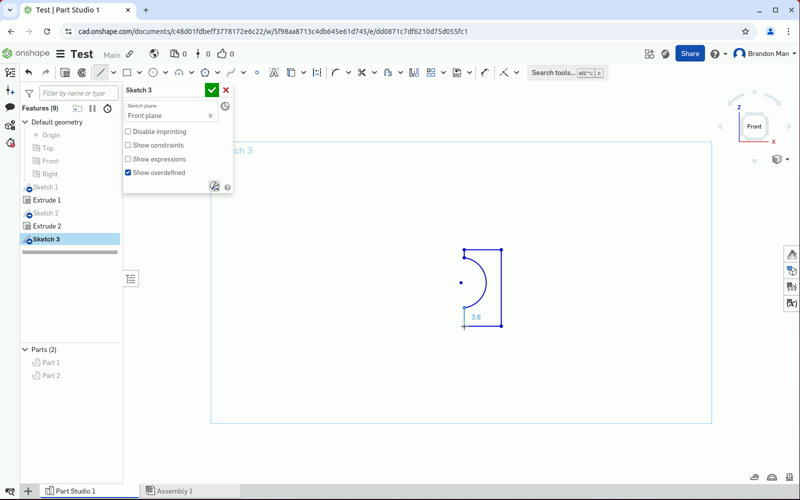
key_up(shift)
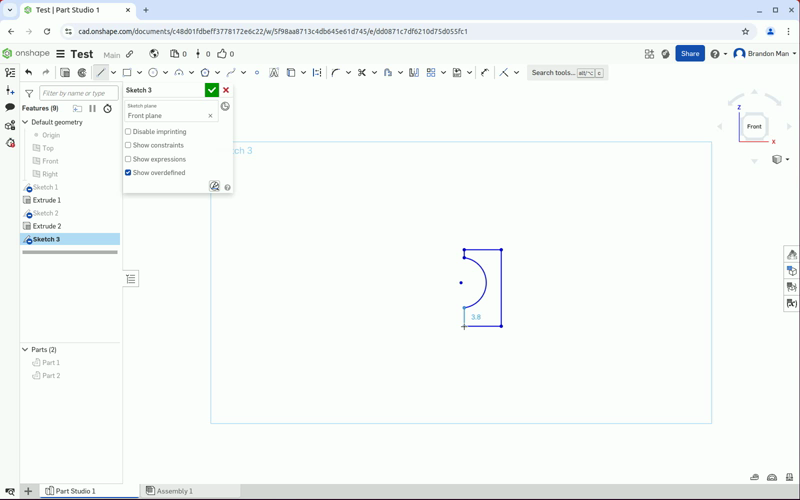
click(464, 326)
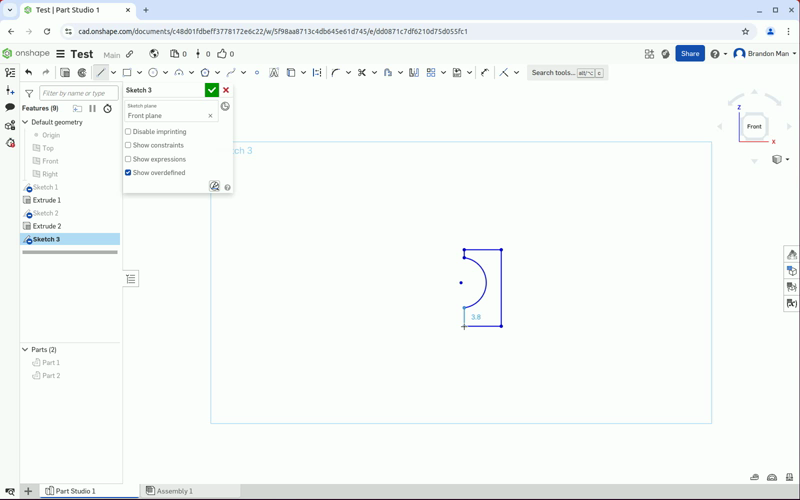
key(esc)
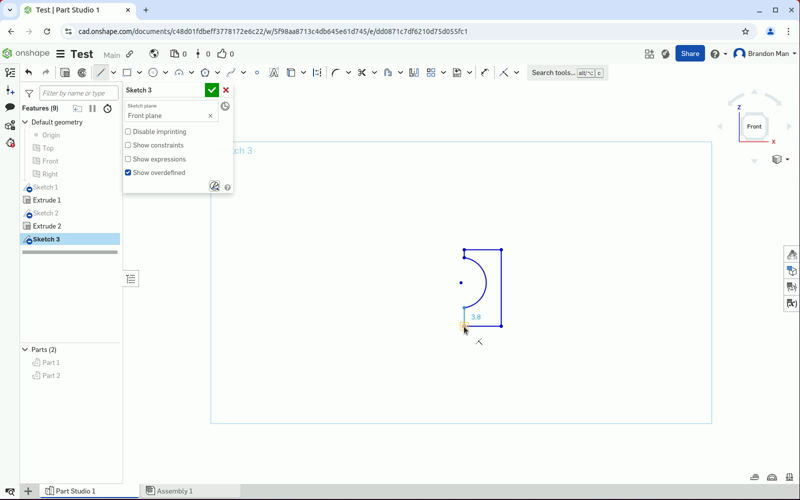
mouse_move(499, 255)
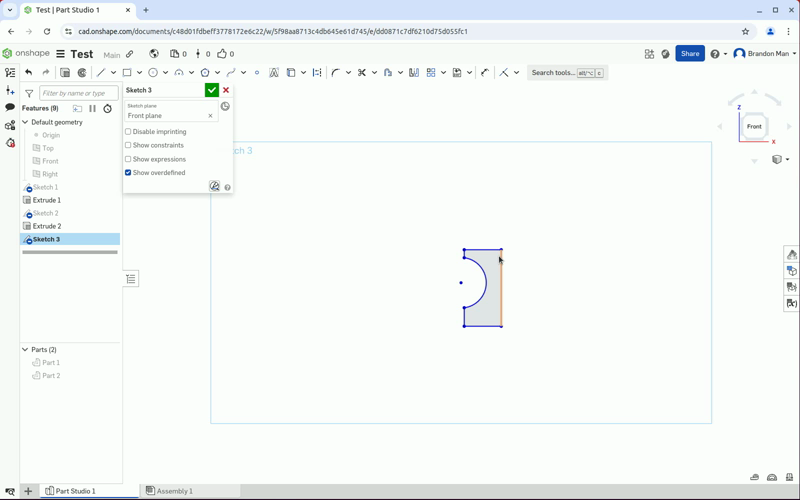
click(499, 255)
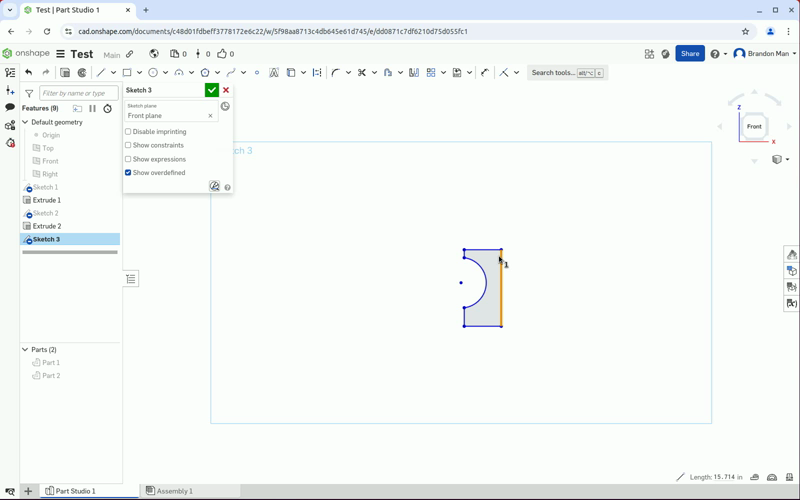
mouse_move(73, 352)
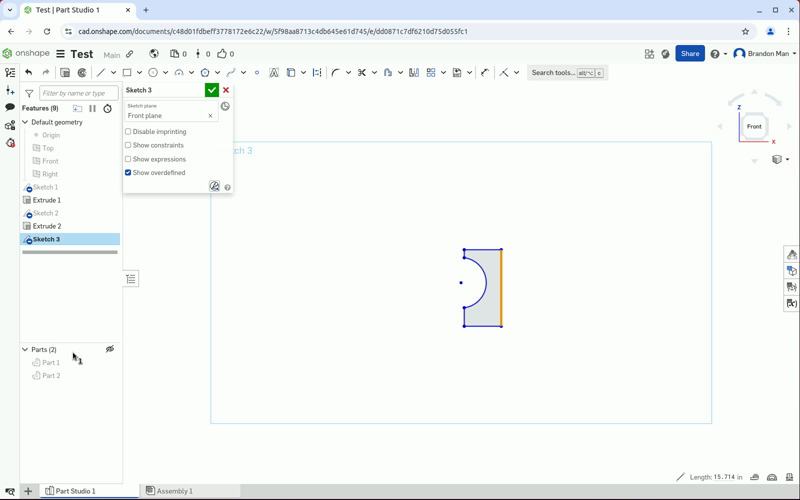
key(shift+y)
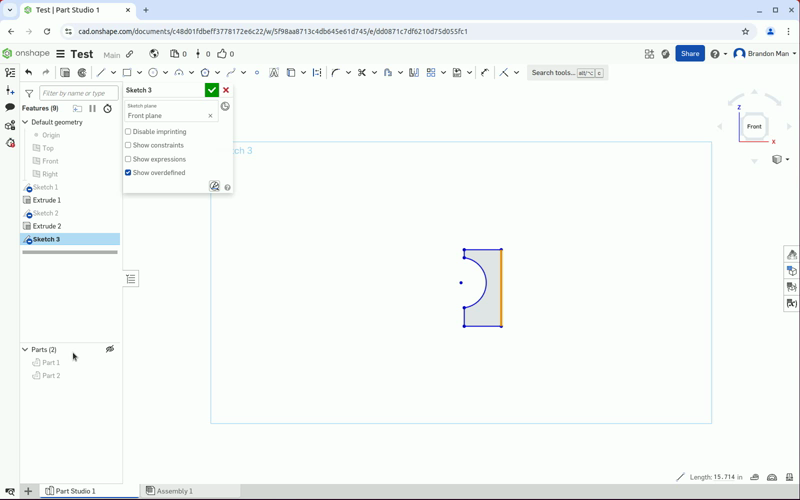
key(shift+e)
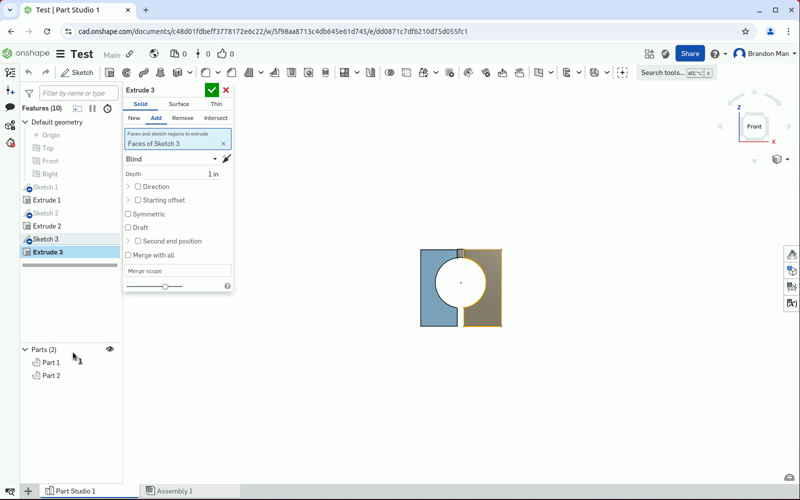
mouse_move(143, 106)
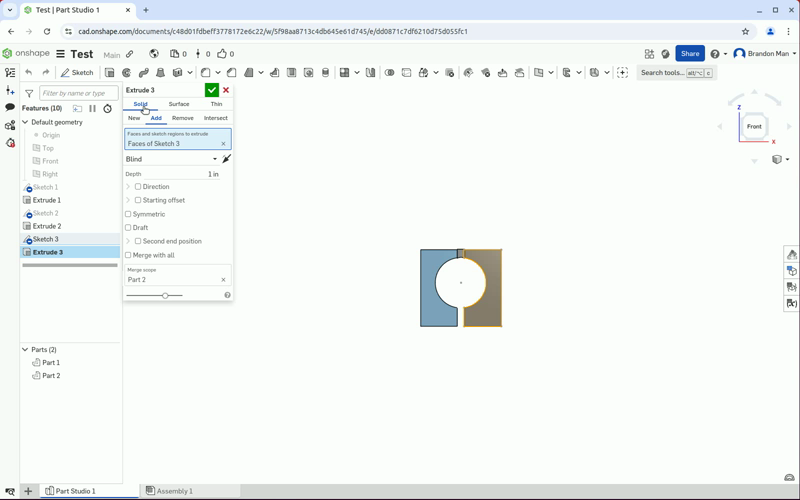
click(143, 106)
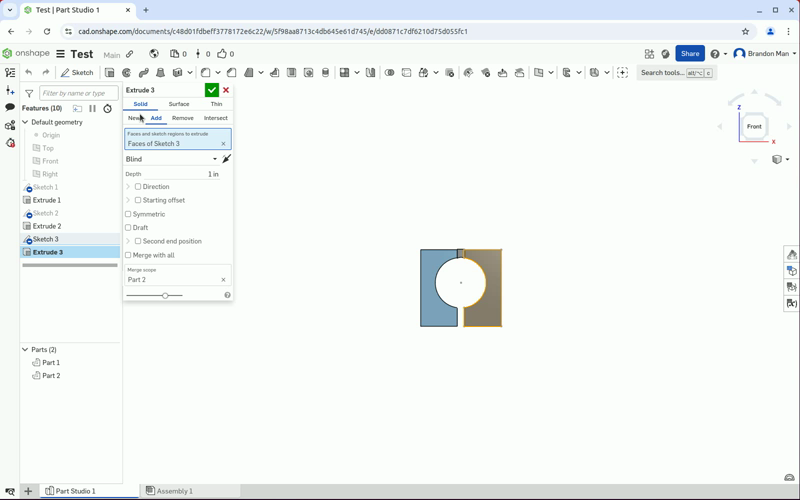
mouse_move(137, 120)
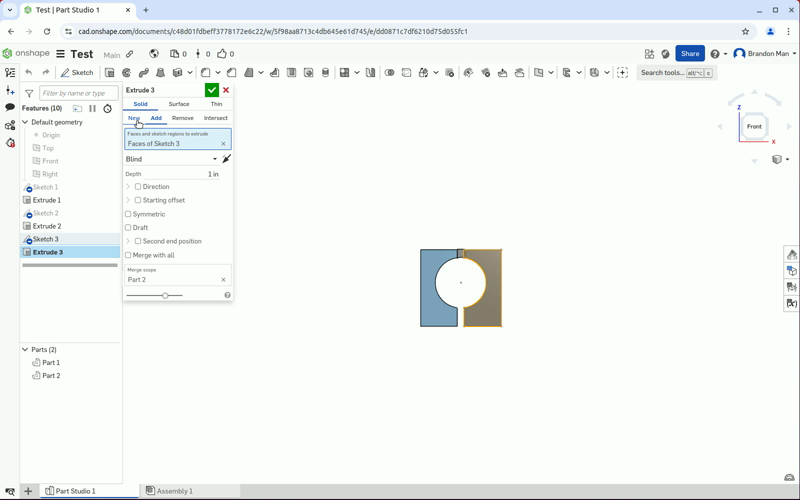
click(137, 120)
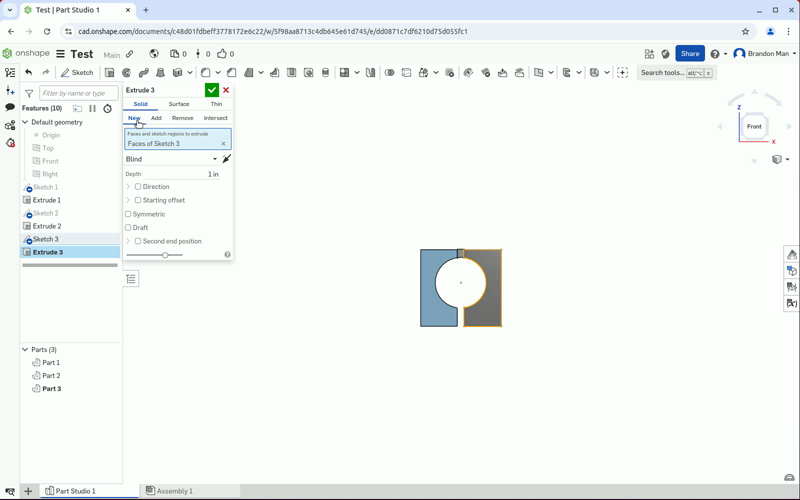
key(tab, 4)
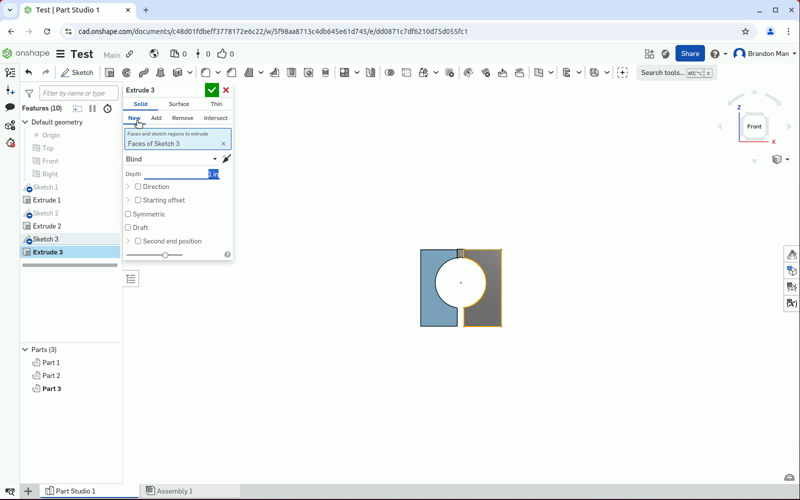
text(23.108)
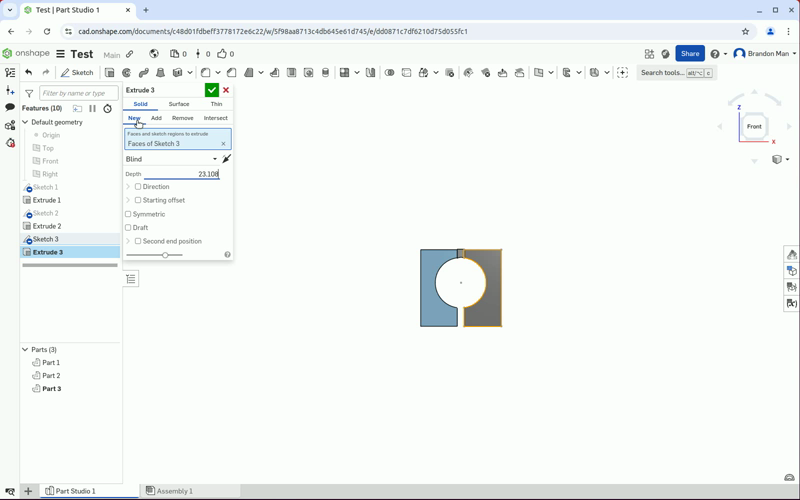
key(enter)
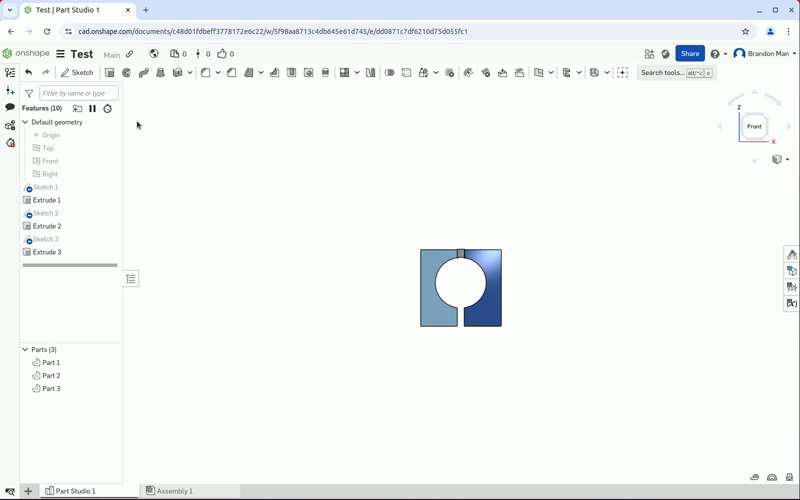
key(shift+h)
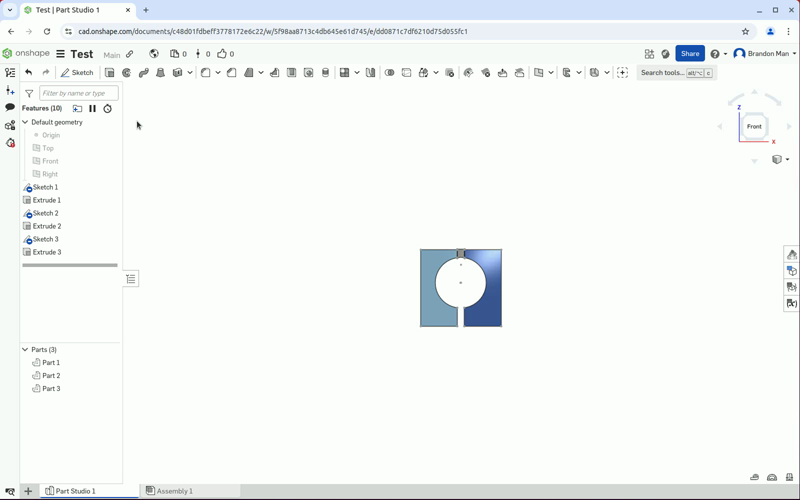
key(shift+h)
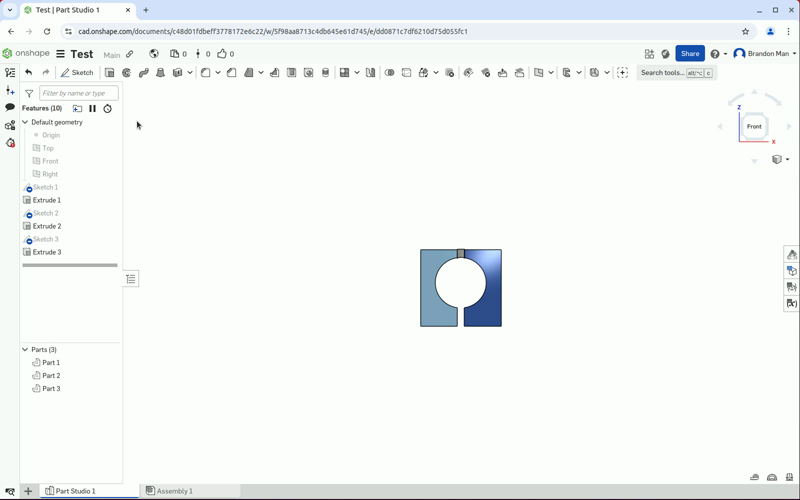
mouse_move(73, 189)
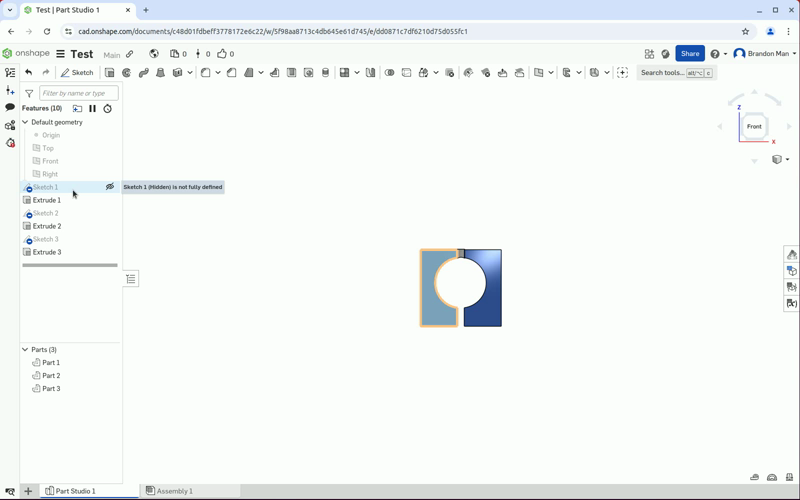
click(73, 189)
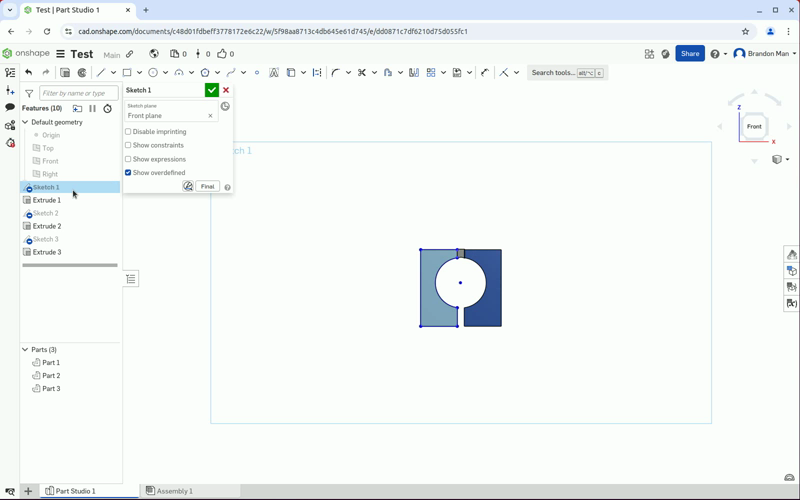
mouse_move(229, 92)
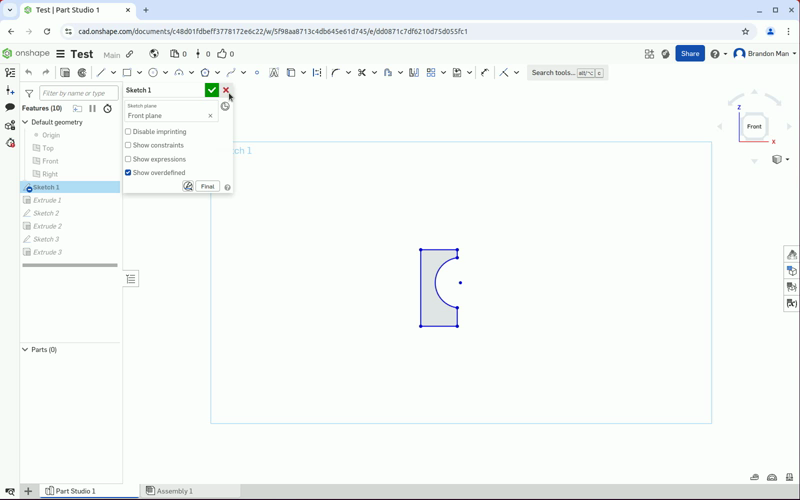
click(229, 92)
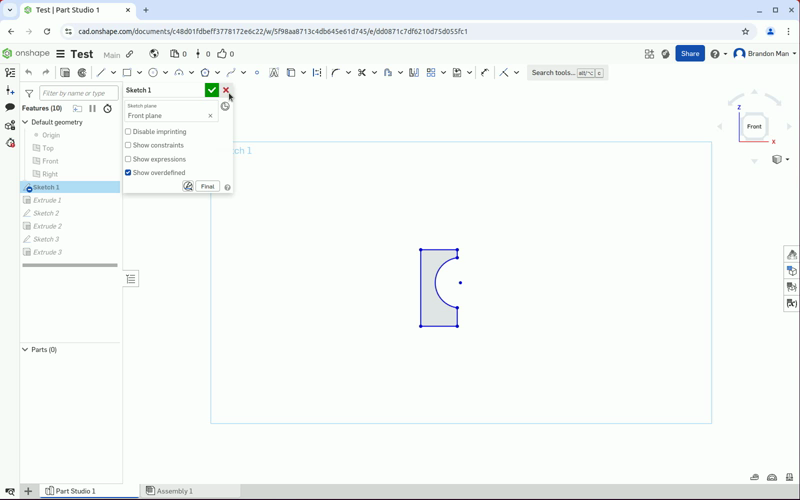
key(shift+s)
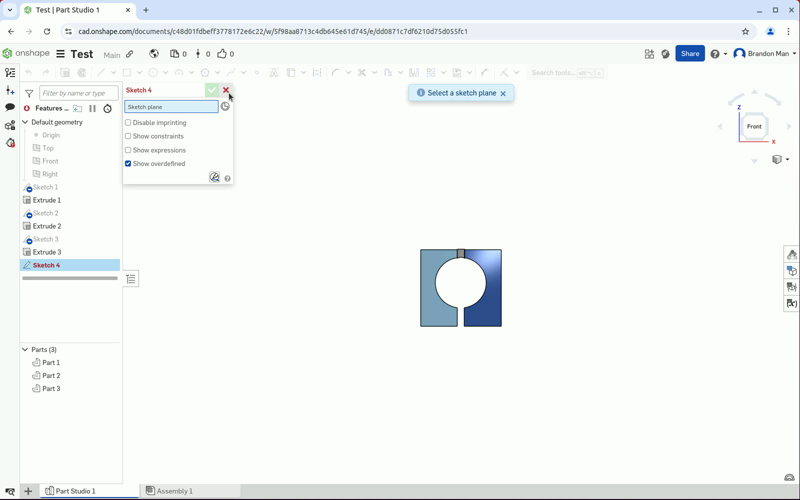
mouse_move(73, 163)
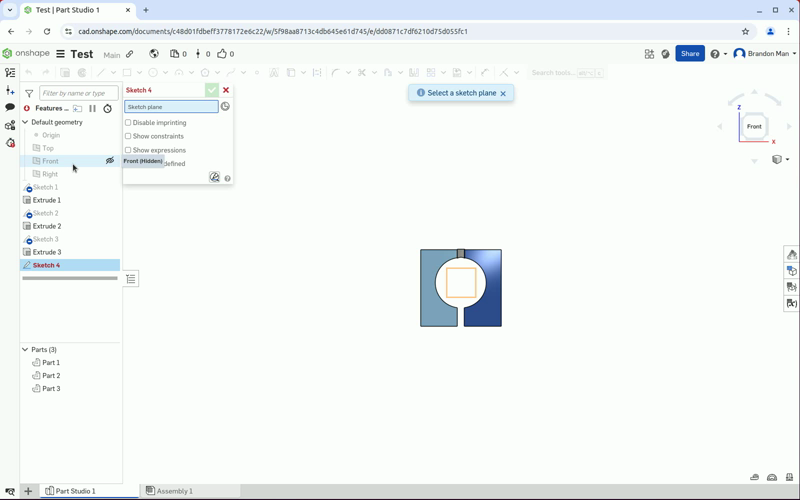
click(73, 163)
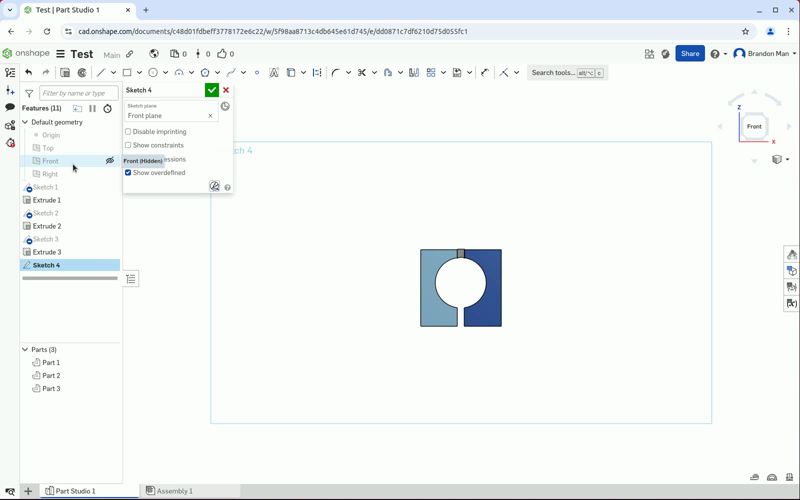
mouse_move(73, 352)
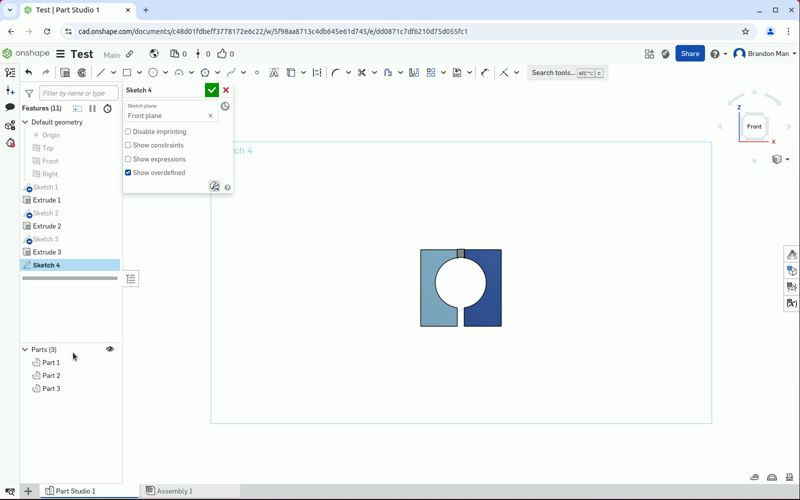
key(y)
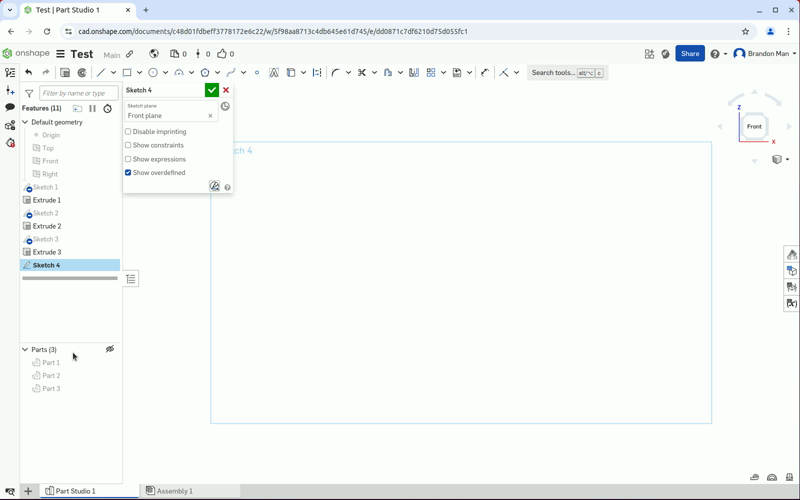
key(l)
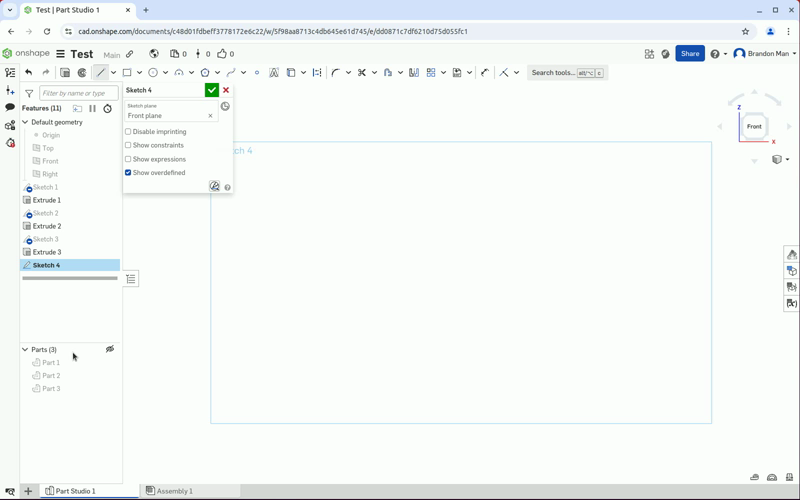
key_down(shift)
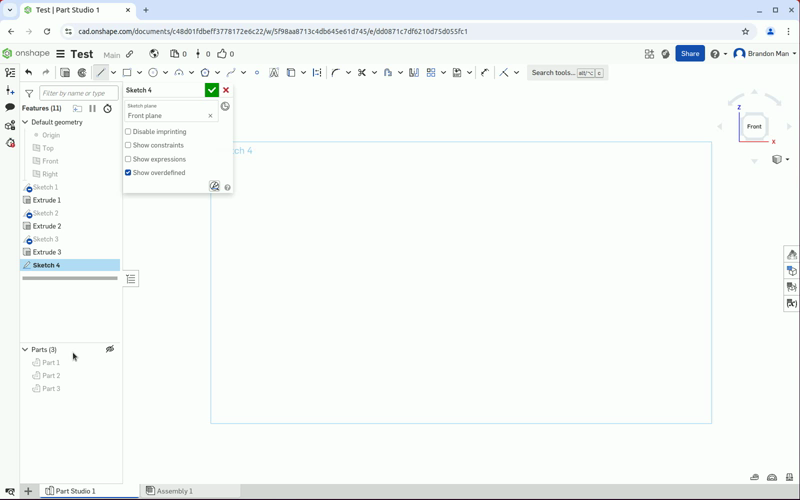
mouse_move(457, 326)
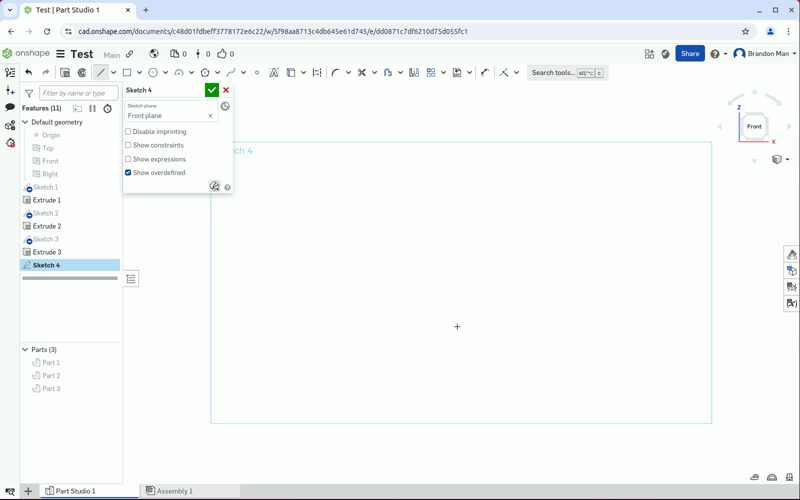
click(457, 326)
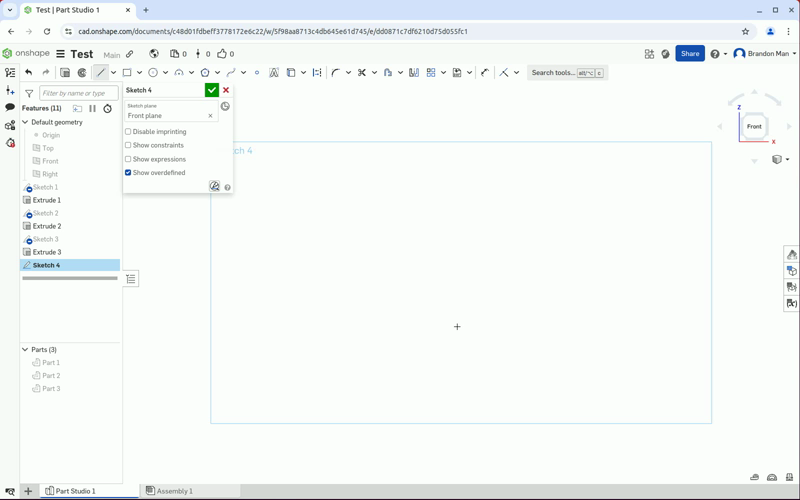
key_up(shift)
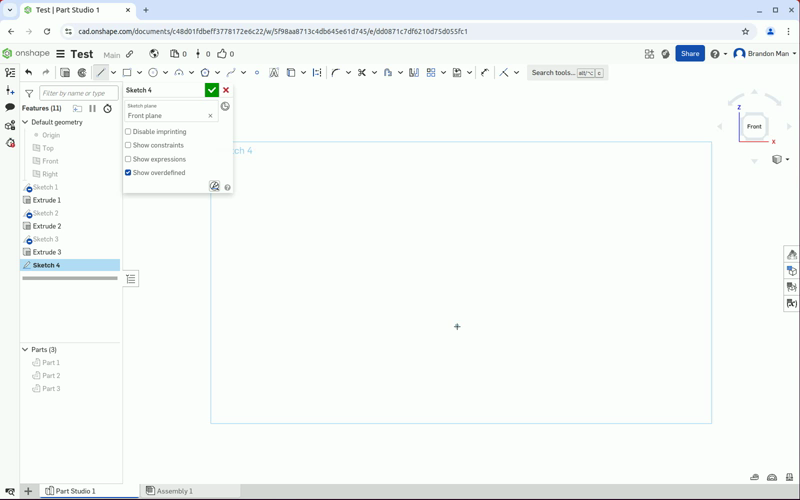
key_down(shift)
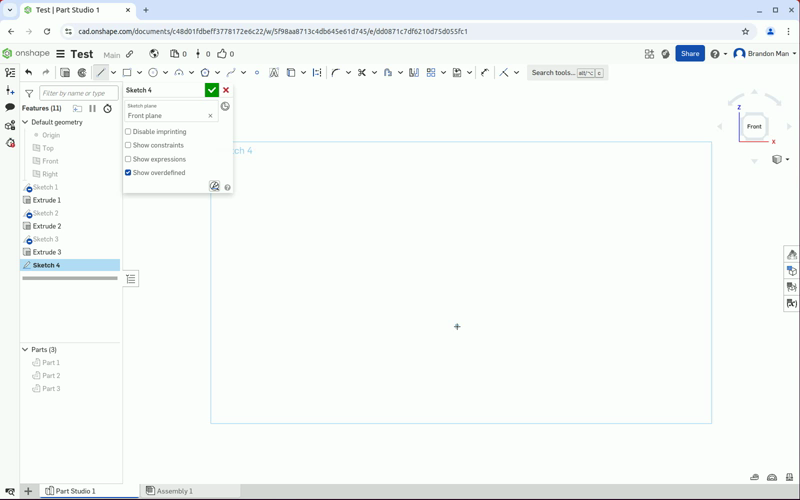
mouse_move(487, 326)
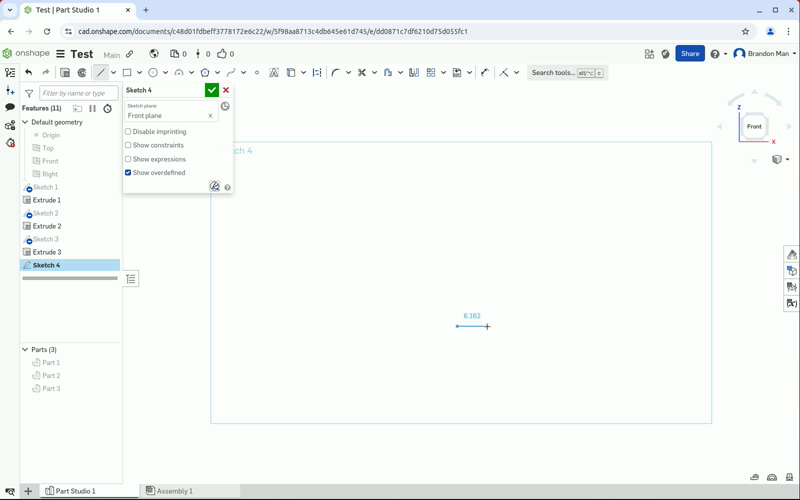
mouse_move(460, 326)
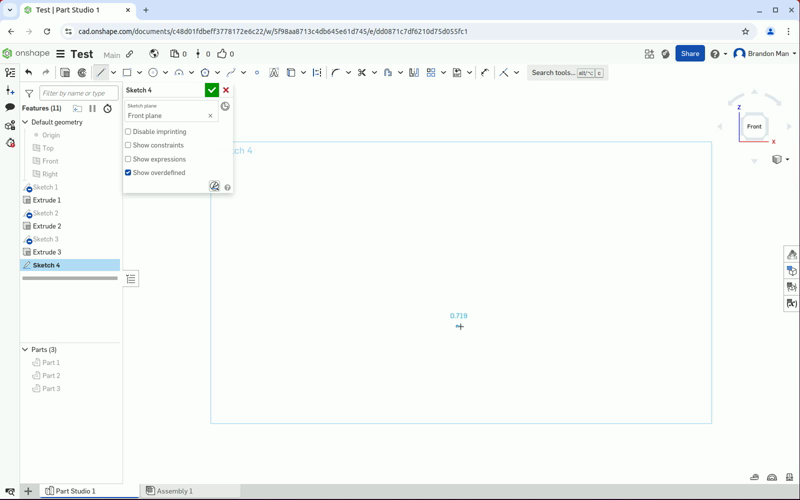
scroll(6)
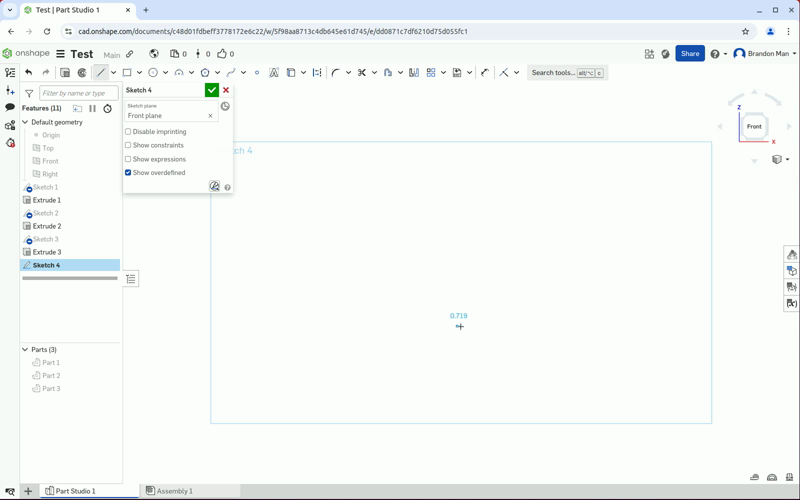
scroll(6)
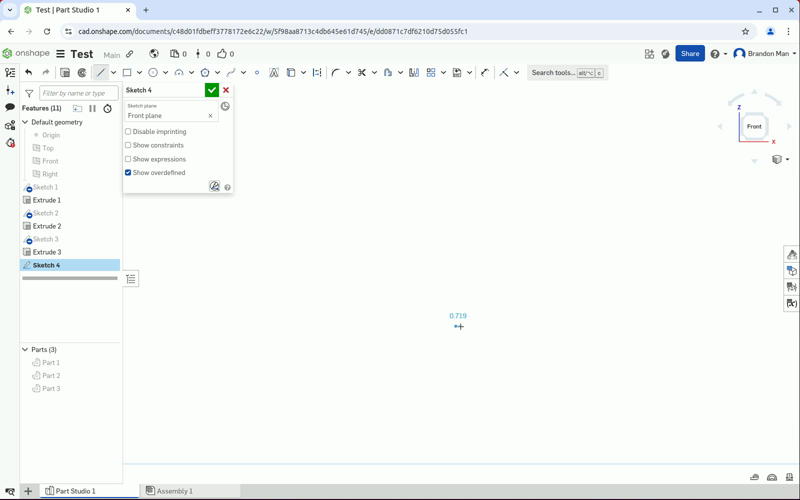
scroll(6)
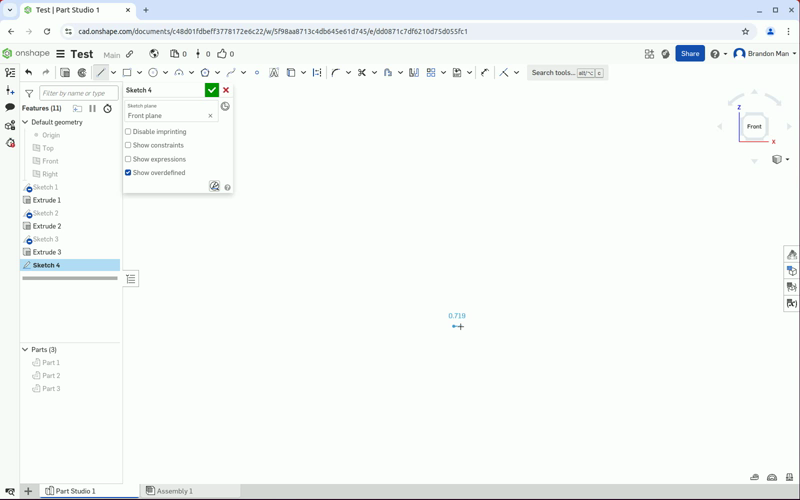
scroll(6)
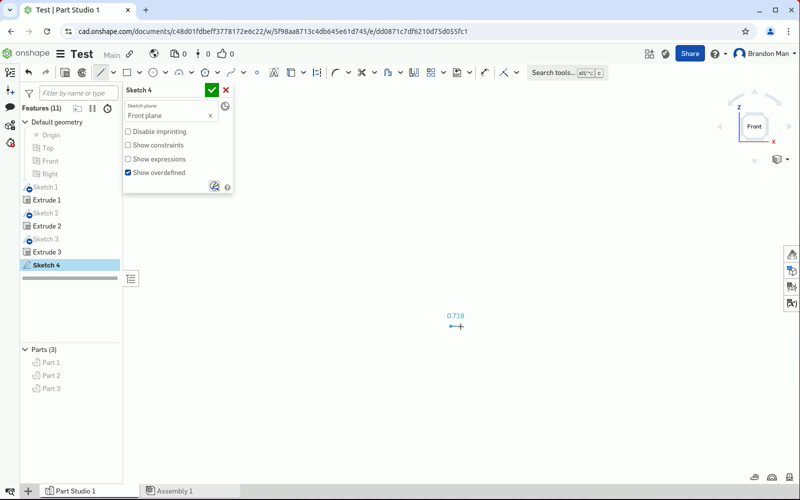
scroll(6)
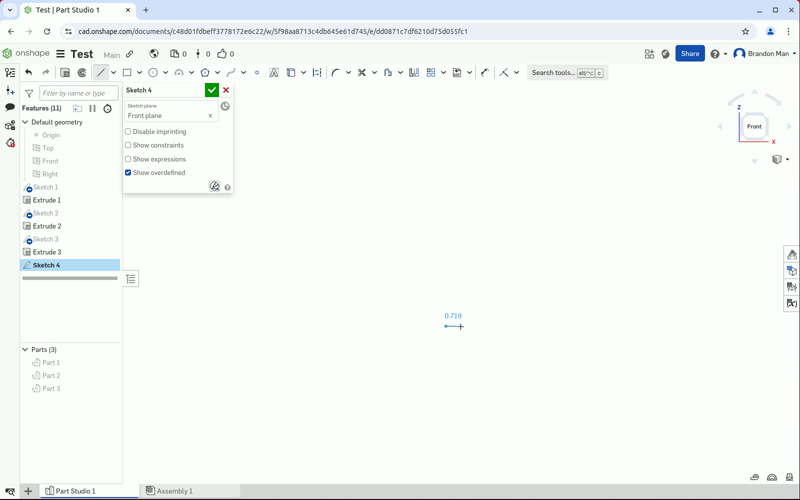
scroll(6)
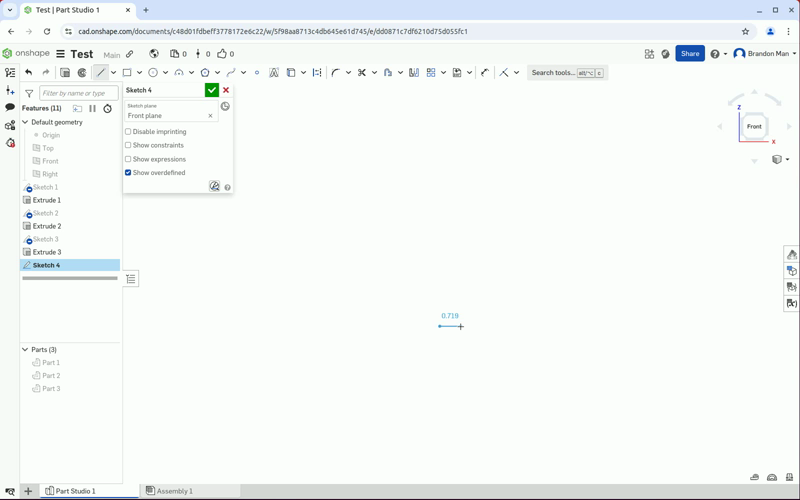
scroll(6)
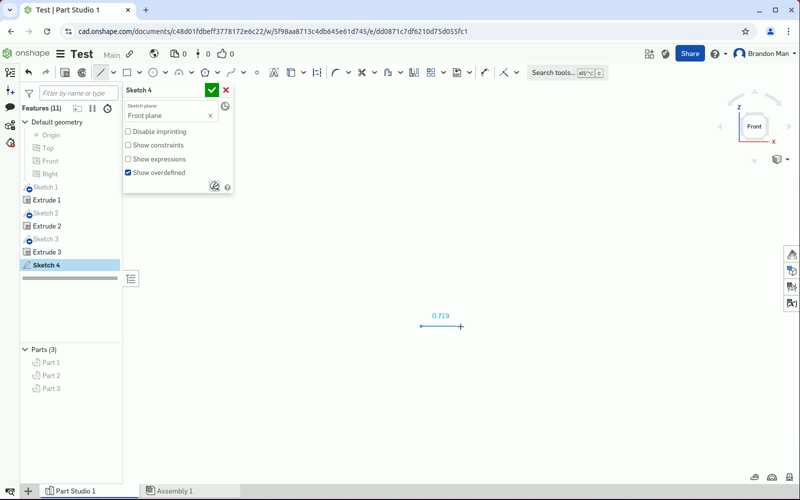
click(460, 326)
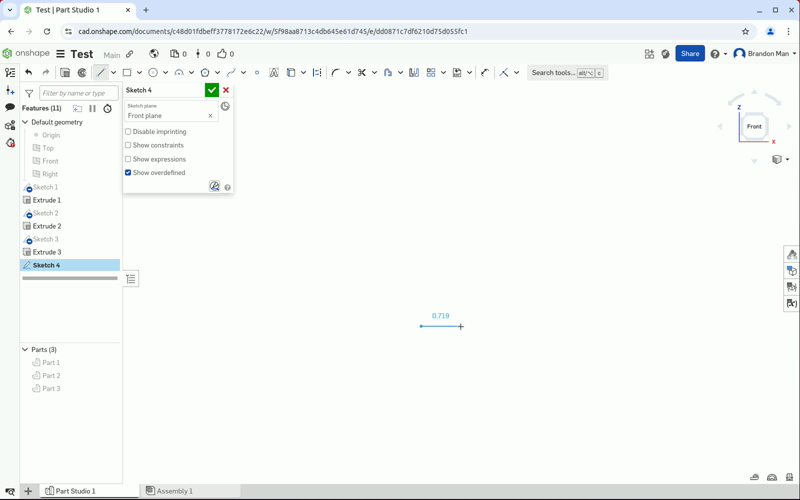
scroll(-6)
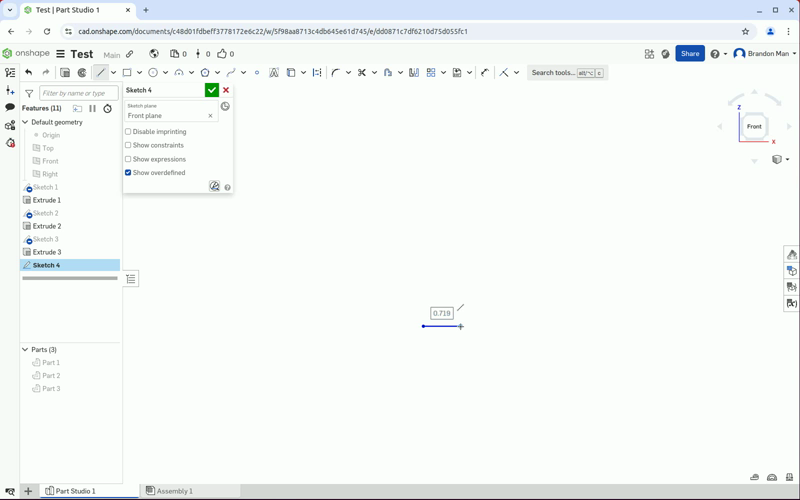
scroll(-6)
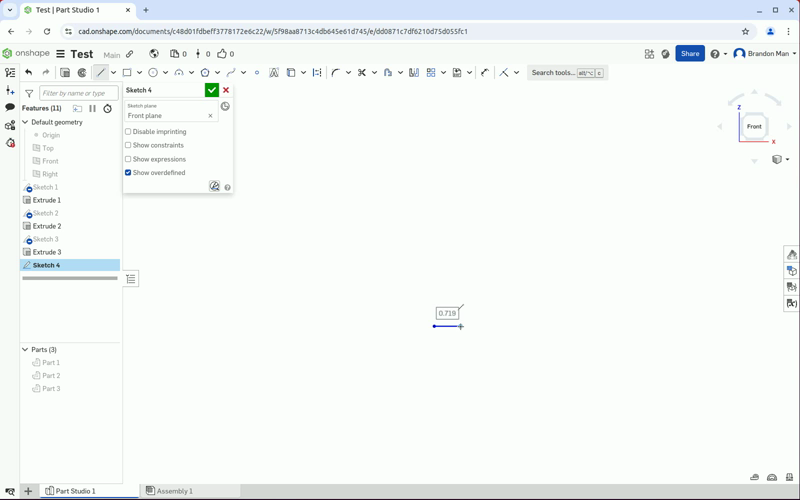
scroll(-6)
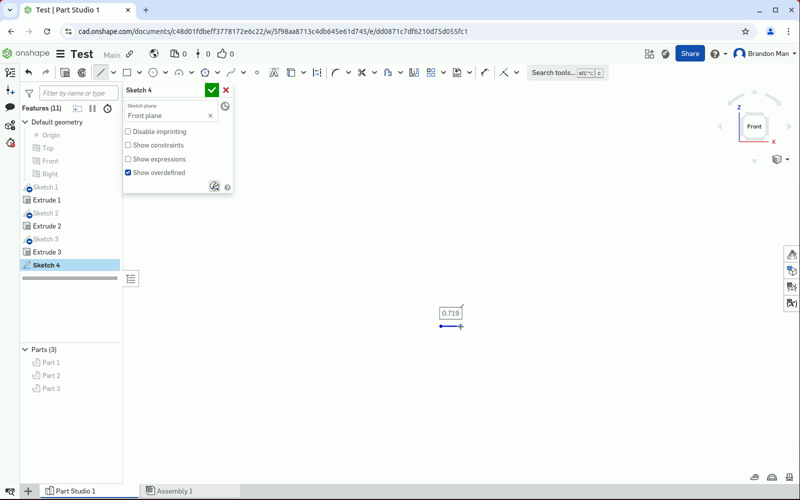
scroll(-6)
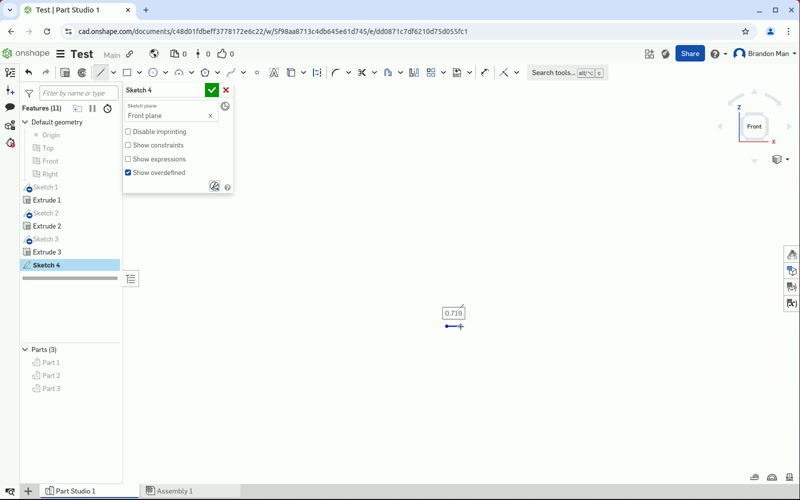
scroll(-6)
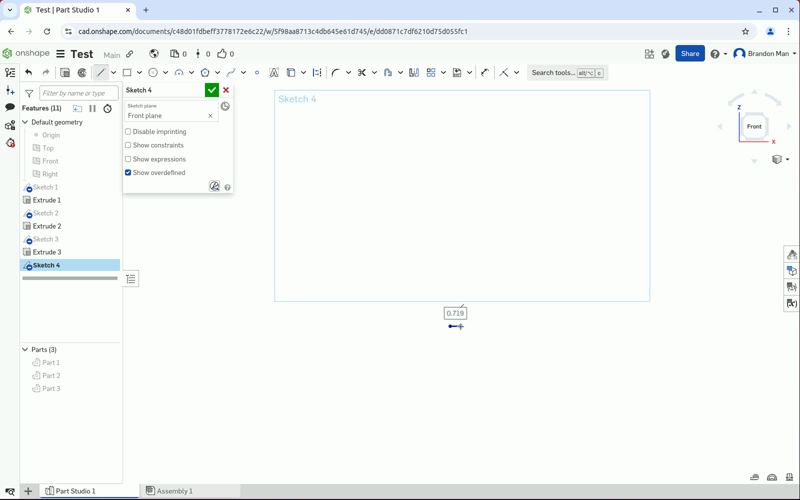
scroll(-6)
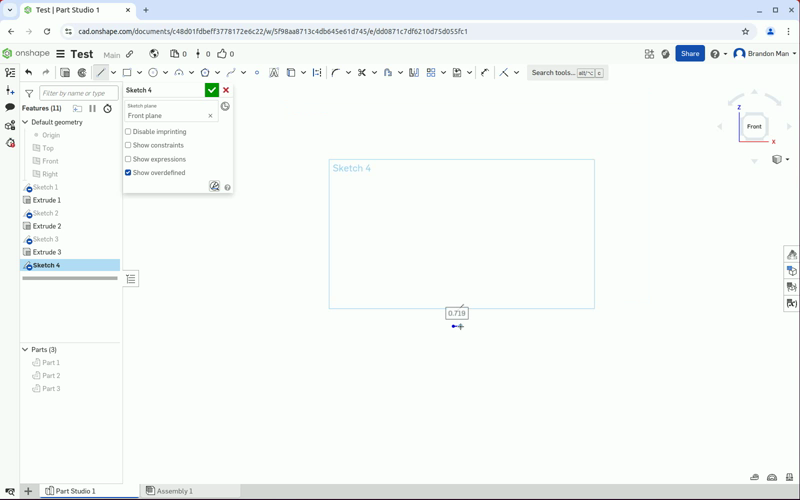
scroll(-6)
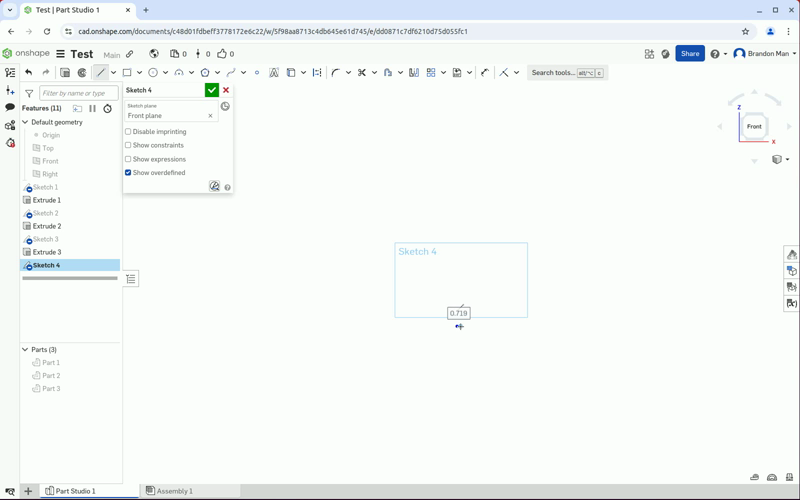
key_up(shift)
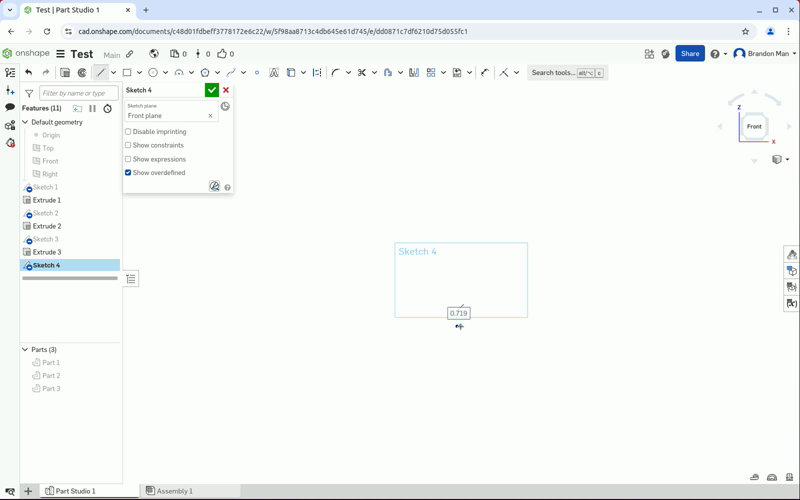
key_down(shift)
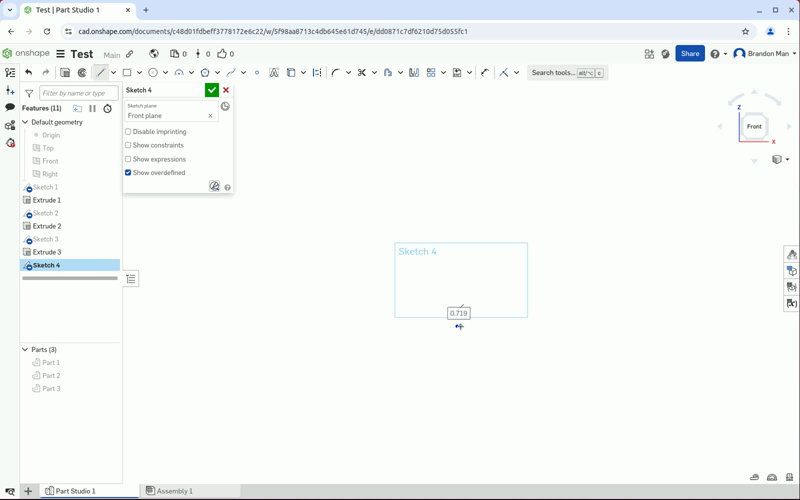
mouse_move(490, 326)
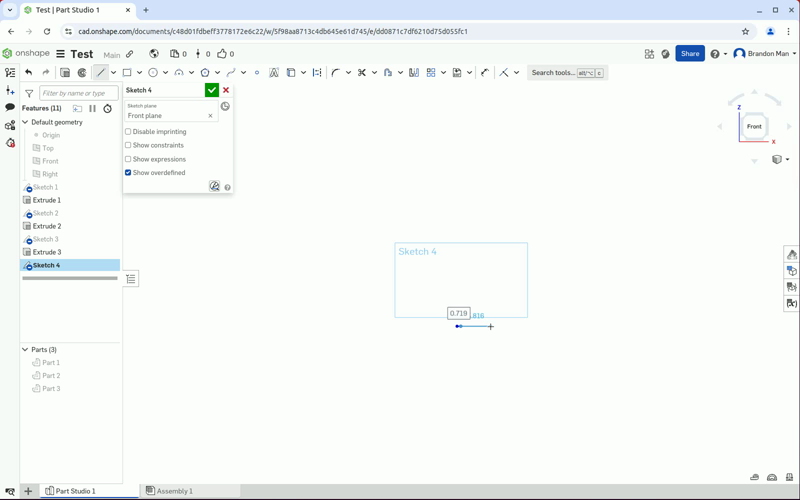
mouse_move(464, 326)
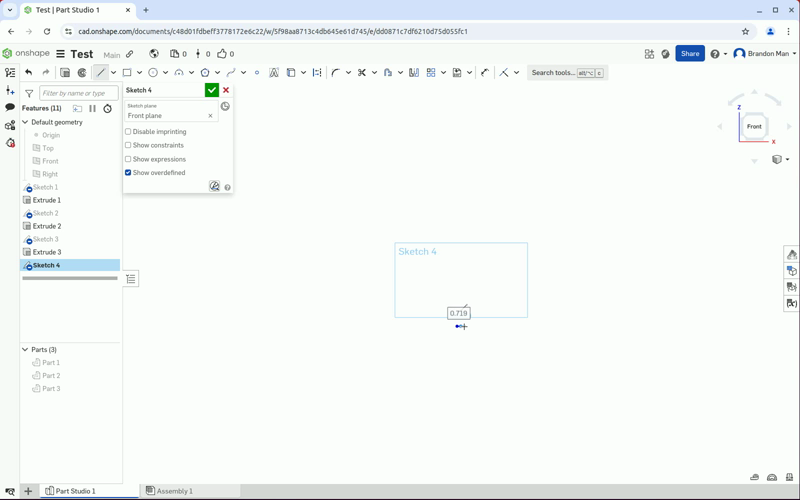
scroll(6)
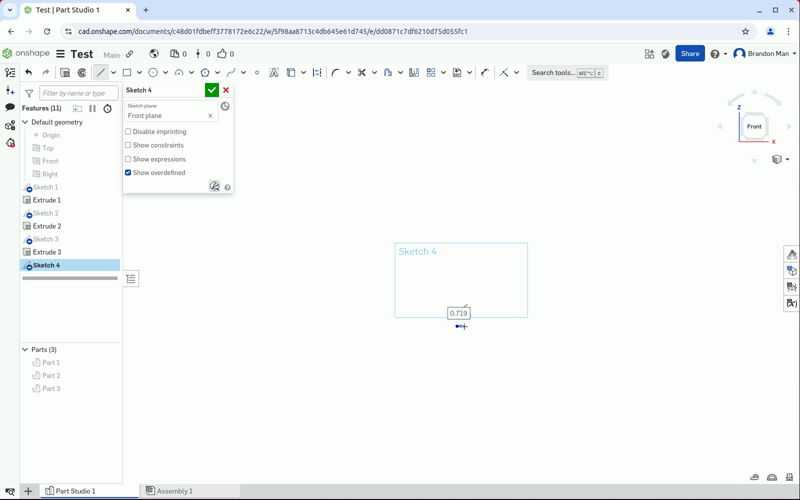
scroll(6)
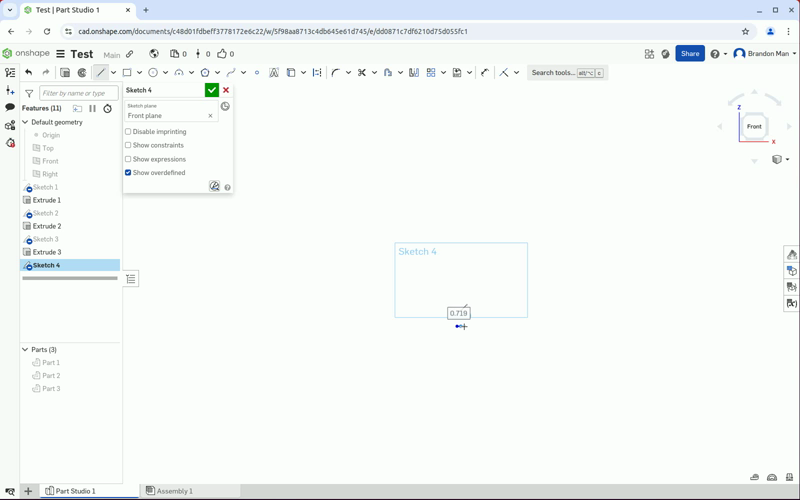
scroll(6)
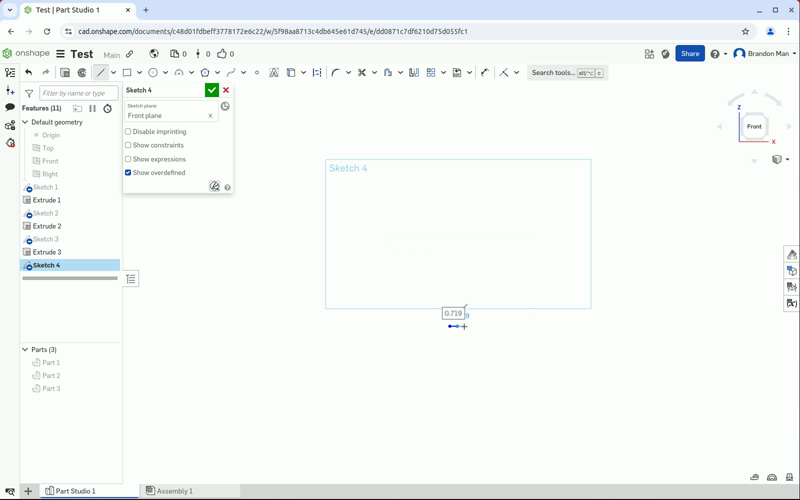
scroll(6)
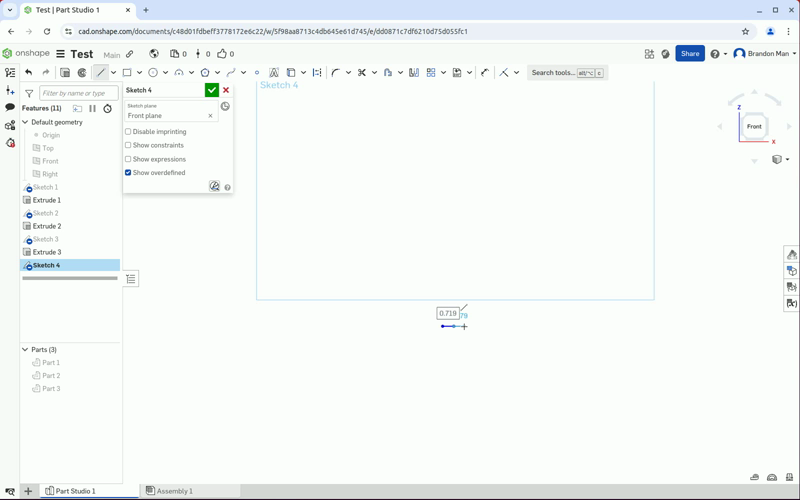
scroll(6)
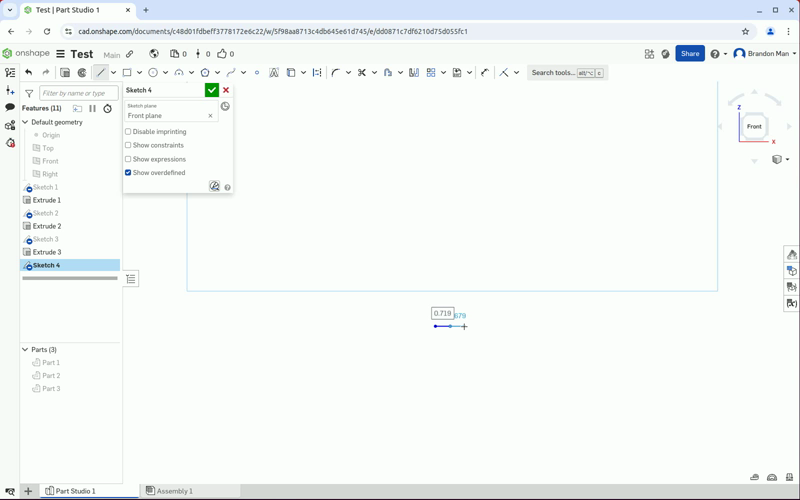
scroll(6)
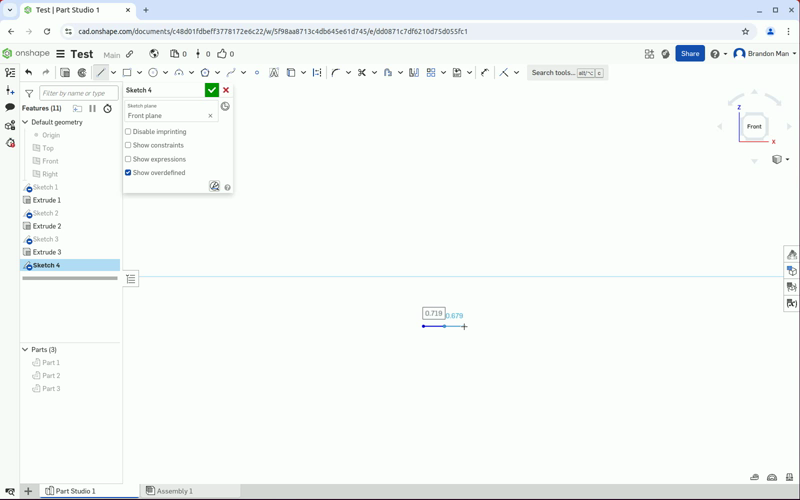
scroll(6)
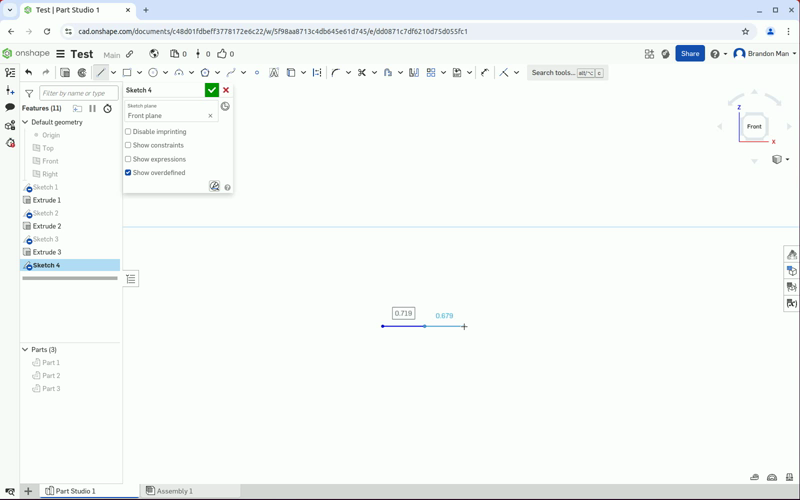
click(464, 326)
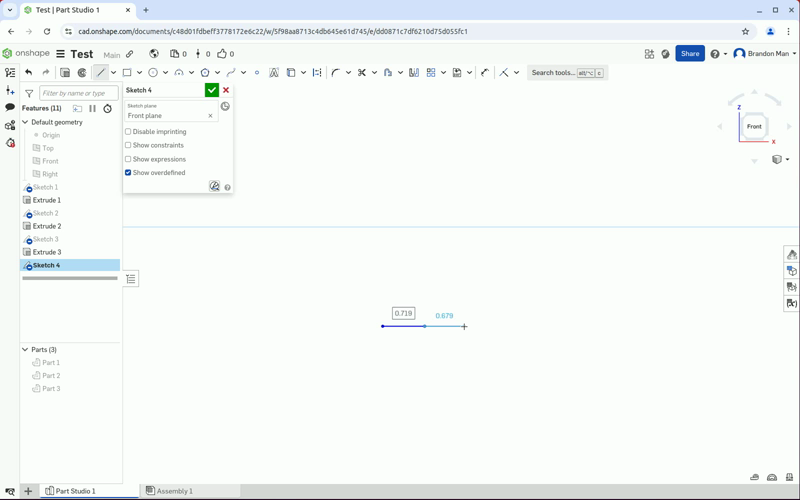
scroll(-6)
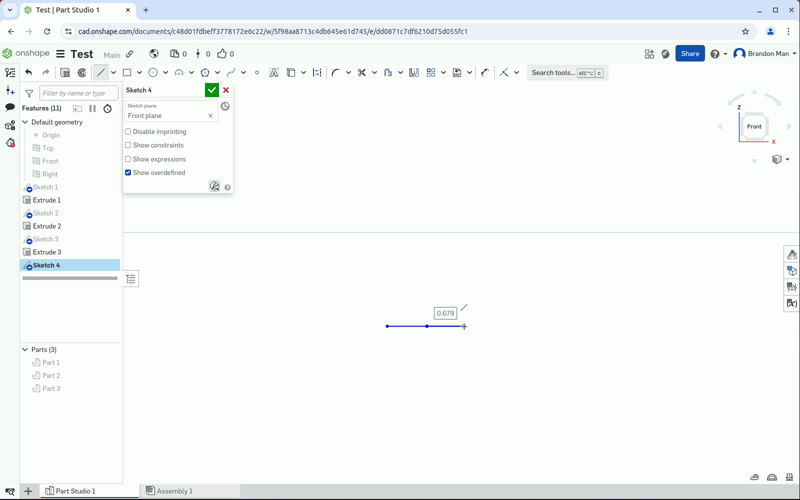
scroll(-6)
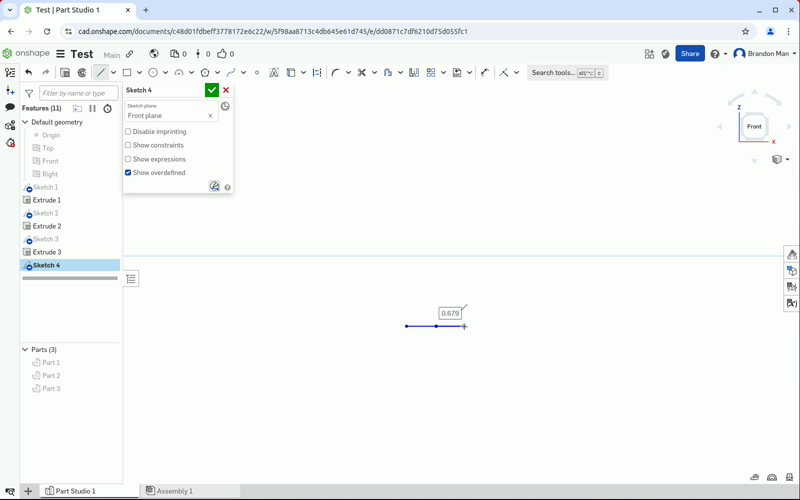
scroll(-6)
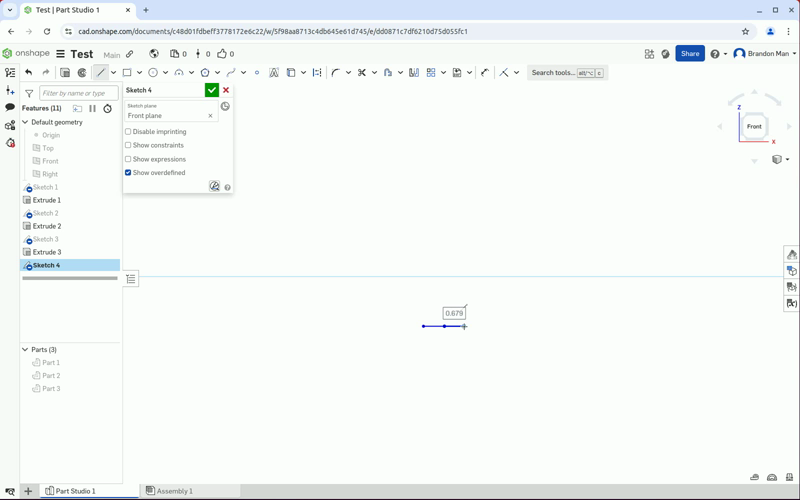
scroll(-6)
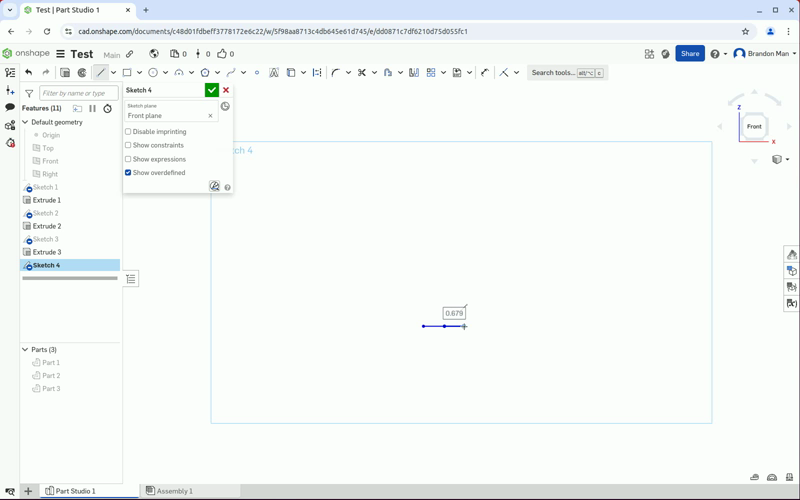
scroll(-6)
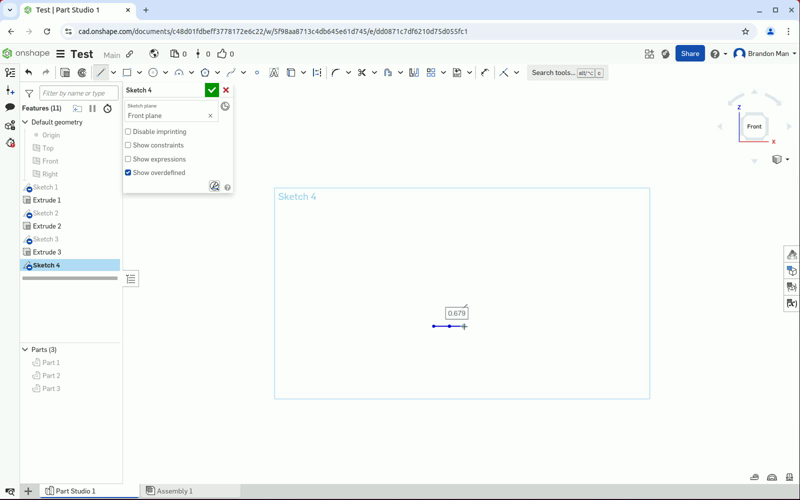
scroll(-6)
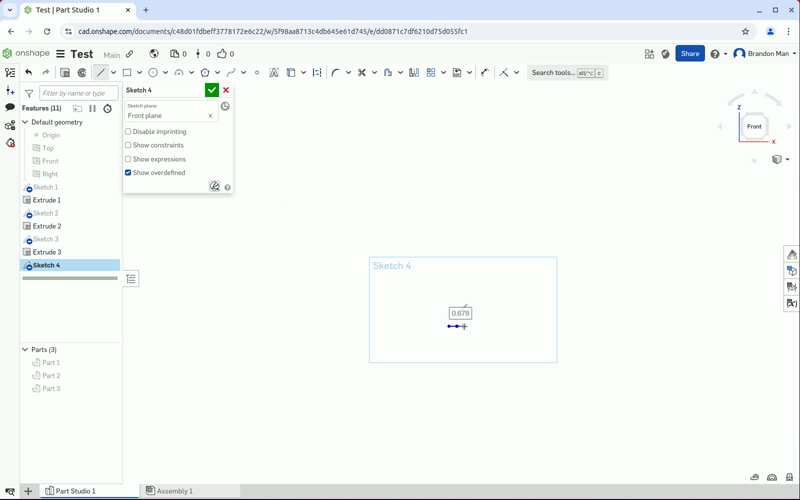
scroll(-6)
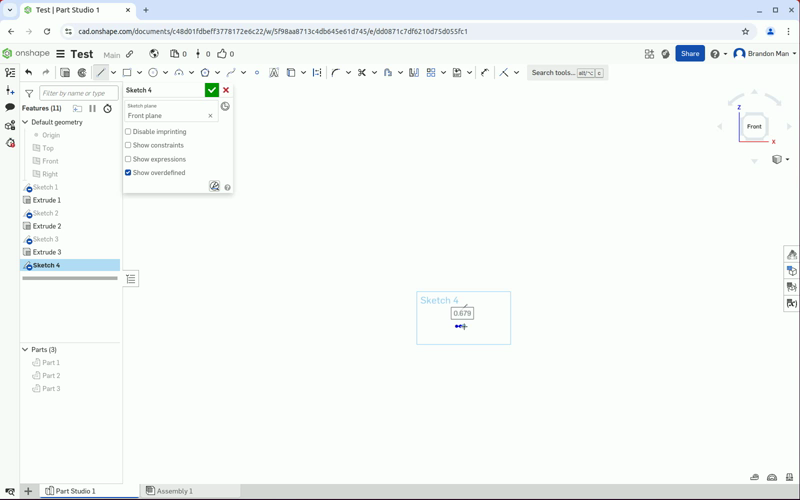
key_up(shift)
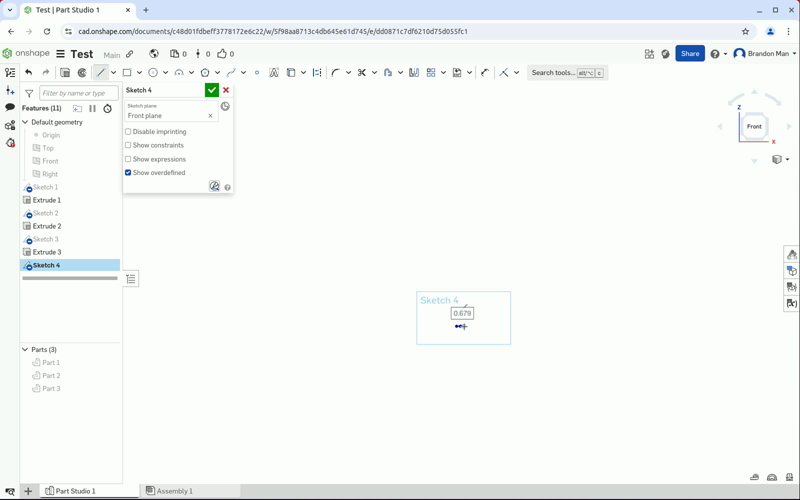
key_down(shift)
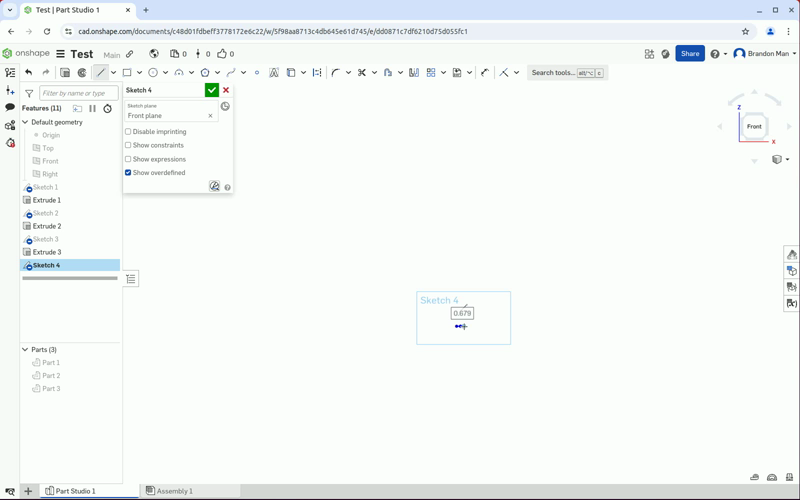
mouse_move(494, 326)
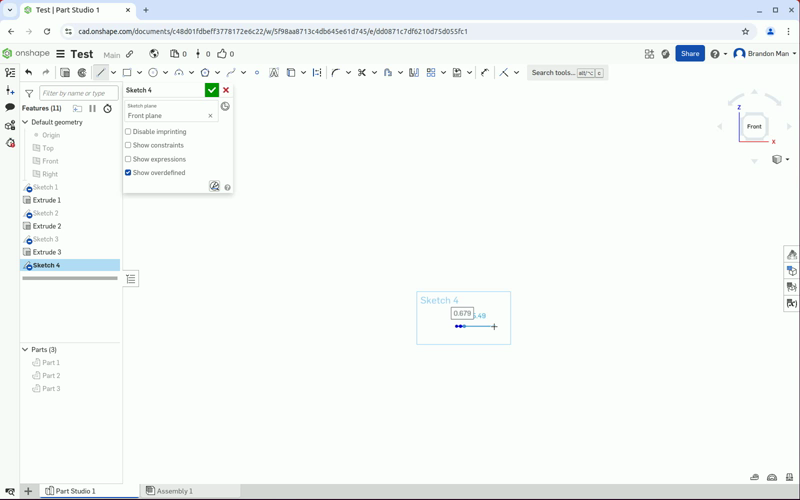
mouse_move(464, 306)
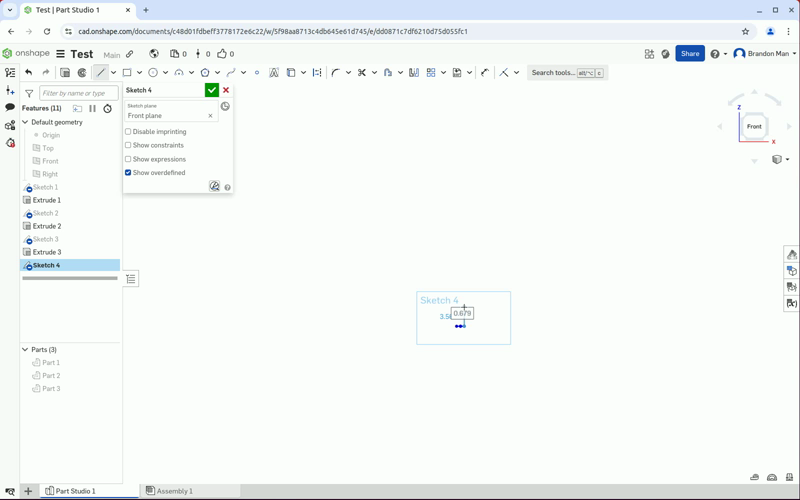
click(464, 306)
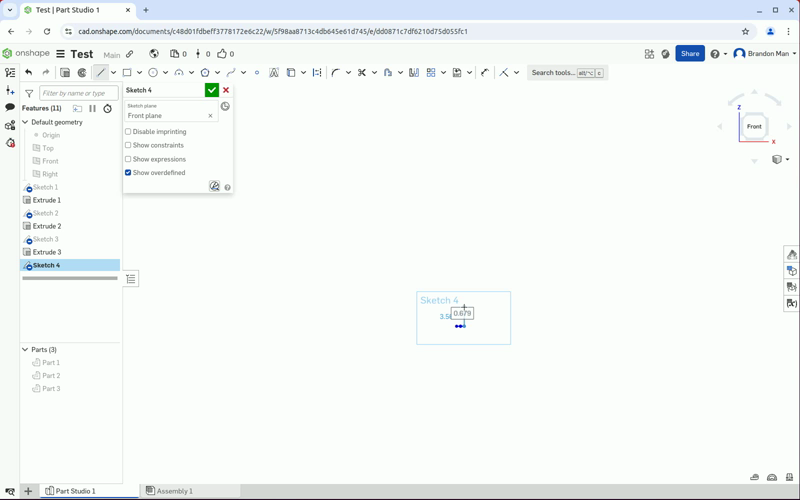
key_up(shift)
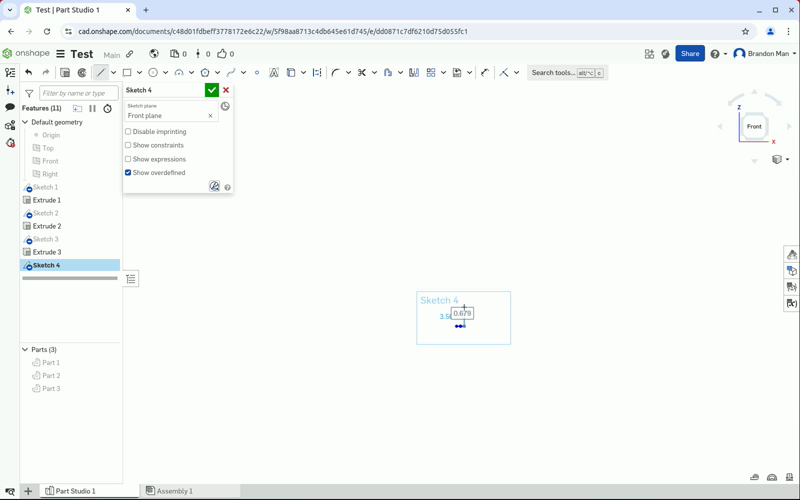
key(esc)
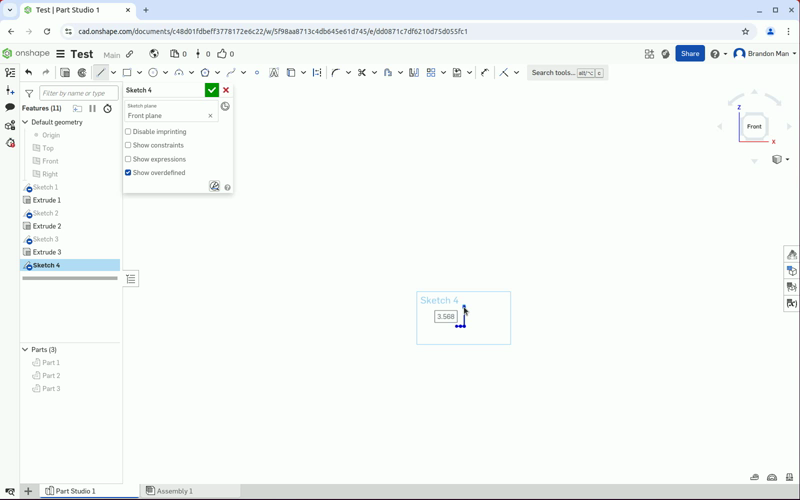
key(a)
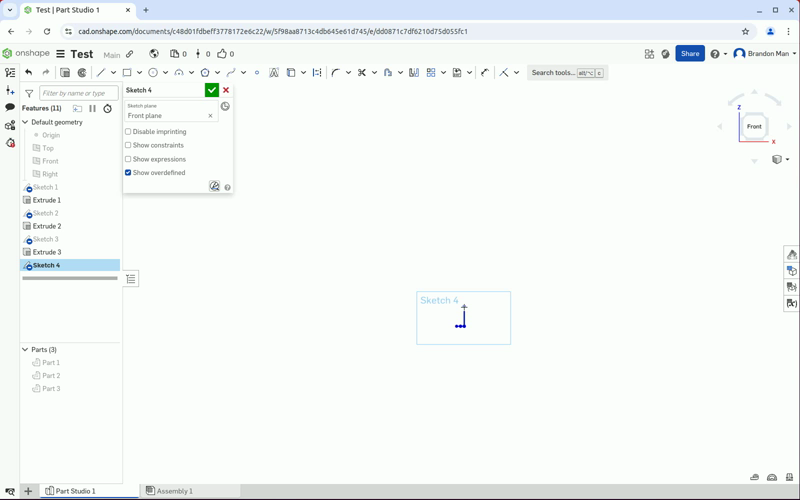
mouse_move(464, 306)
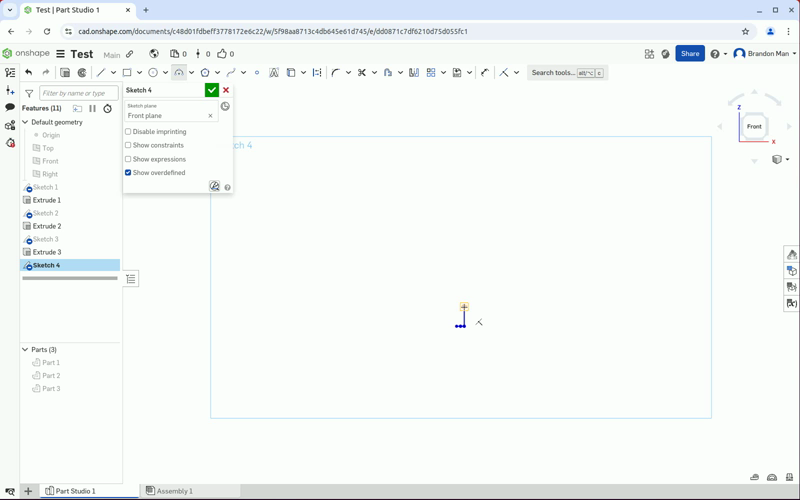
click(464, 306)
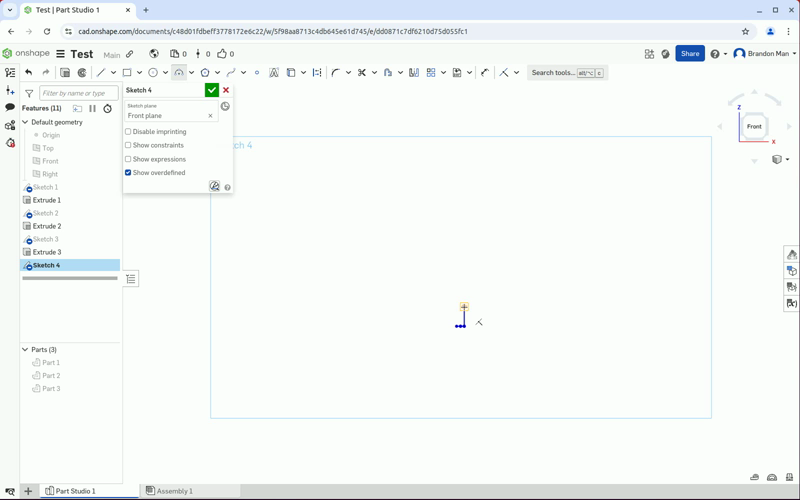
key_down(shift)
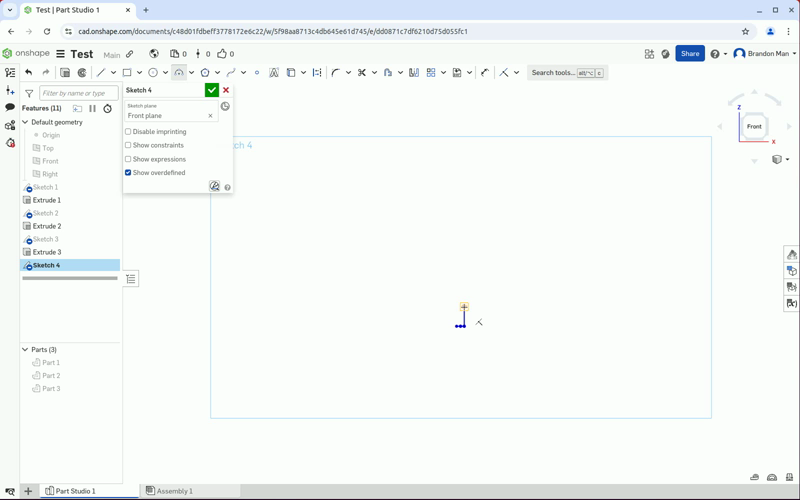
mouse_move(457, 306)
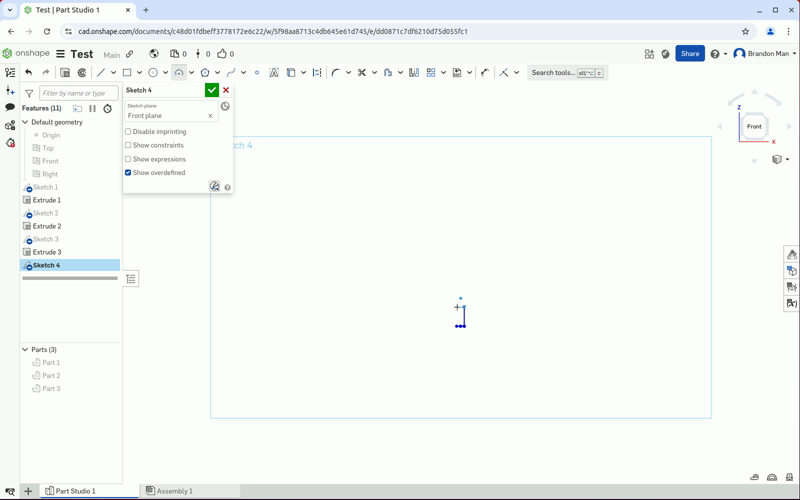
scroll(6)
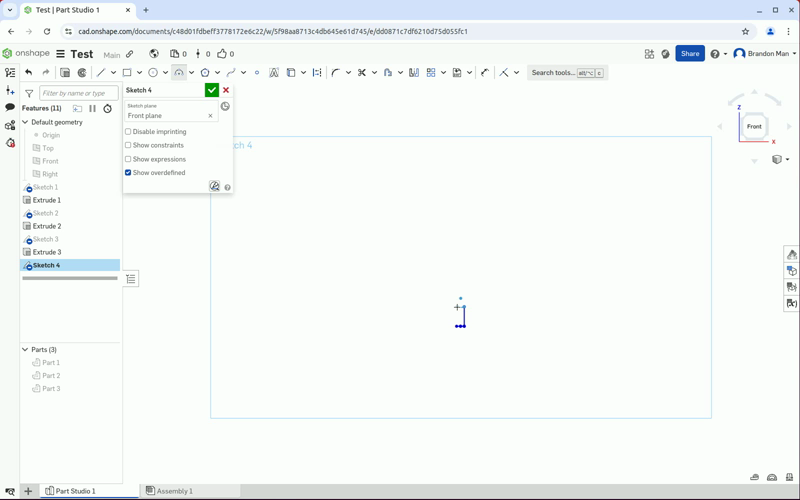
scroll(6)
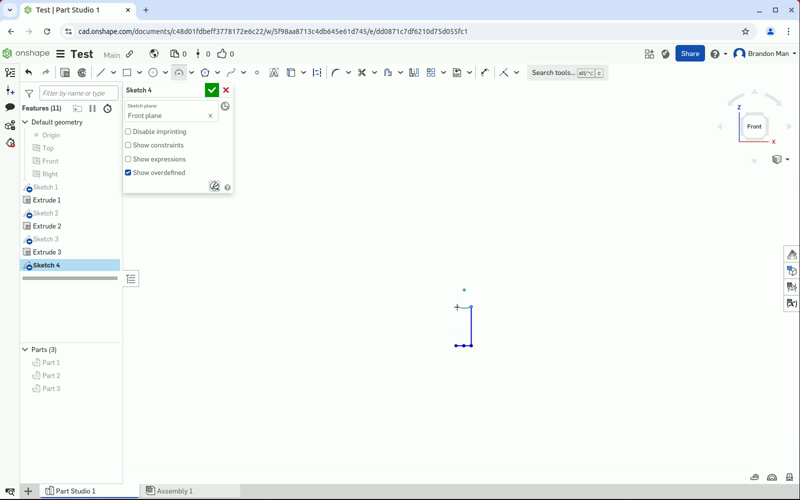
scroll(6)
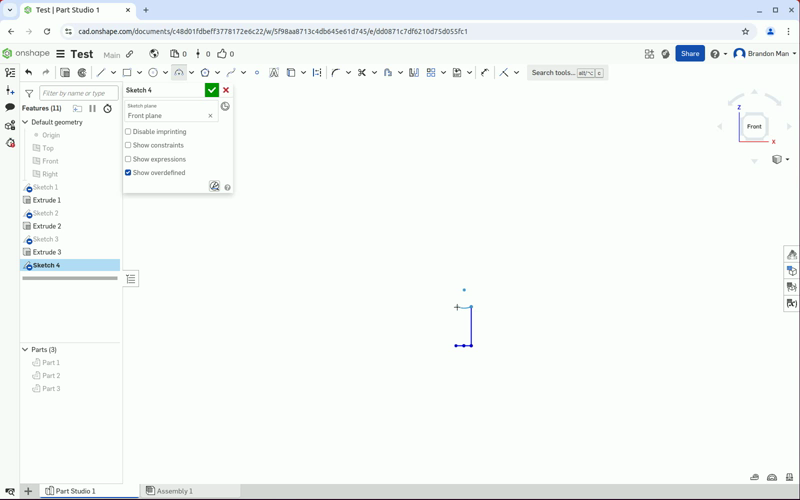
scroll(6)
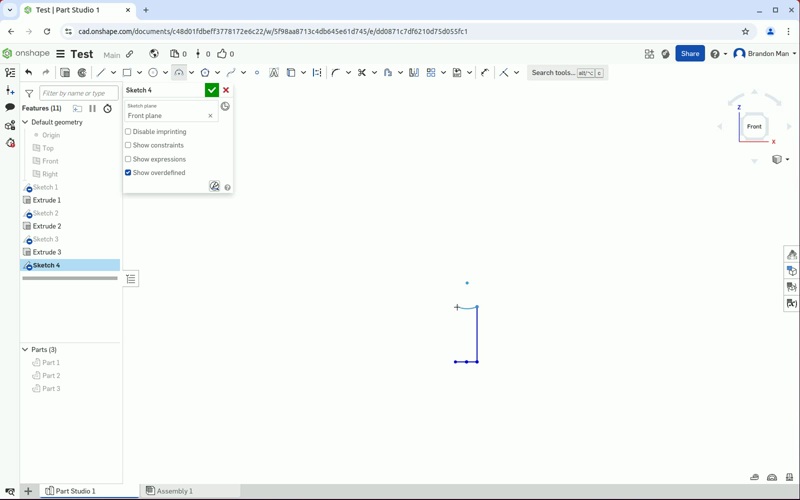
scroll(6)
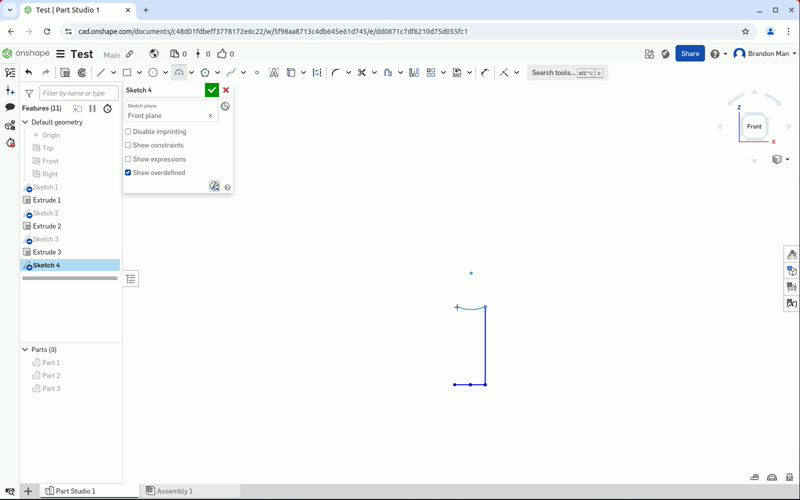
scroll(6)
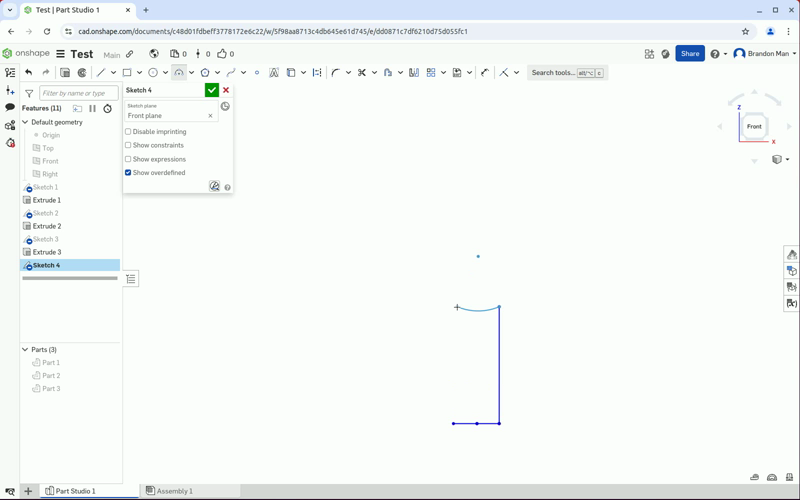
scroll(6)
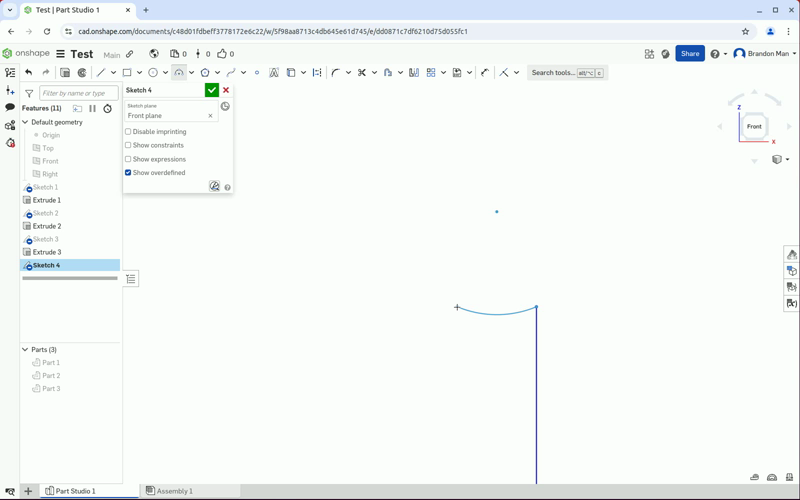
click(457, 306)
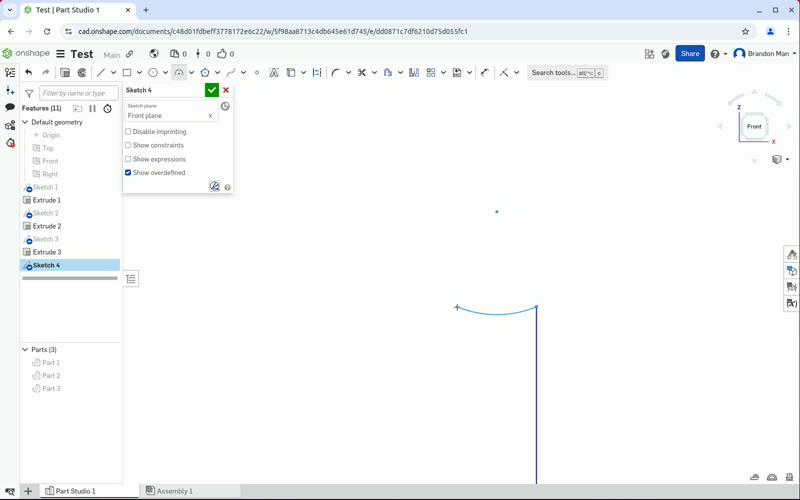
scroll(-6)
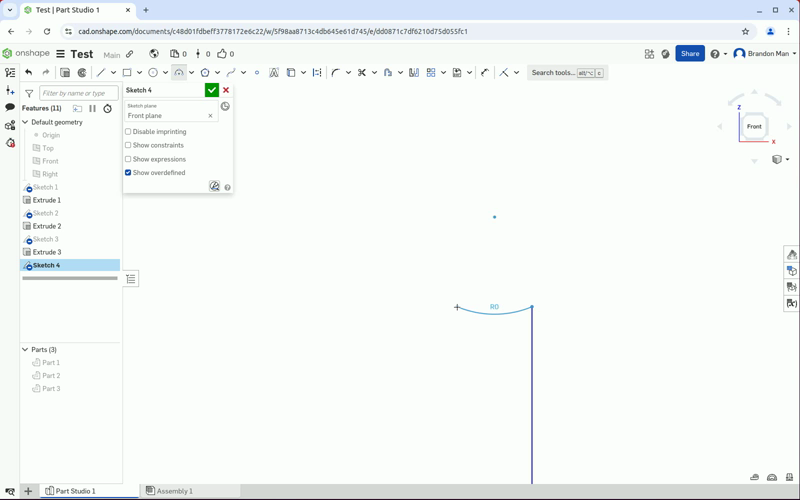
scroll(-6)
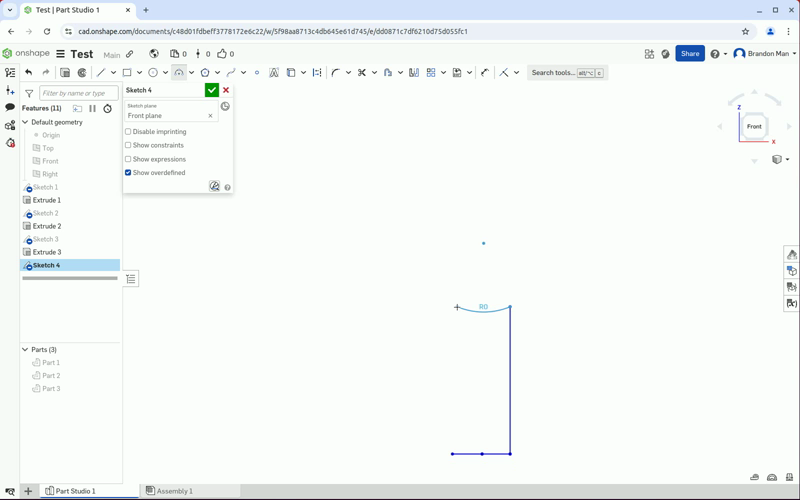
scroll(-6)
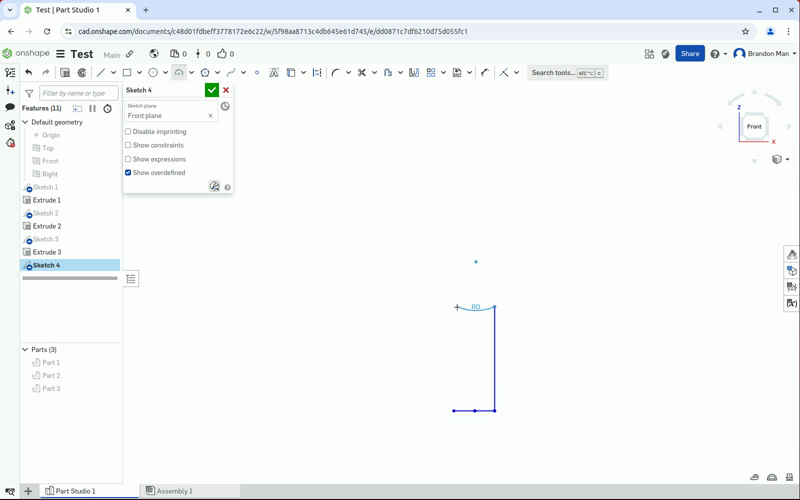
scroll(-6)
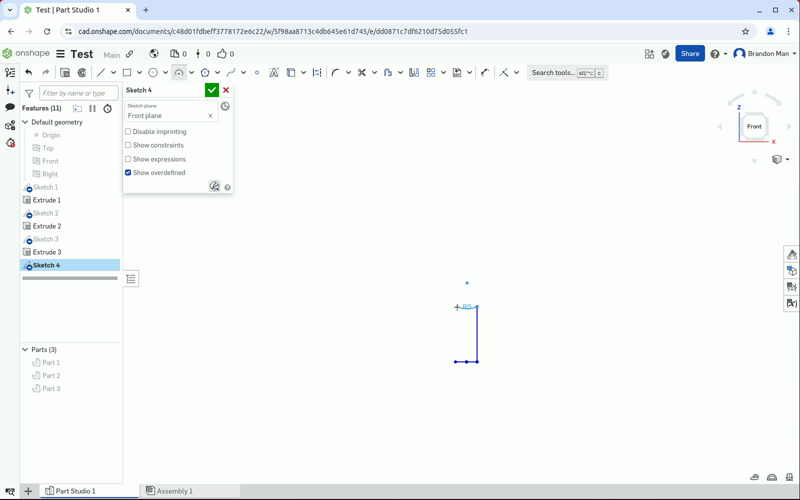
scroll(-6)
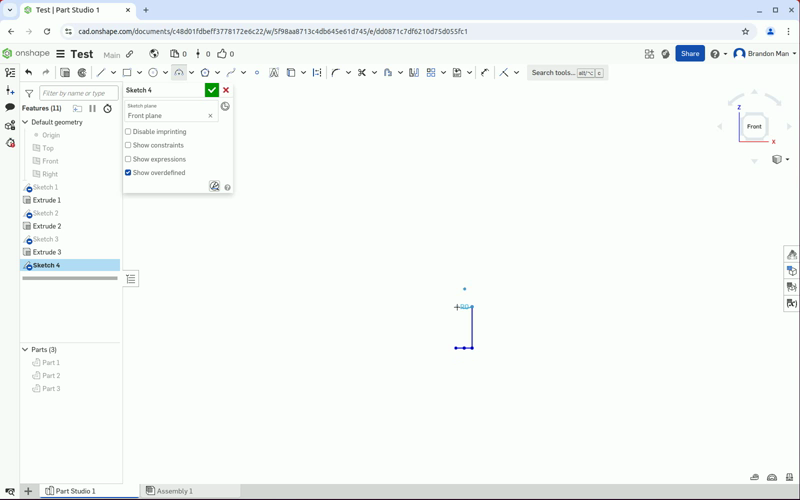
scroll(-6)
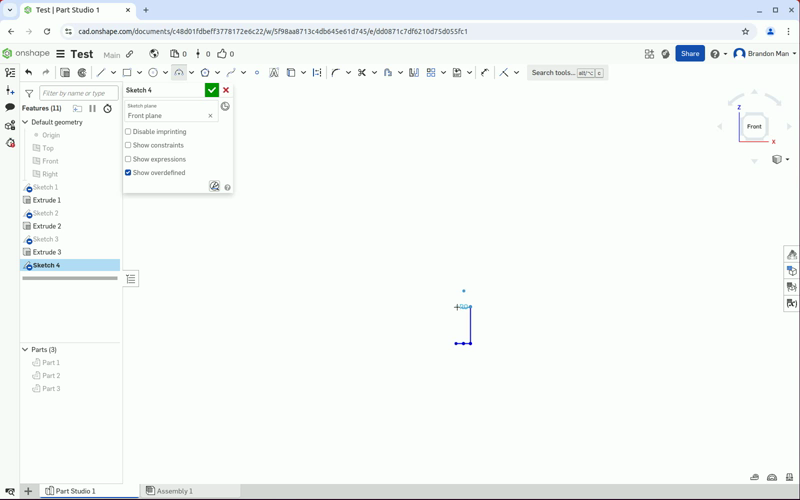
scroll(-6)
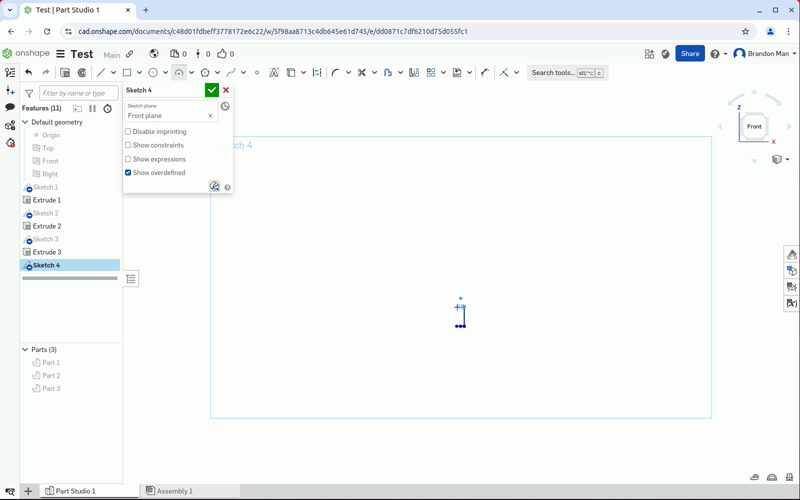
mouse_move(460, 307)
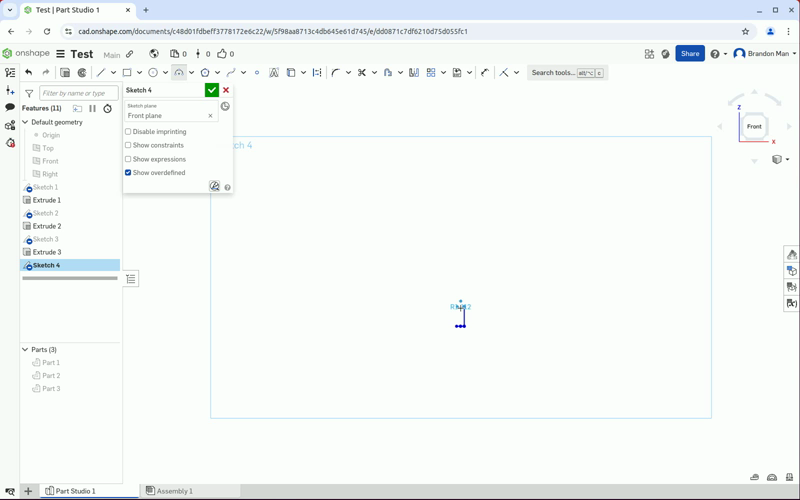
scroll(6)
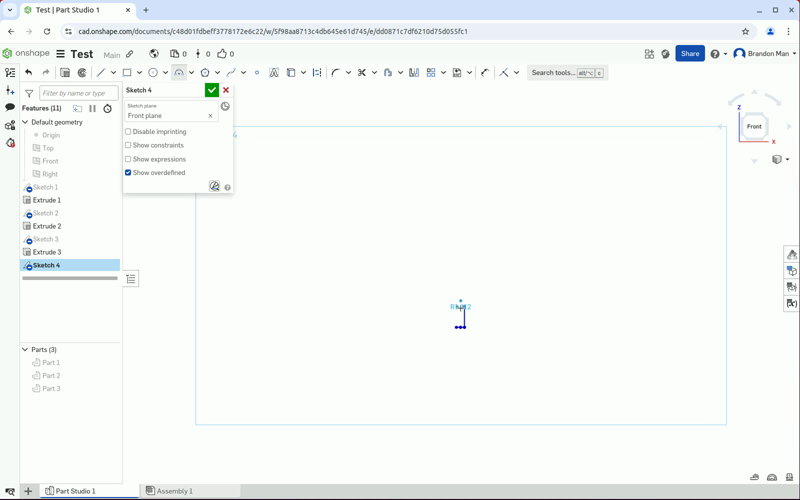
scroll(6)
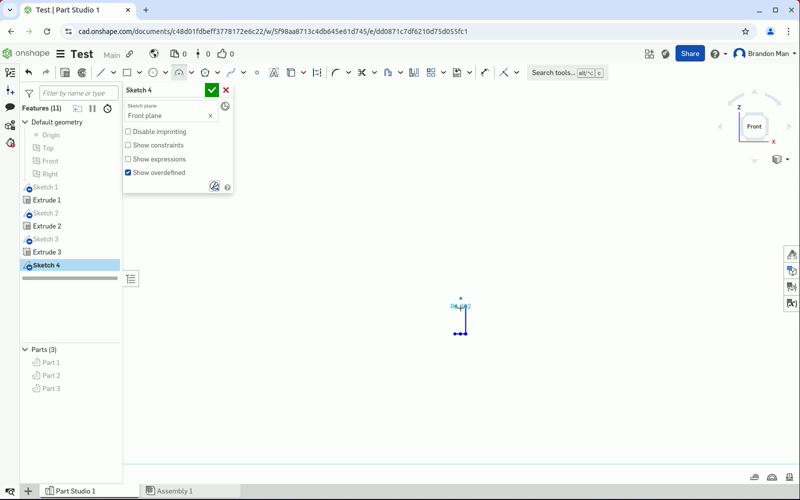
scroll(6)
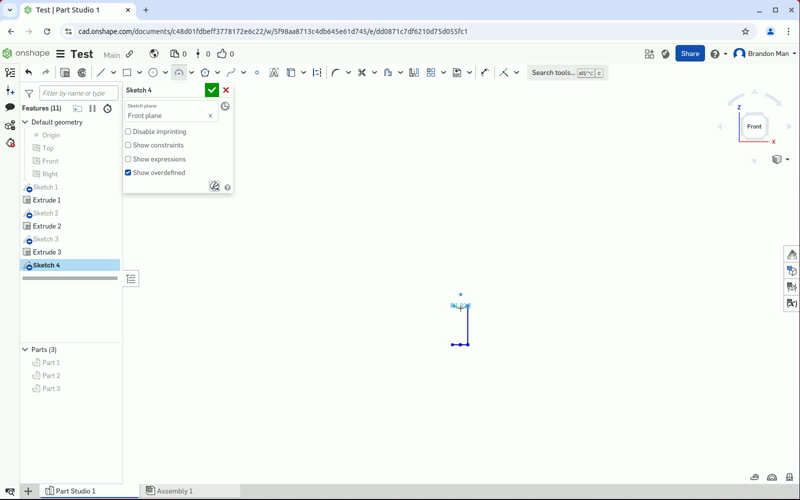
scroll(6)
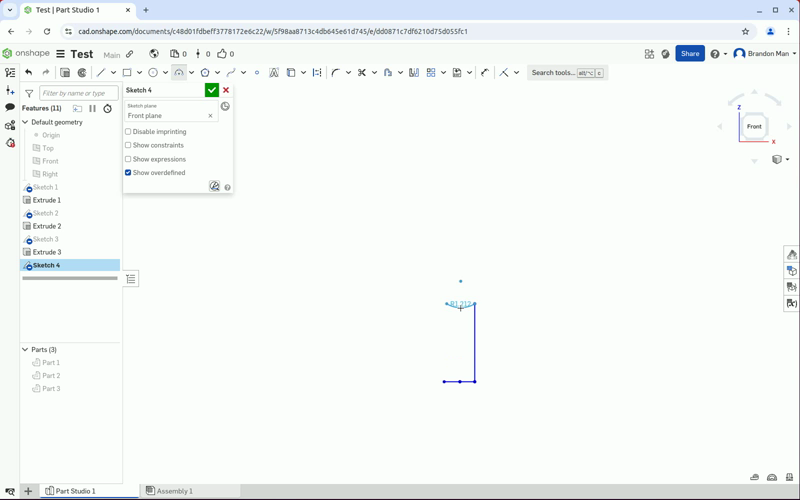
scroll(6)
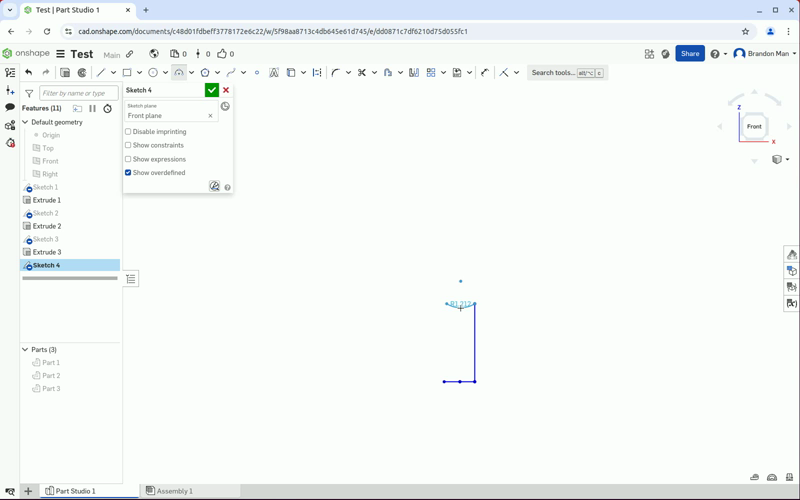
scroll(6)
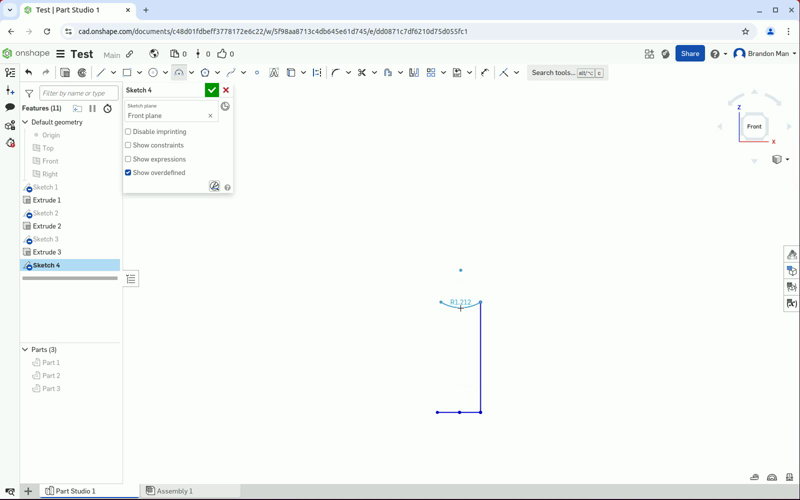
scroll(6)
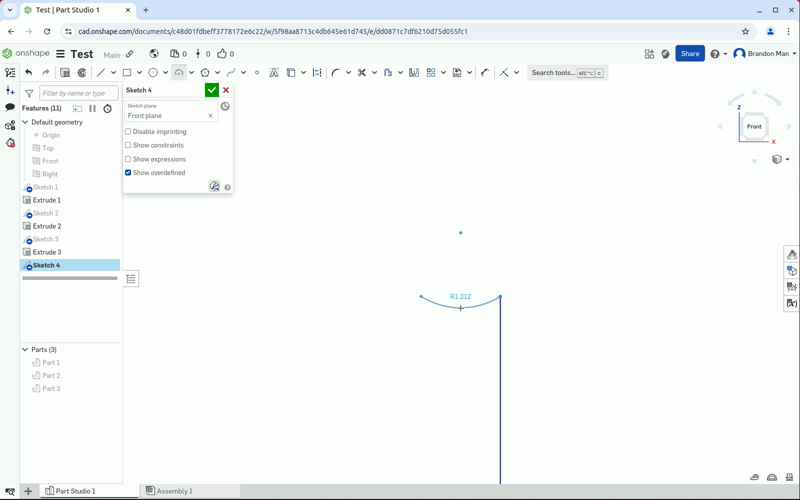
click(460, 307)
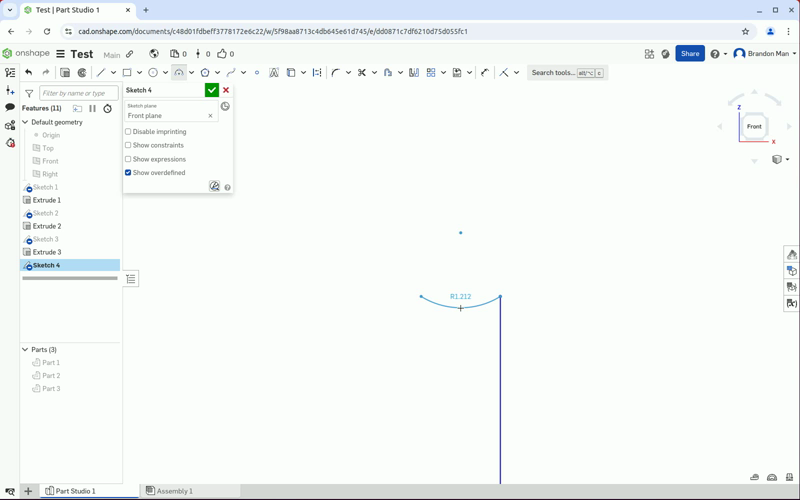
scroll(-6)
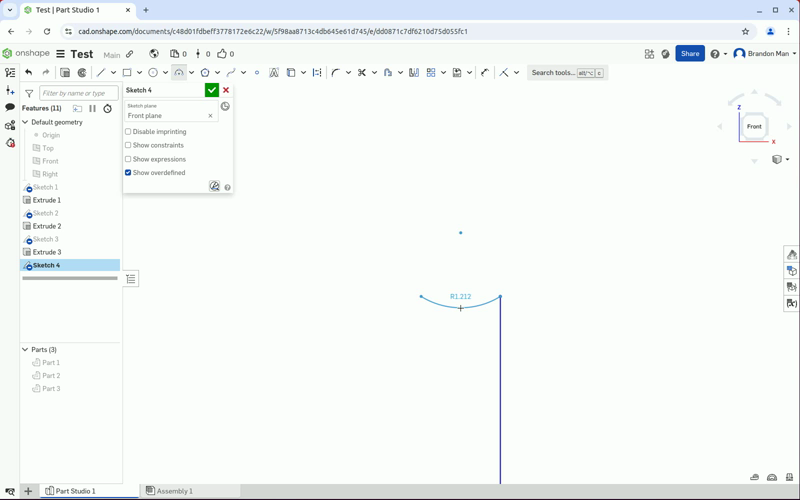
scroll(-6)
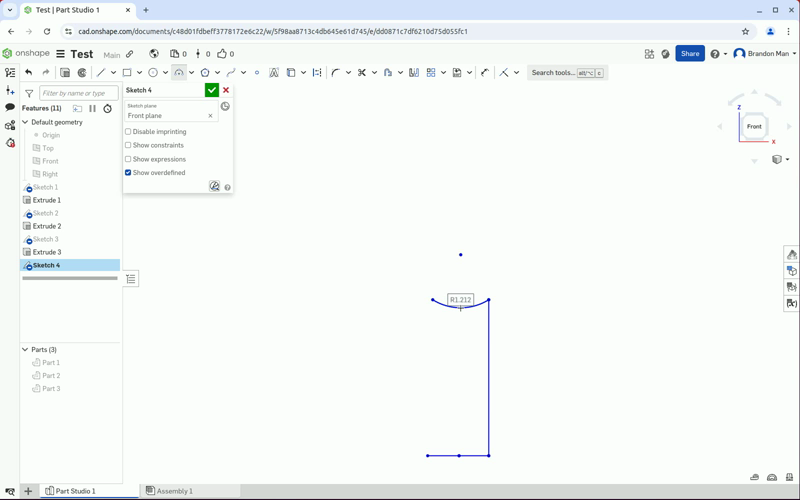
scroll(-6)
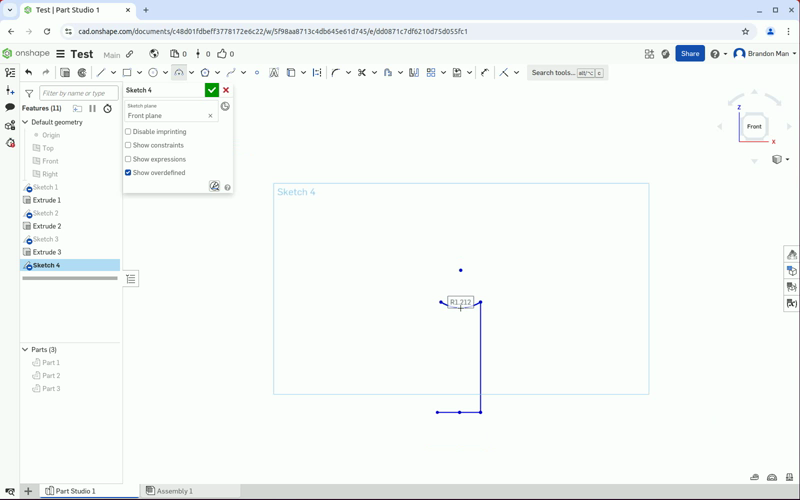
scroll(-6)
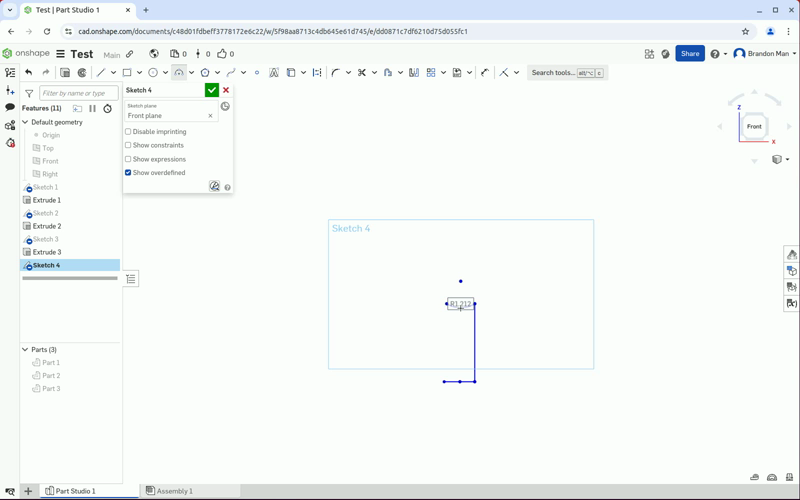
scroll(-6)
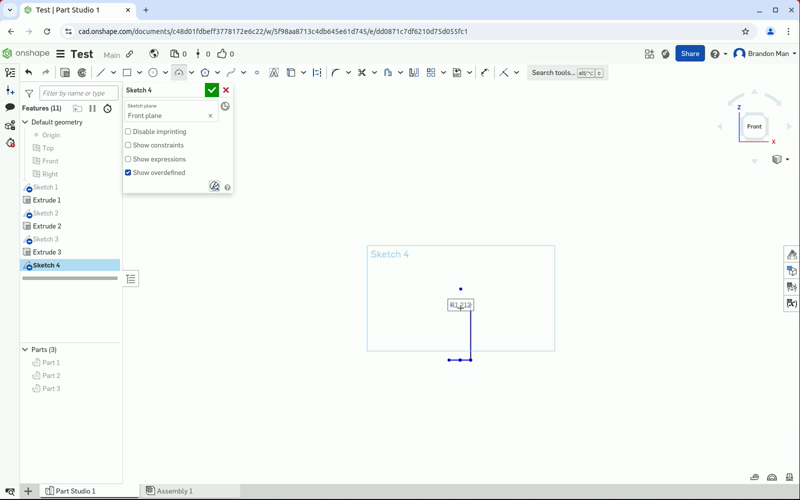
scroll(-6)
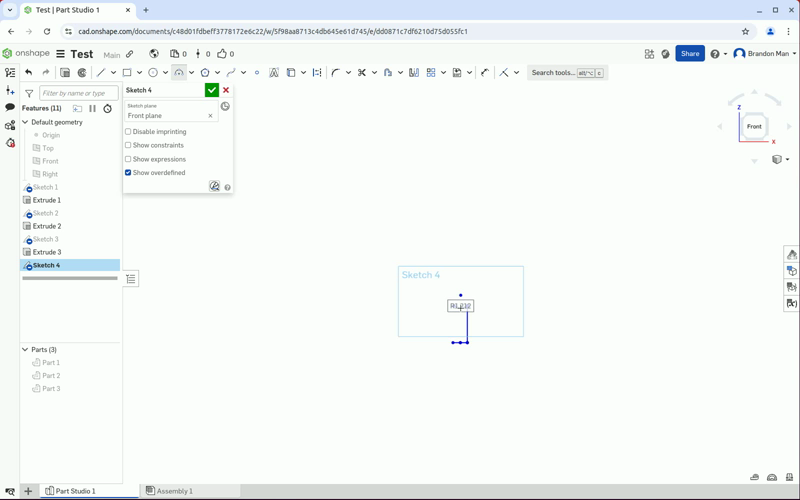
scroll(-6)
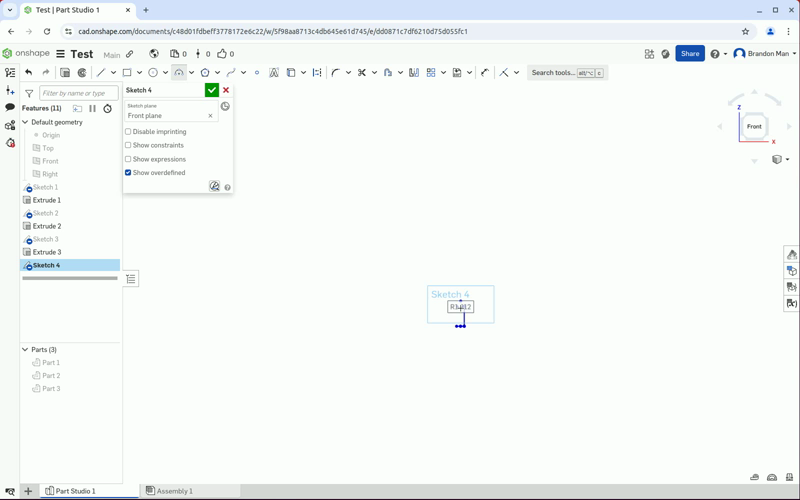
key_up(shift)
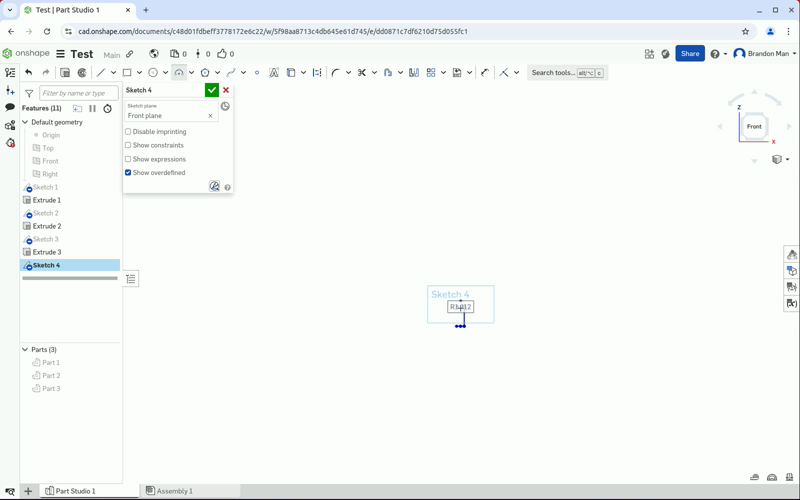
key(esc)
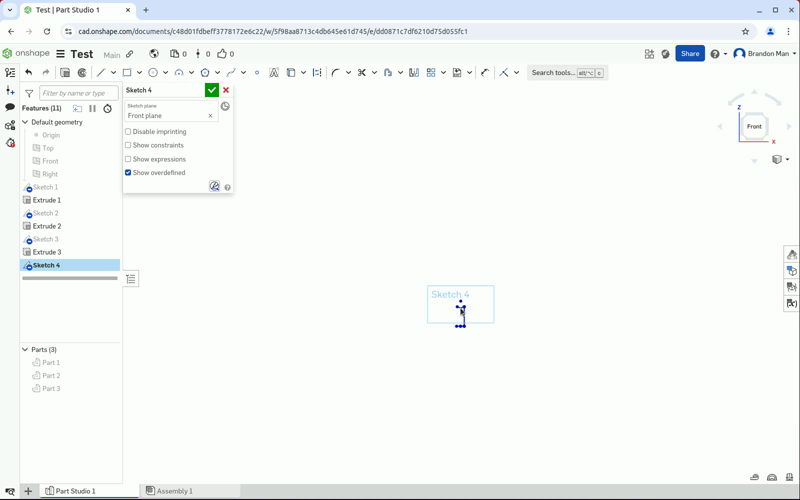
key(l)
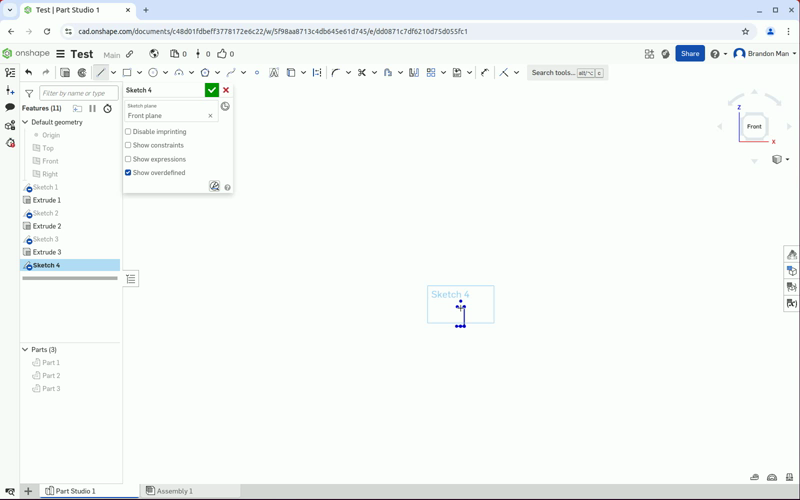
mouse_move(457, 306)
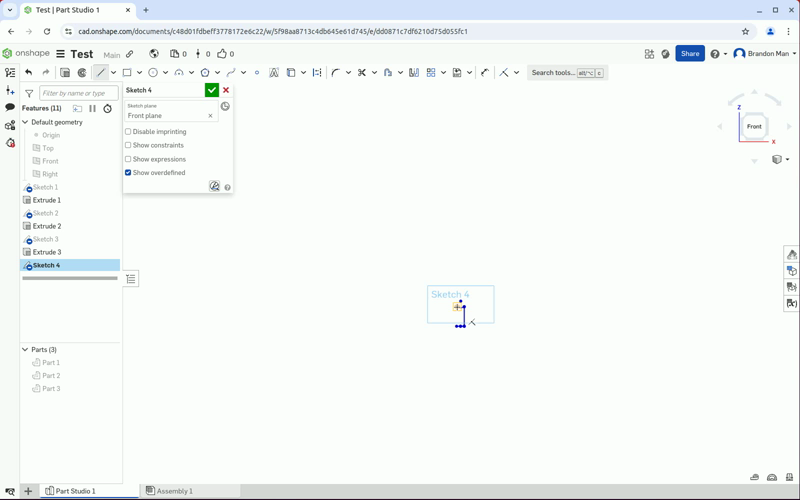
scroll(6)
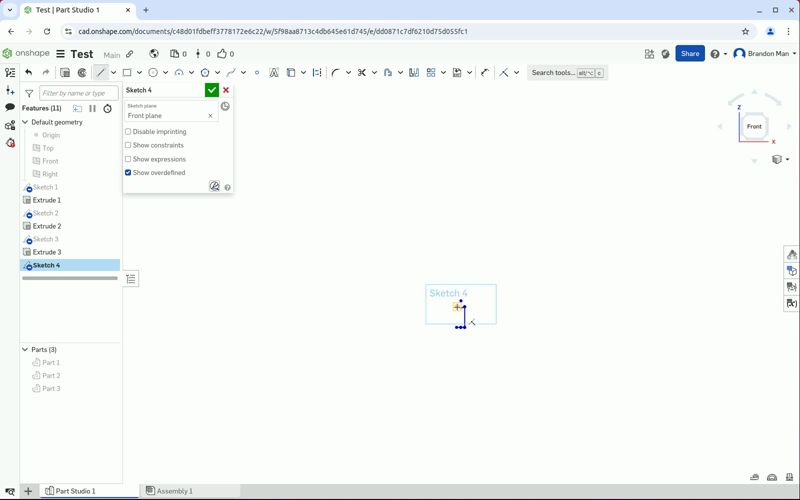
scroll(6)
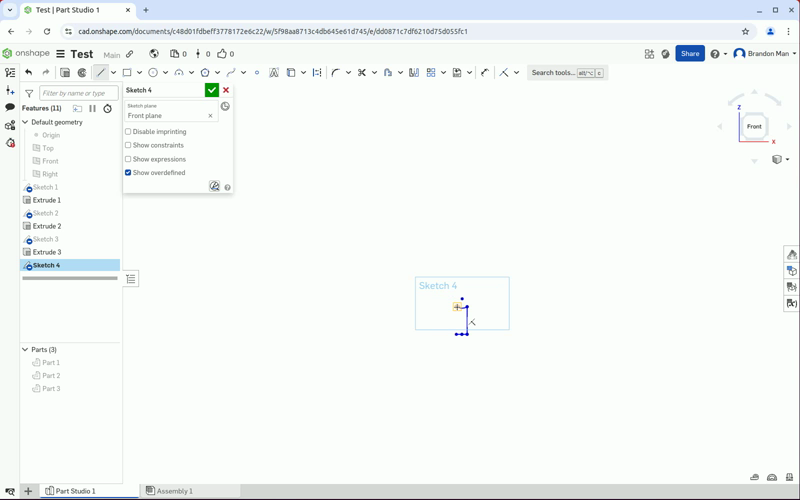
scroll(6)
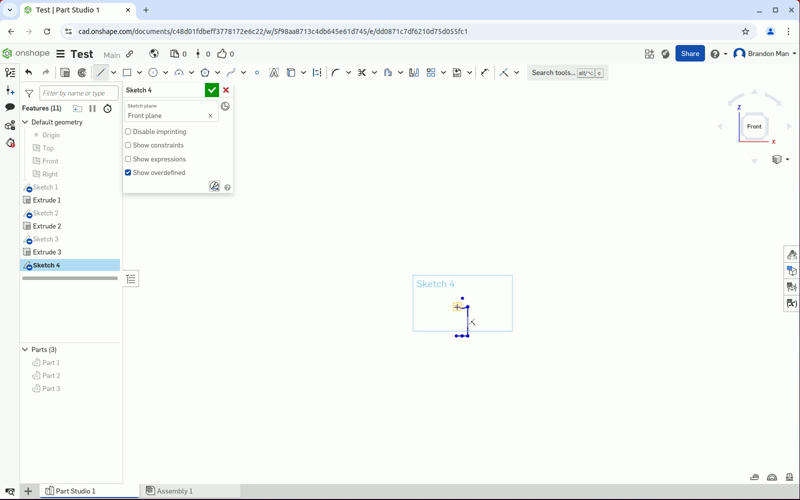
scroll(6)
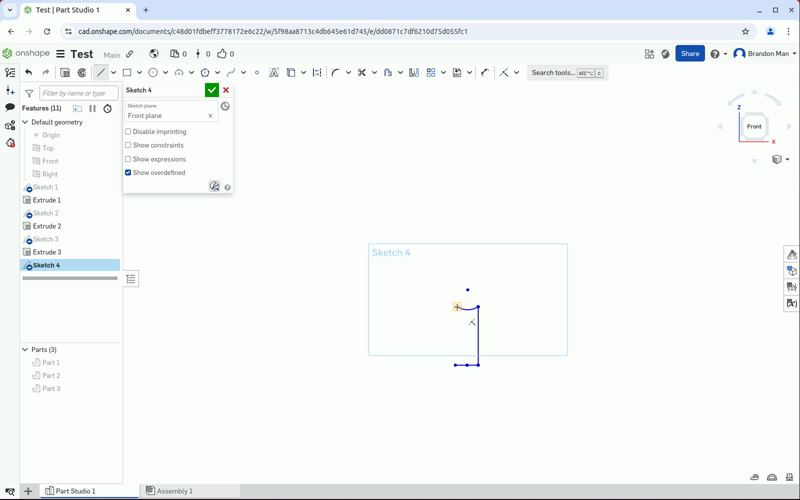
scroll(6)
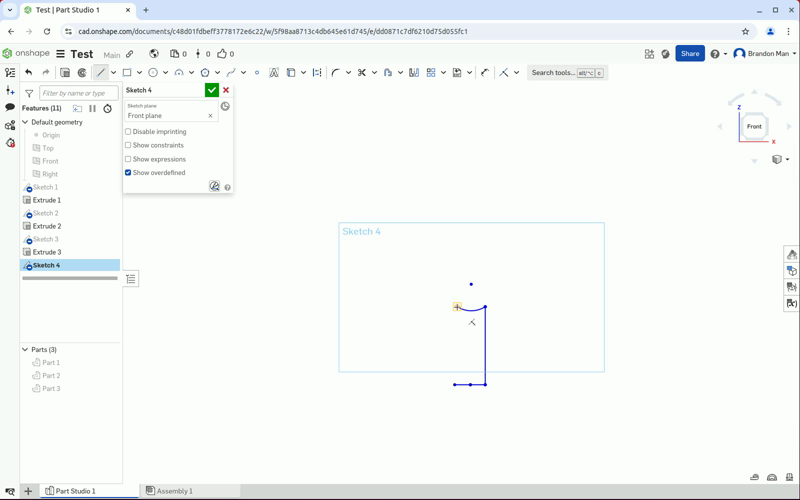
scroll(6)
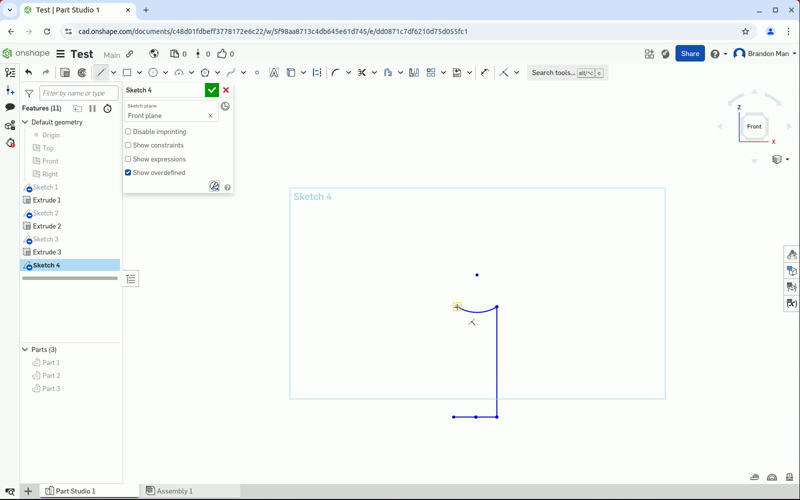
scroll(6)
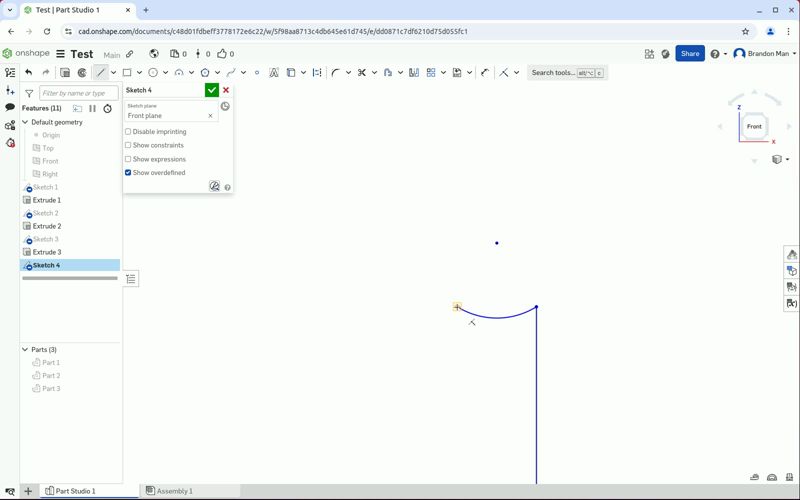
click(457, 306)
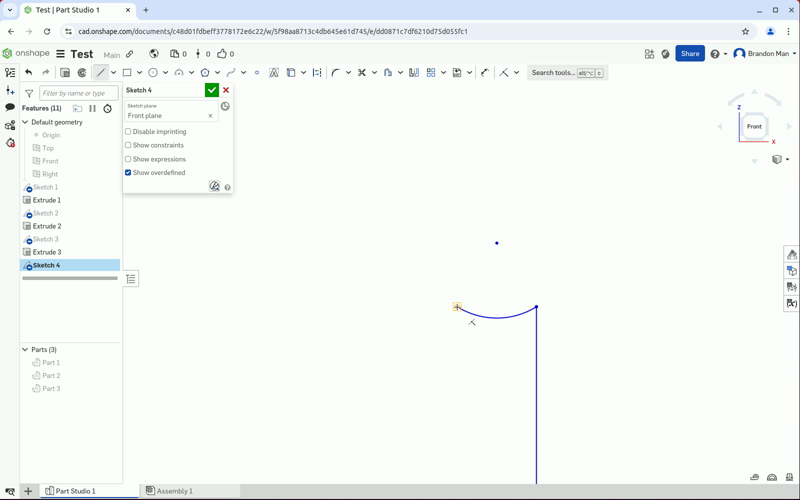
scroll(-6)
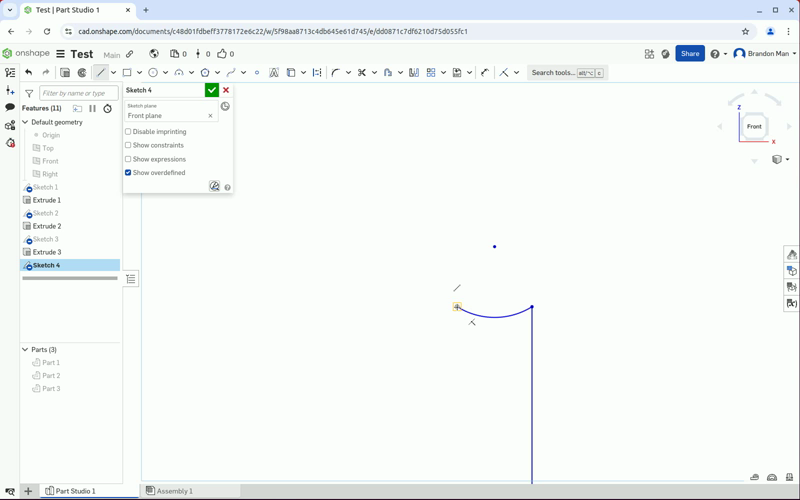
scroll(-6)
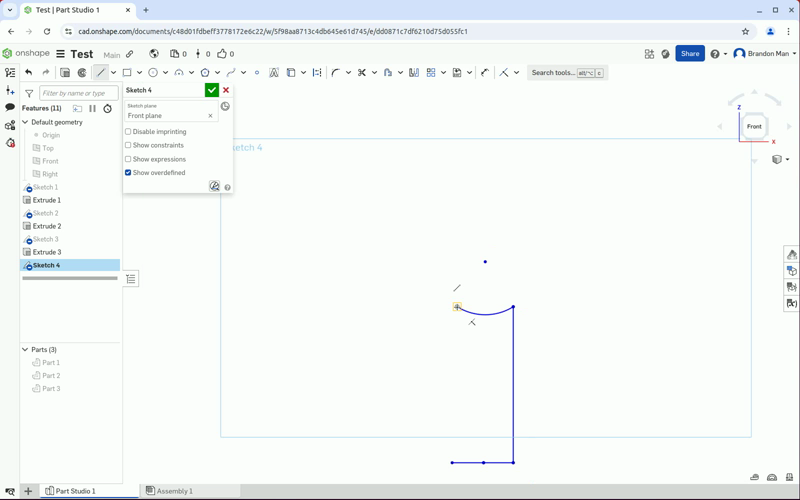
scroll(-6)
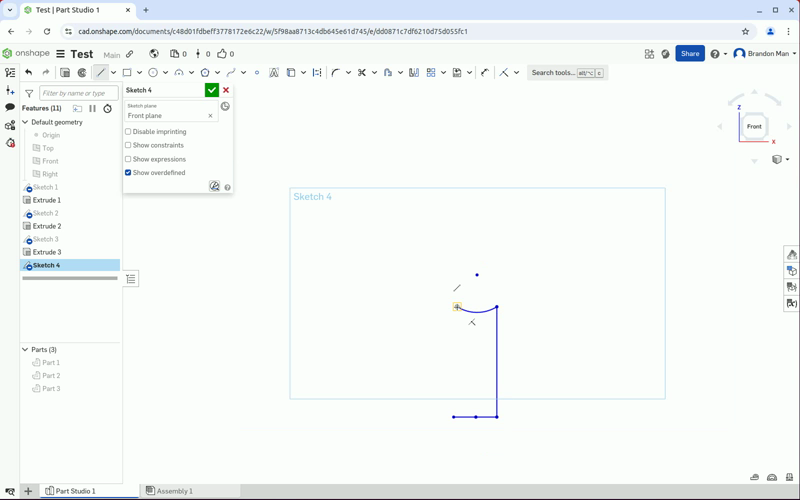
scroll(-6)
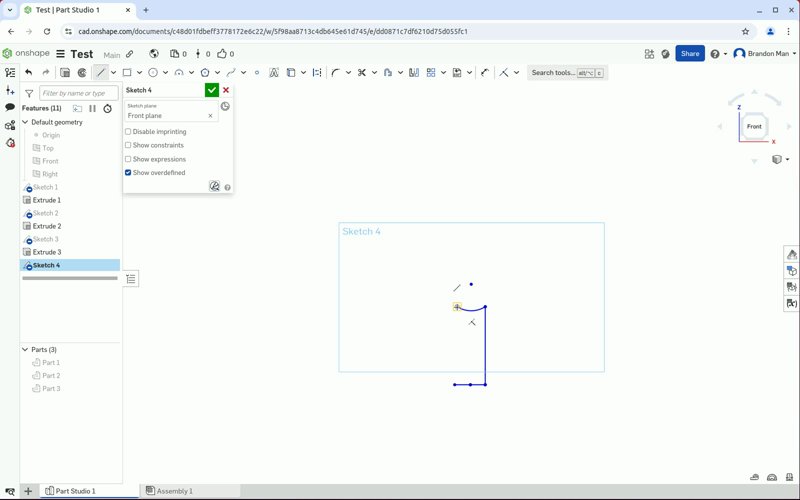
scroll(-6)
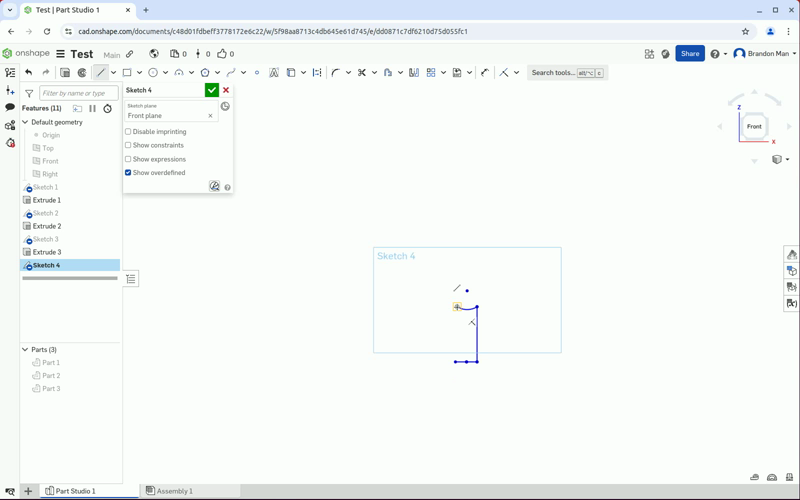
scroll(-6)
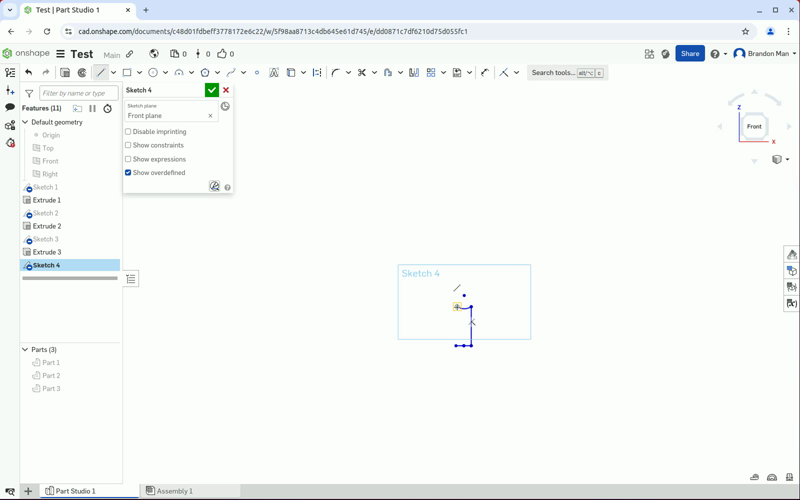
scroll(-6)
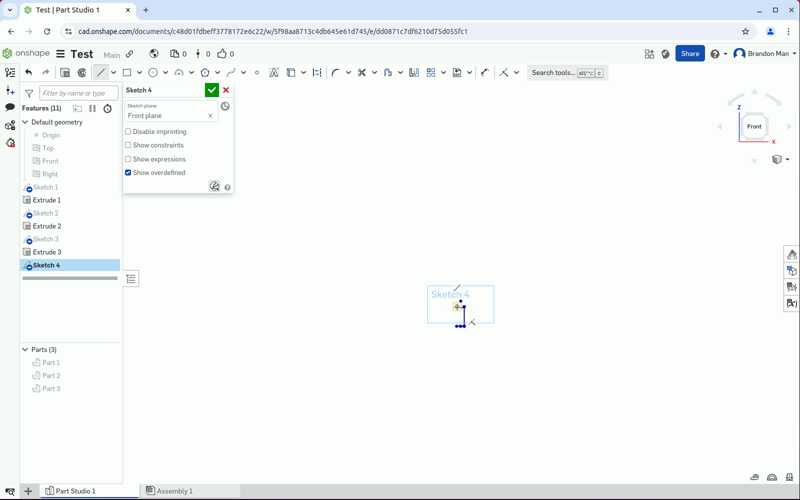
mouse_move(487, 306)
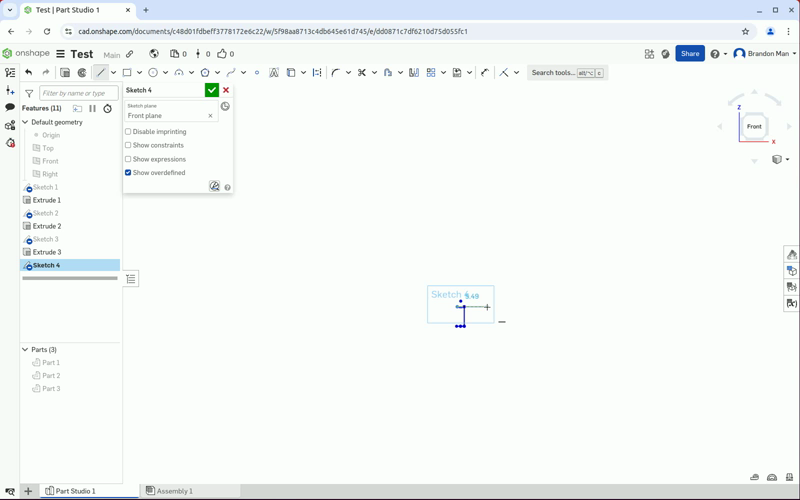
key_down(shift)
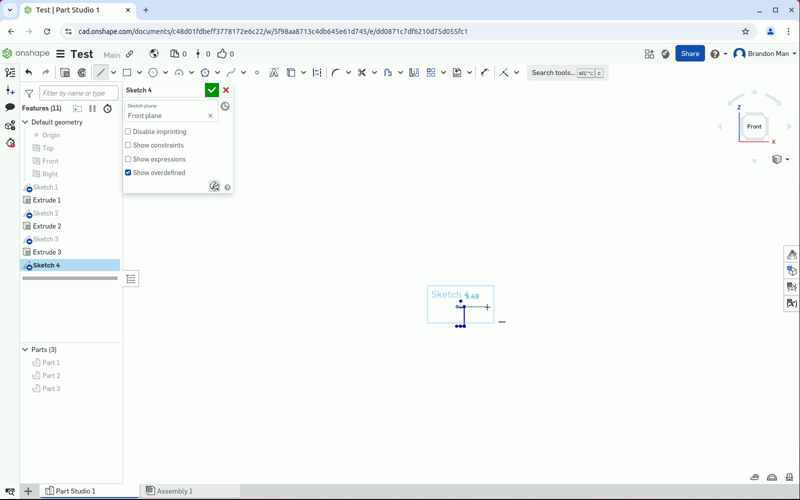
mouse_move(457, 326)
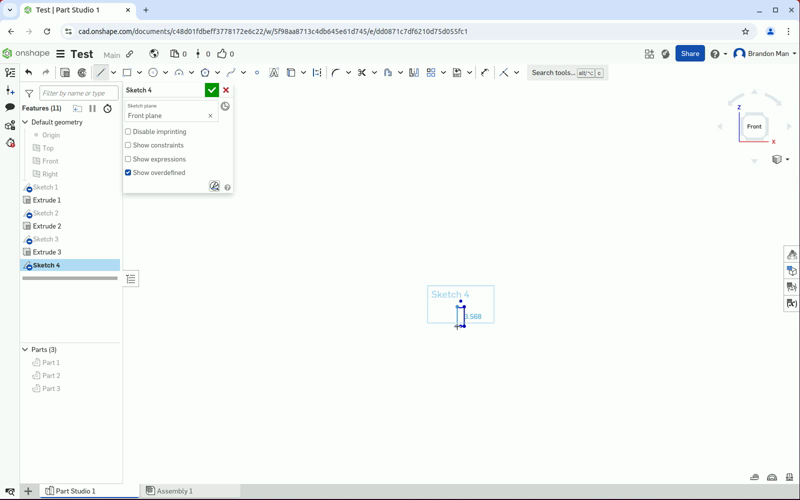
scroll(6)
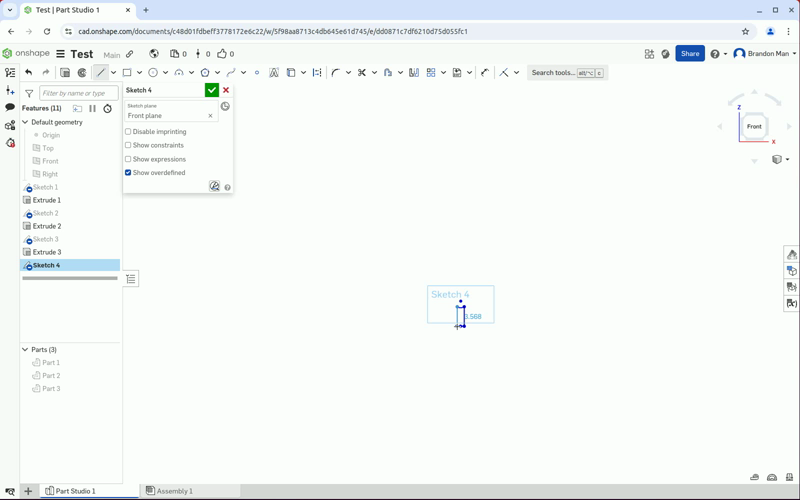
scroll(6)
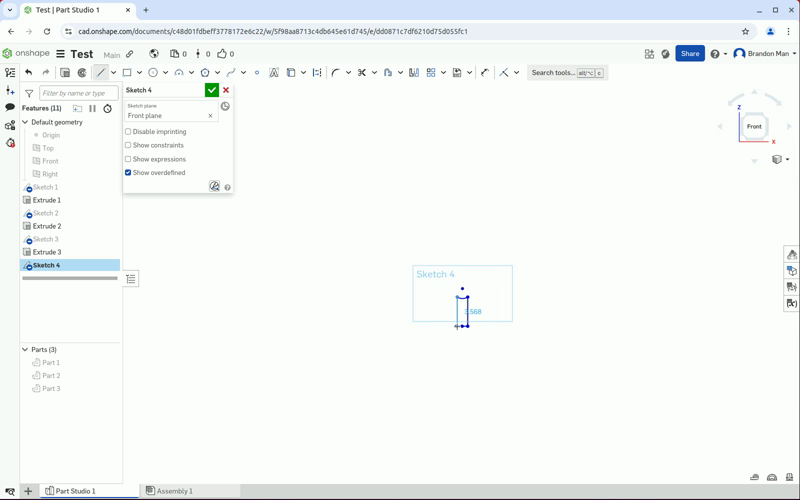
scroll(6)
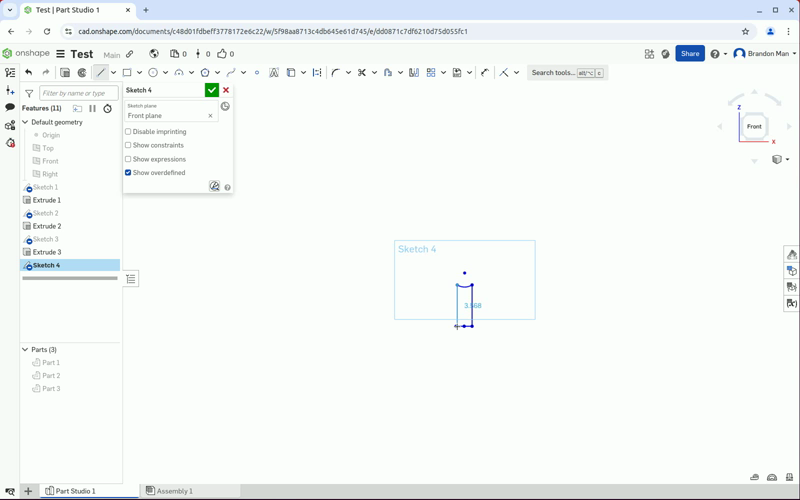
scroll(6)
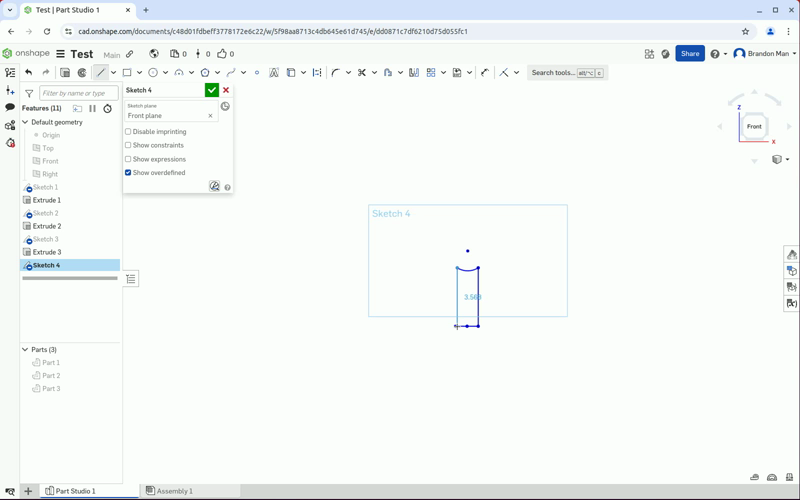
scroll(6)
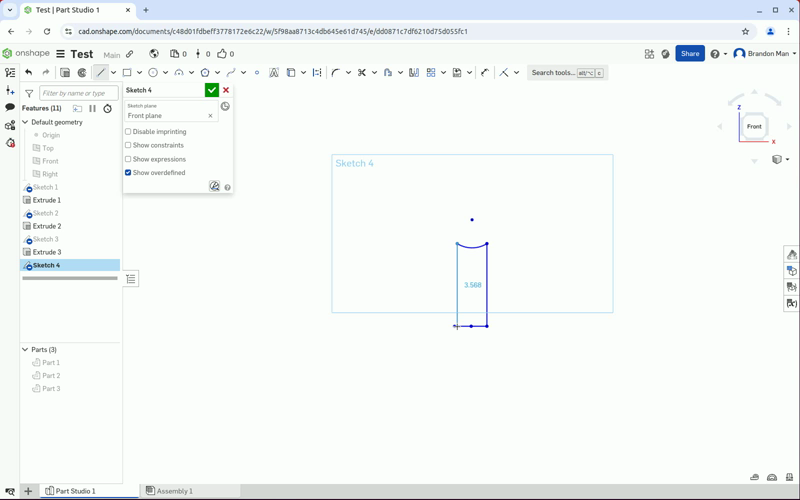
scroll(6)
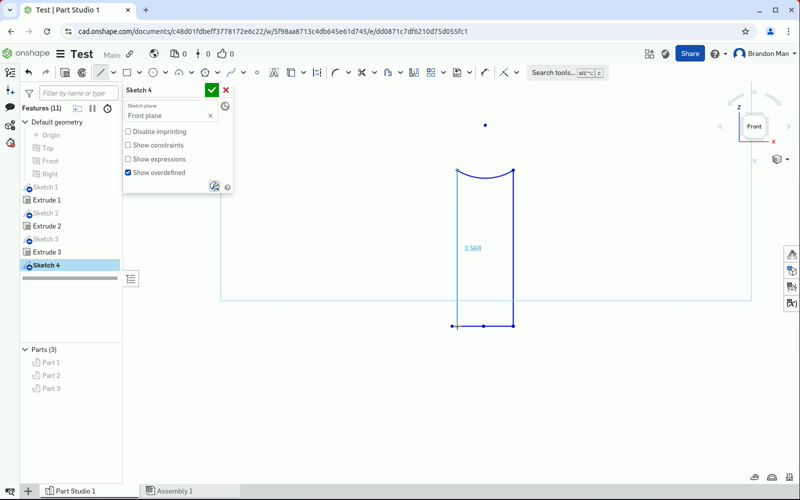
scroll(6)
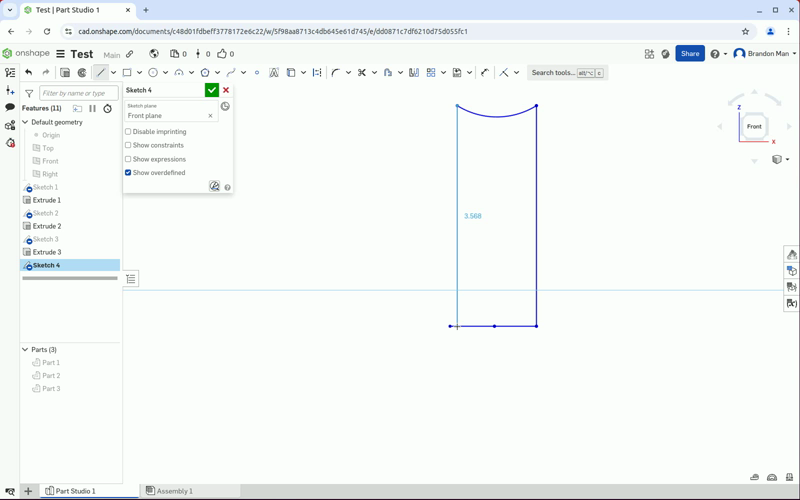
key_up(shift)
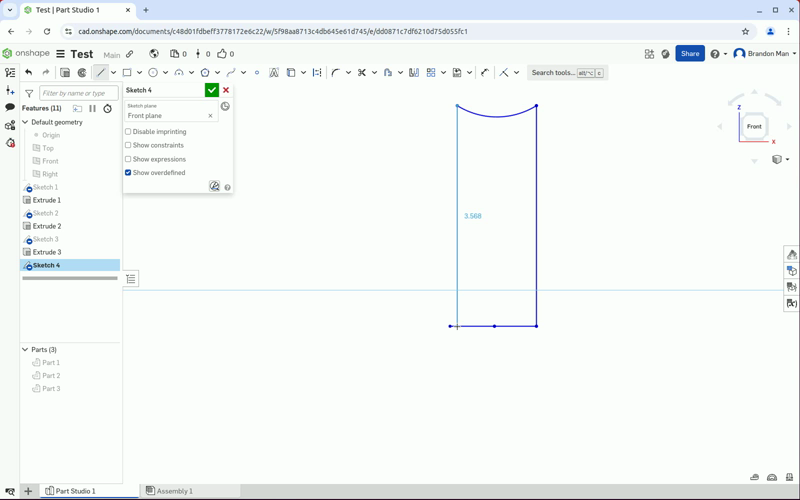
click(457, 326)
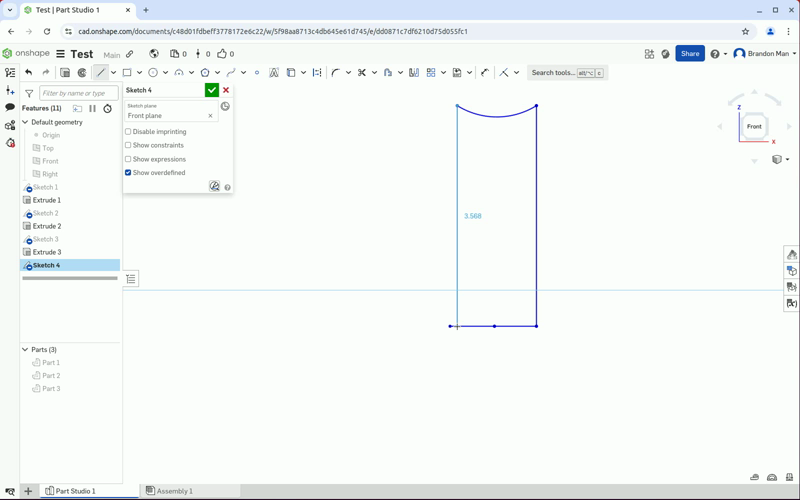
scroll(-6)
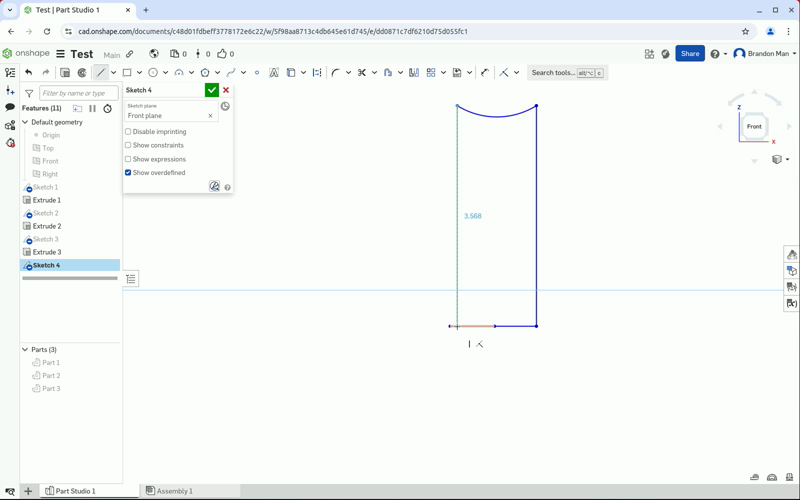
scroll(-6)
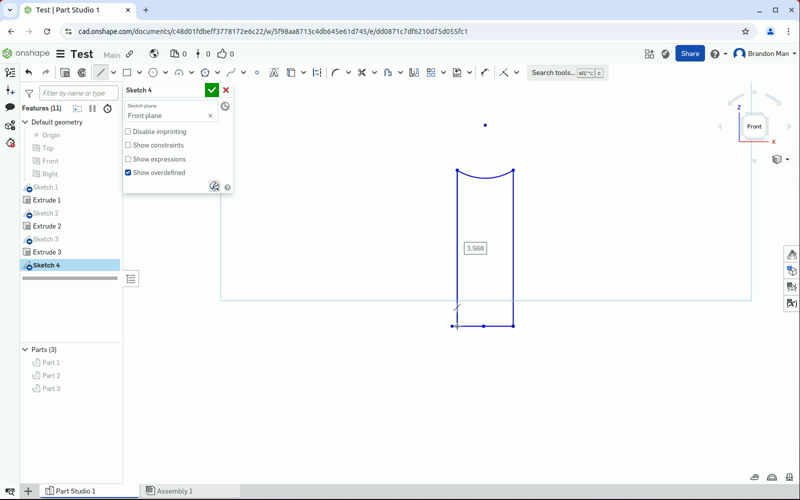
scroll(-6)
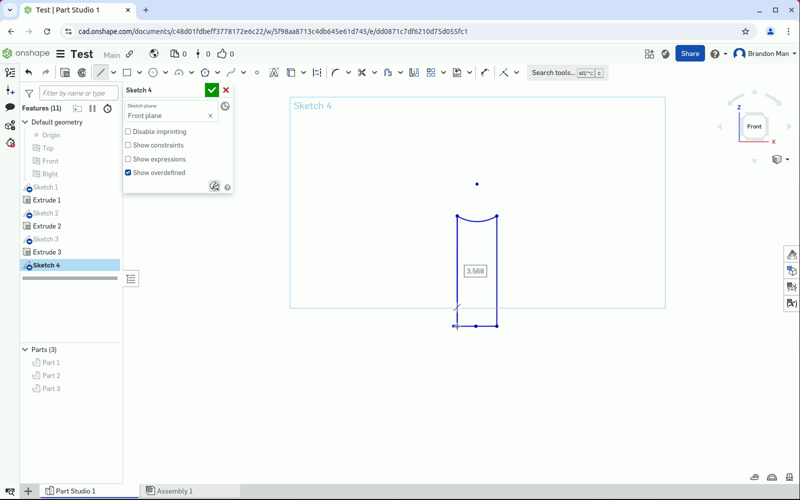
scroll(-6)
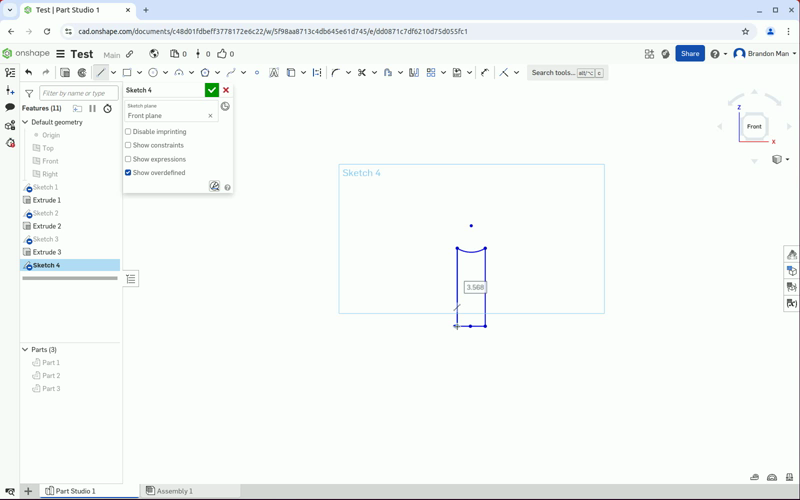
scroll(-6)
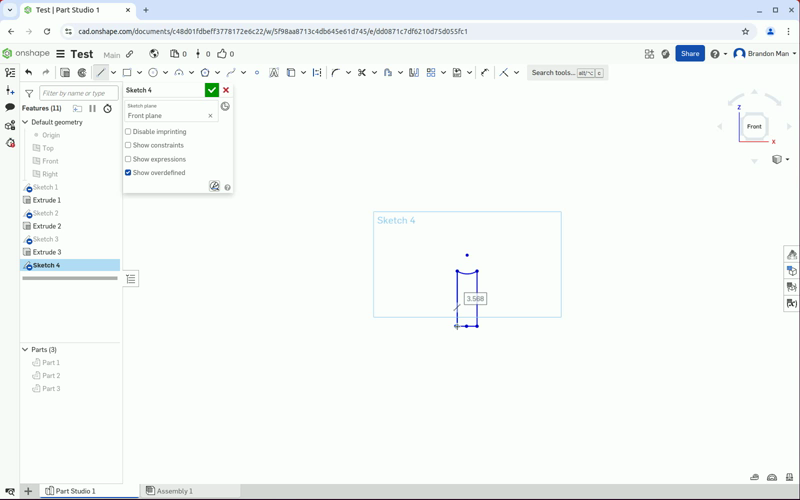
scroll(-6)
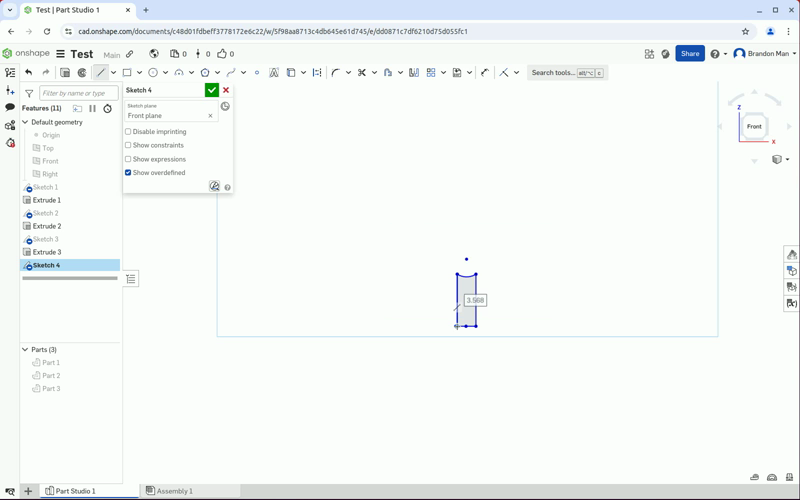
scroll(-6)
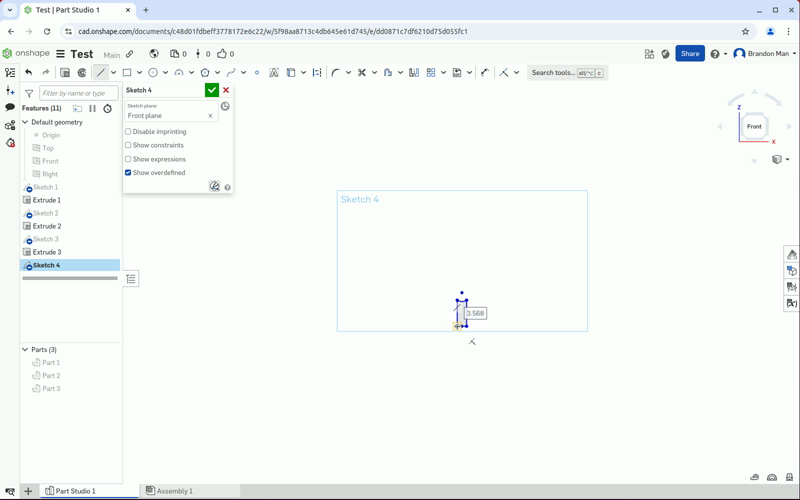
key(esc)
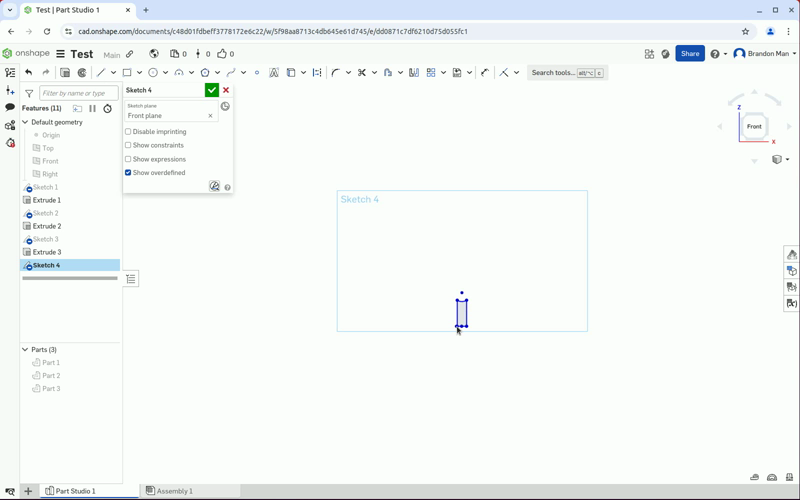
mouse_move(462, 315)
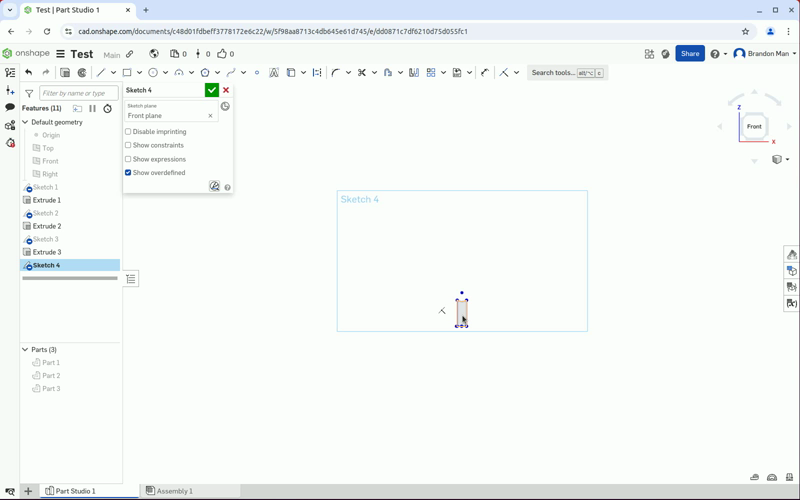
scroll(6)
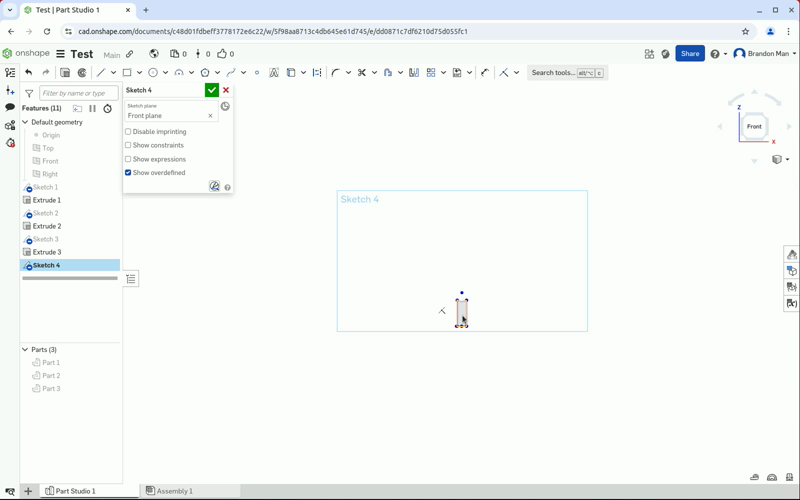
scroll(6)
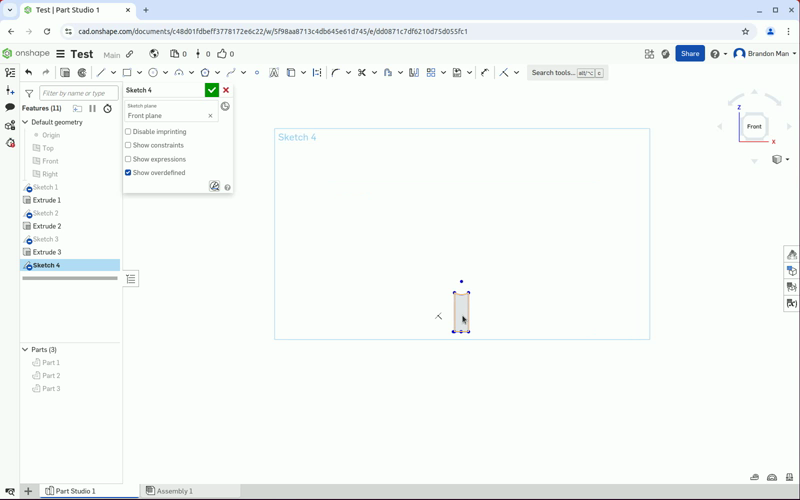
scroll(6)
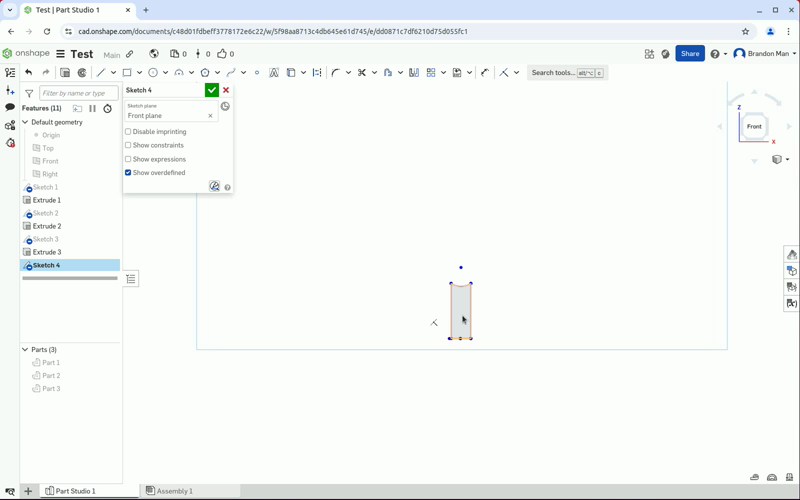
scroll(6)
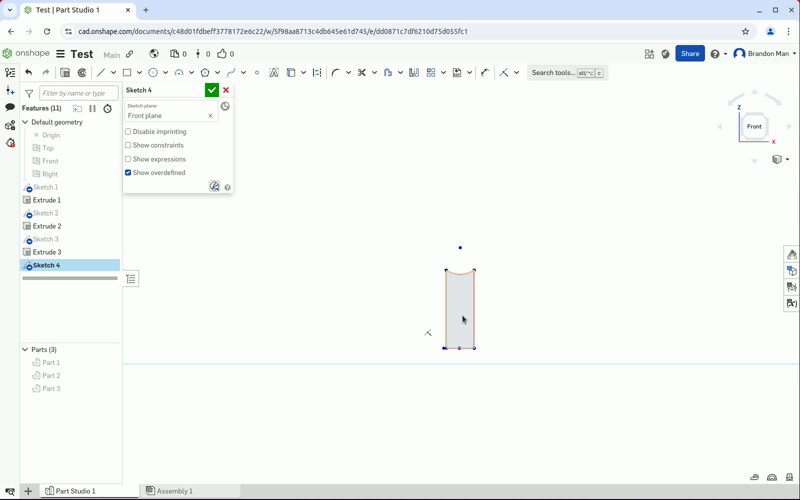
scroll(6)
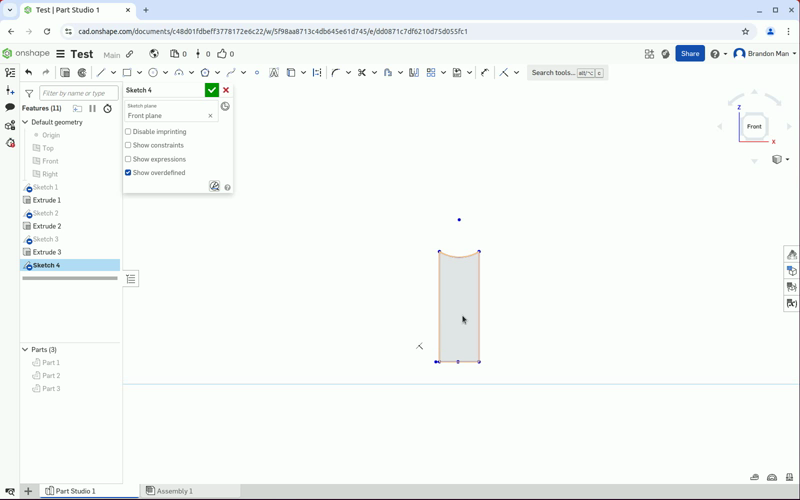
scroll(6)
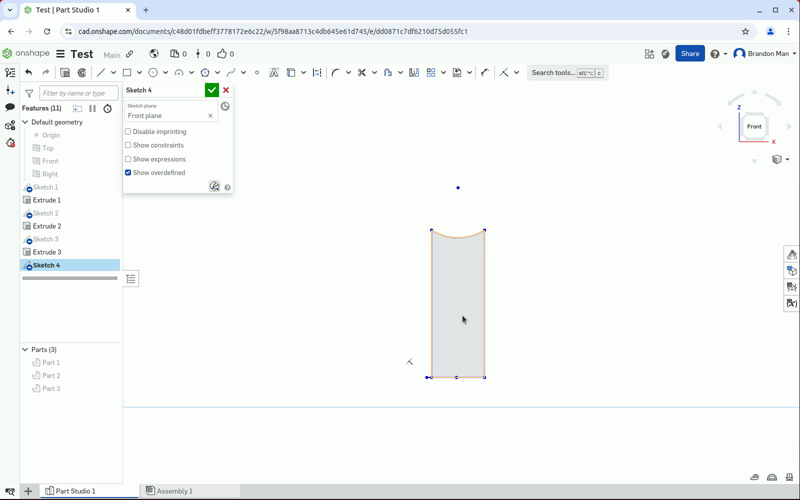
scroll(6)
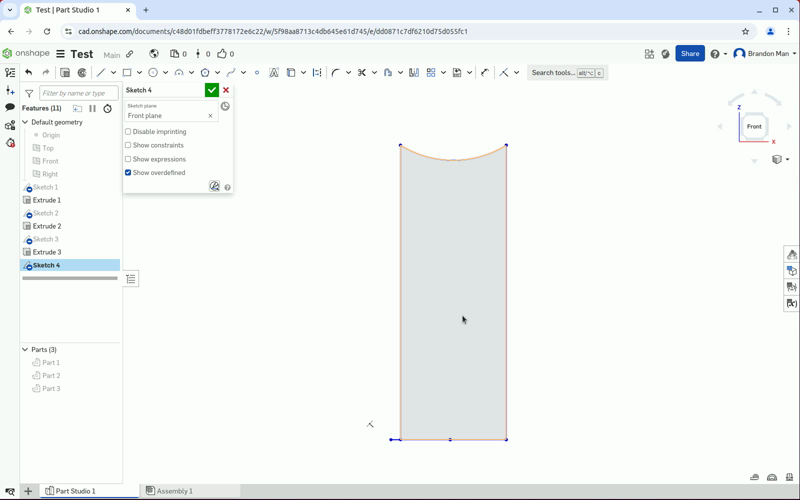
click(462, 315)
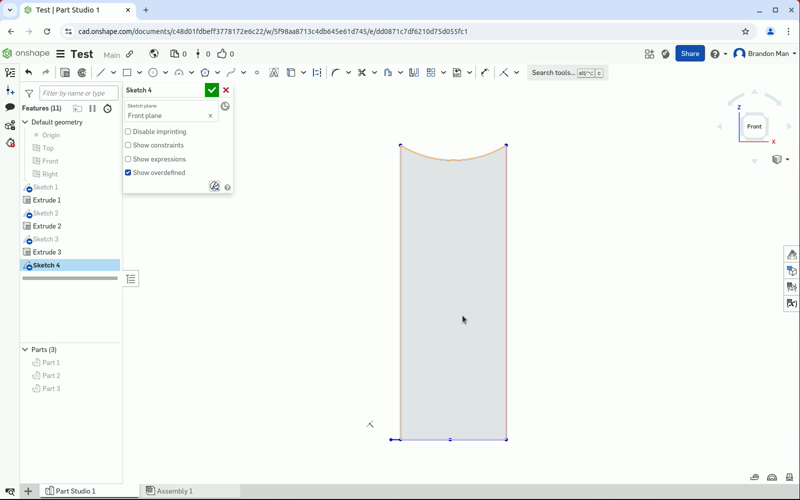
scroll(-6)
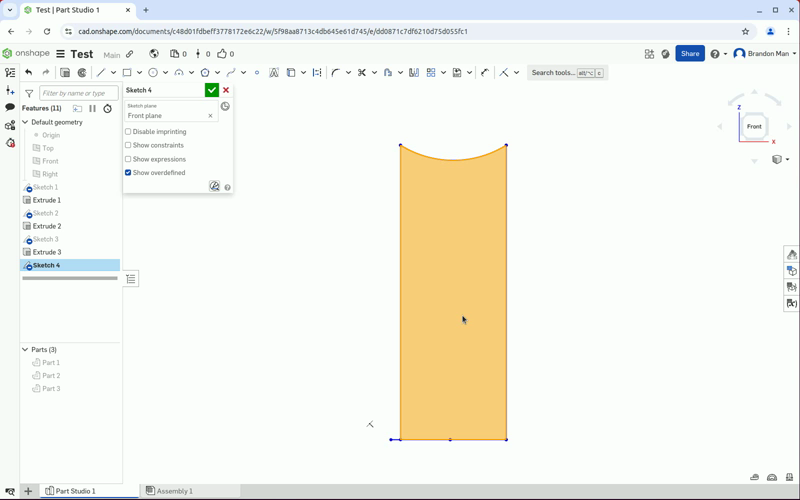
scroll(-6)
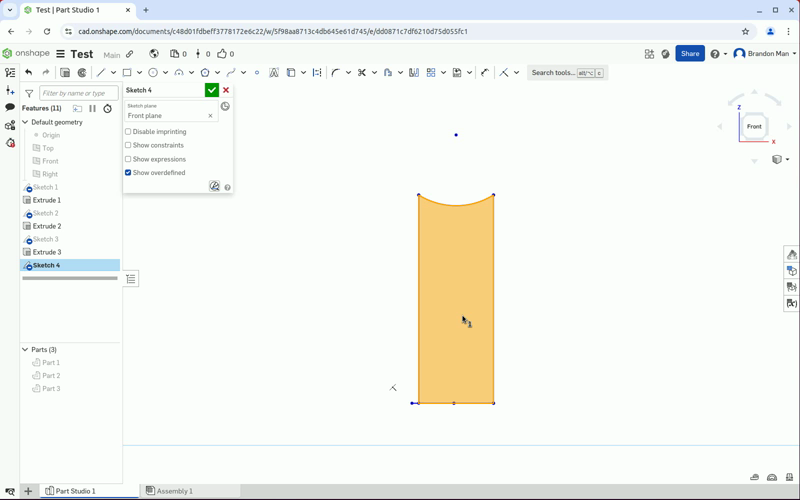
scroll(-6)
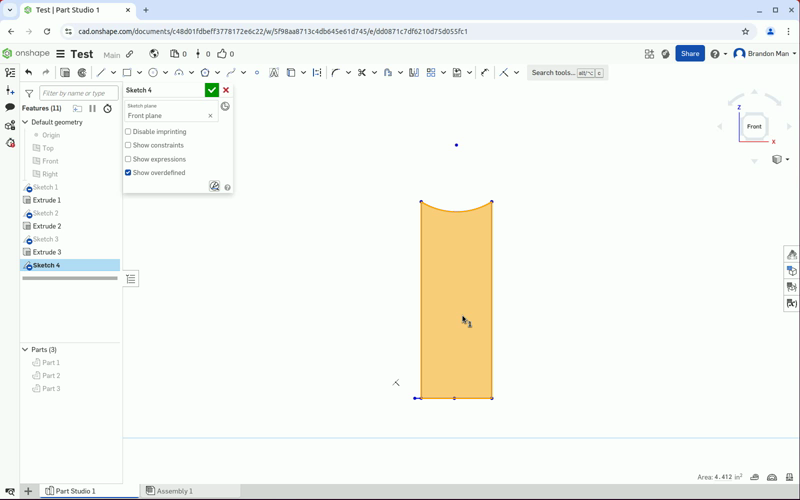
scroll(-6)
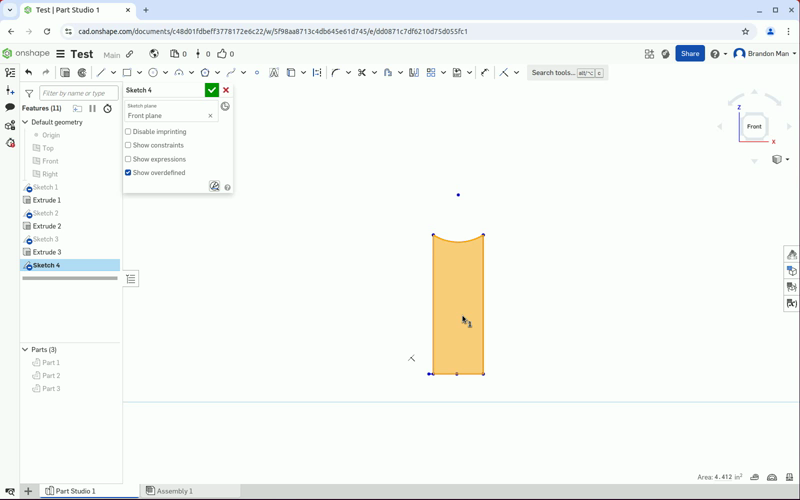
scroll(-6)
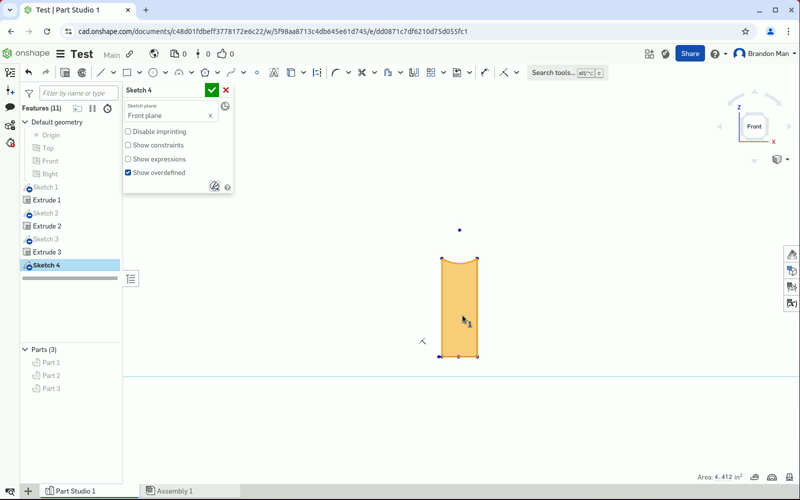
scroll(-6)
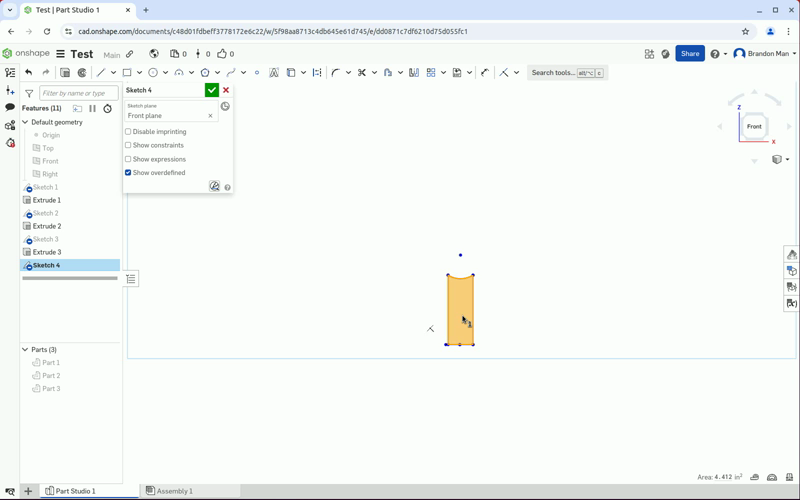
scroll(-6)
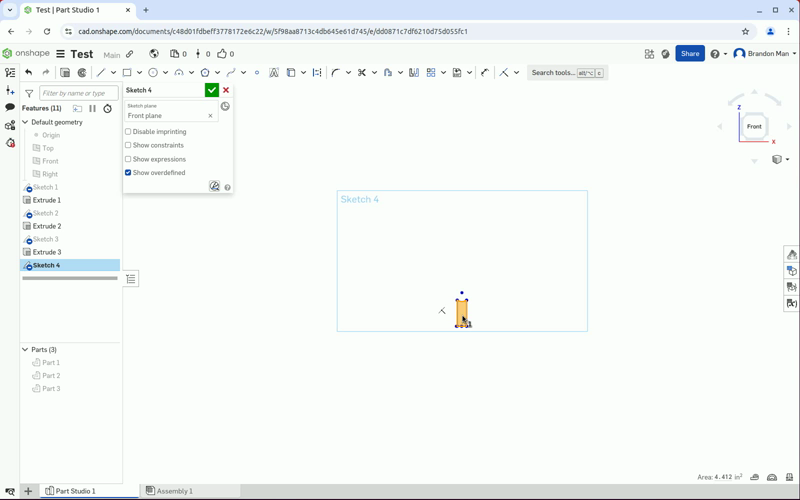
mouse_move(73, 352)
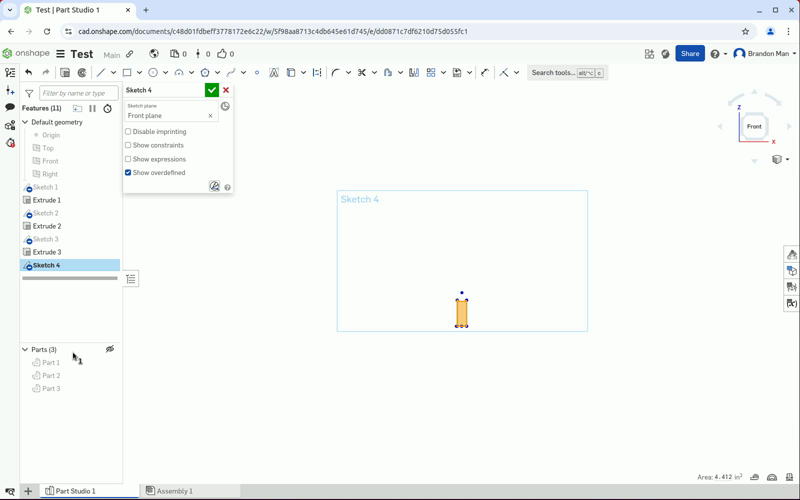
key(shift+y)
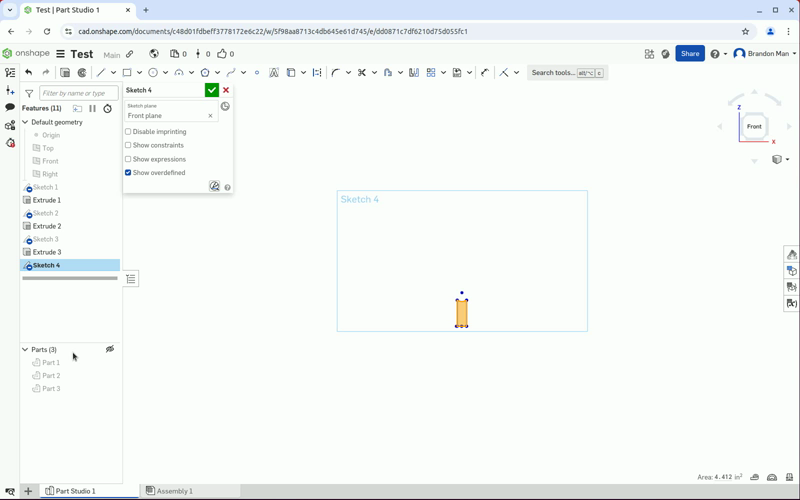
key(shift+e)
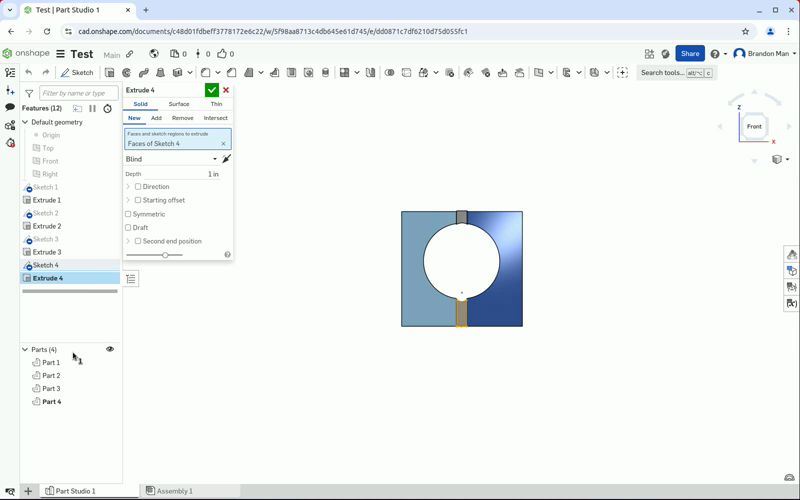
mouse_move(143, 106)
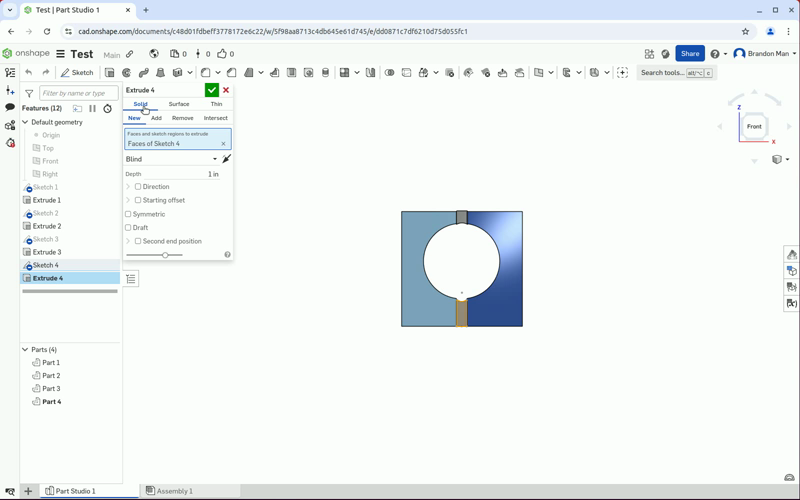
click(143, 106)
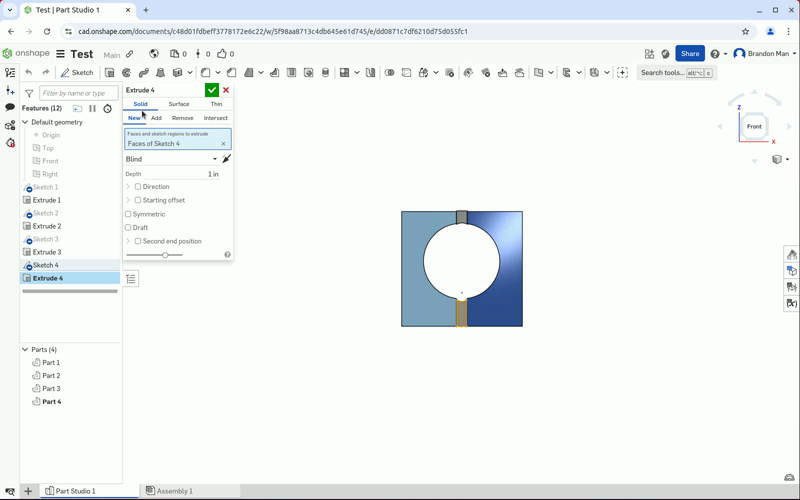
mouse_move(137, 120)
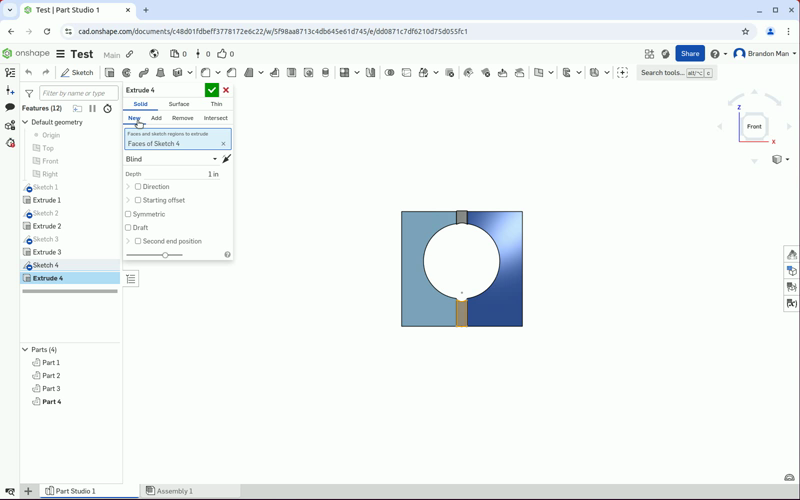
click(137, 120)
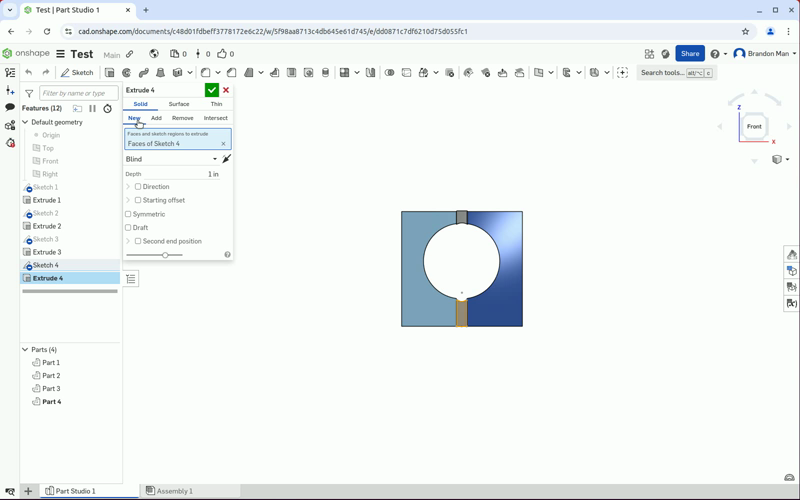
key(tab, 4)
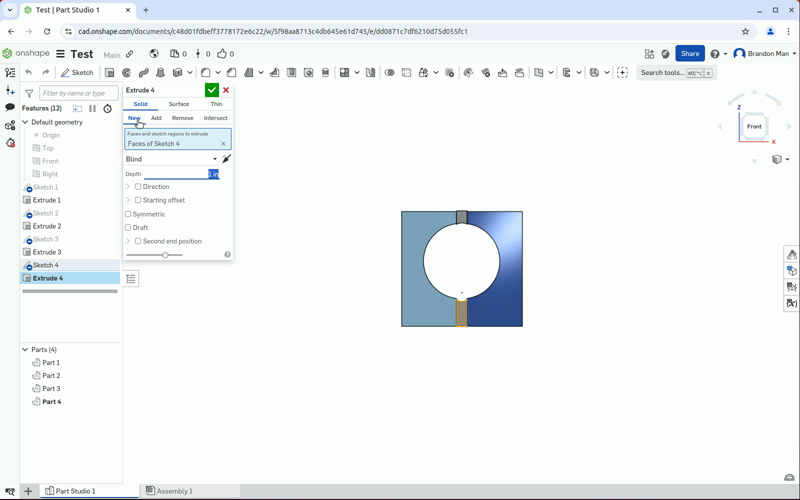
text(23.108)
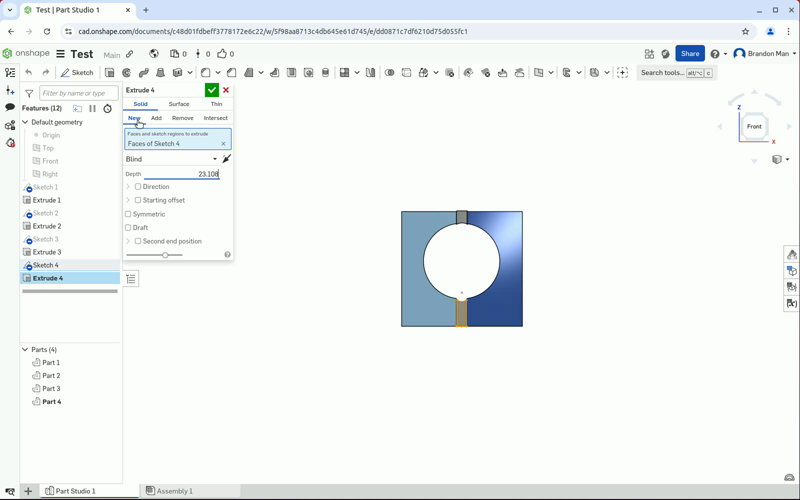
key(enter)
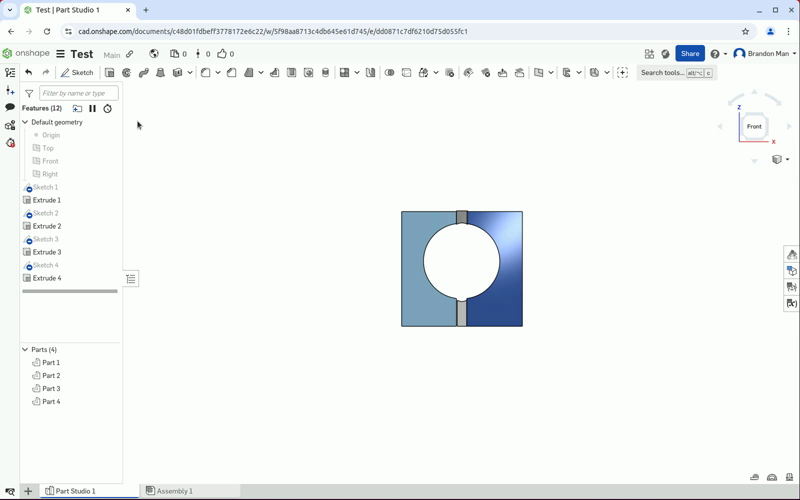
key(shift+h)
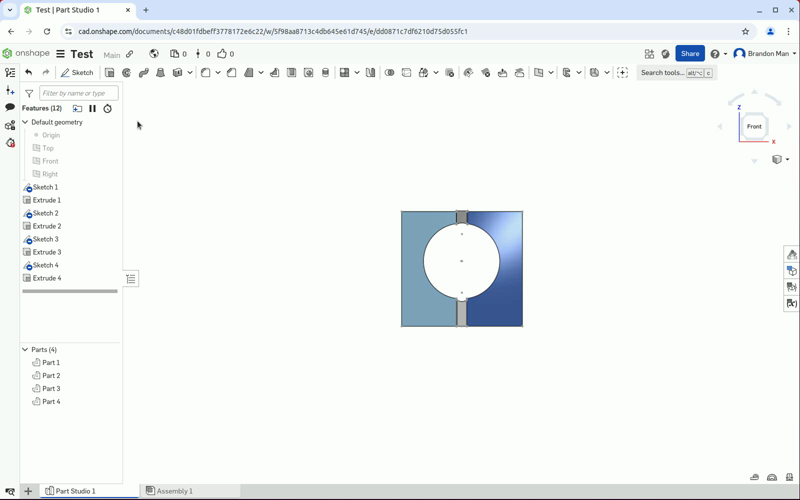
key(shift+h)
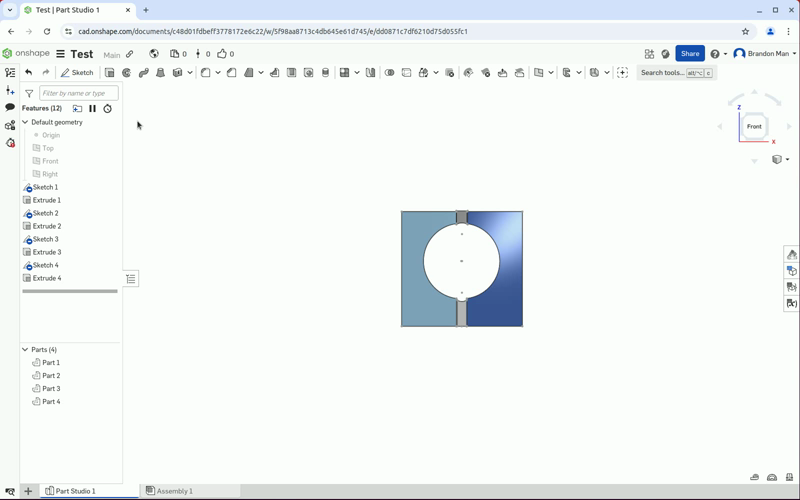
key(shift+7)
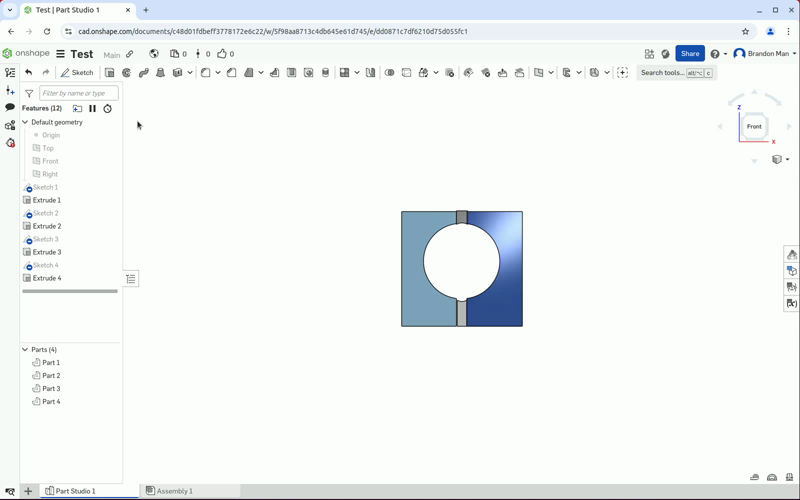
key(left, 2)
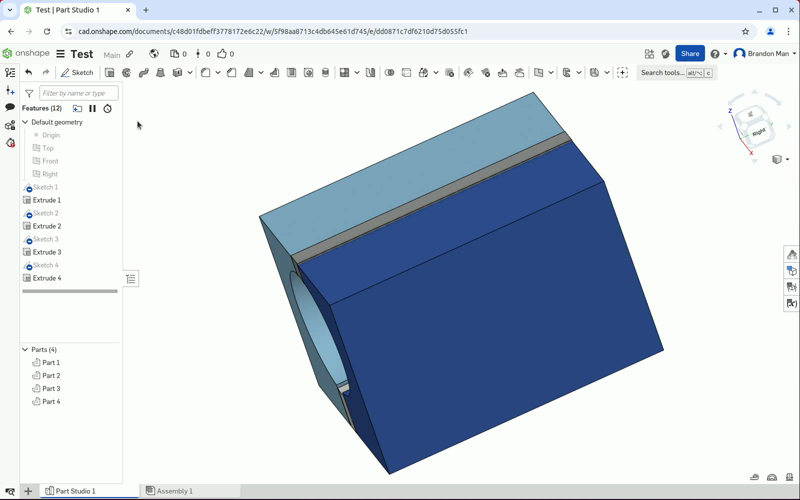
key(down, 2)
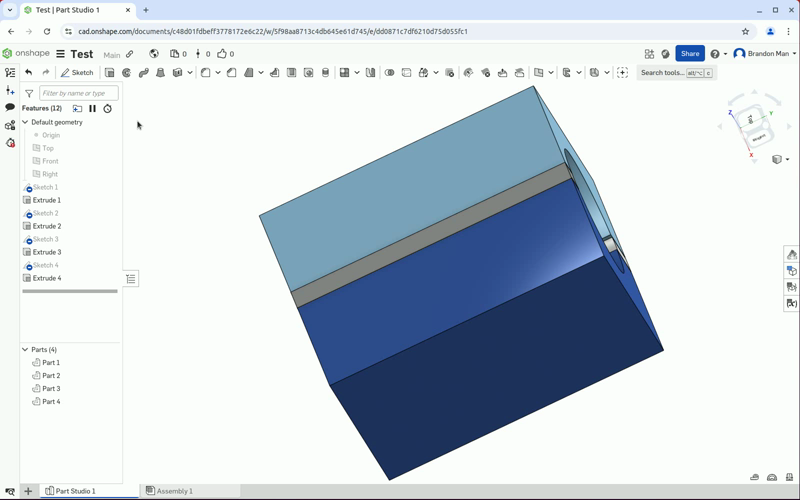
key(up, 2)
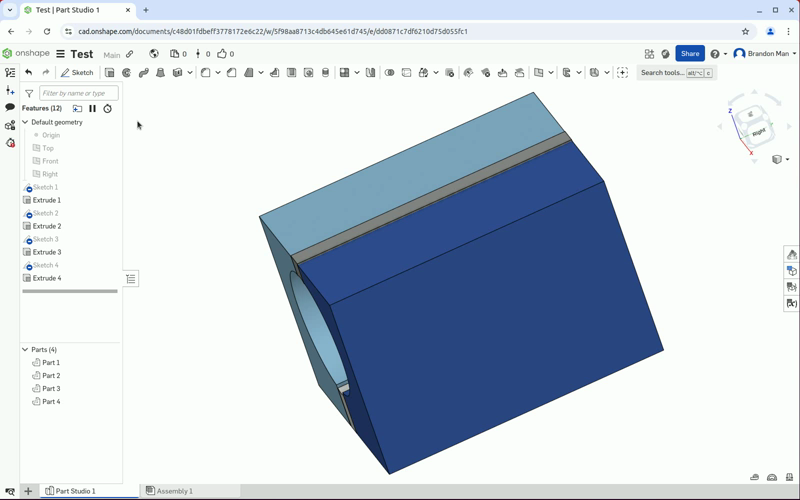
key(right, 2)
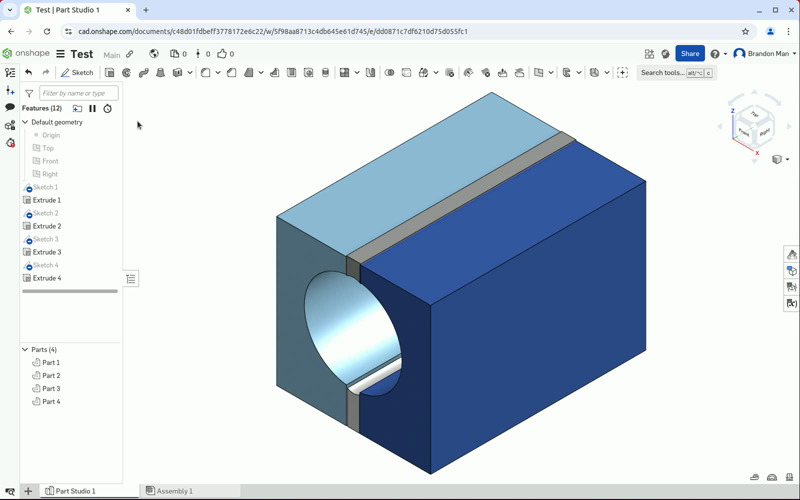
mouse_move(73, 189)
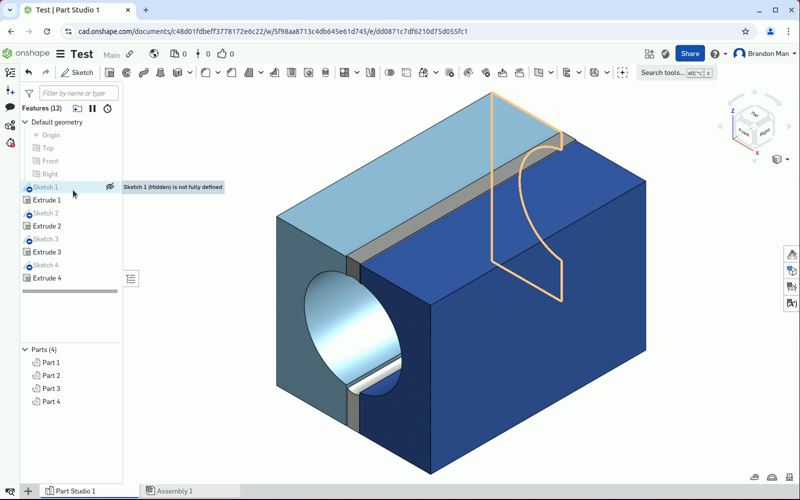
click(73, 189)